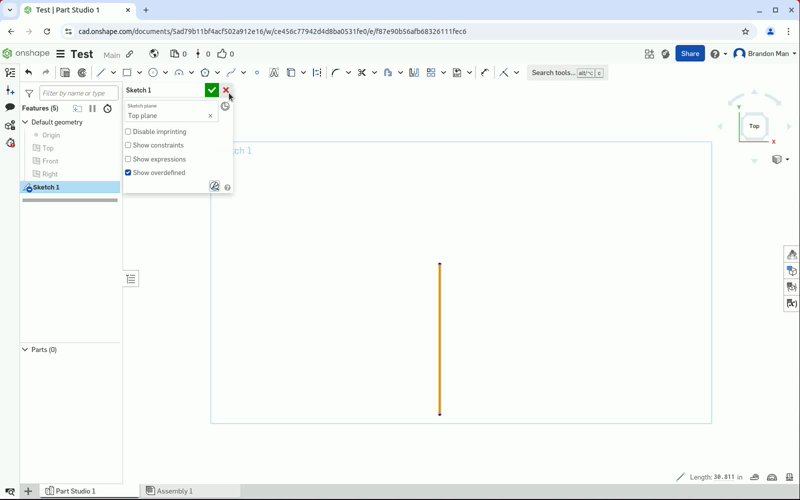
key(shift+h)
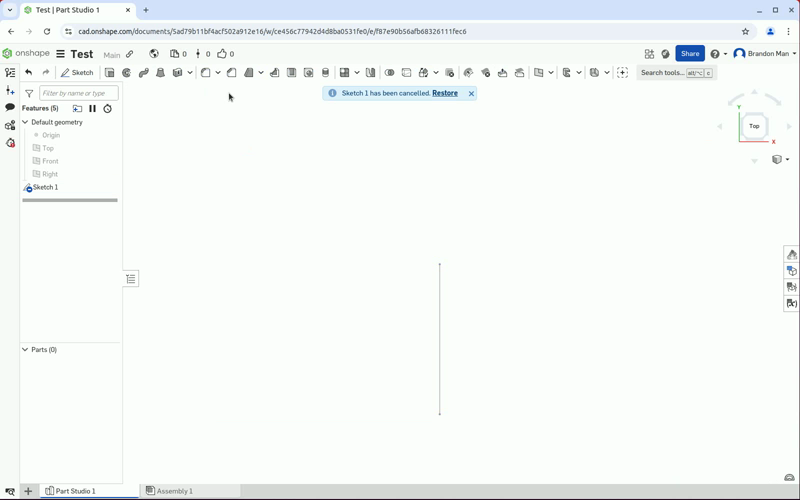
key(shift+s)
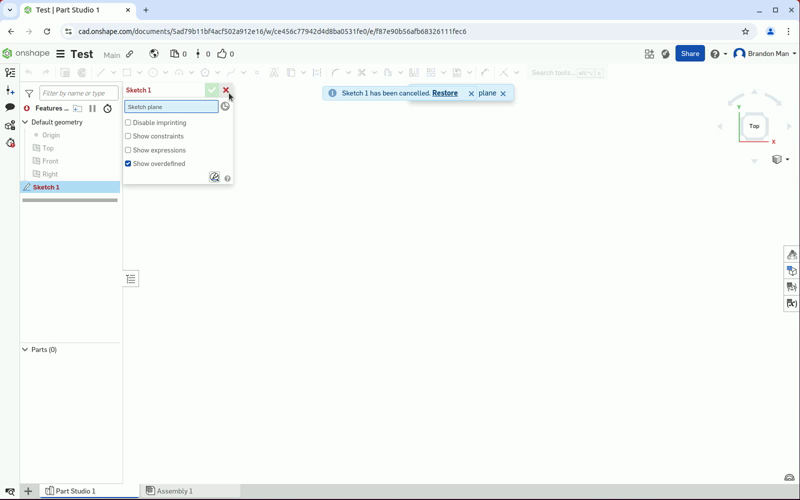
mouse_move(73, 150)
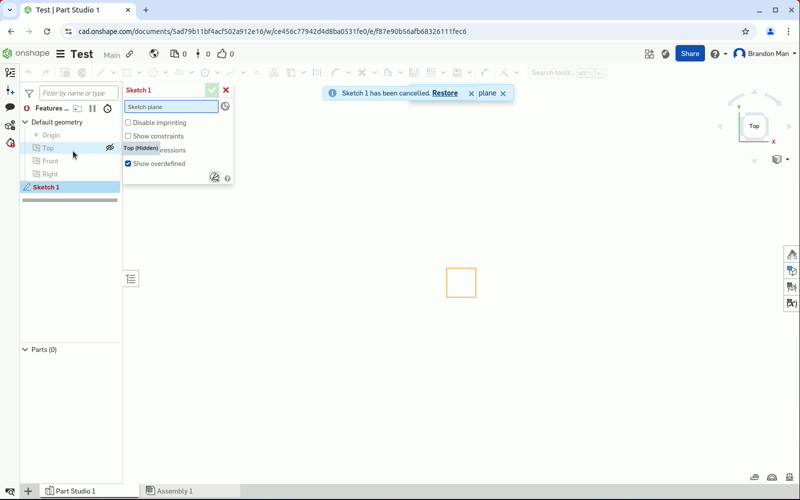
click(73, 150)
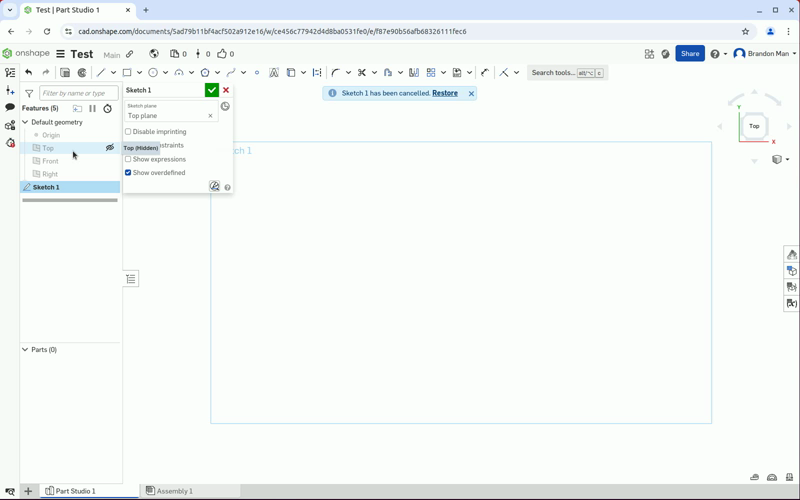
mouse_move(73, 352)
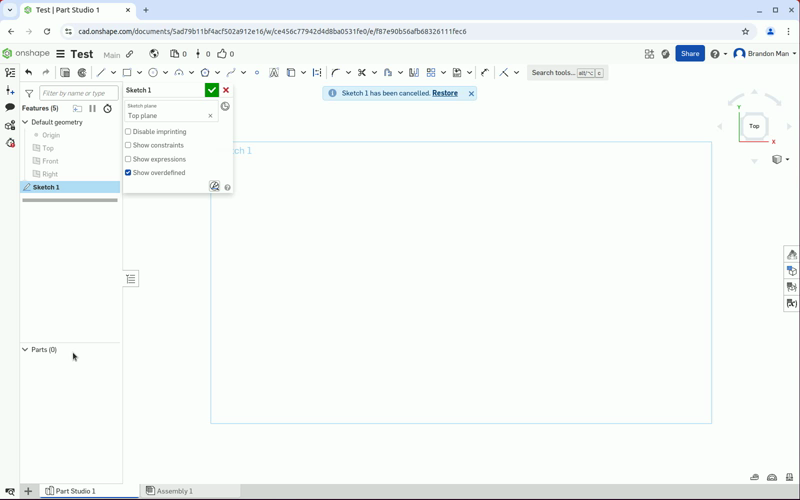
key(y)
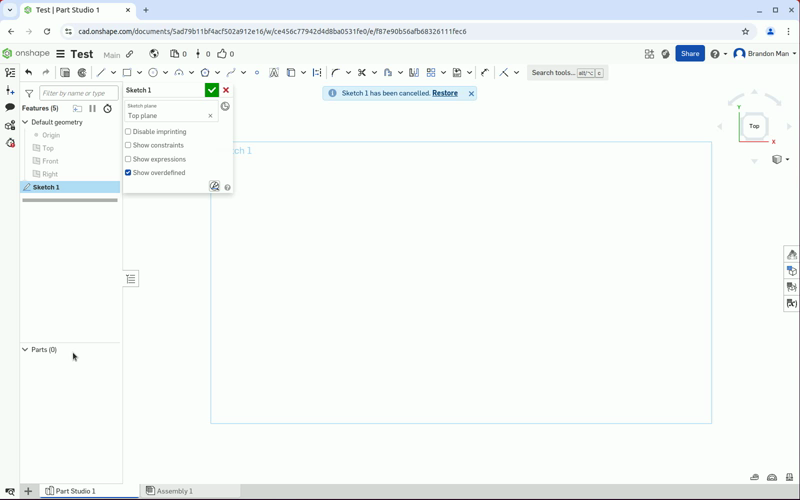
key(l)
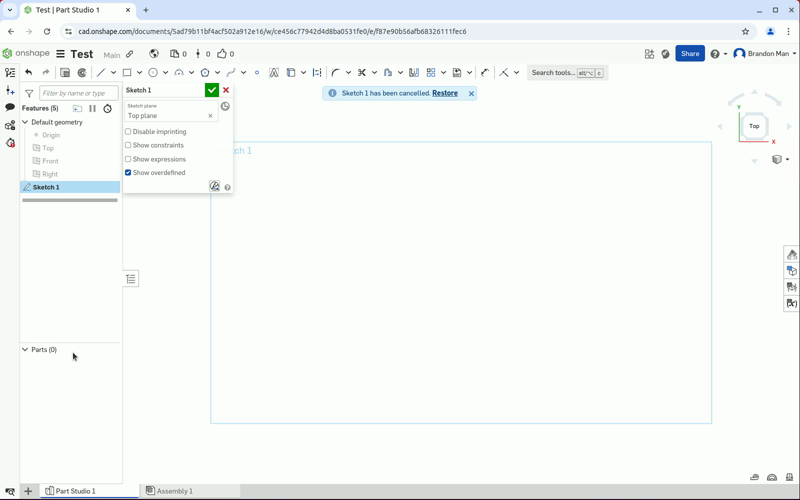
key_down(shift)
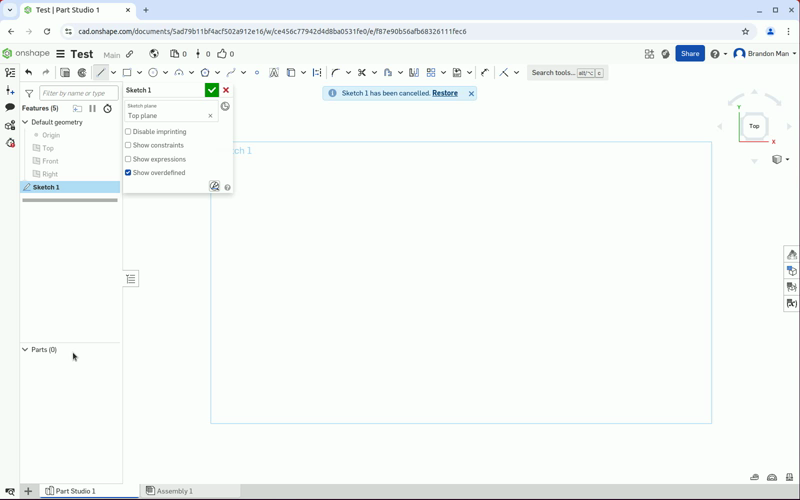
mouse_move(460, 330)
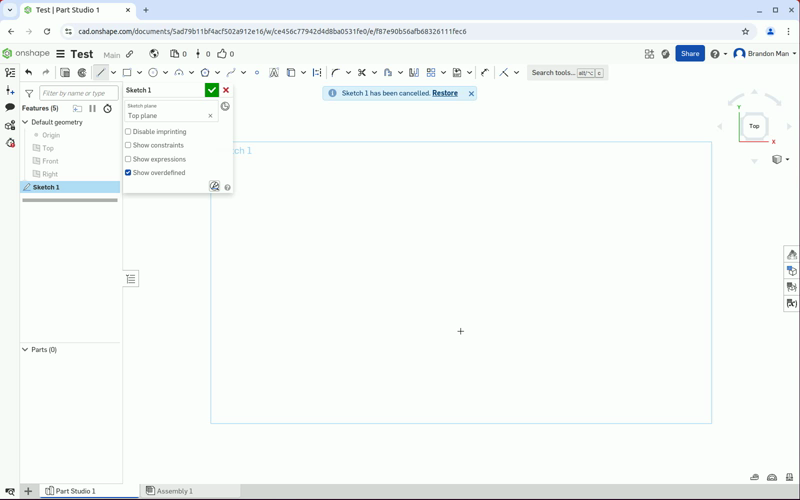
click(460, 330)
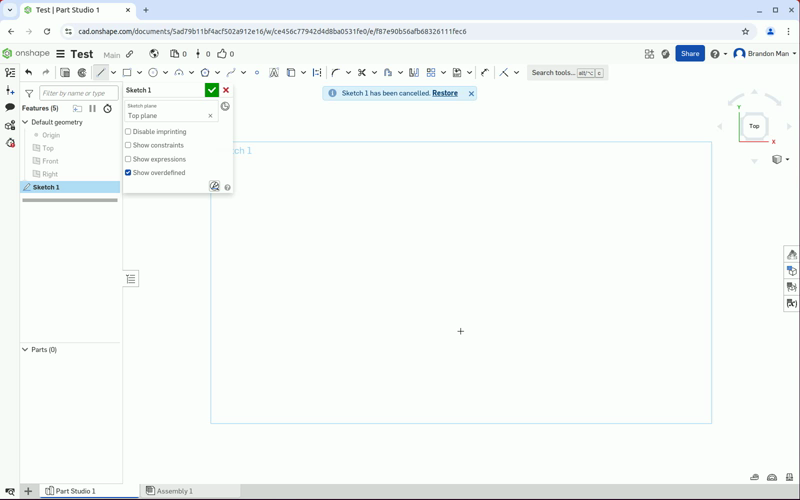
key_up(shift)
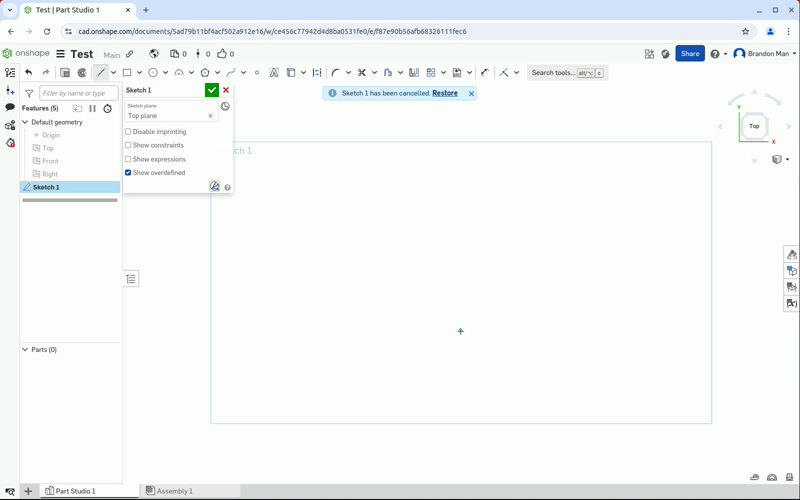
key_down(shift)
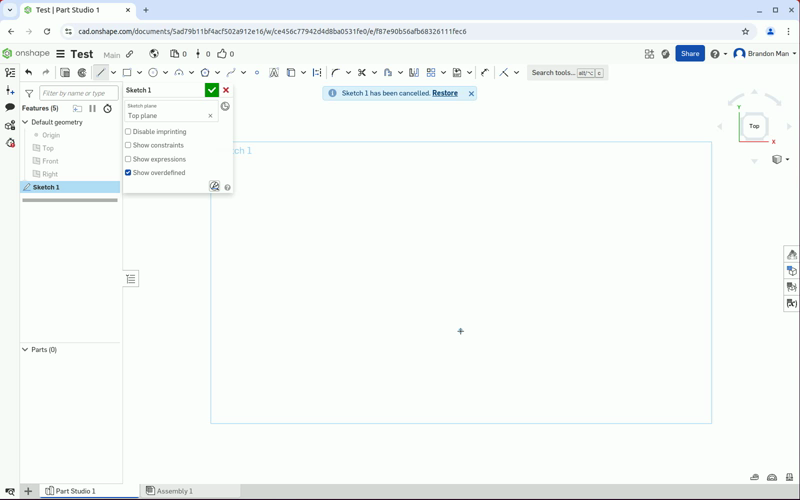
mouse_move(490, 330)
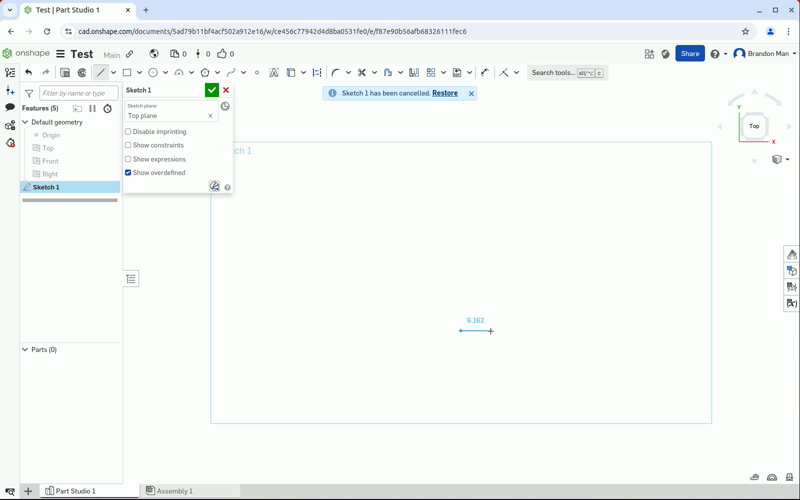
mouse_move(501, 330)
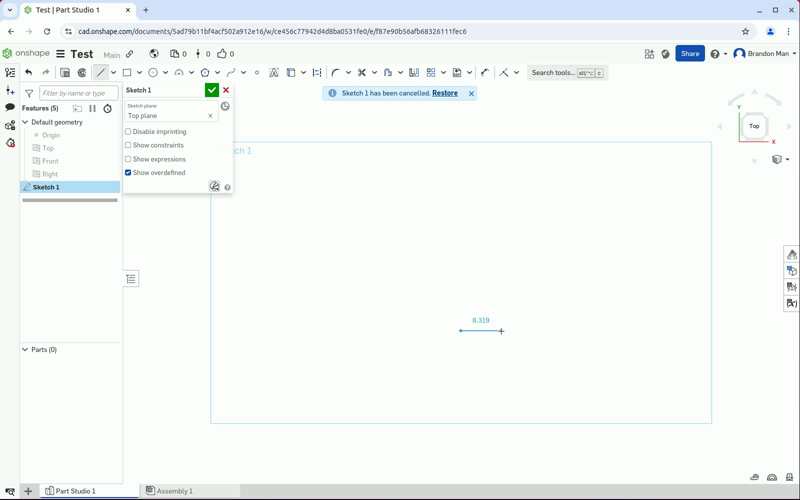
click(501, 330)
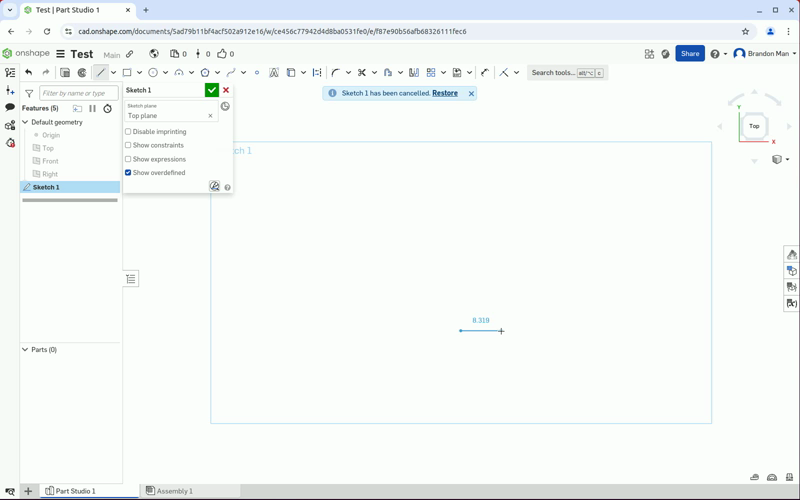
key_up(shift)
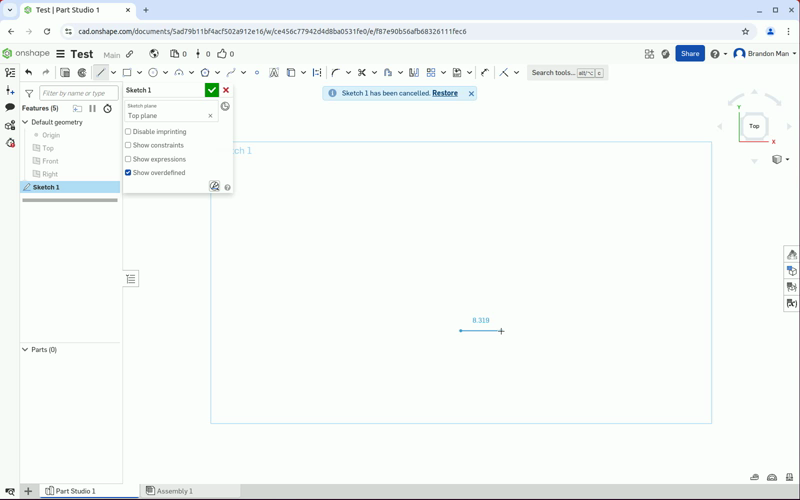
key_down(shift)
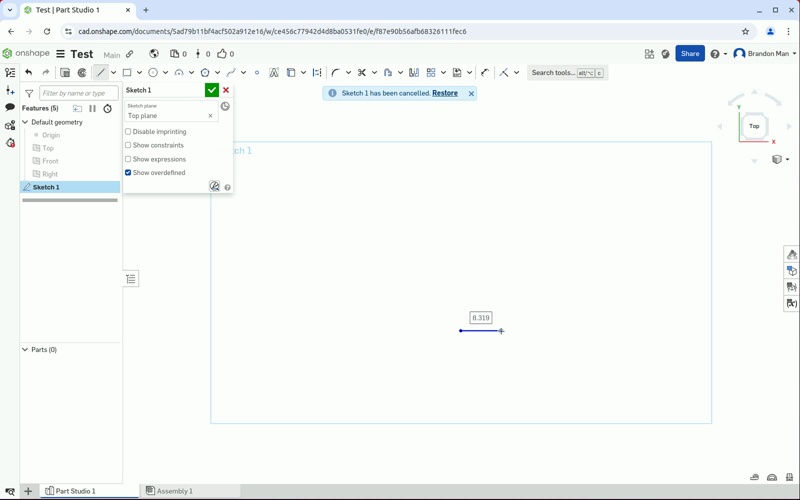
mouse_move(531, 330)
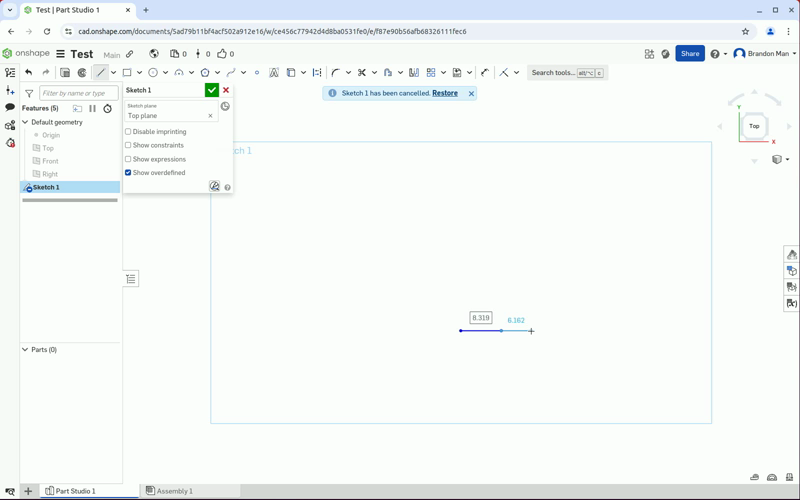
mouse_move(501, 358)
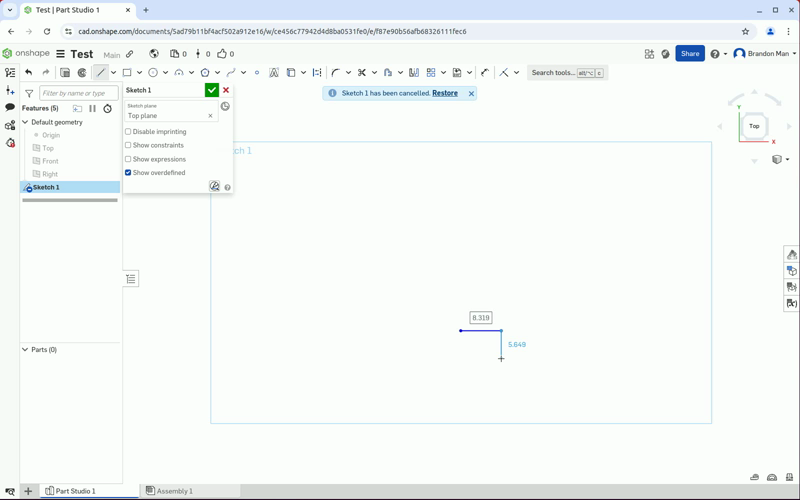
click(501, 358)
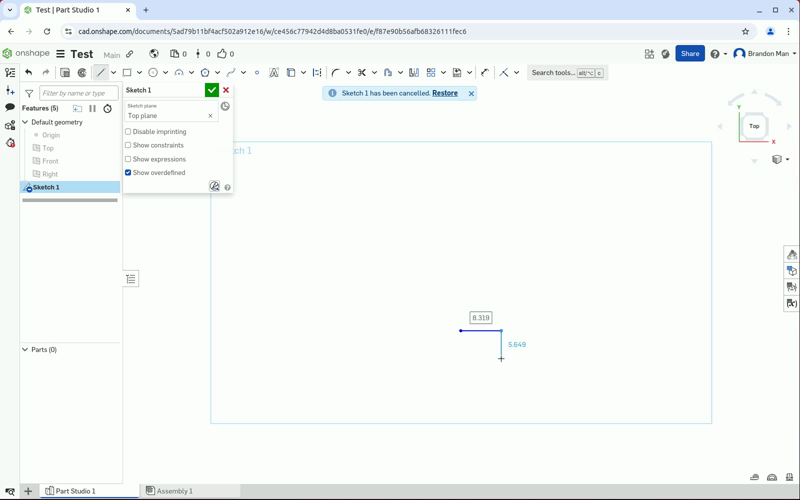
key_up(shift)
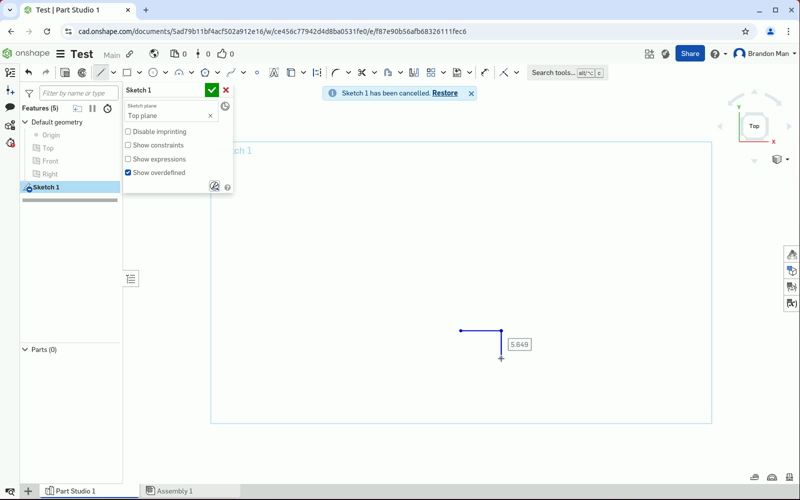
key_down(shift)
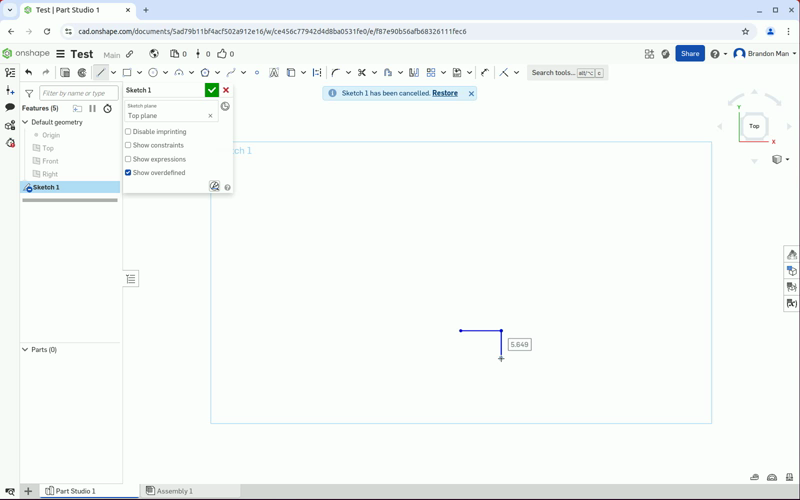
mouse_move(531, 358)
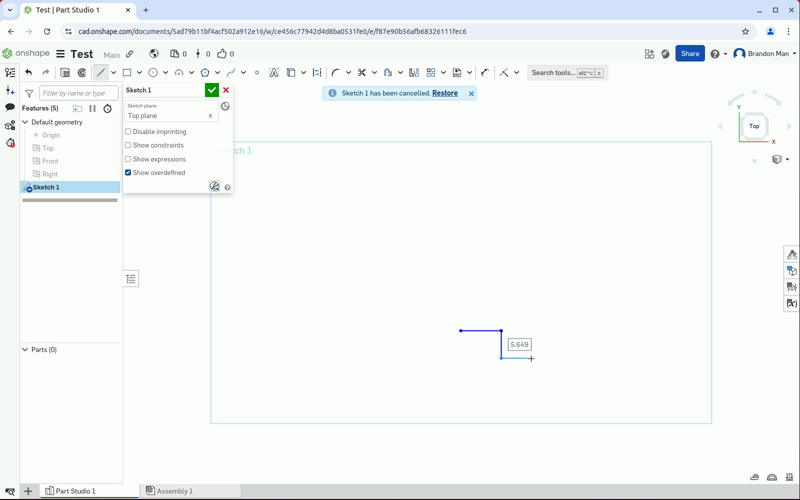
mouse_move(510, 366)
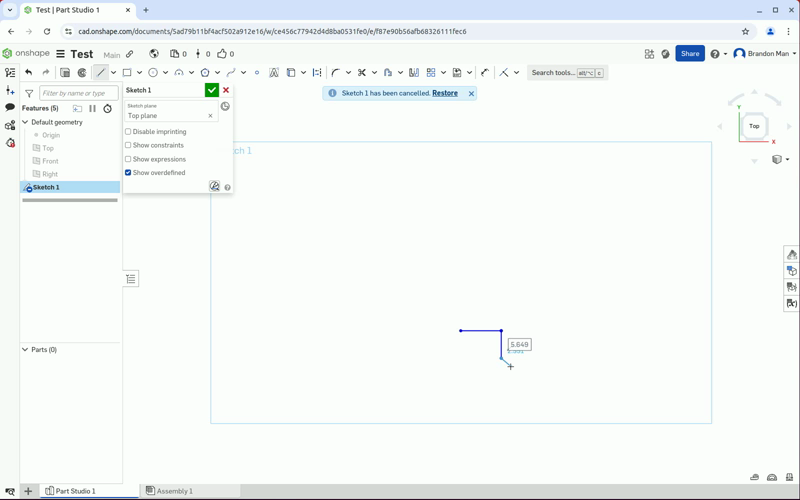
click(510, 366)
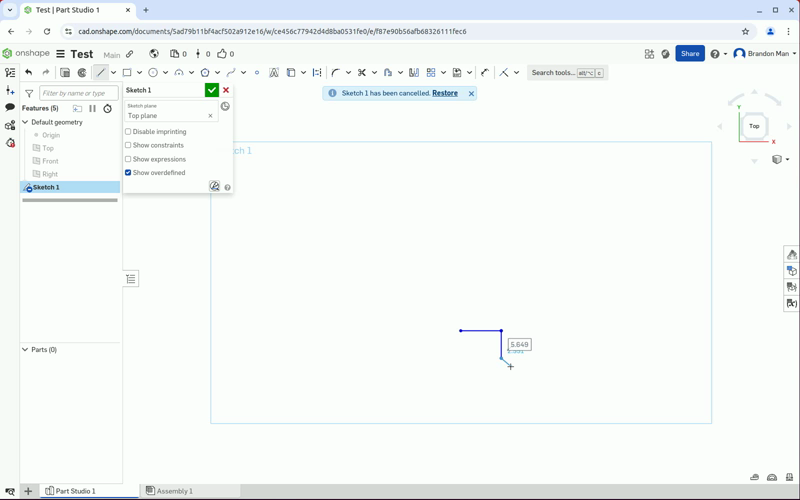
key_up(shift)
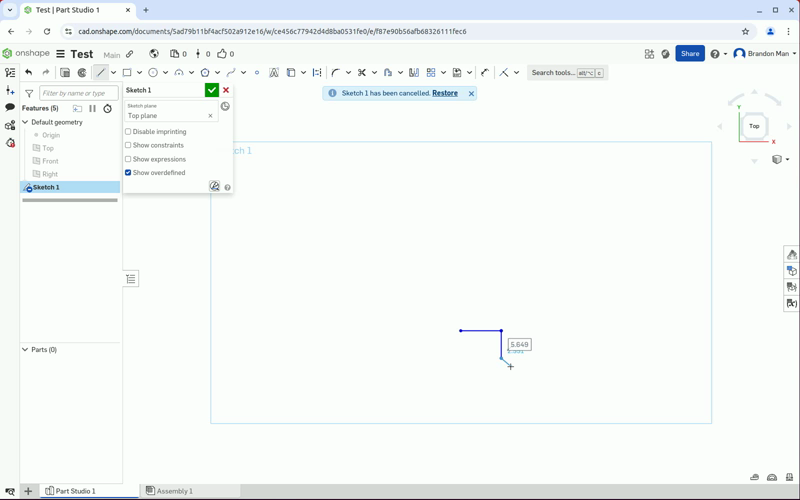
key_down(shift)
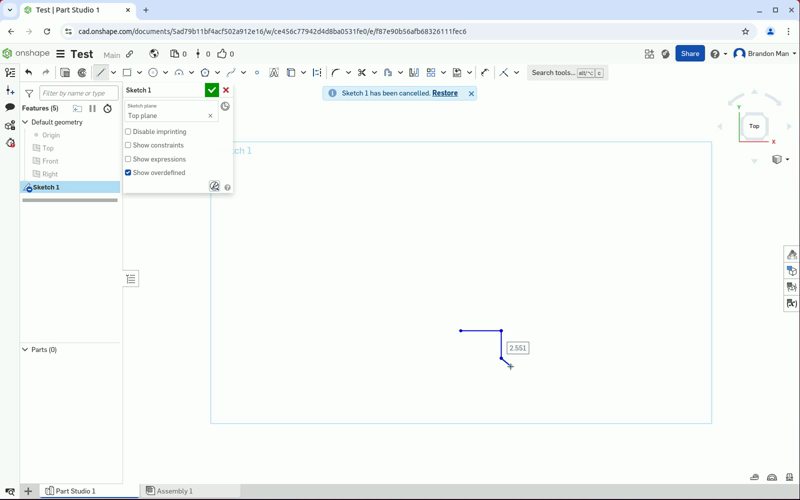
mouse_move(540, 366)
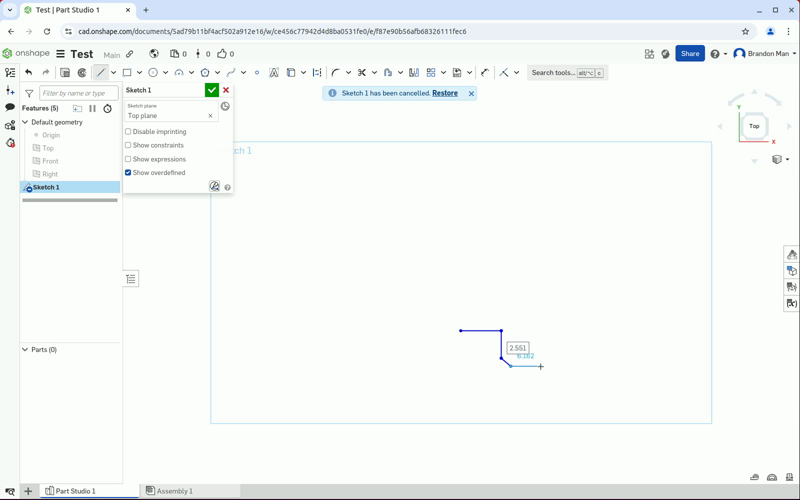
mouse_move(523, 366)
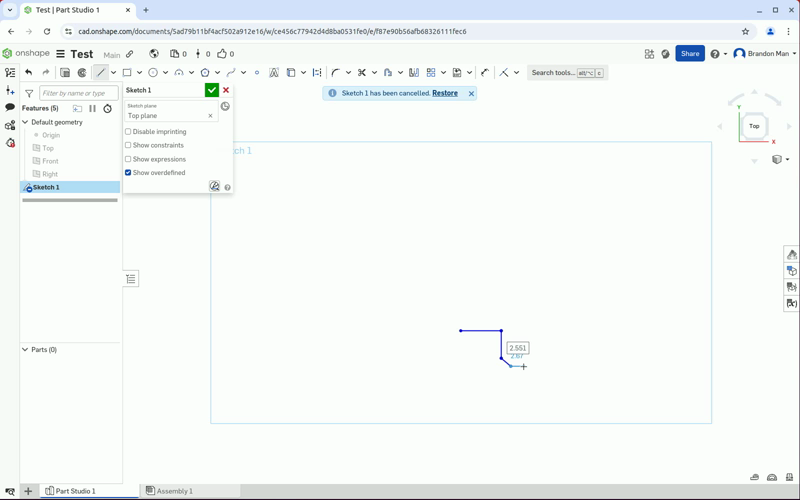
click(523, 366)
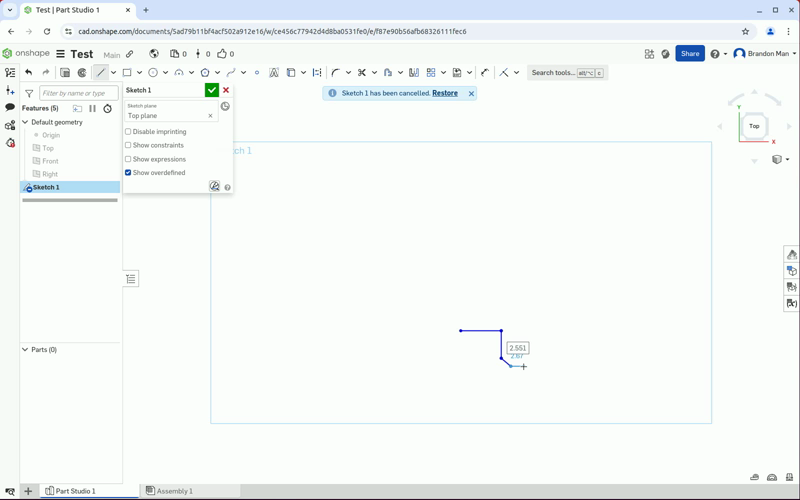
key_up(shift)
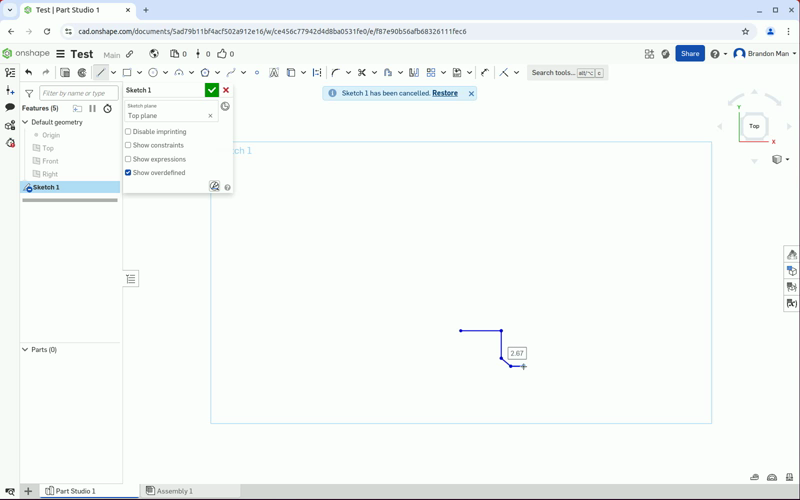
key_down(shift)
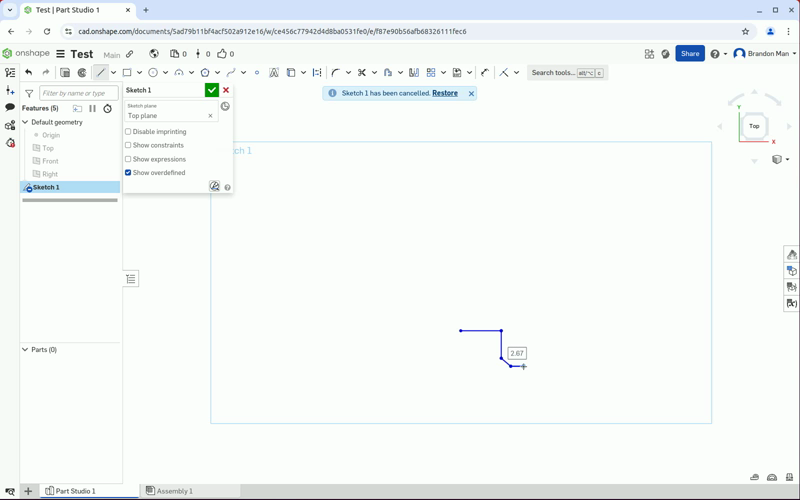
mouse_move(553, 366)
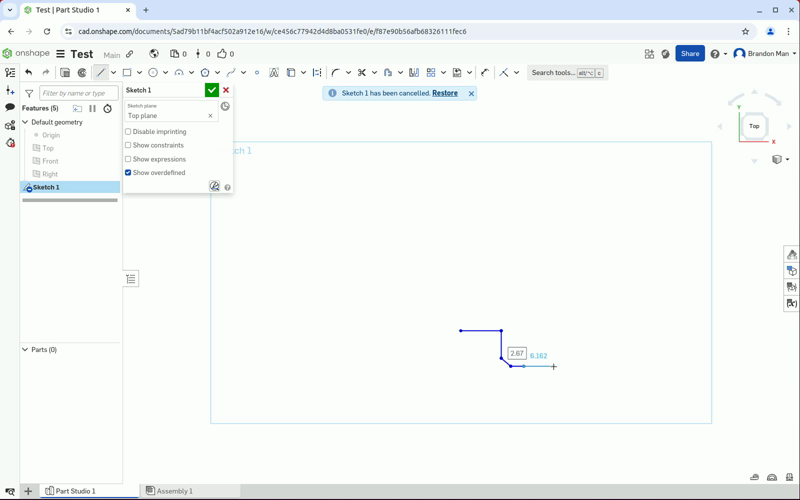
mouse_move(533, 358)
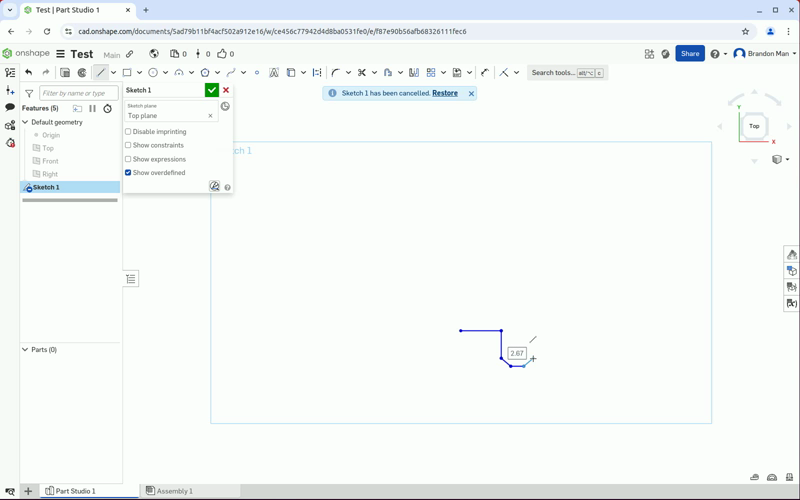
click(533, 358)
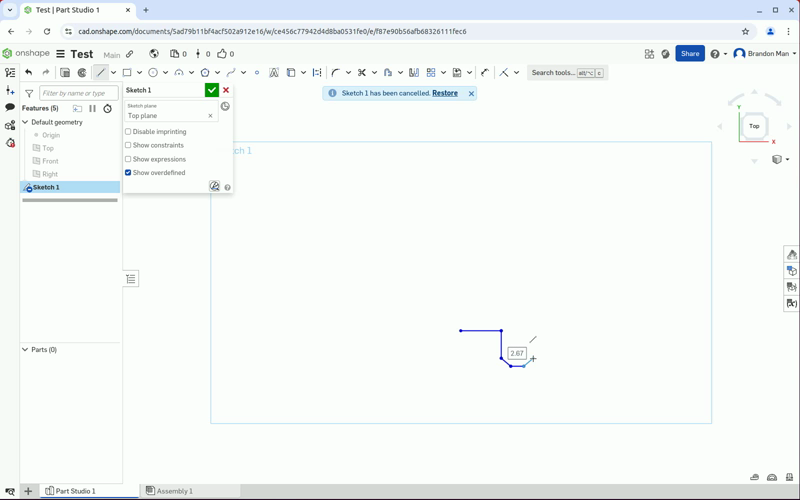
key_up(shift)
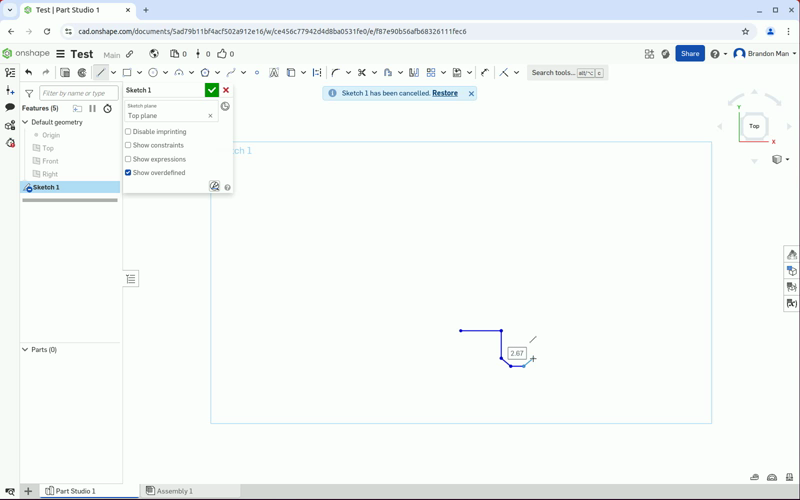
key_down(shift)
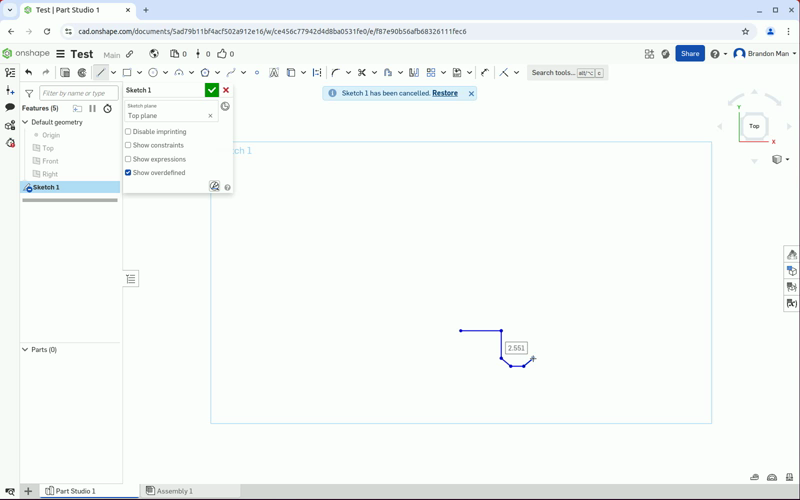
mouse_move(563, 358)
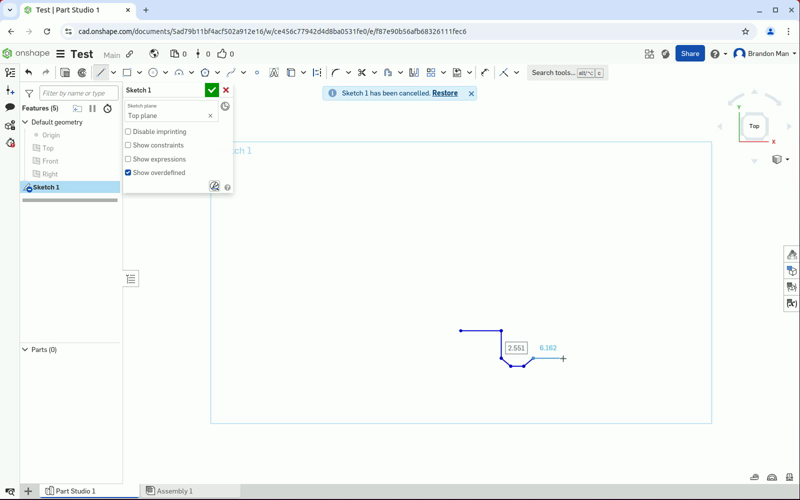
mouse_move(533, 330)
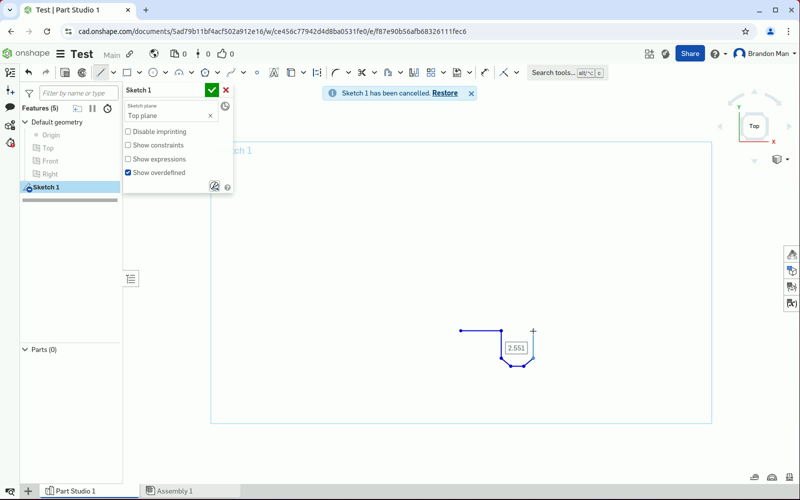
click(533, 330)
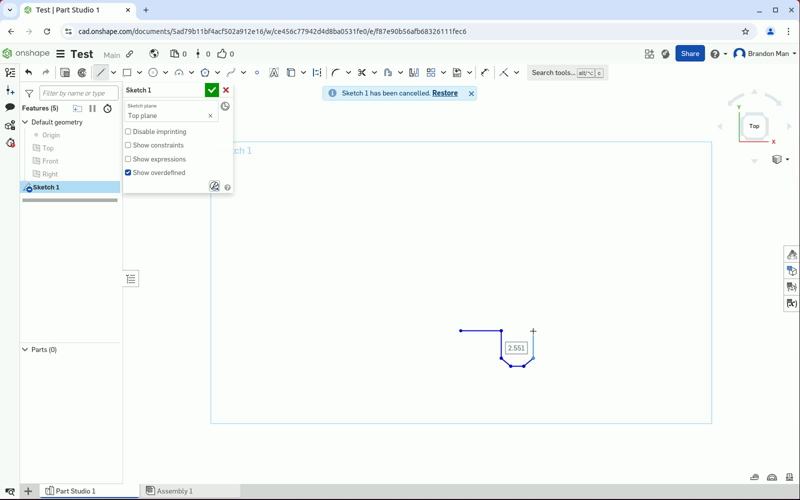
key_up(shift)
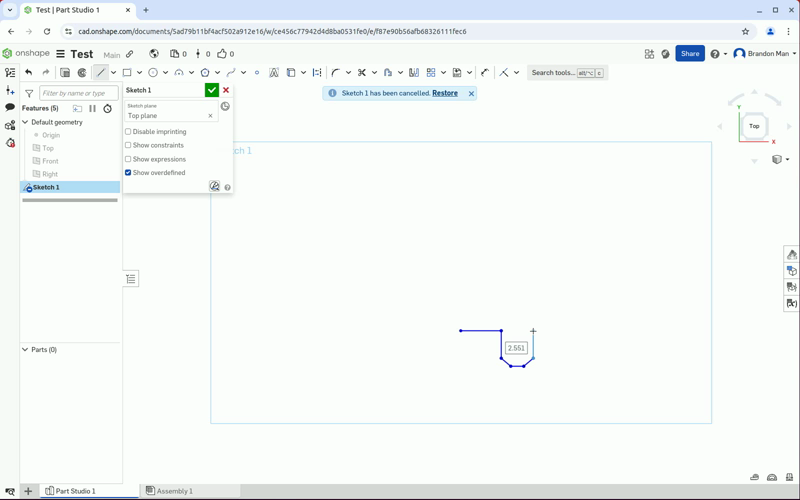
key_down(shift)
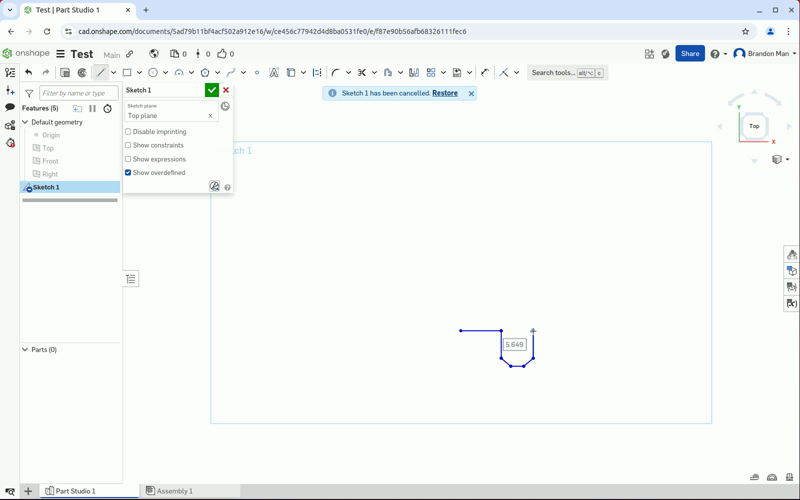
mouse_move(563, 330)
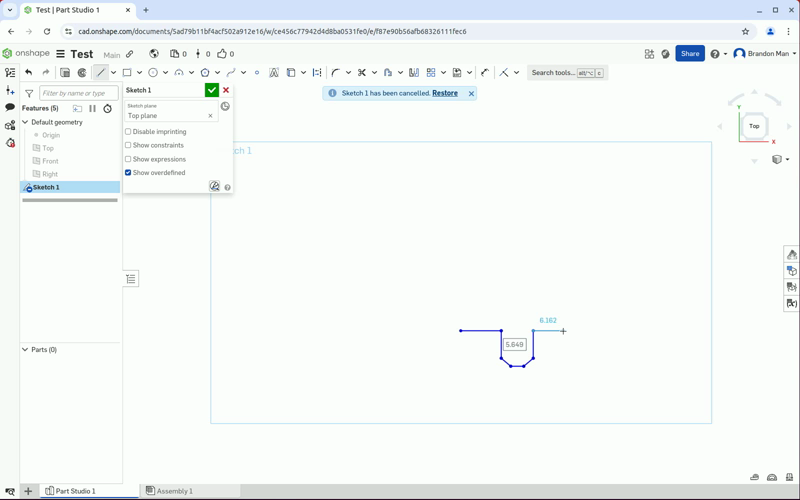
mouse_move(556, 330)
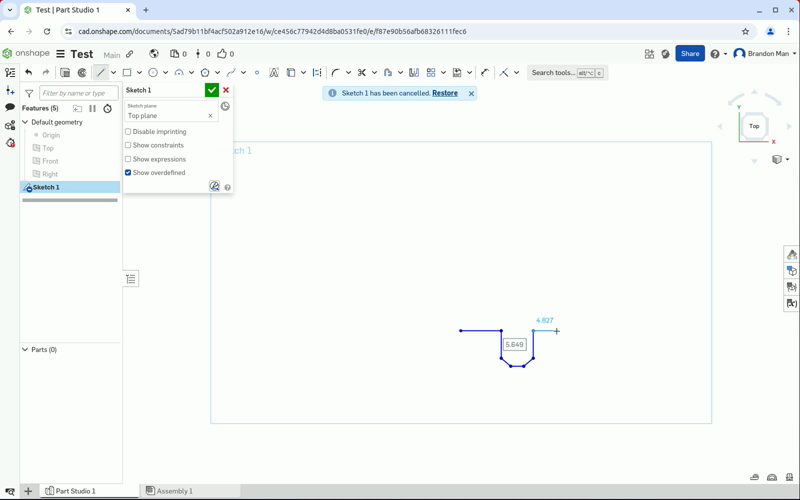
click(556, 330)
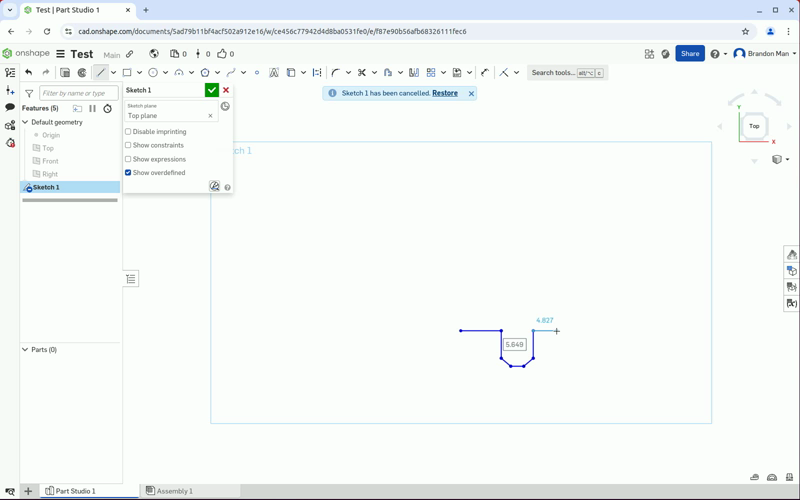
key_up(shift)
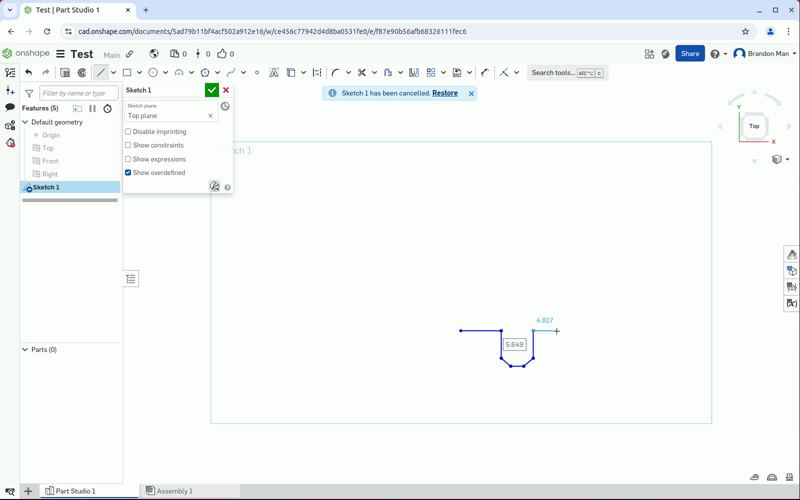
key_down(shift)
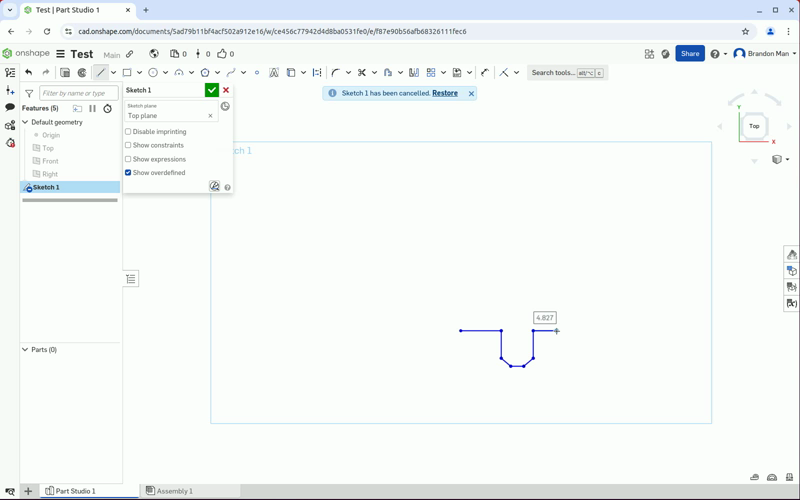
mouse_move(586, 330)
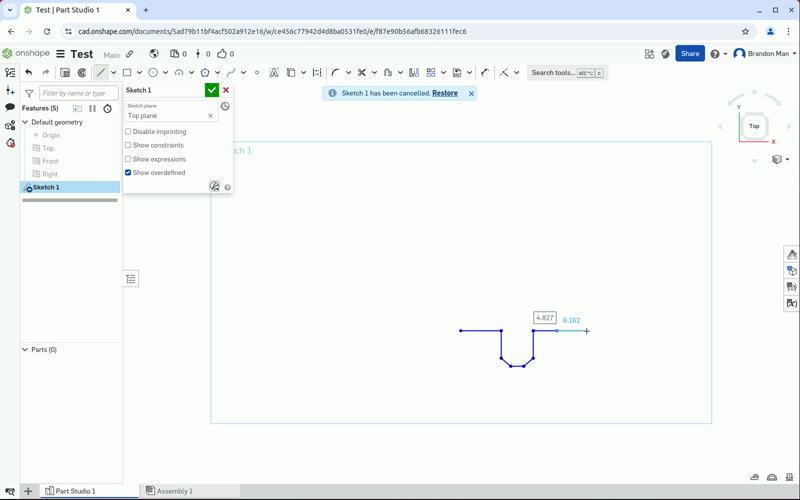
mouse_move(556, 300)
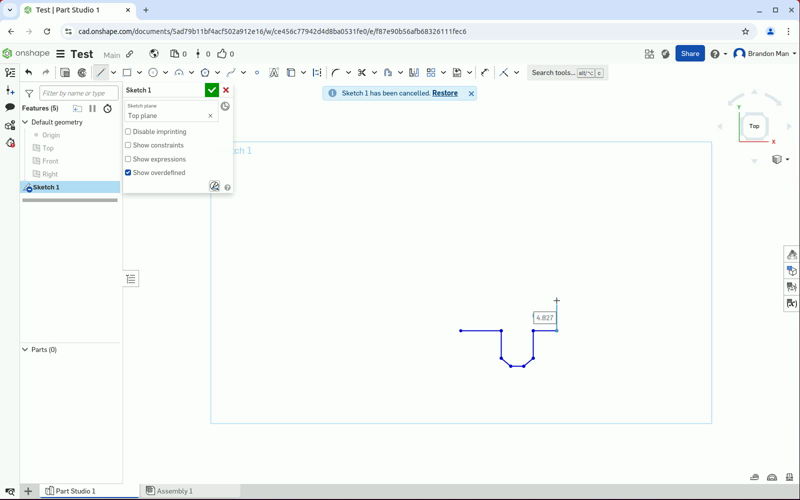
click(556, 300)
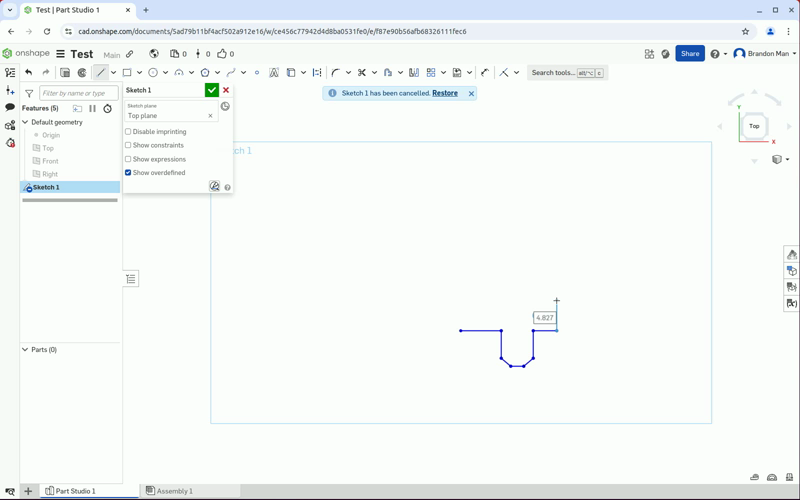
key_up(shift)
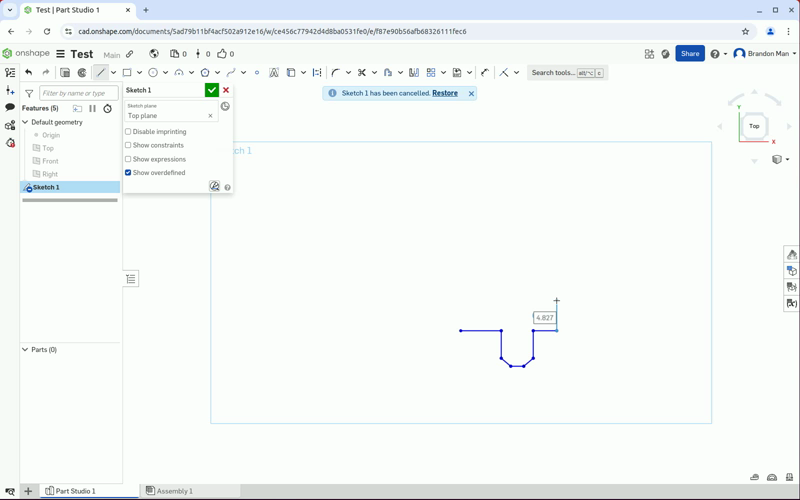
key_down(shift)
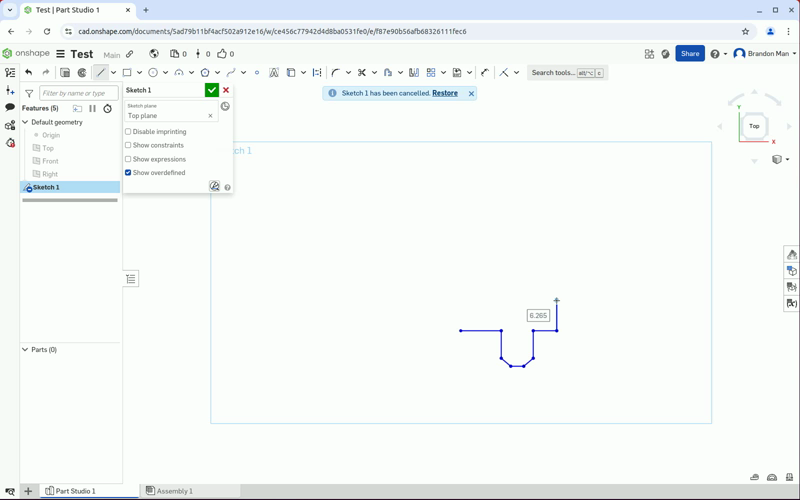
mouse_move(586, 300)
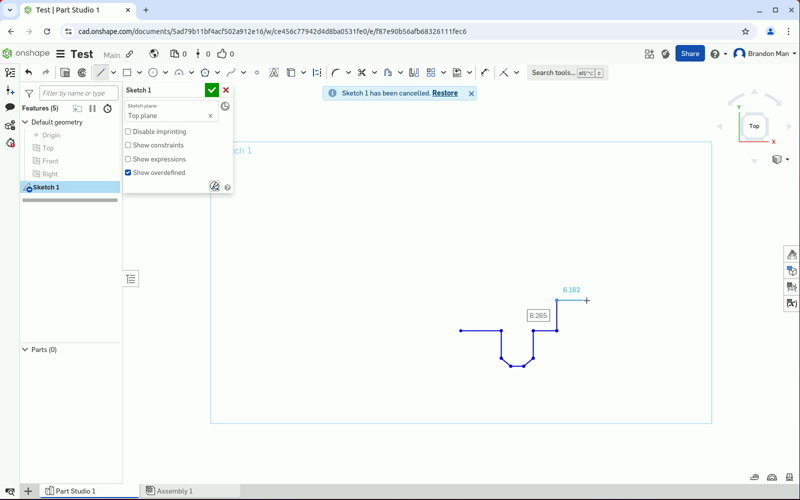
mouse_move(573, 300)
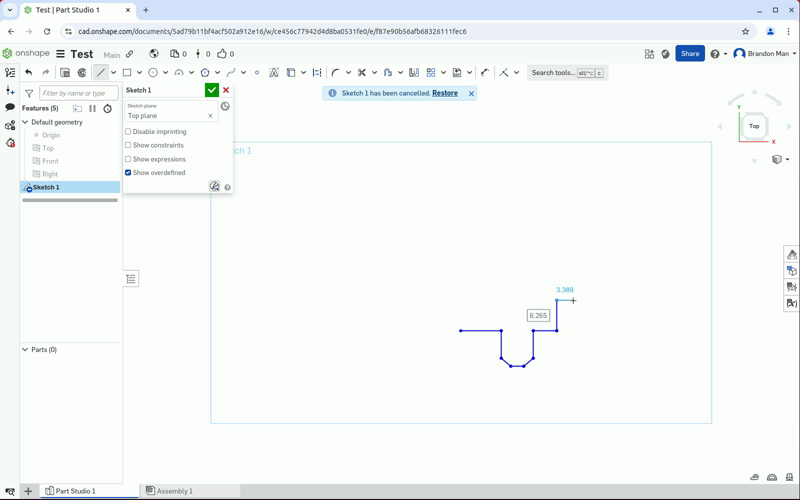
click(573, 300)
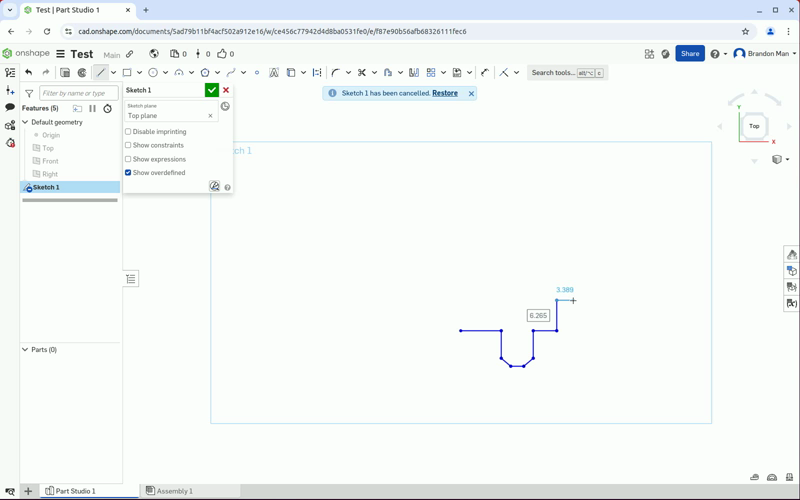
key_up(shift)
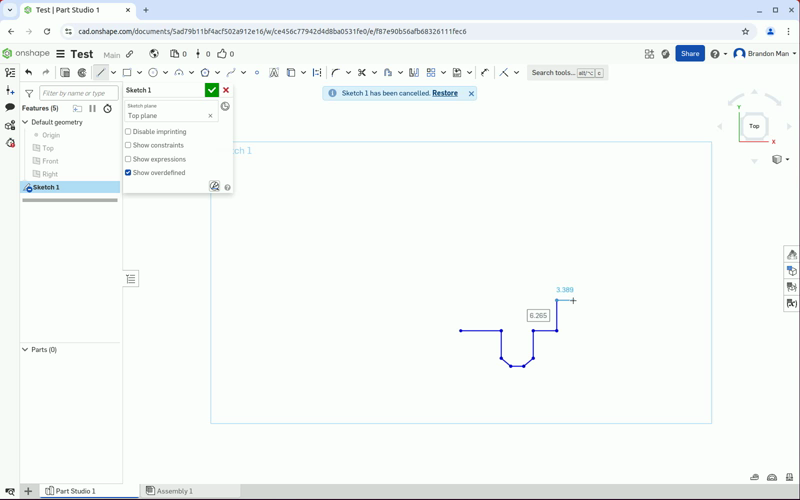
key_down(shift)
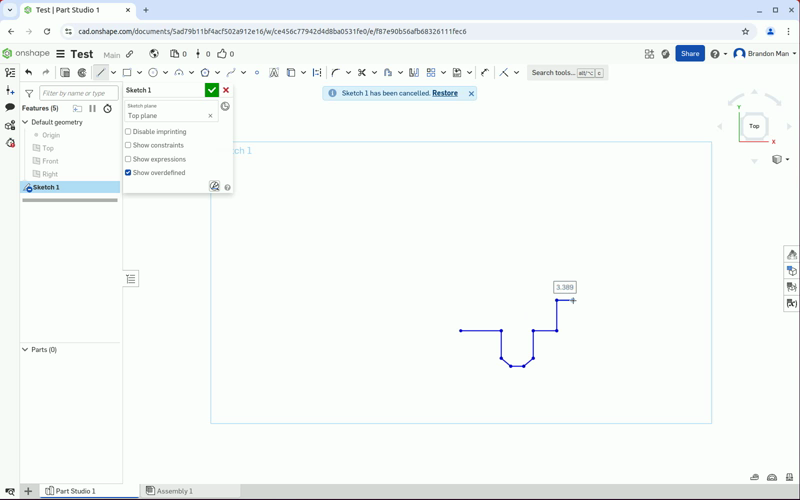
mouse_move(589, 300)
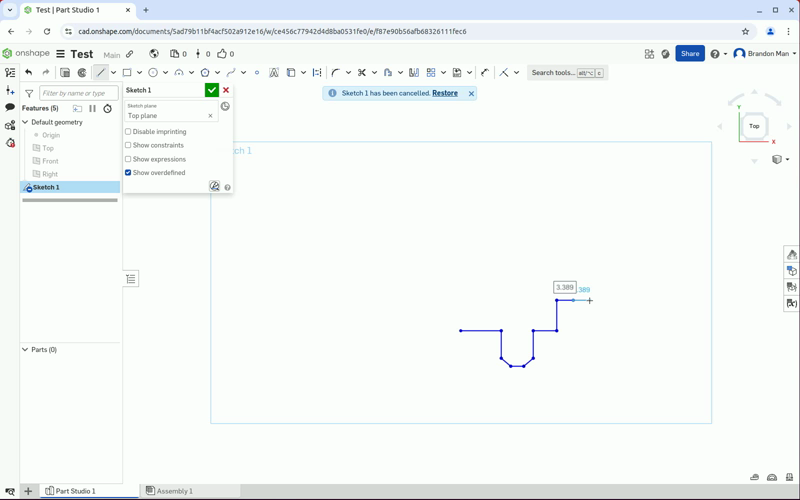
mouse_move(573, 282)
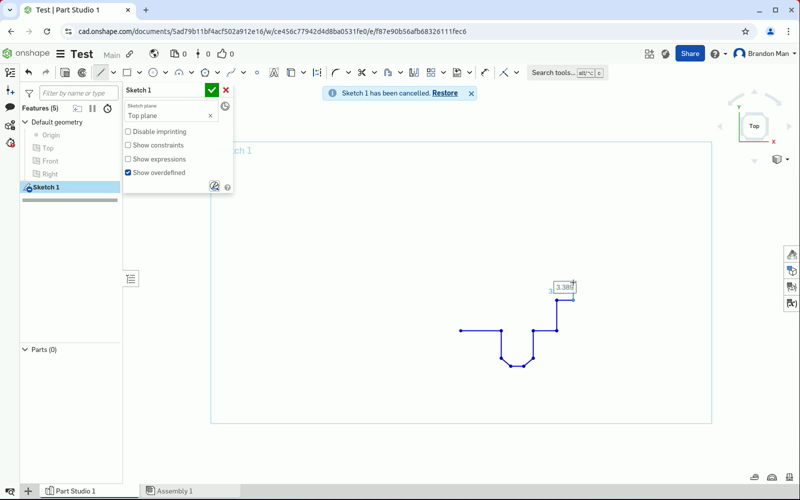
click(573, 282)
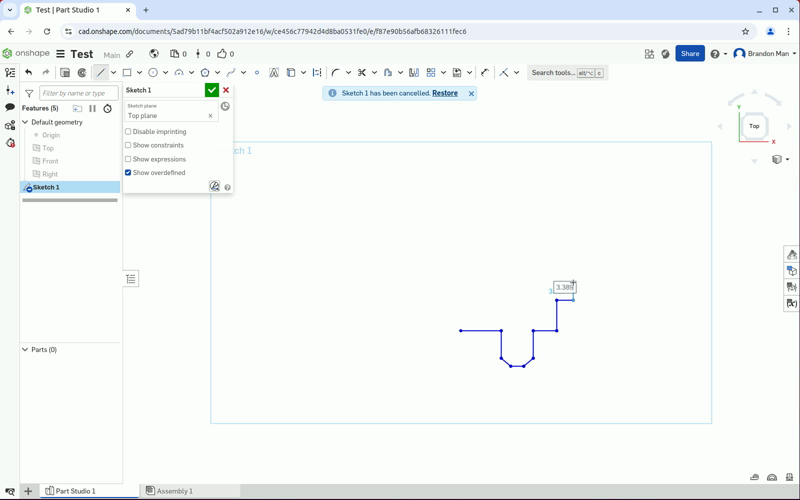
key_up(shift)
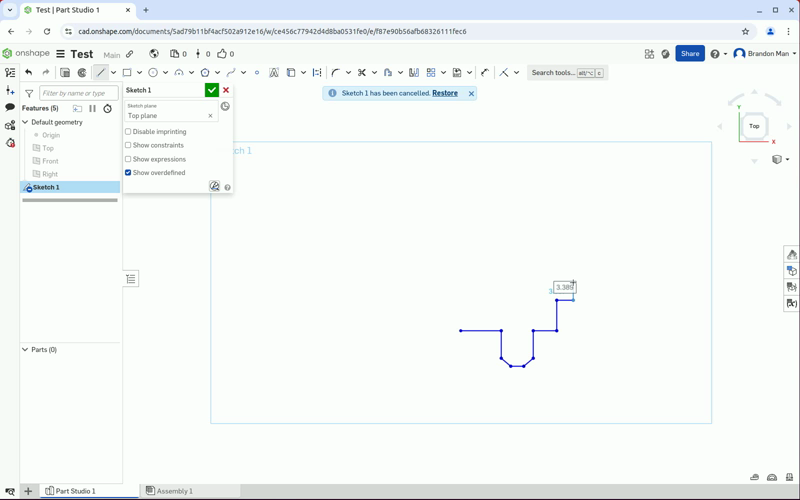
key_down(shift)
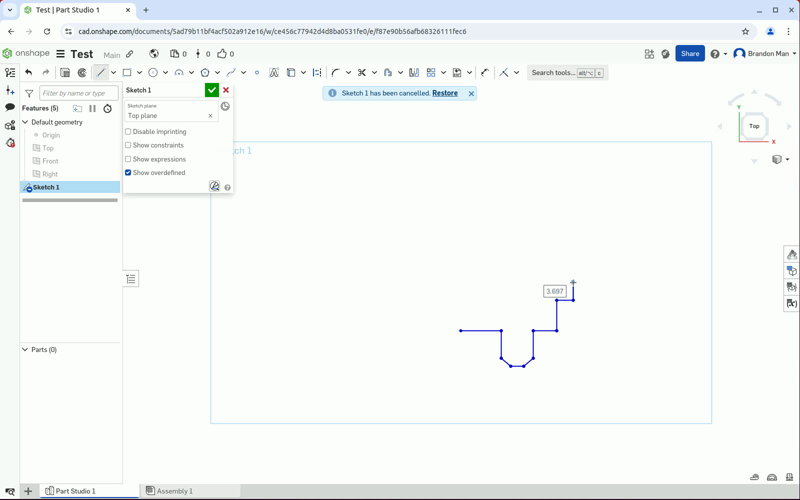
mouse_move(460, 282)
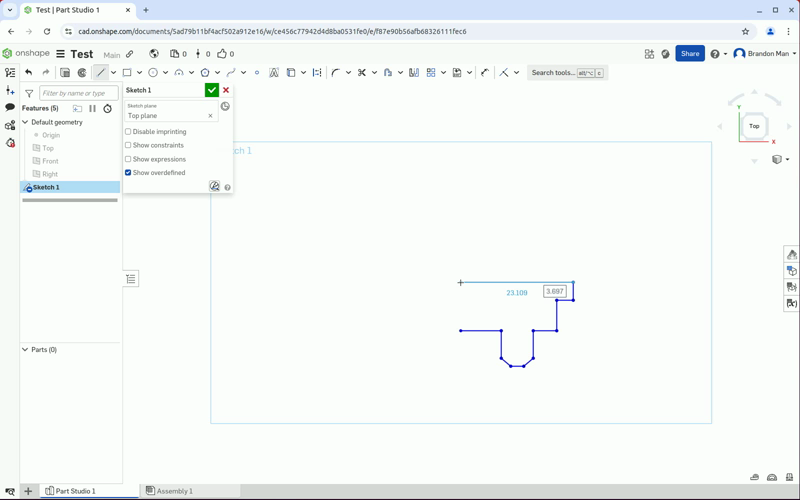
click(460, 282)
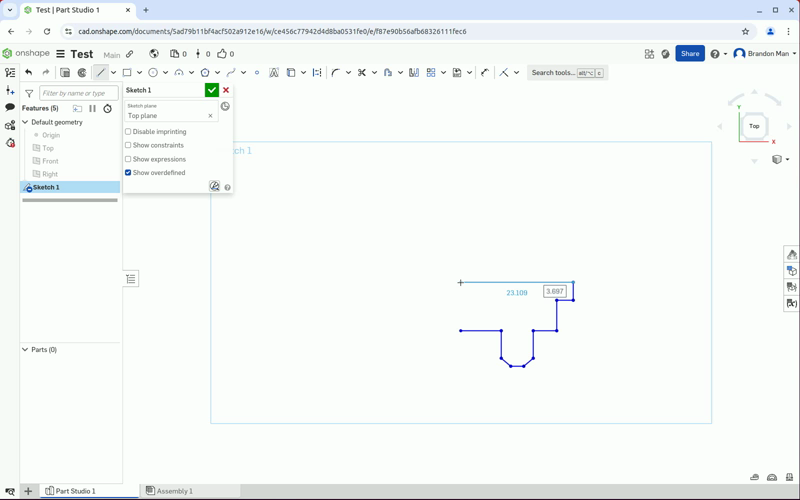
key_up(shift)
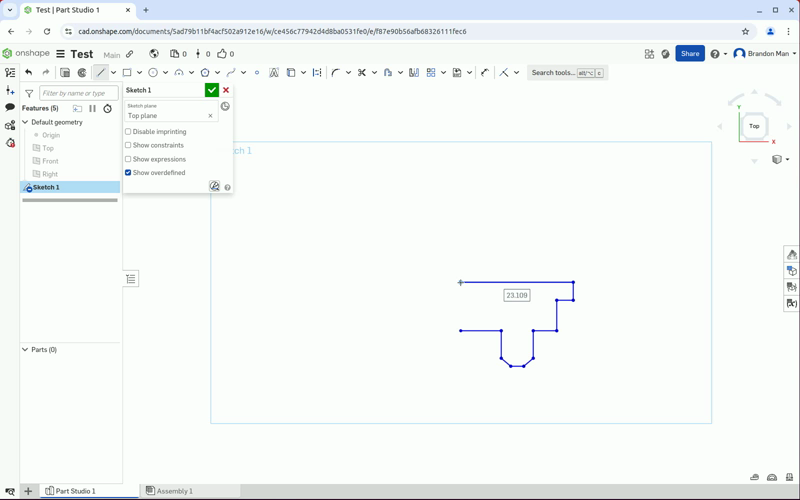
mouse_move(490, 282)
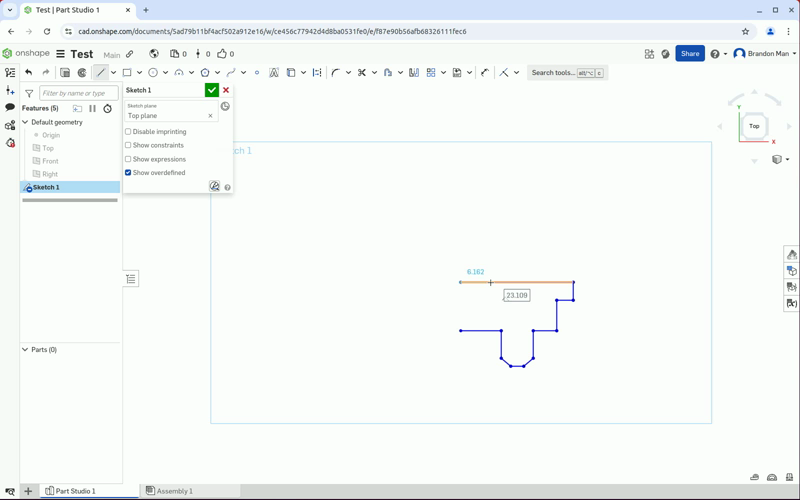
key_down(shift)
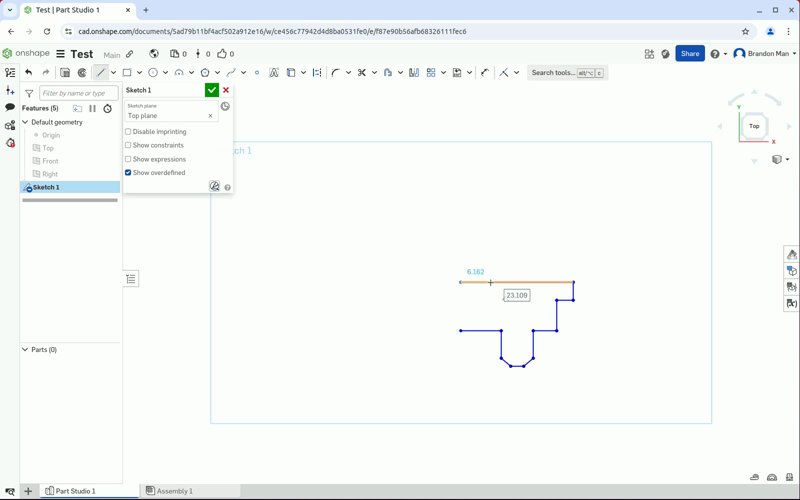
mouse_move(460, 330)
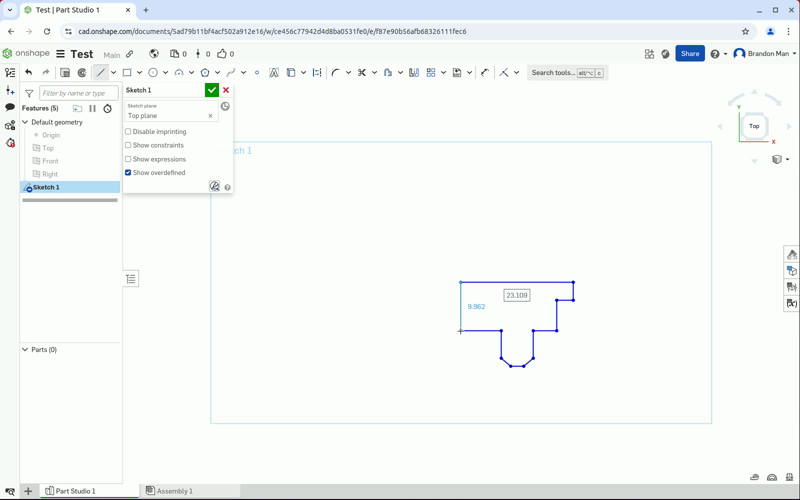
key_up(shift)
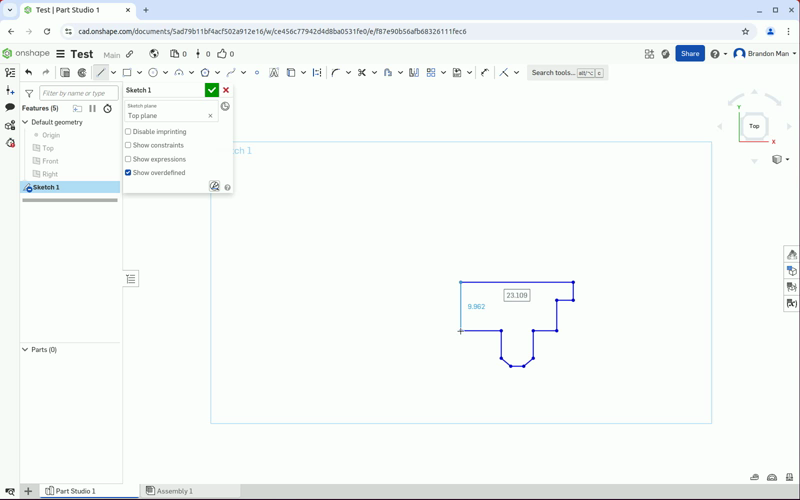
click(460, 330)
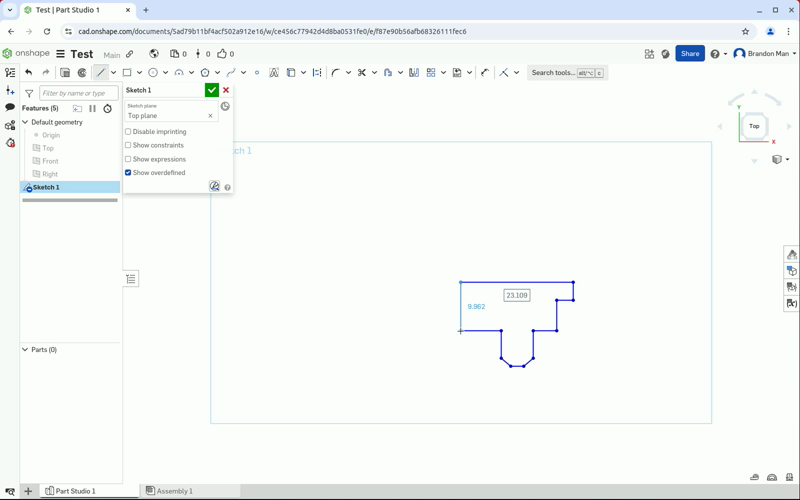
key(esc)
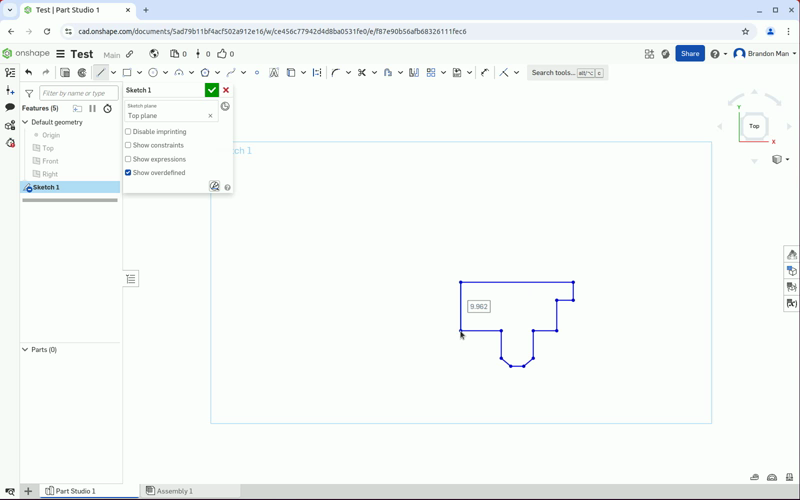
mouse_move(519, 291)
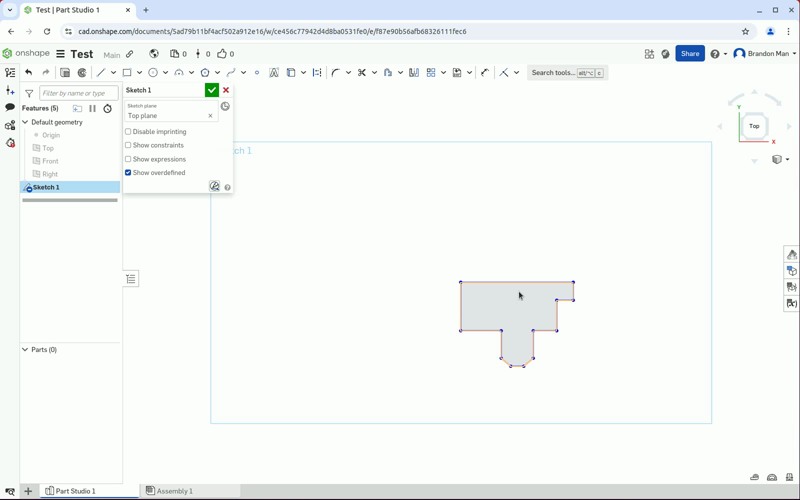
click(519, 291)
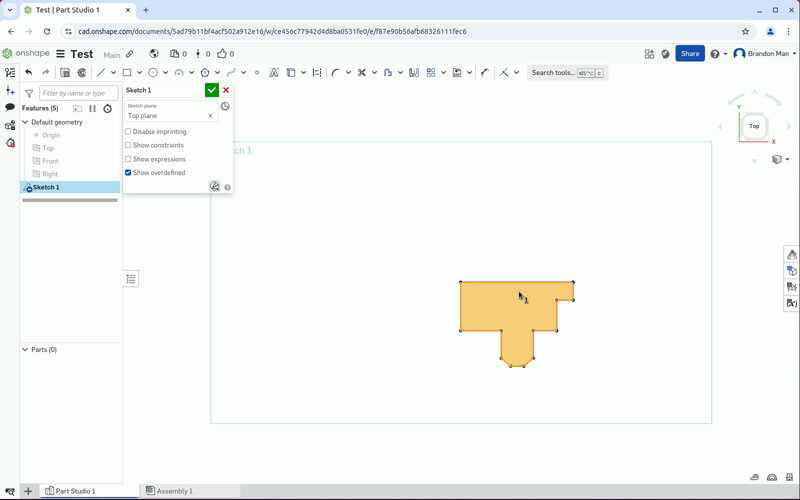
mouse_move(73, 352)
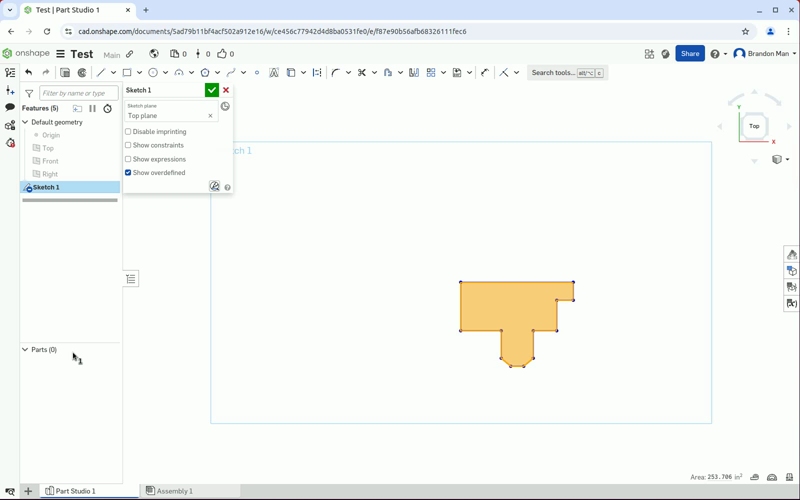
key(shift+y)
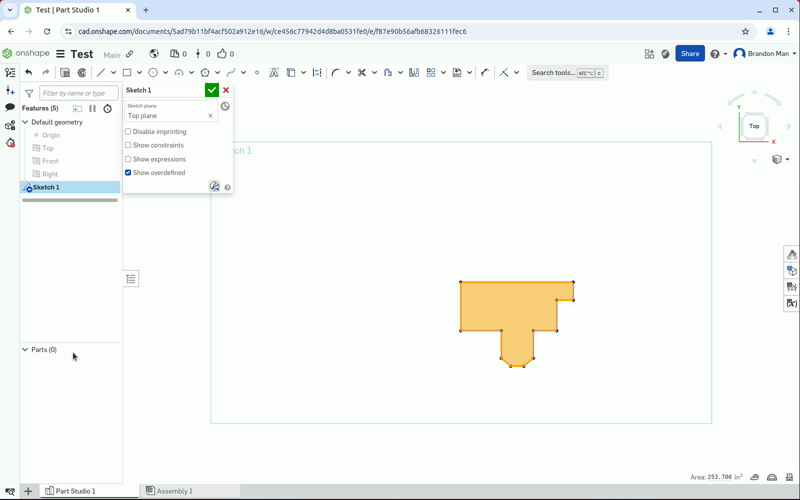
key(shift+e)
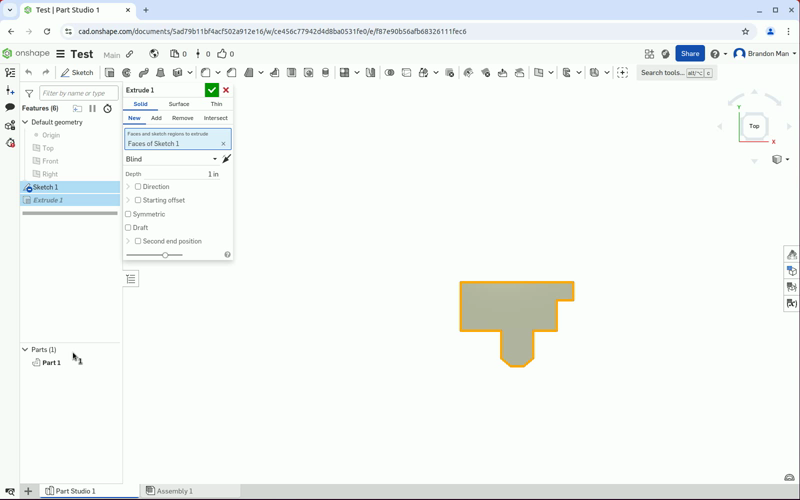
mouse_move(143, 106)
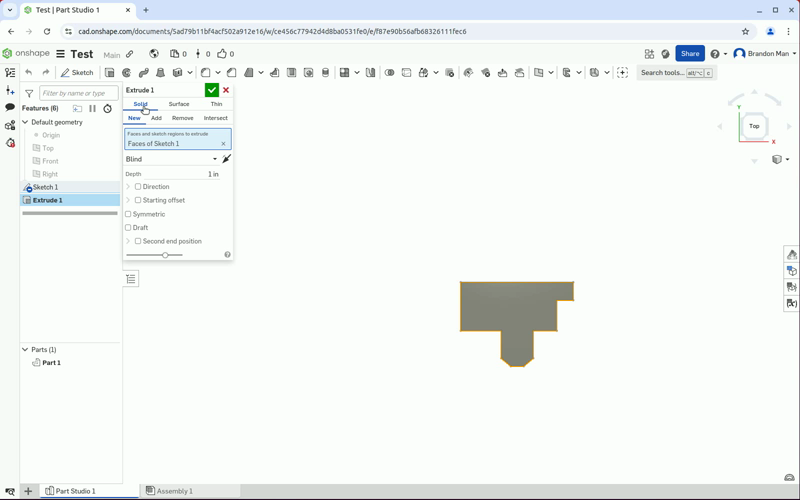
click(143, 106)
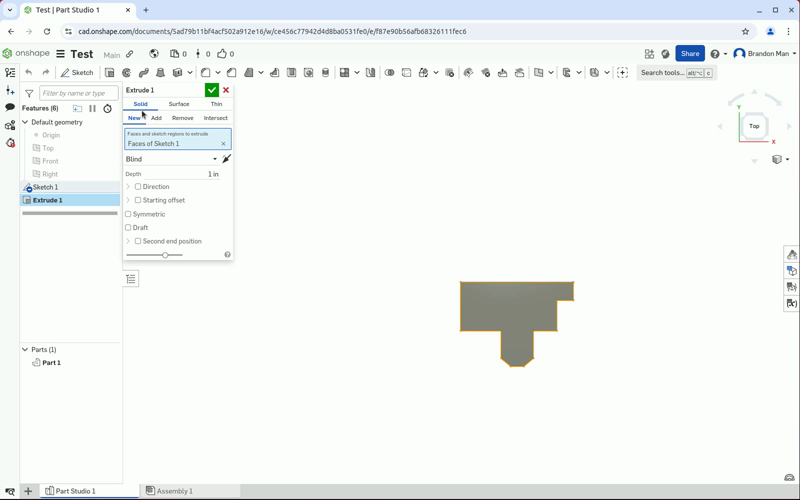
mouse_move(137, 120)
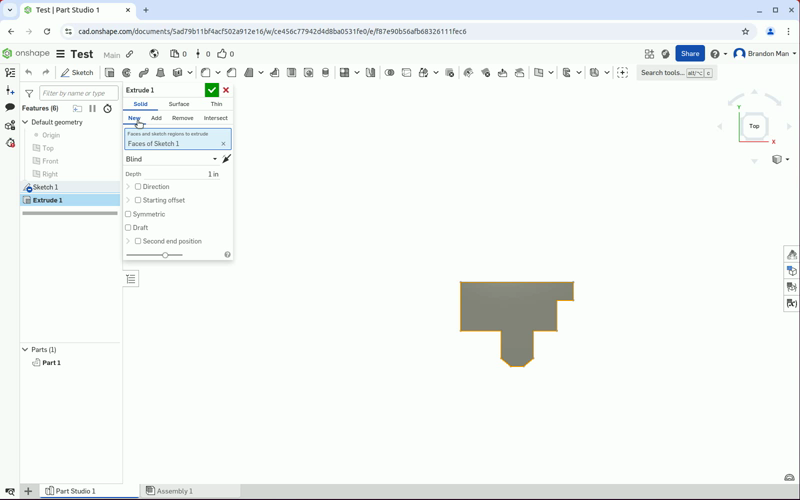
click(137, 120)
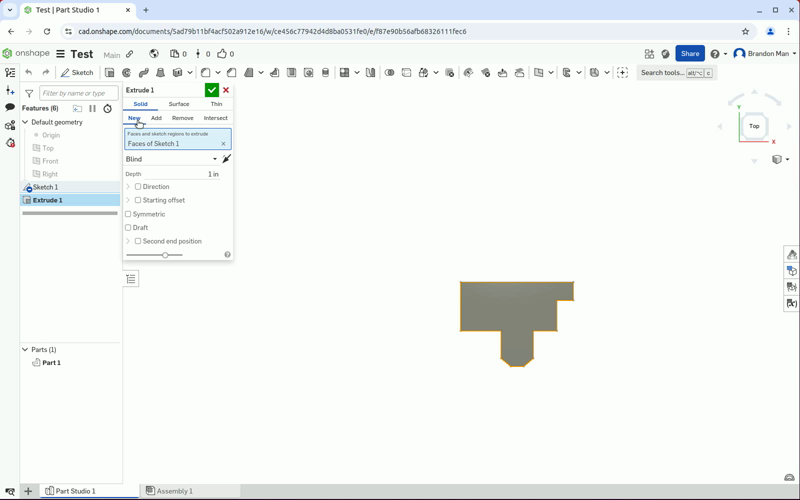
key(tab, 4)
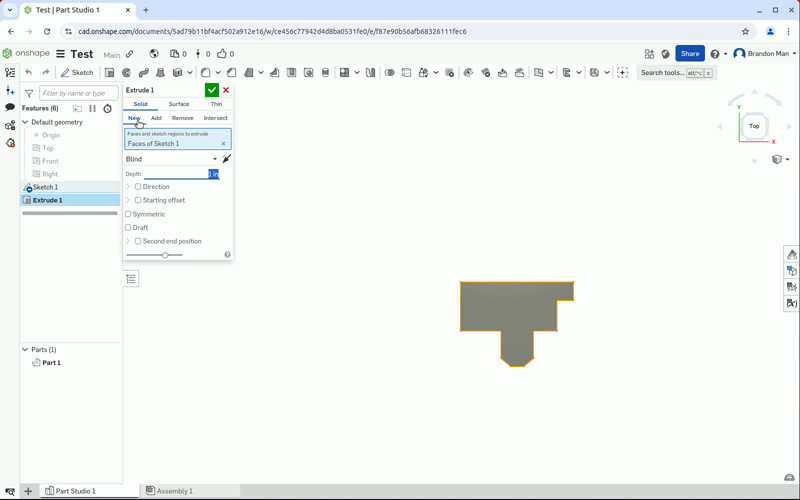
text(-0.241)
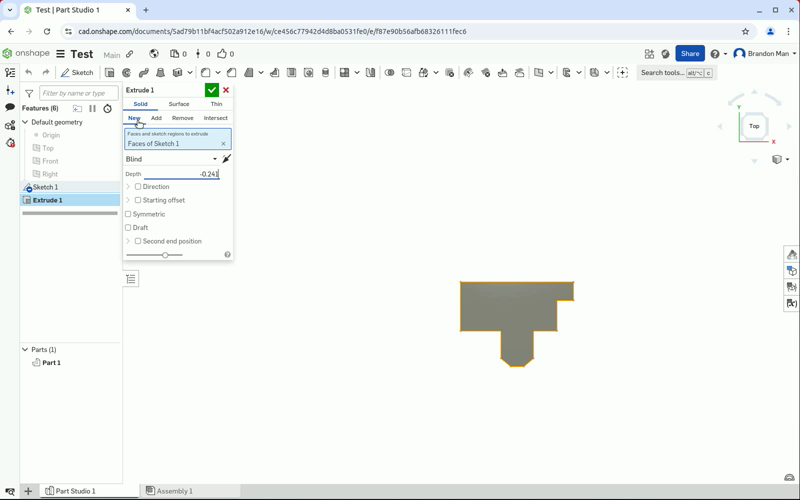
key(enter)
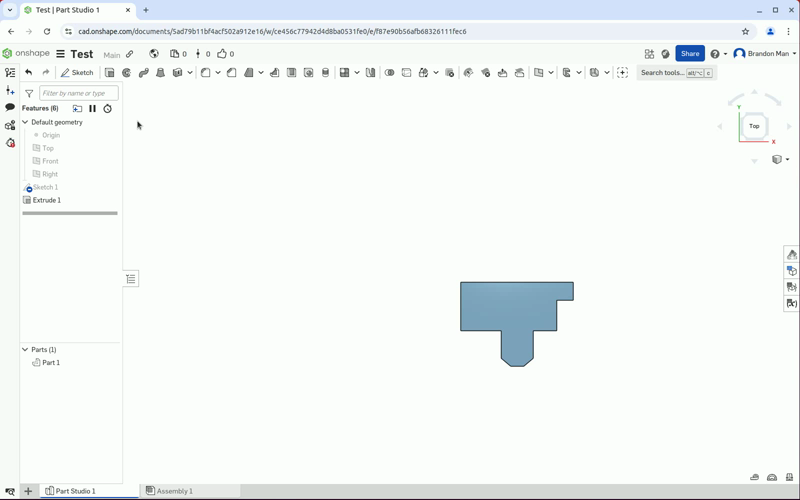
key(shift+h)
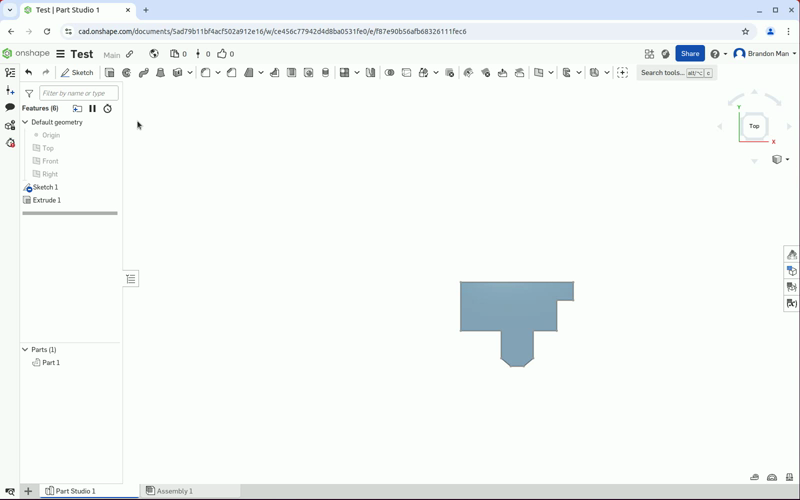
key(shift+h)
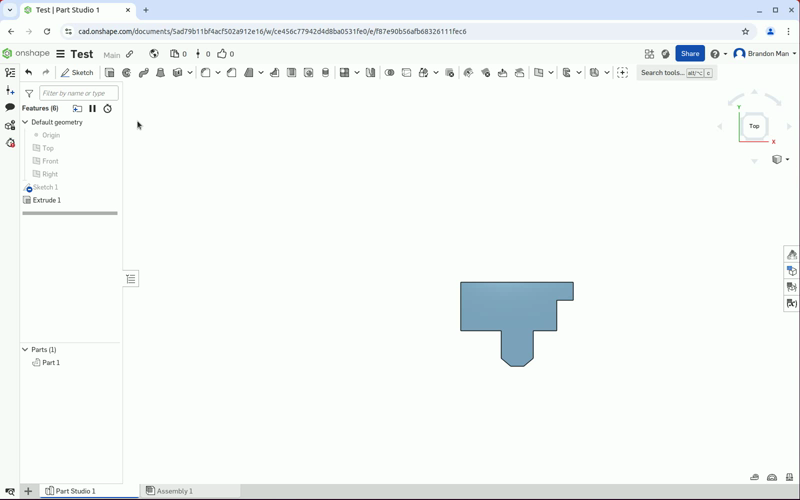
mouse_move(73, 189)
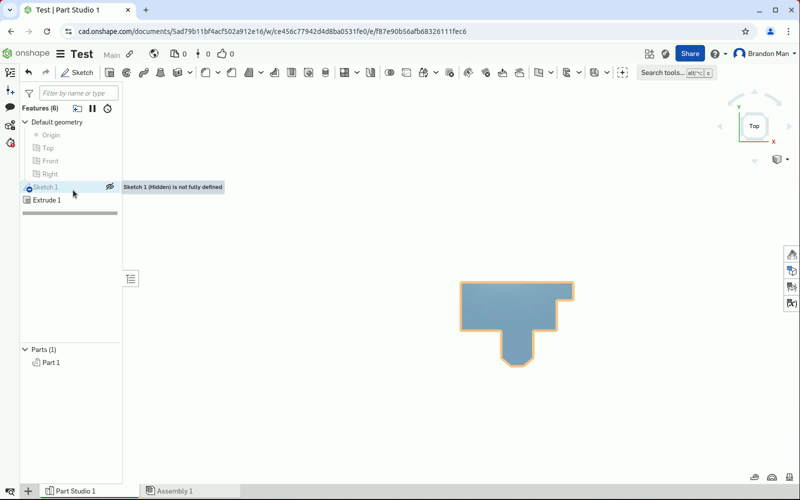
click(73, 189)
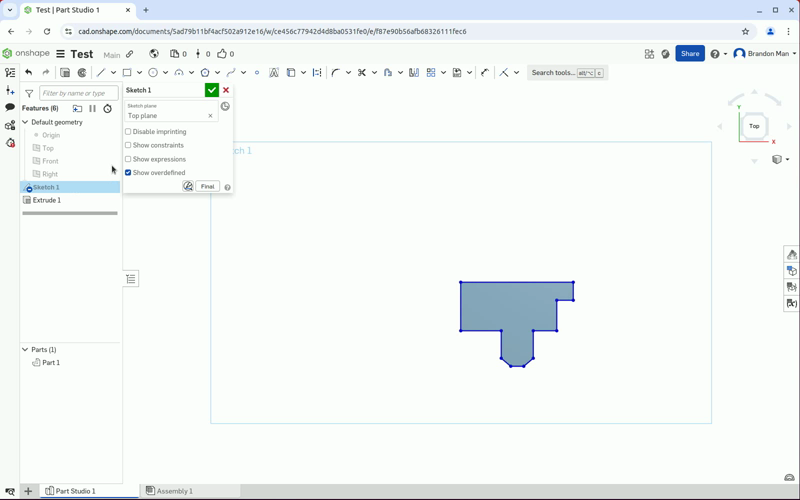
mouse_move(229, 92)
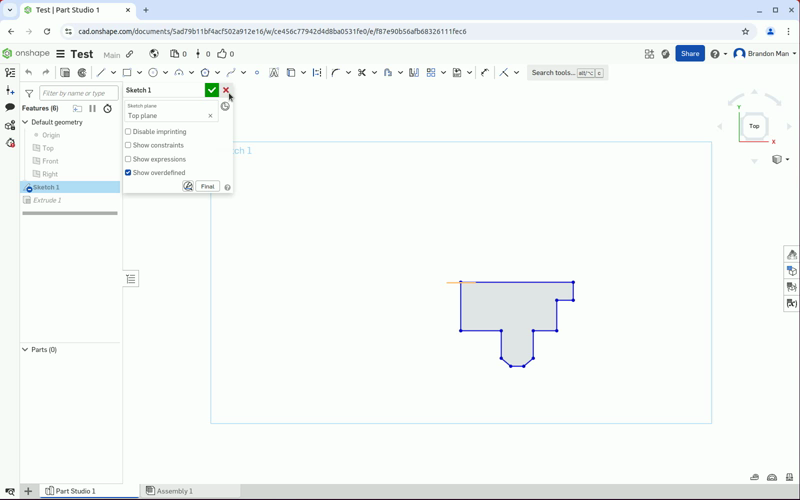
click(229, 92)
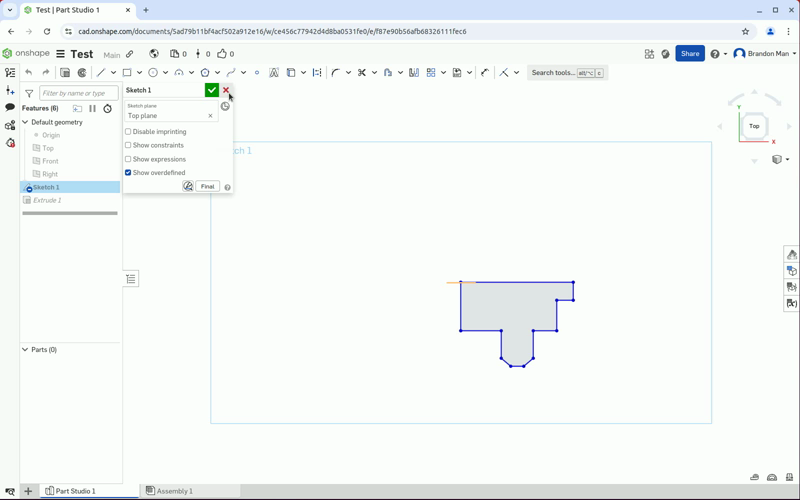
key(shift+s)
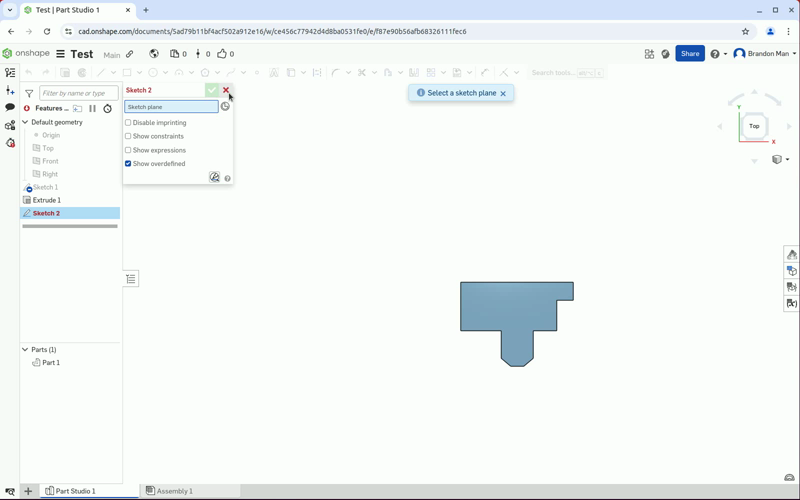
mouse_move(73, 150)
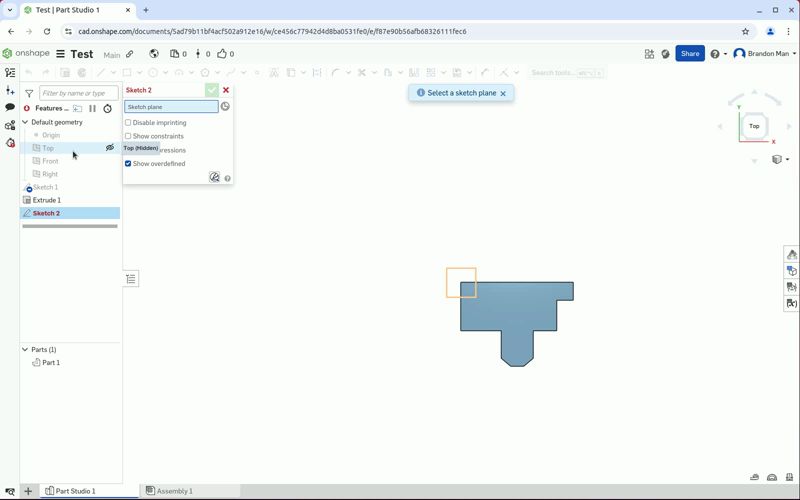
click(73, 150)
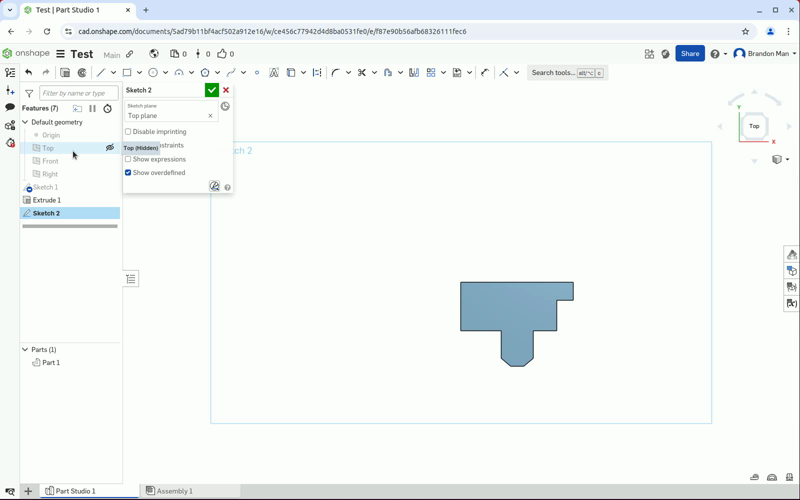
mouse_move(73, 352)
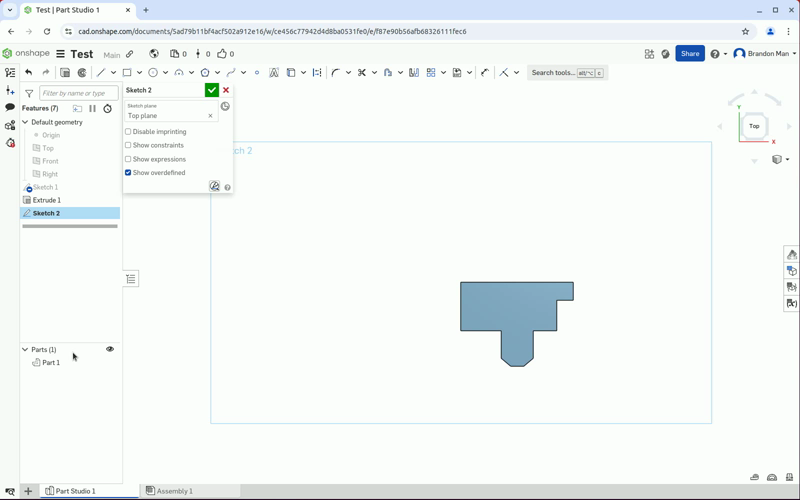
key(y)
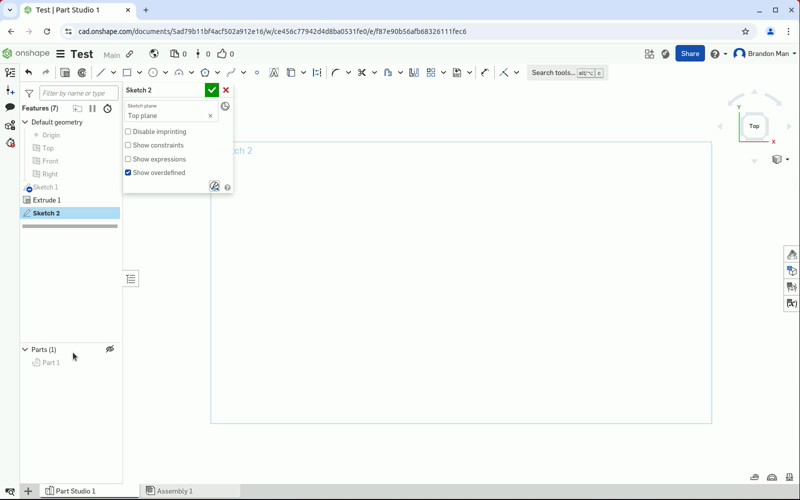
key(l)
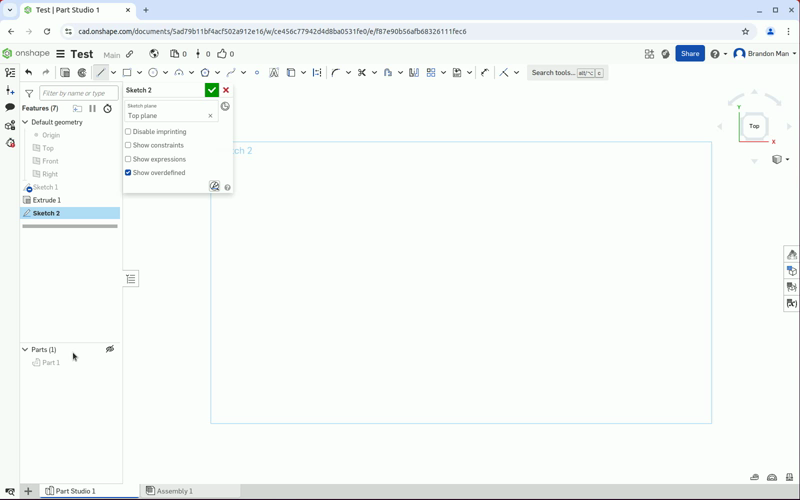
key_down(shift)
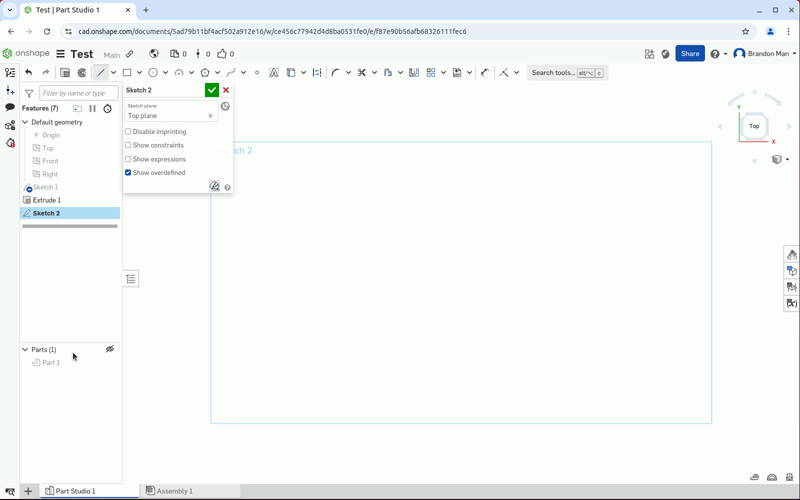
mouse_move(478, 299)
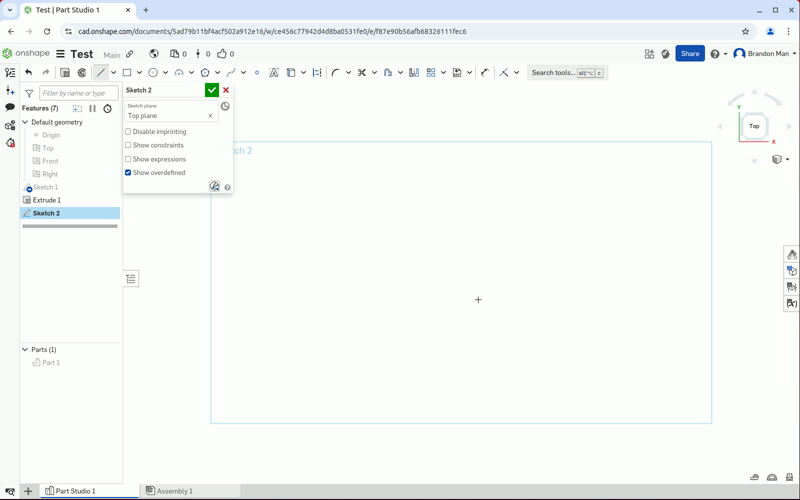
click(478, 299)
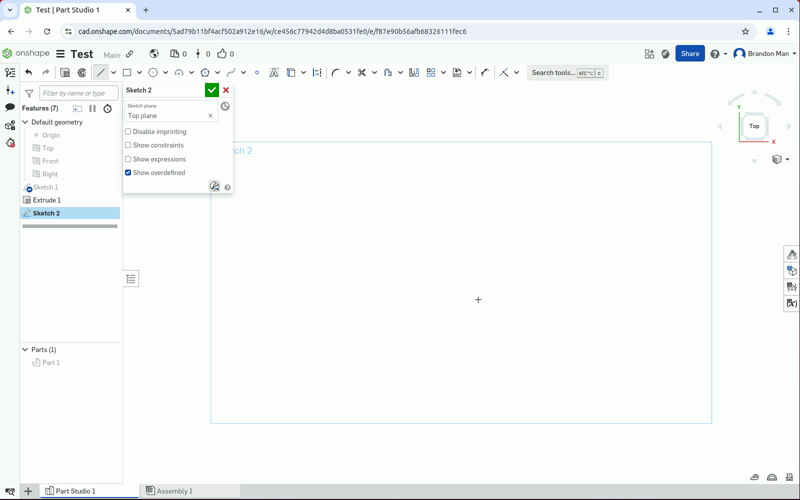
key_up(shift)
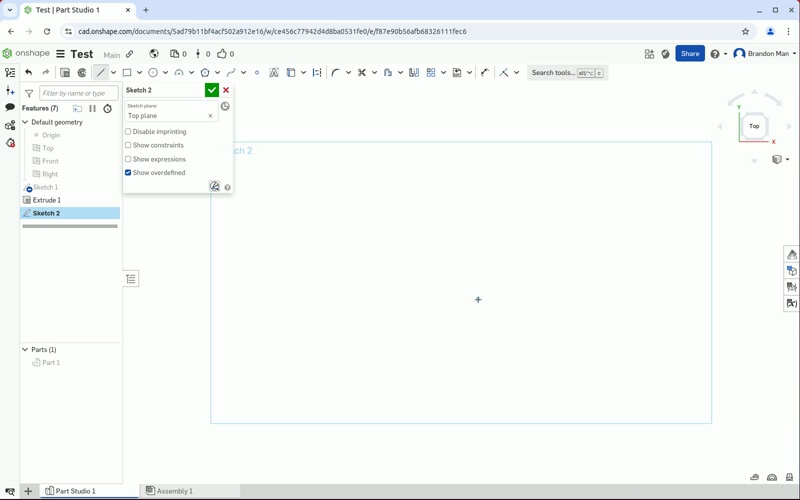
key_down(shift)
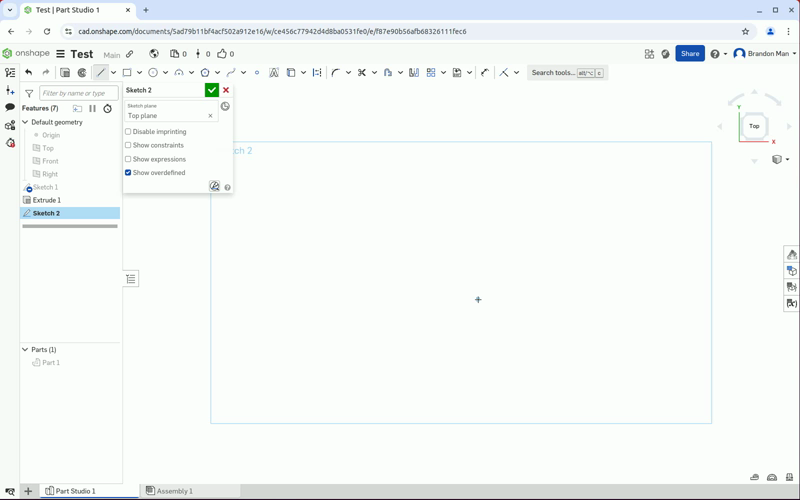
mouse_move(543, 299)
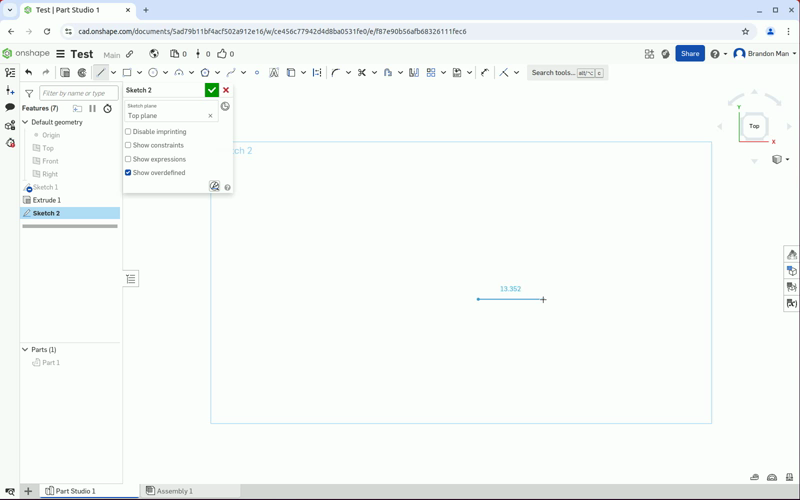
click(543, 299)
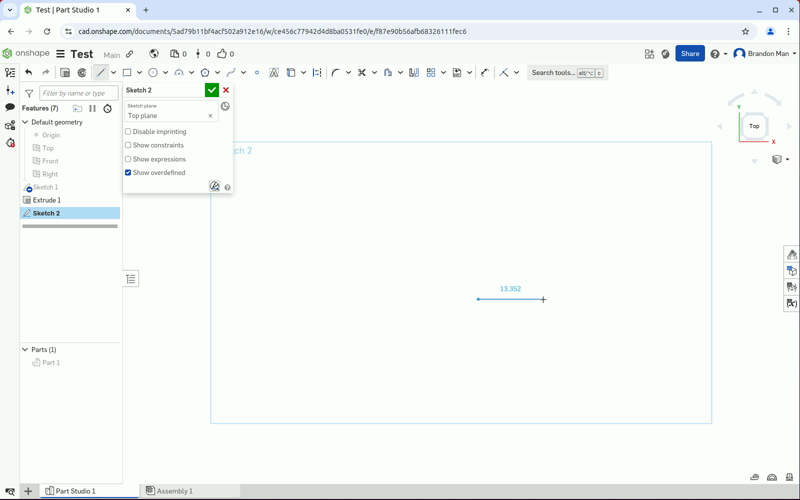
key_up(shift)
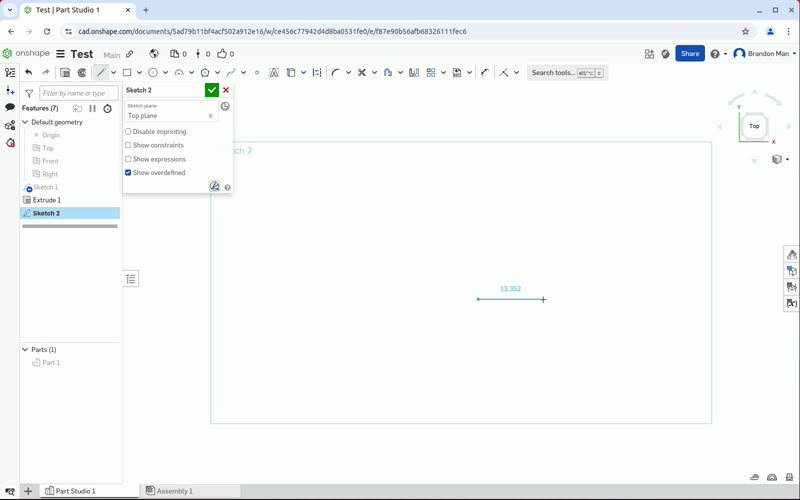
key_down(shift)
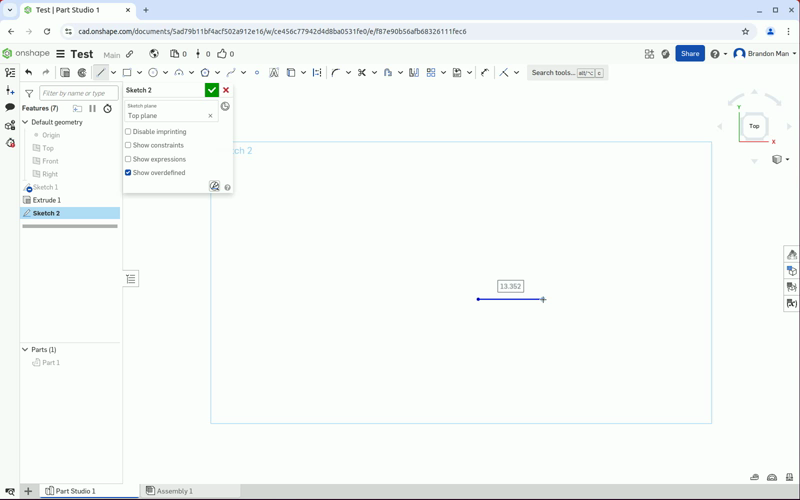
mouse_move(573, 299)
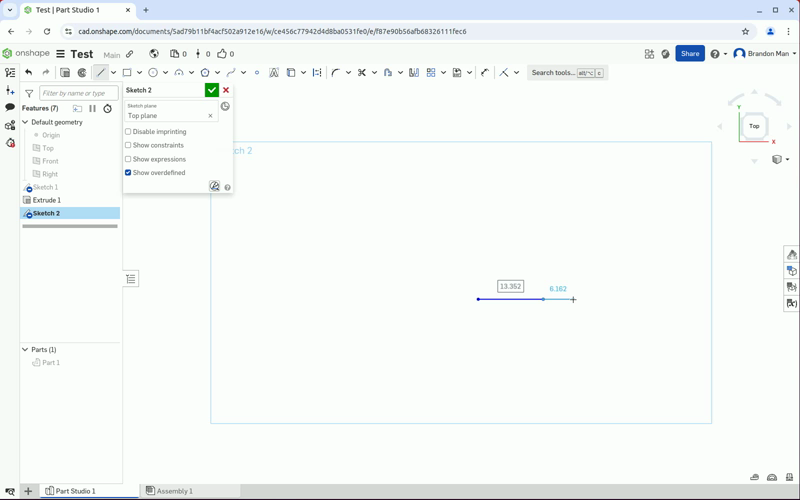
mouse_move(543, 297)
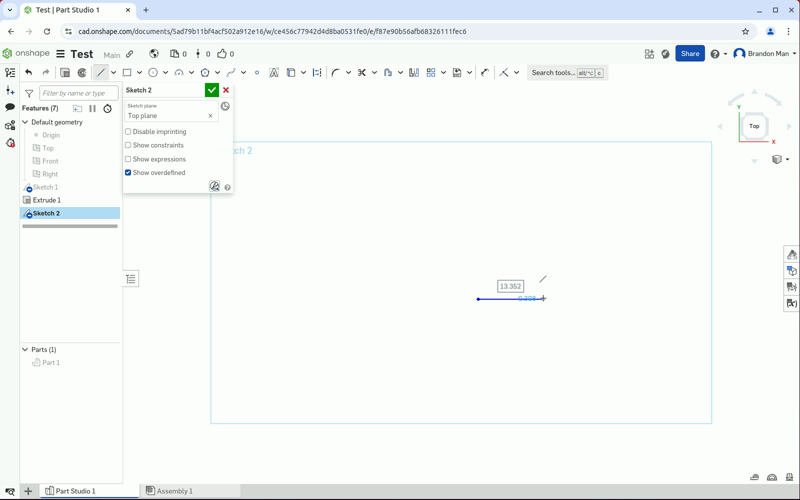
scroll(6)
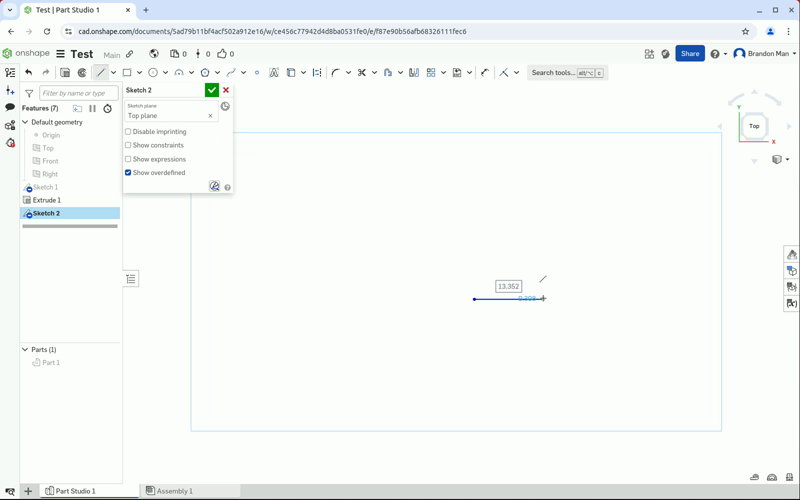
scroll(6)
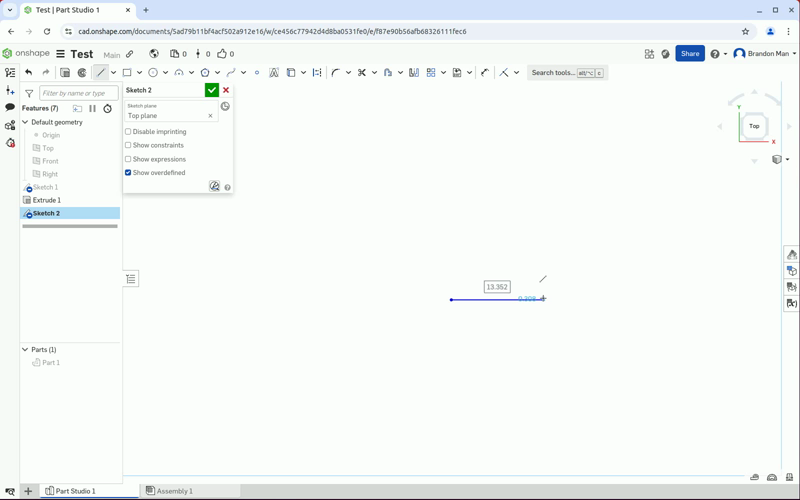
scroll(6)
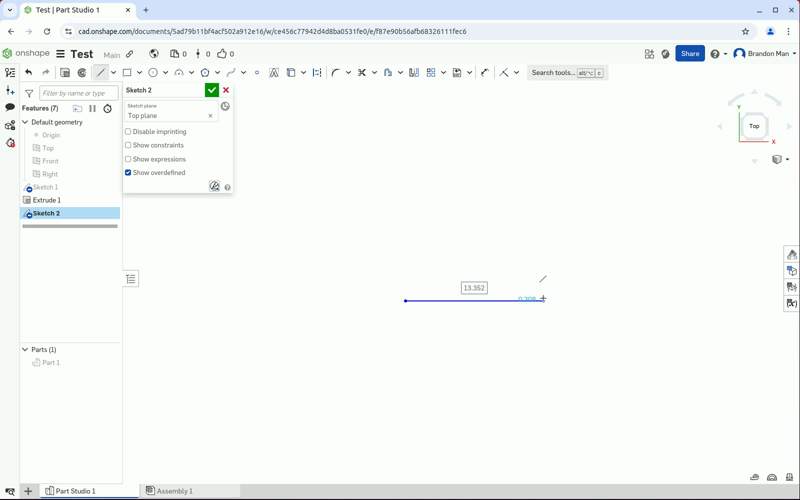
scroll(6)
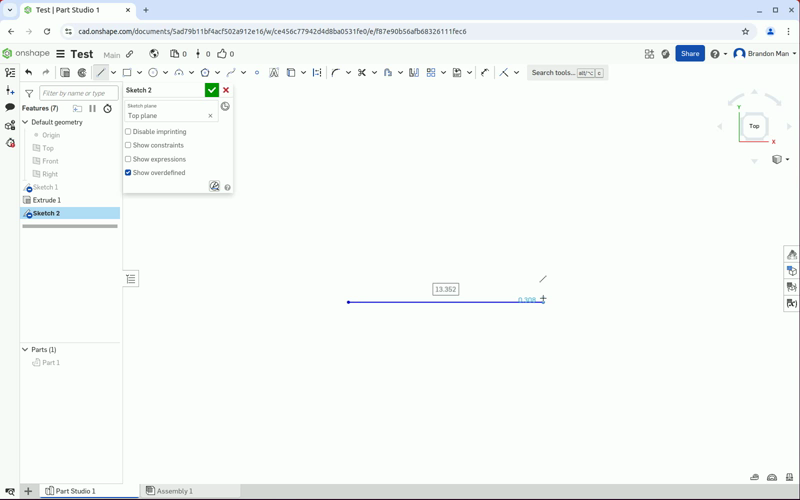
scroll(6)
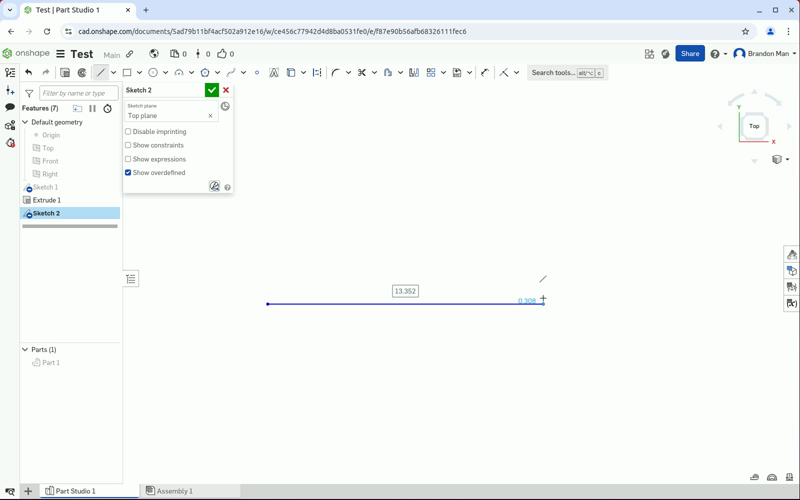
scroll(6)
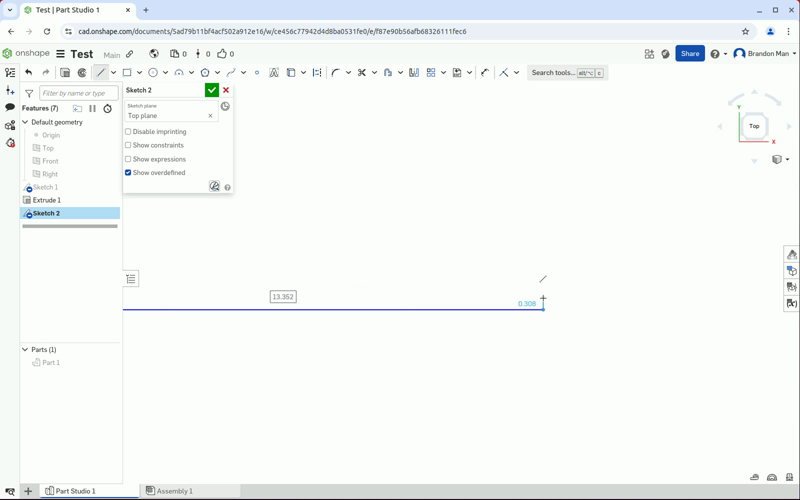
scroll(6)
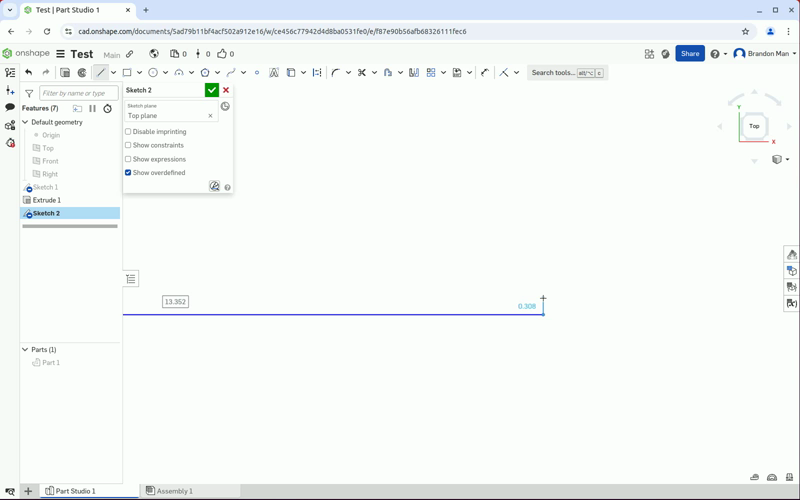
click(543, 297)
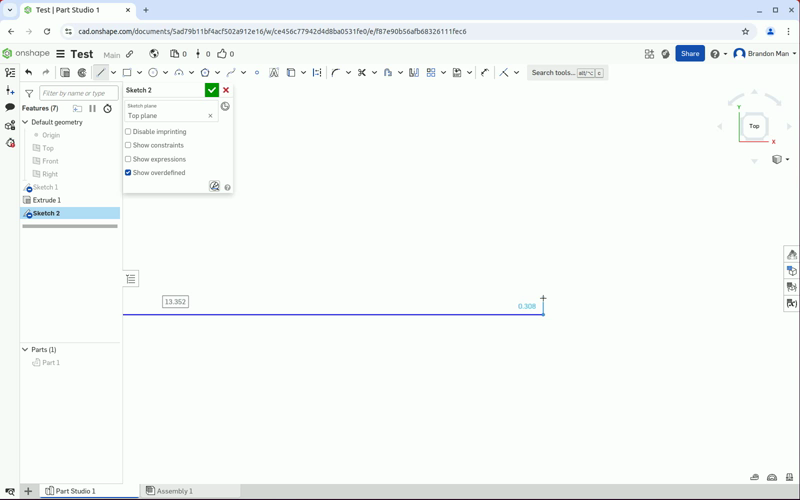
scroll(-6)
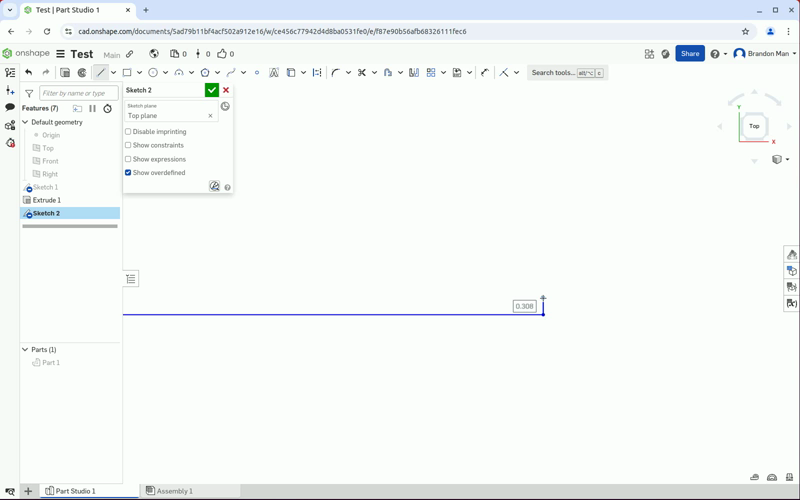
scroll(-6)
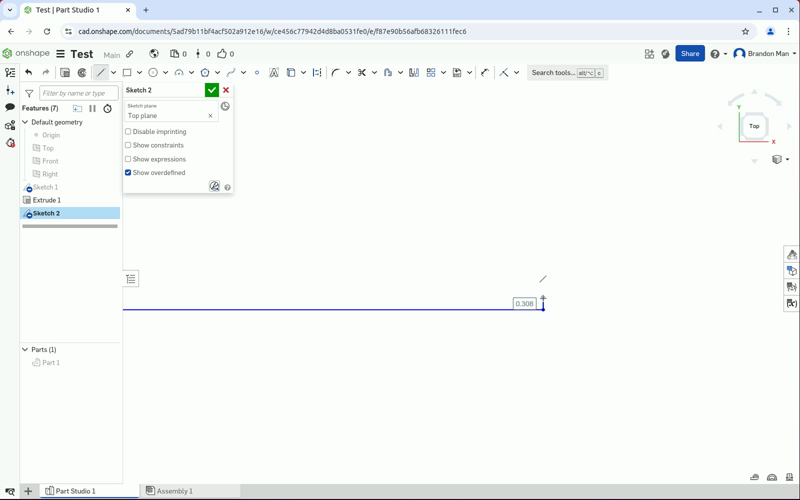
scroll(-6)
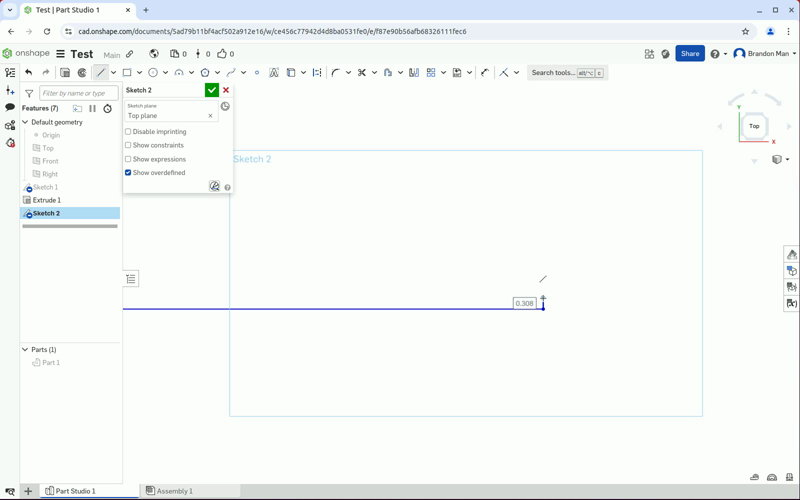
scroll(-6)
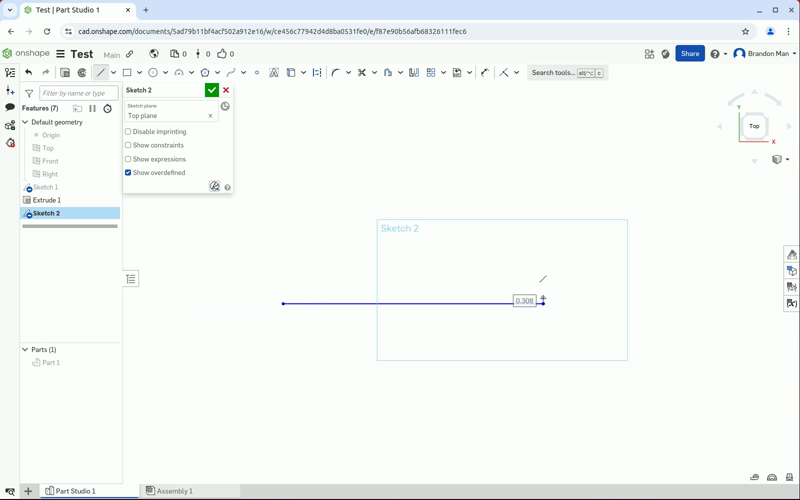
scroll(-6)
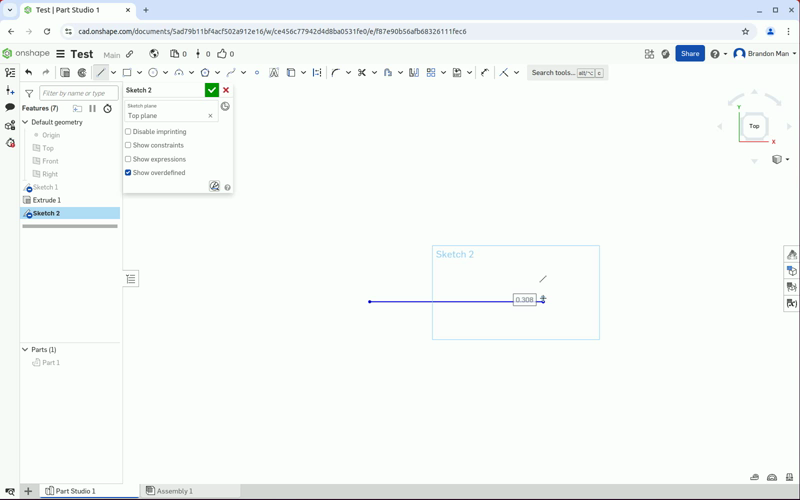
scroll(-6)
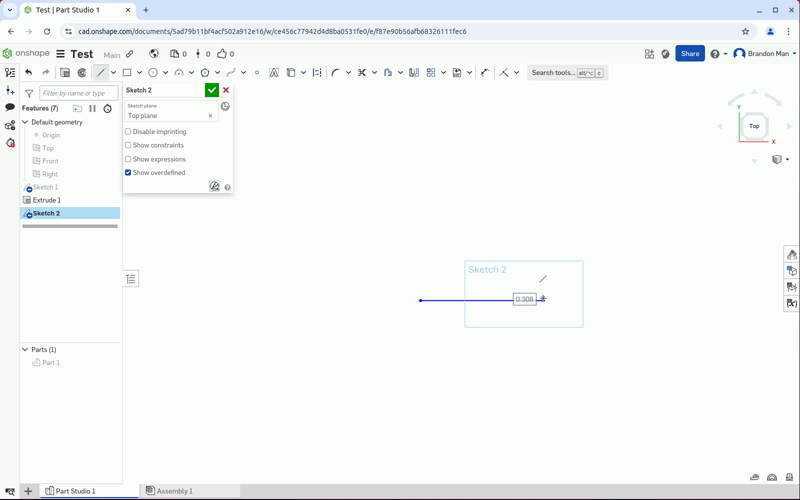
scroll(-6)
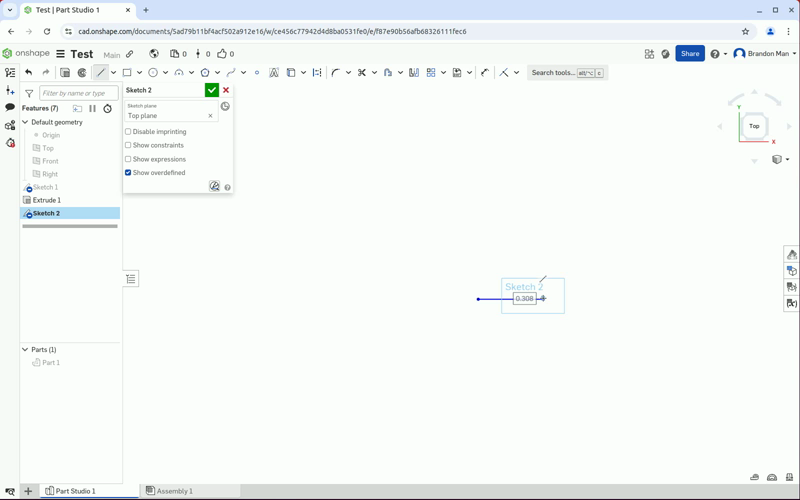
key_up(shift)
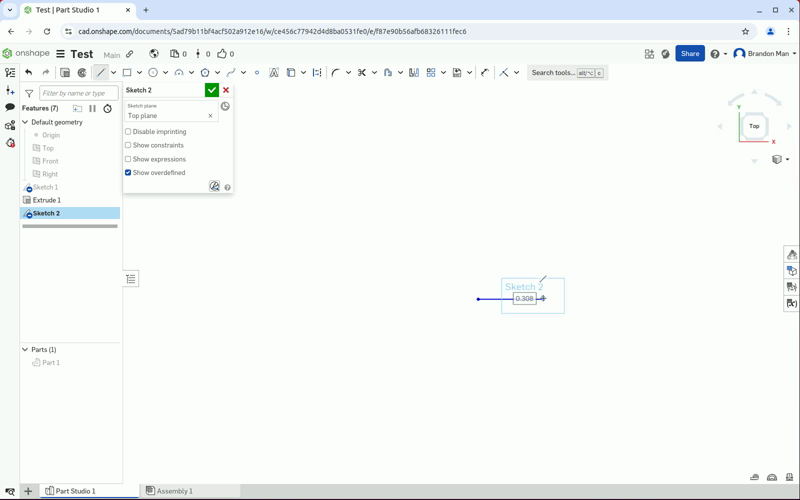
key_down(shift)
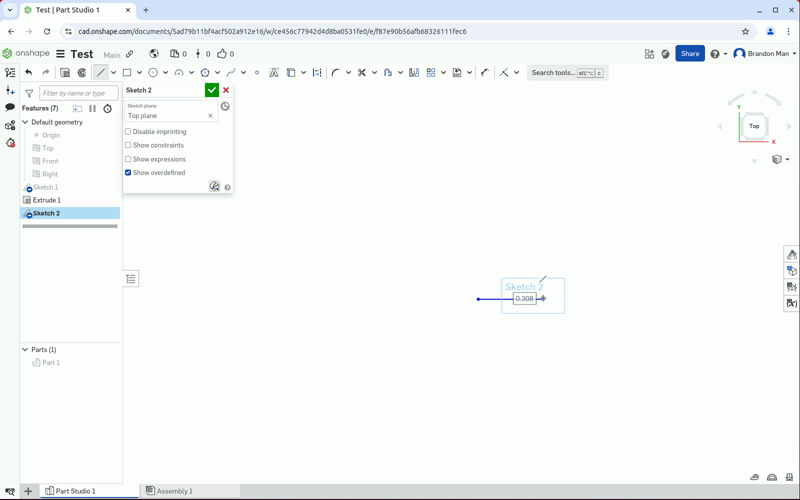
mouse_move(573, 297)
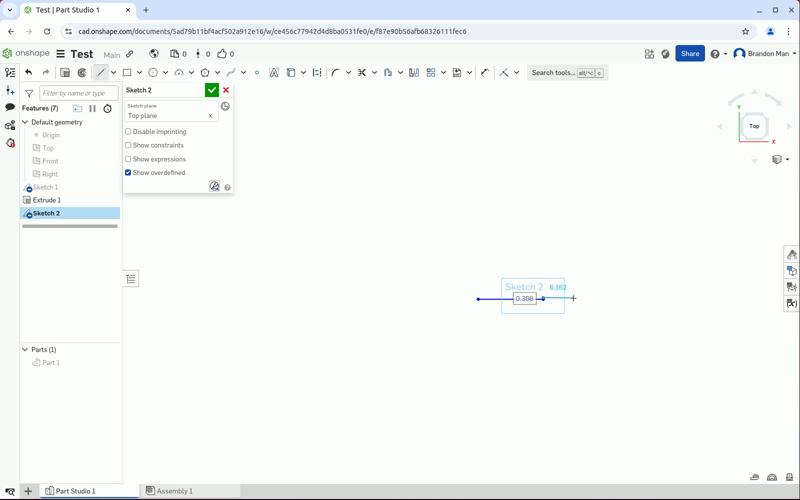
mouse_move(543, 295)
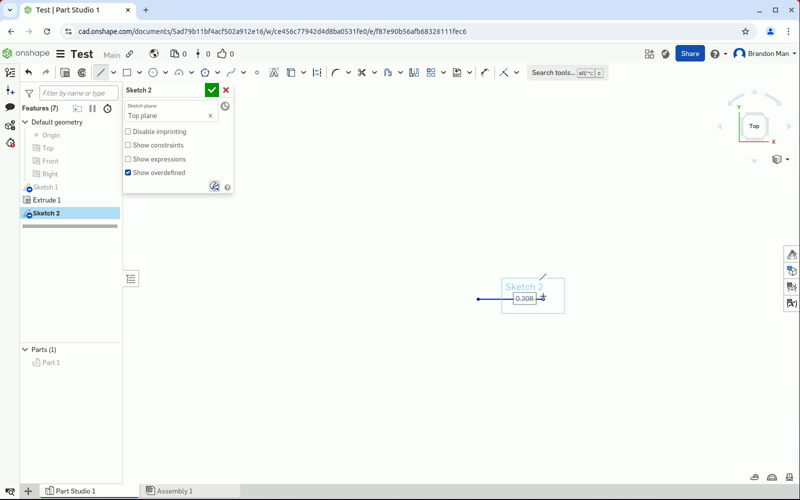
scroll(6)
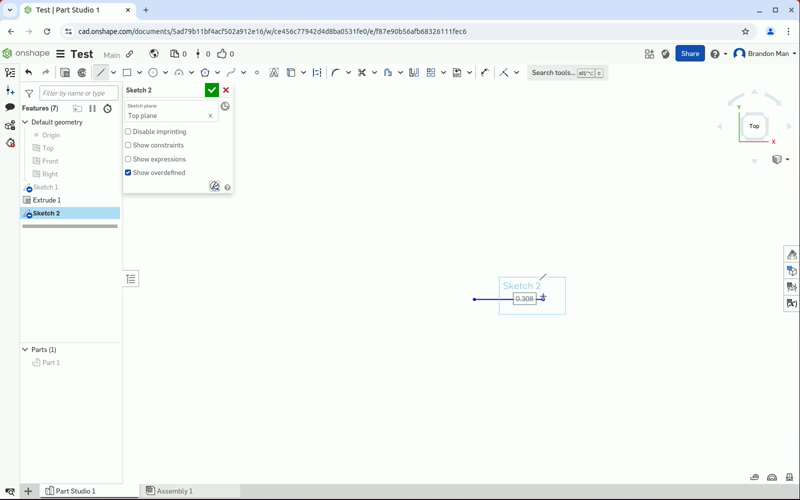
scroll(6)
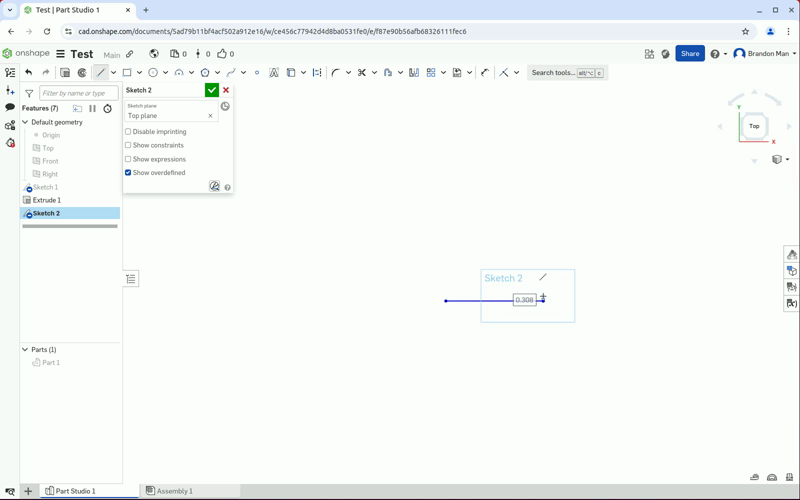
scroll(6)
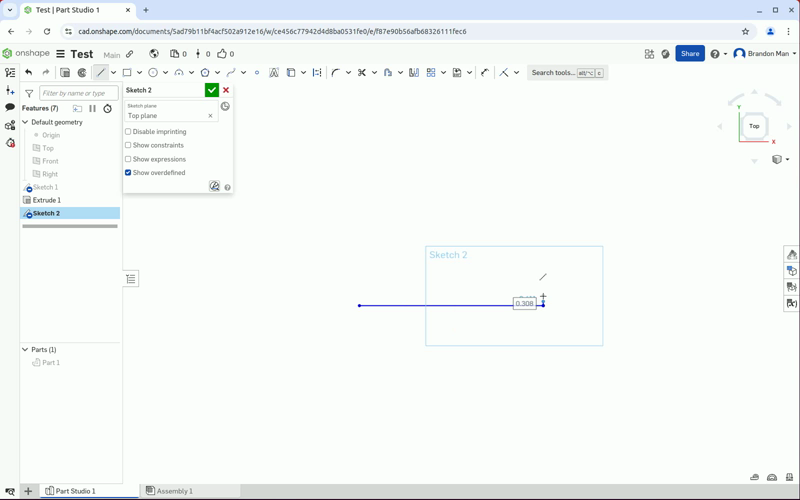
scroll(6)
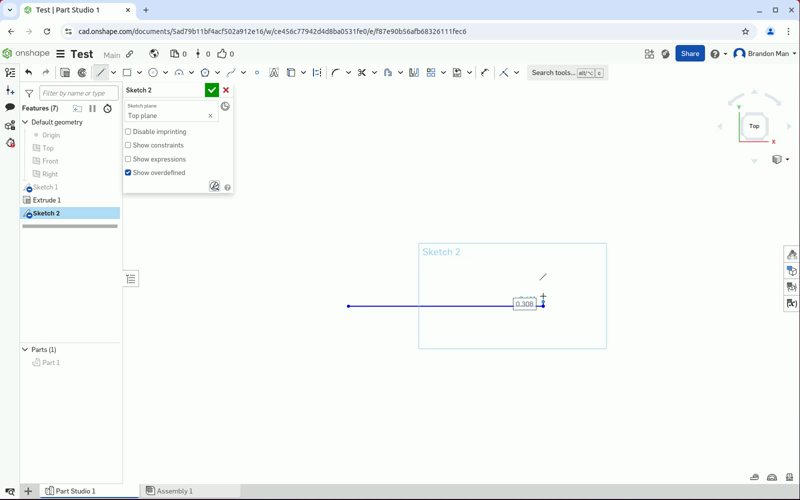
scroll(6)
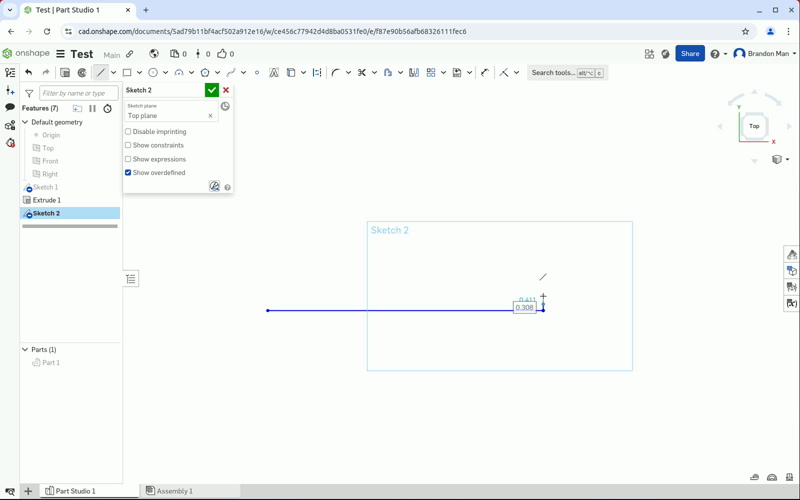
scroll(6)
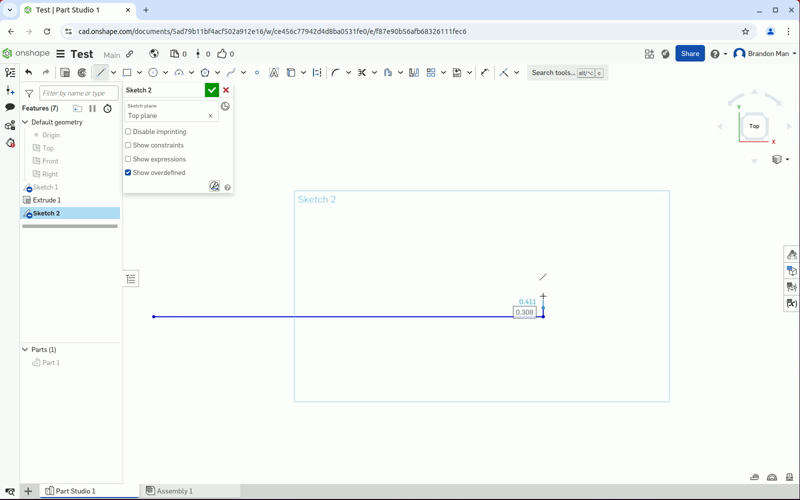
scroll(6)
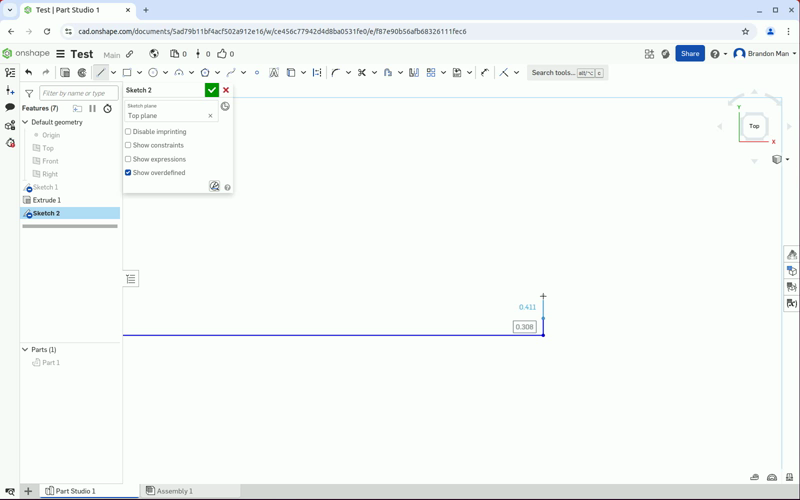
click(543, 295)
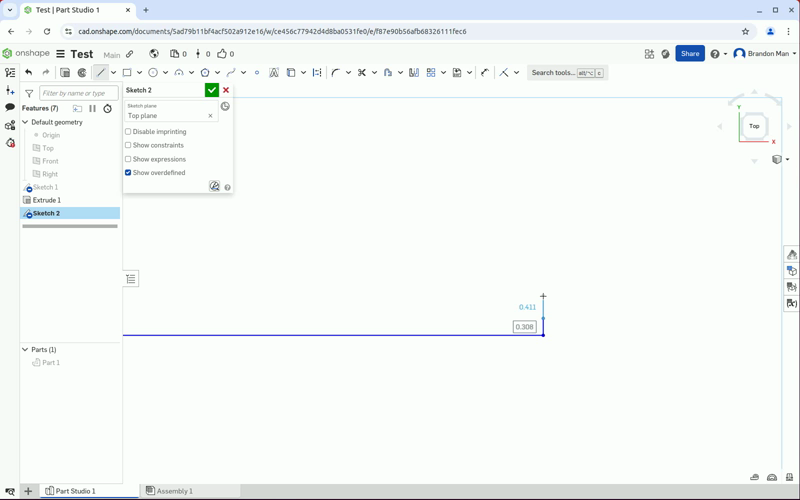
scroll(-6)
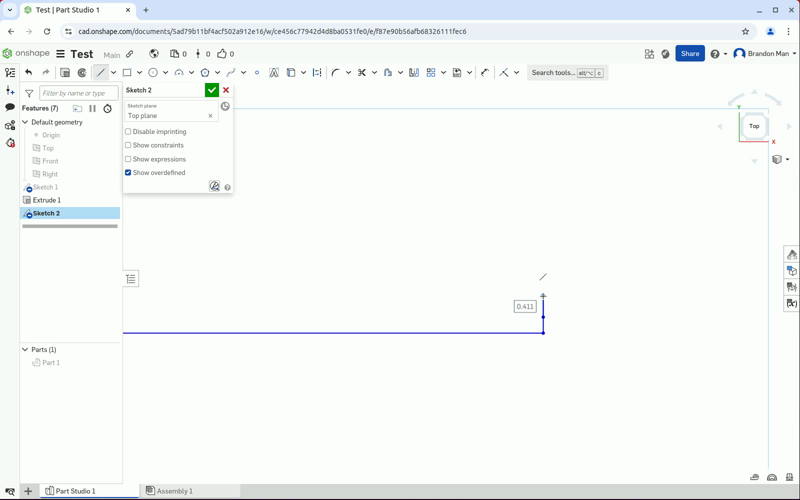
scroll(-6)
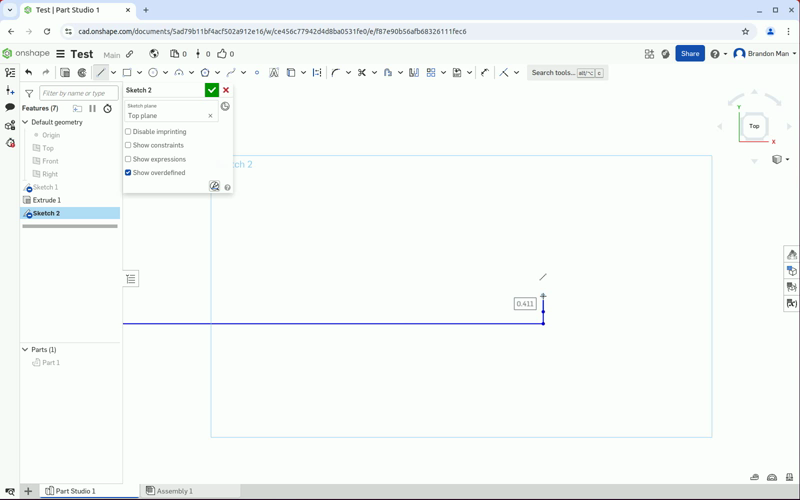
scroll(-6)
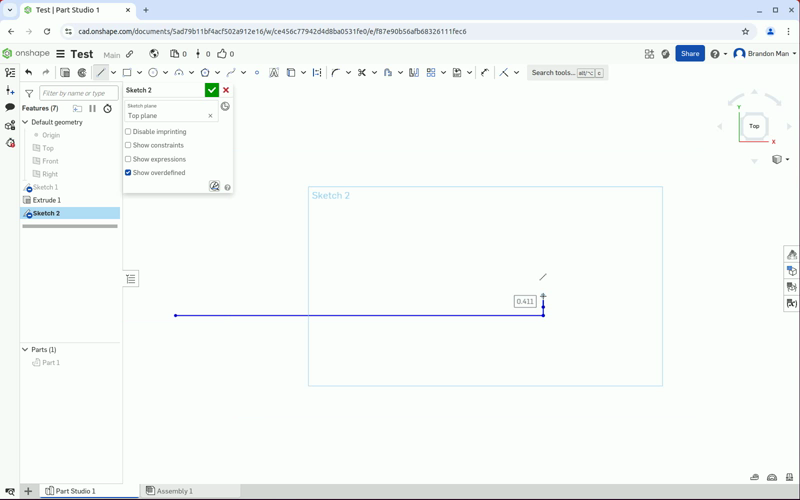
scroll(-6)
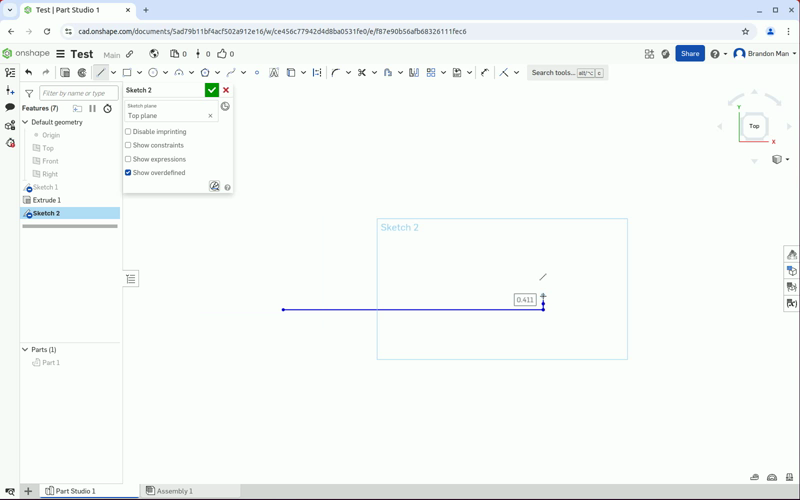
scroll(-6)
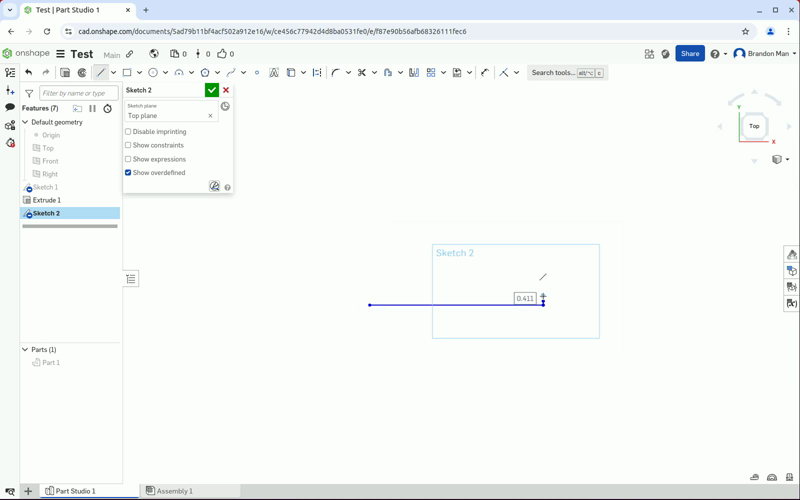
scroll(-6)
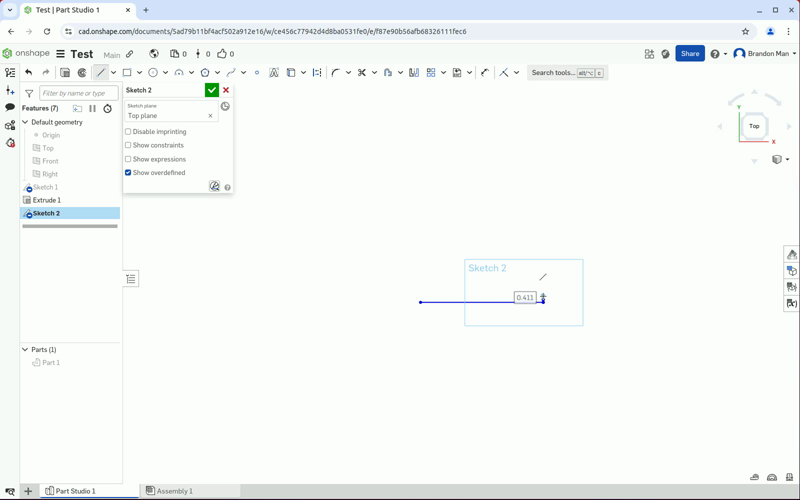
scroll(-6)
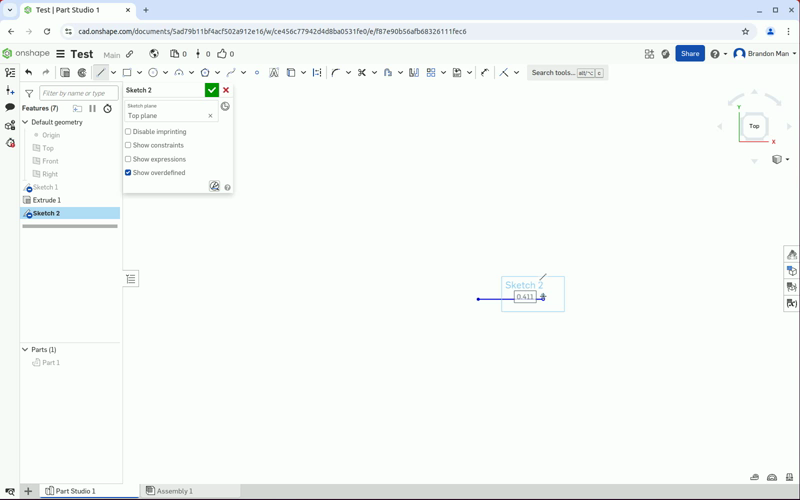
key_up(shift)
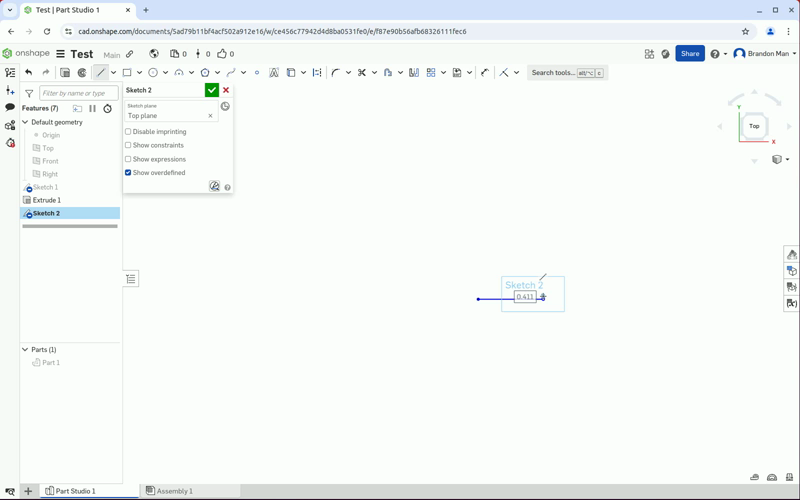
key_down(shift)
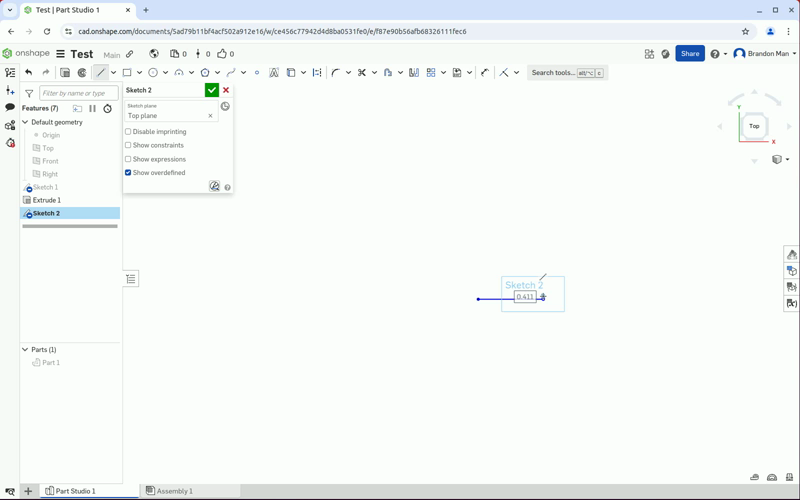
mouse_move(481, 295)
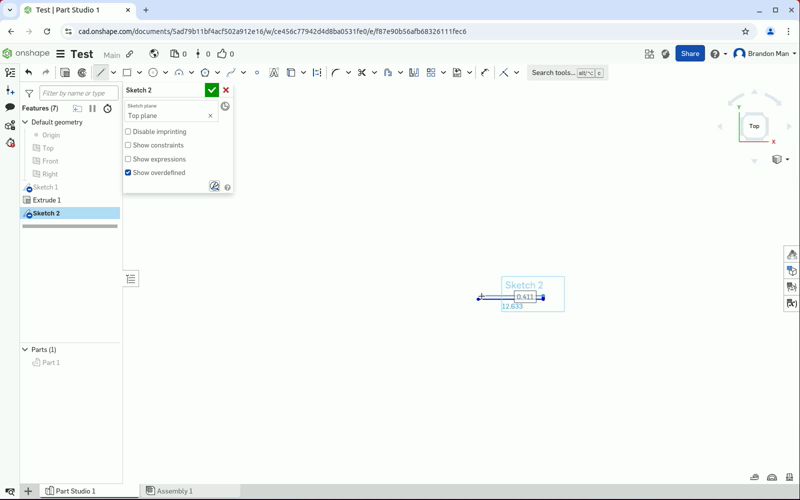
click(481, 295)
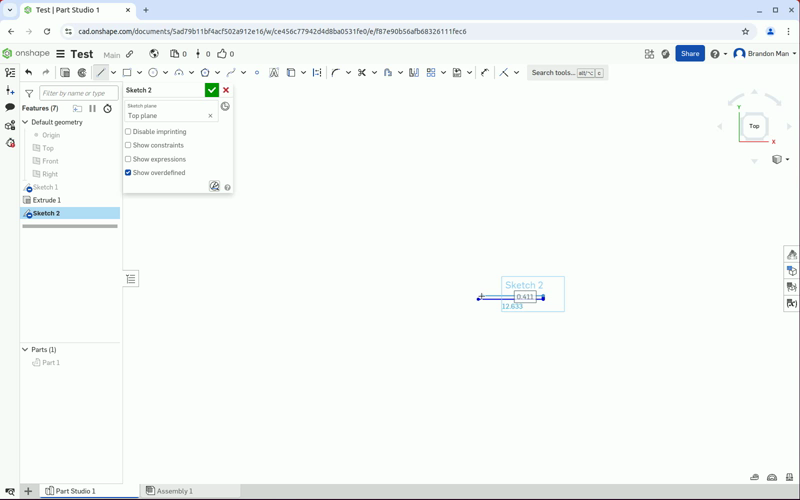
key_up(shift)
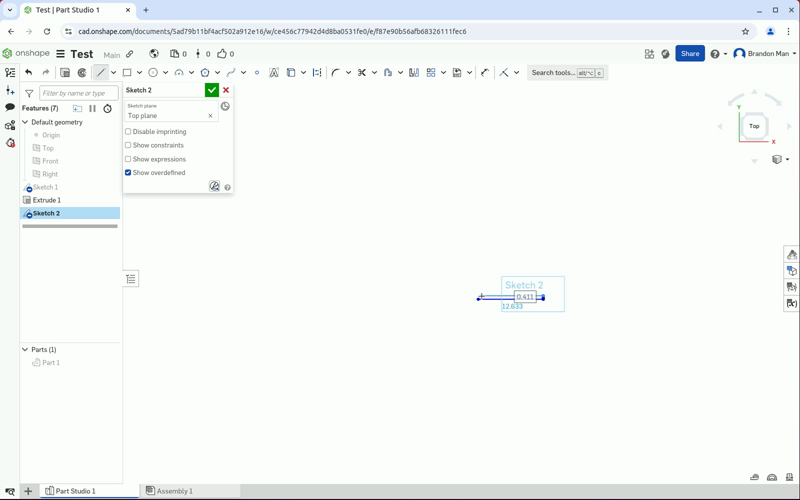
key_down(shift)
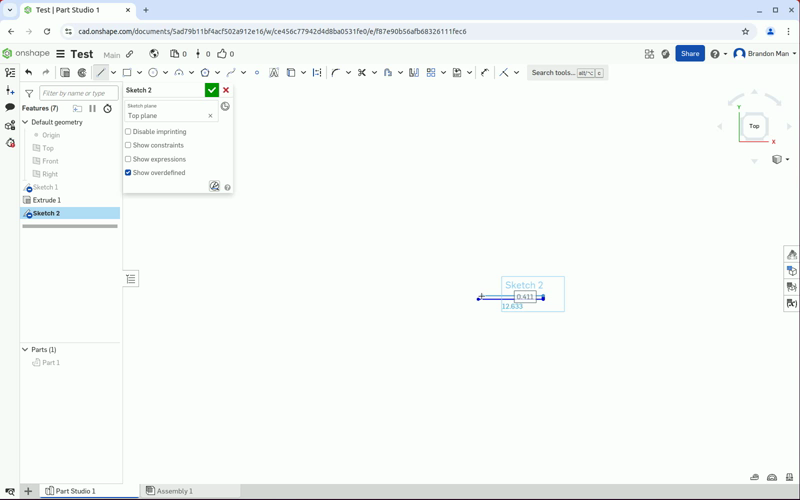
mouse_move(511, 295)
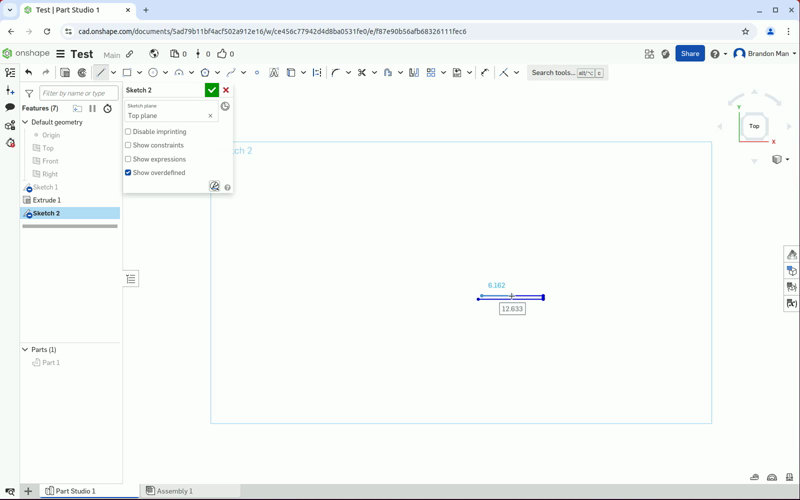
mouse_move(481, 282)
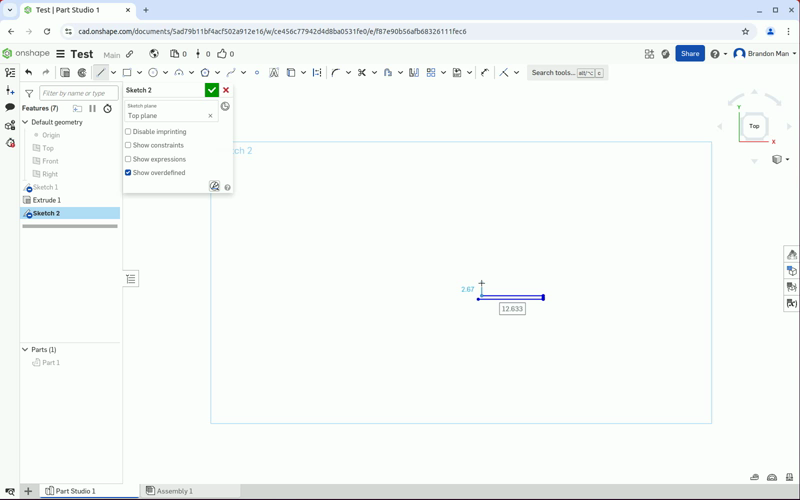
click(481, 282)
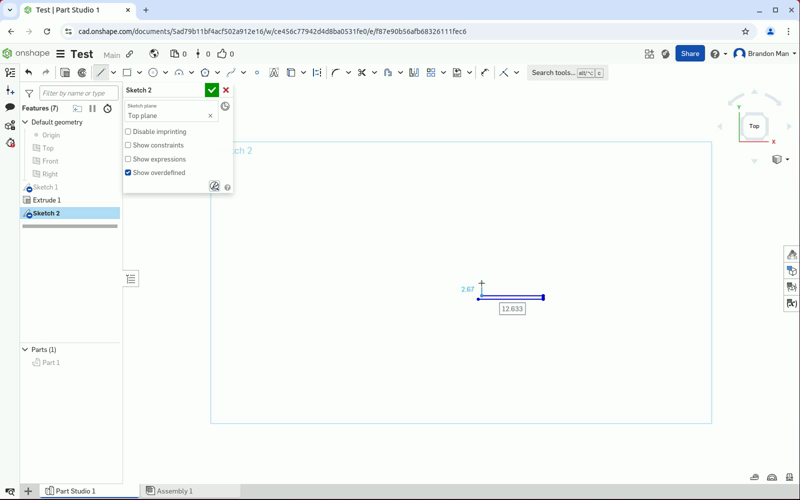
key_up(shift)
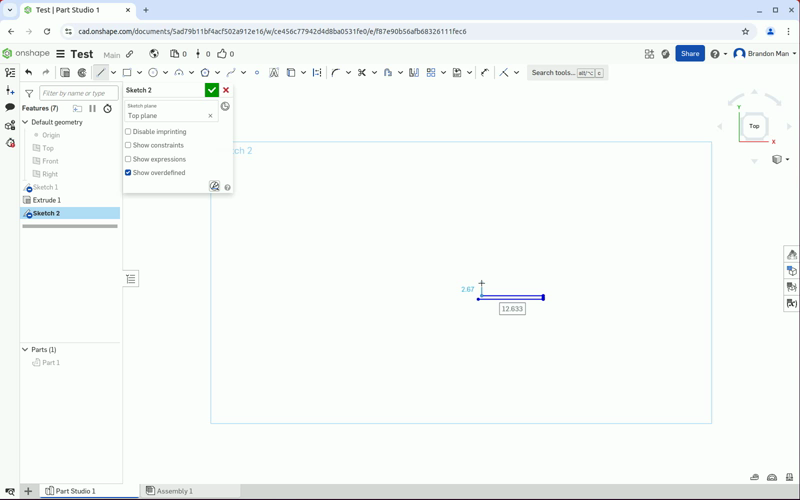
key_down(shift)
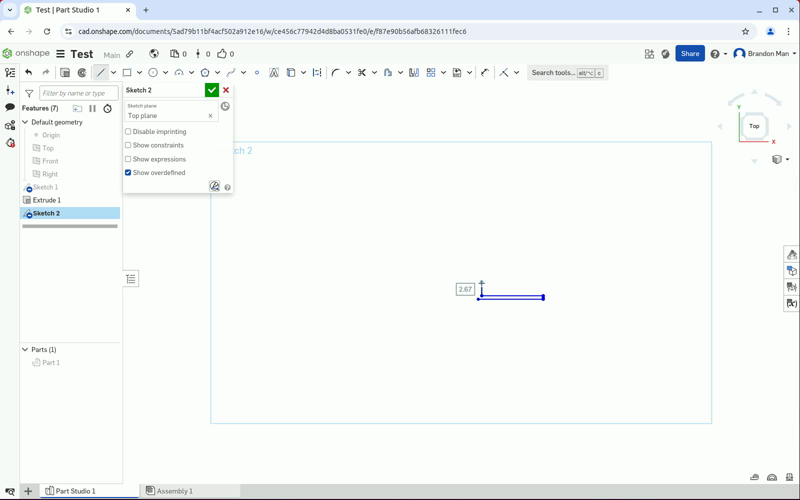
mouse_move(511, 282)
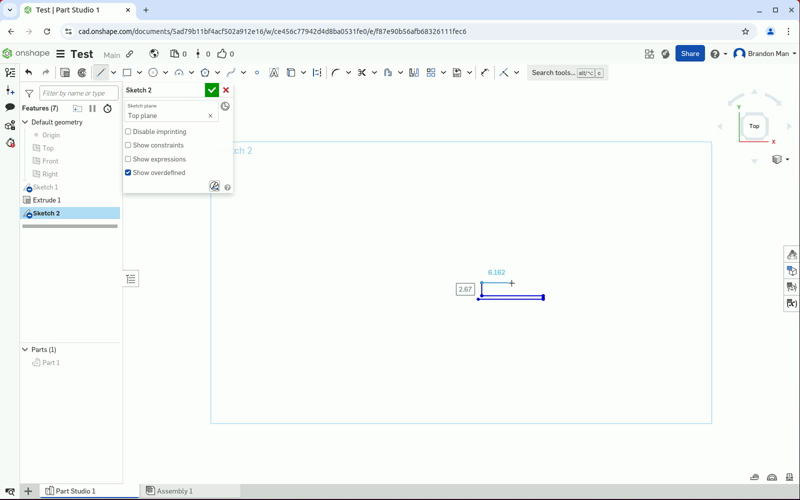
mouse_move(479, 282)
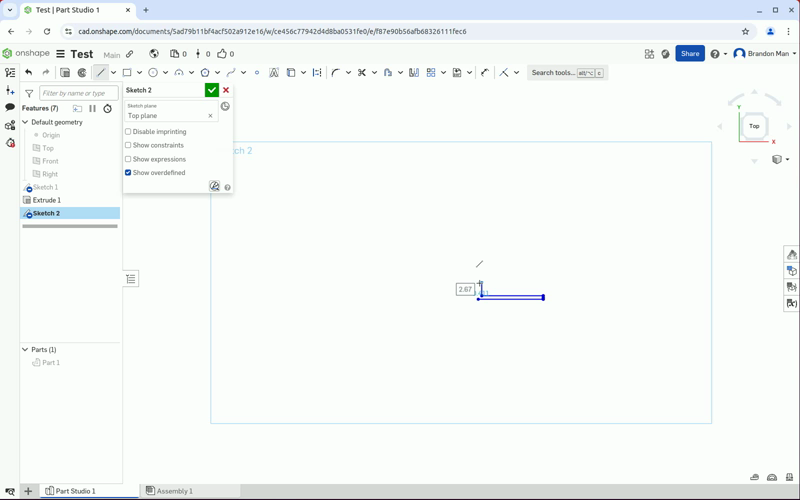
scroll(6)
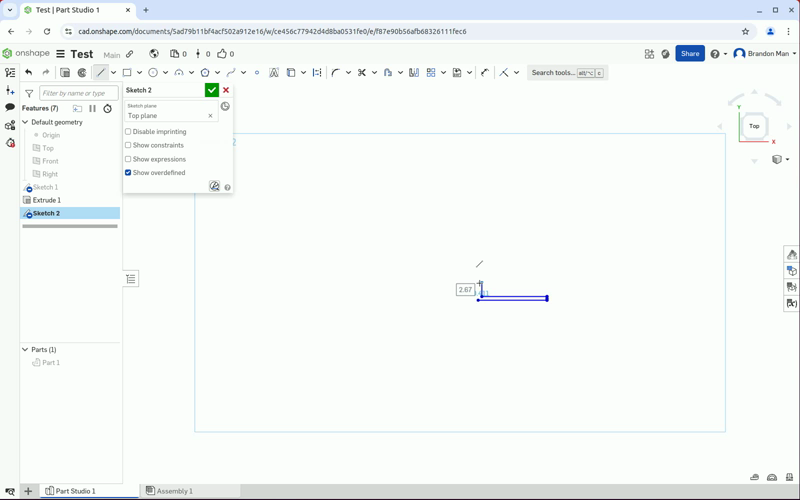
scroll(6)
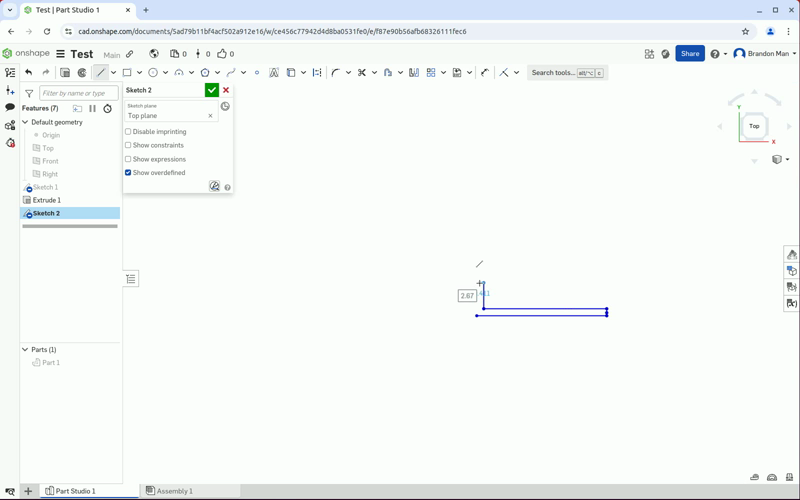
scroll(6)
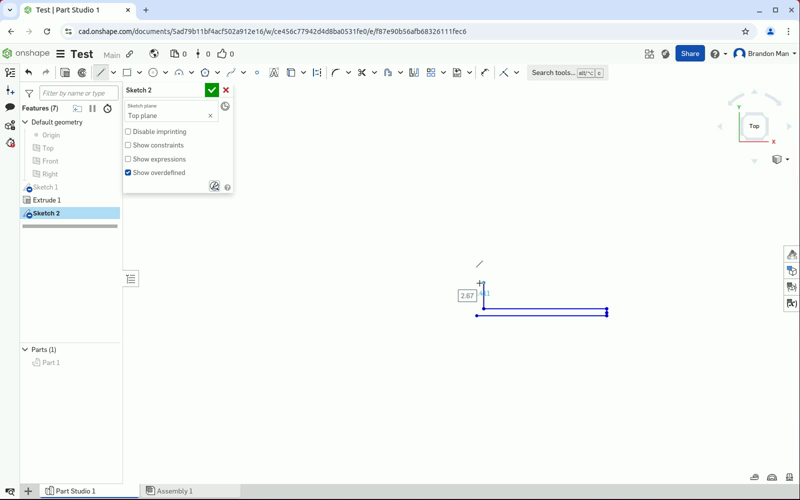
scroll(6)
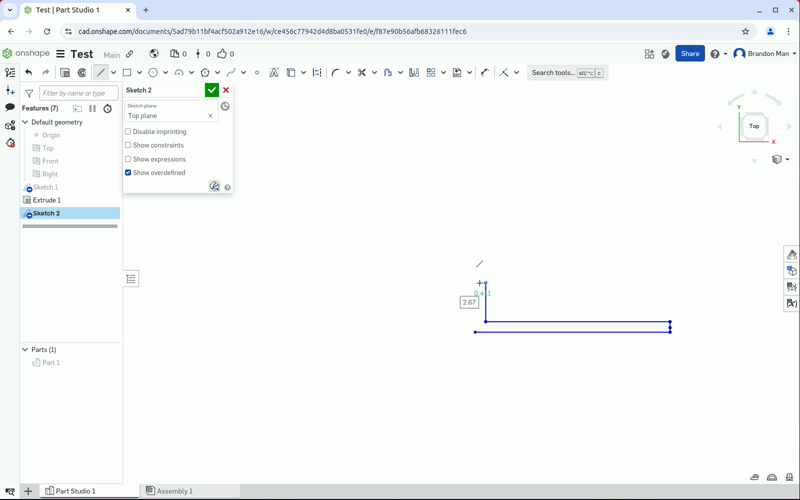
scroll(6)
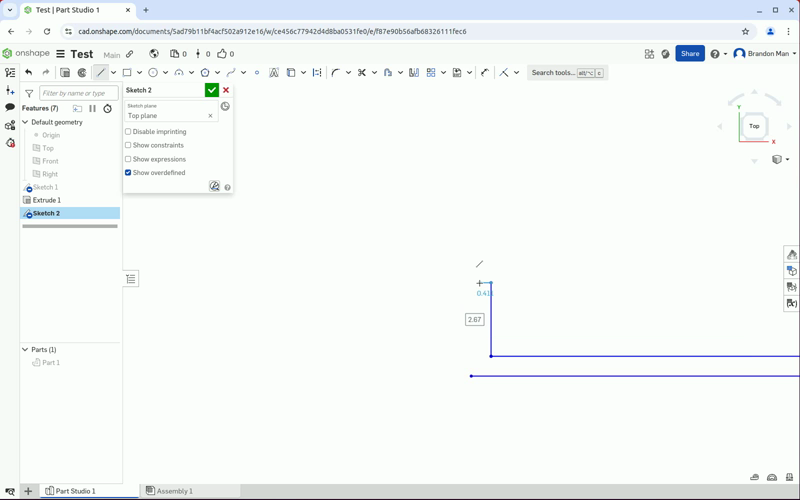
scroll(6)
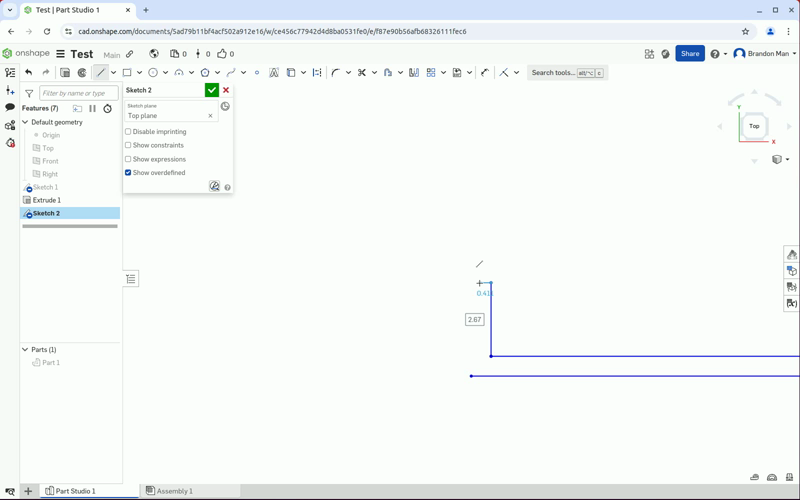
scroll(6)
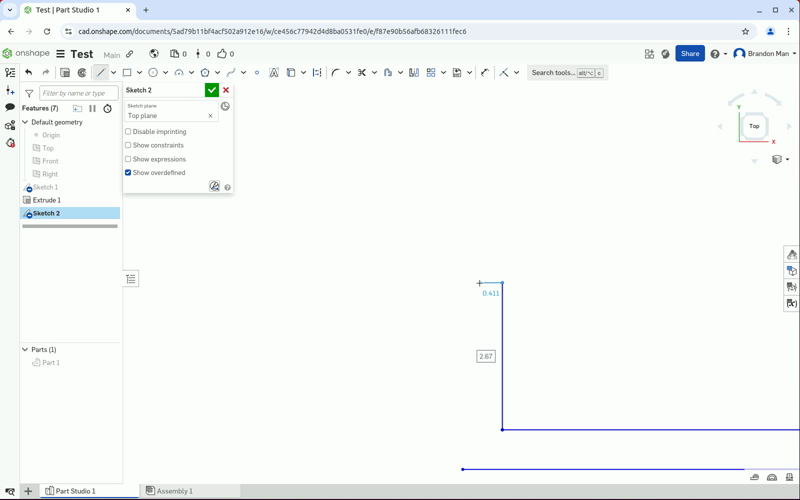
click(479, 282)
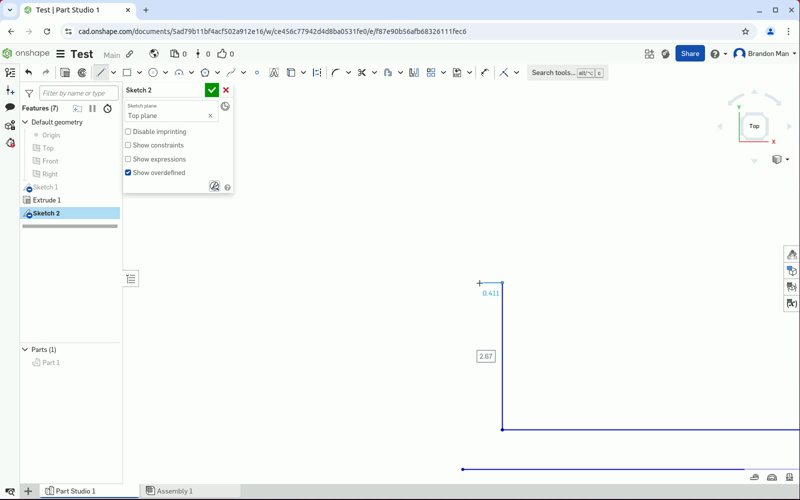
scroll(-6)
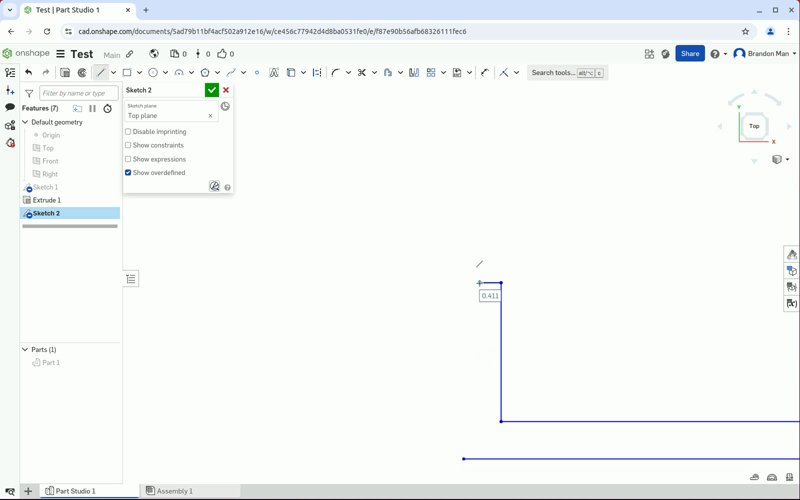
scroll(-6)
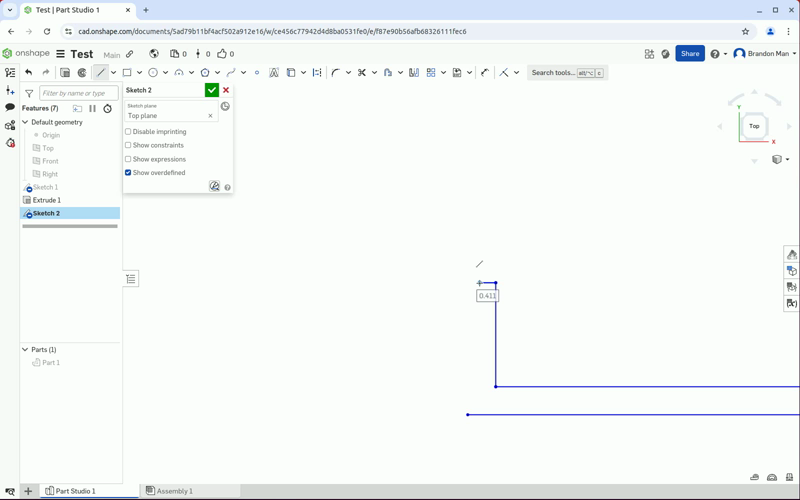
scroll(-6)
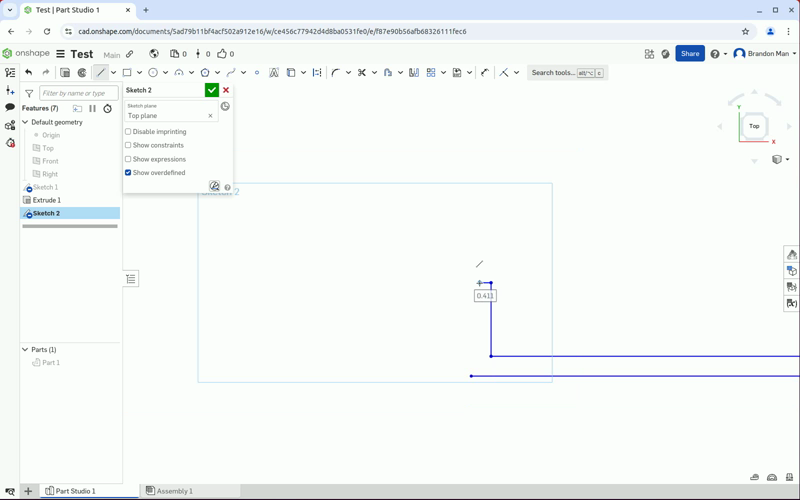
scroll(-6)
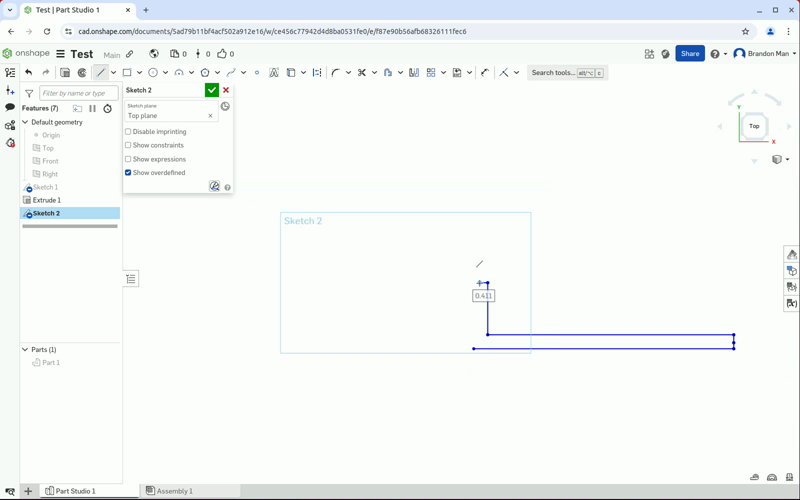
scroll(-6)
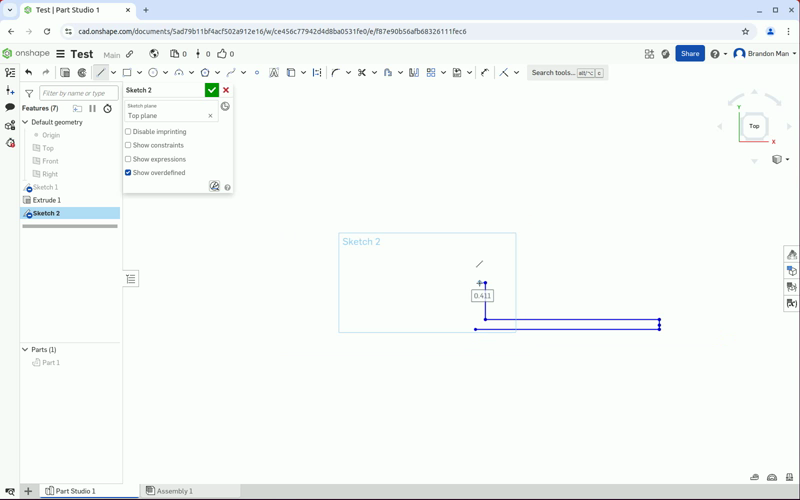
scroll(-6)
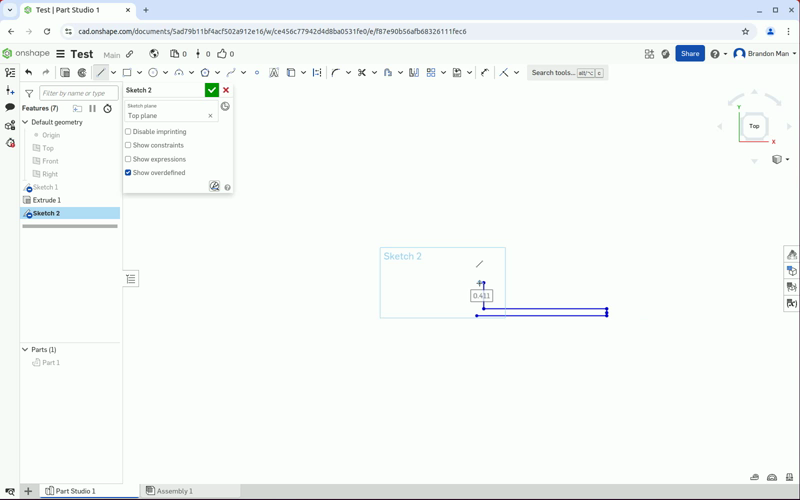
scroll(-6)
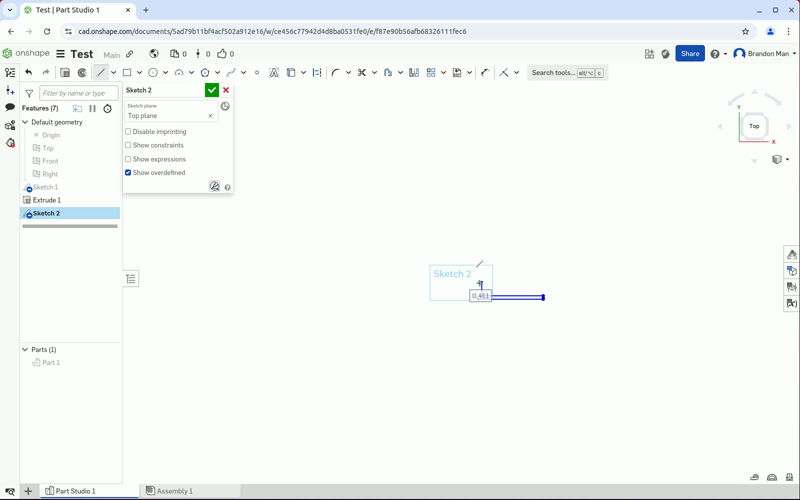
key_up(shift)
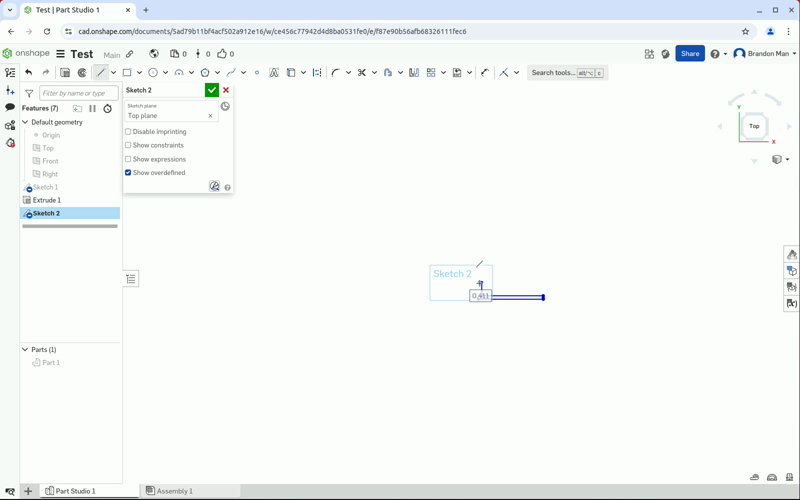
key_down(shift)
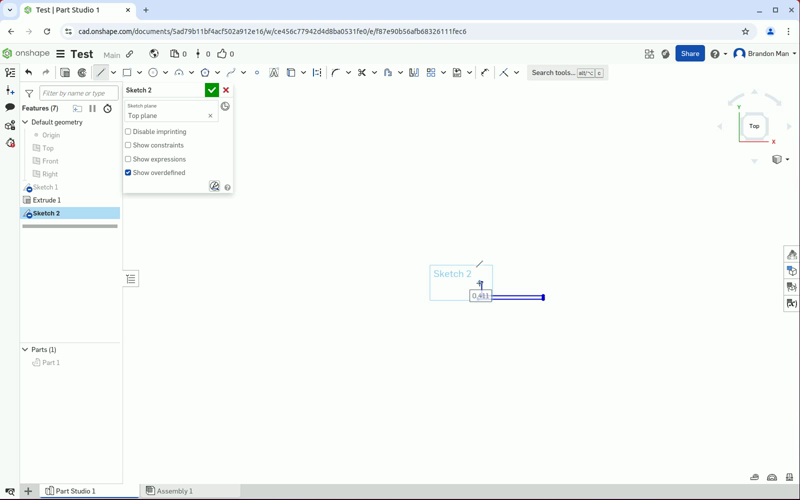
mouse_move(509, 282)
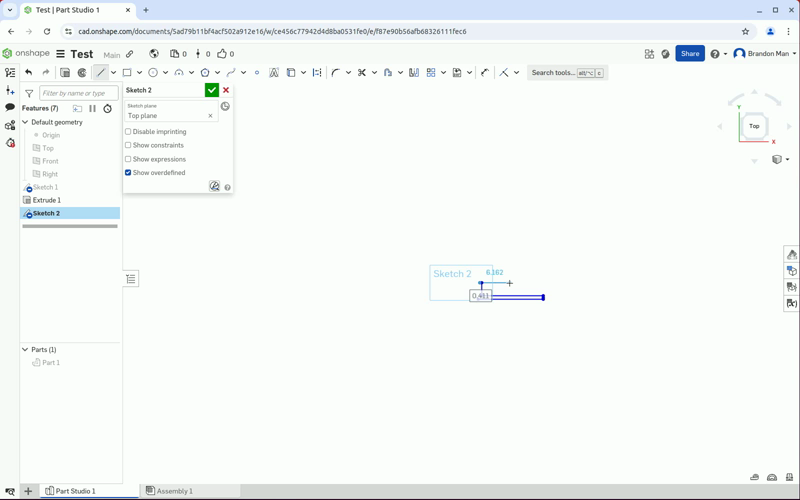
mouse_move(478, 282)
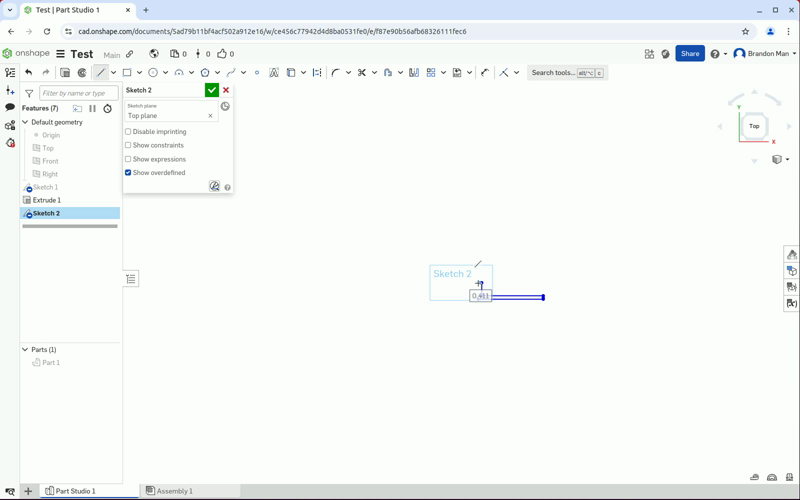
scroll(6)
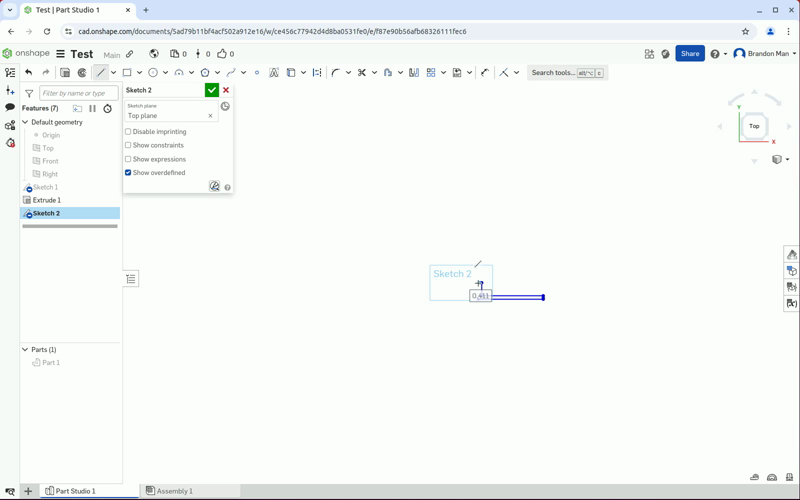
scroll(6)
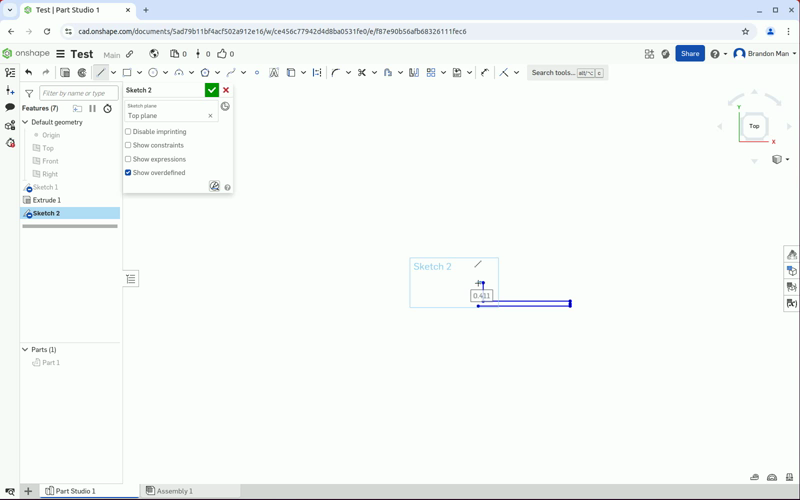
scroll(6)
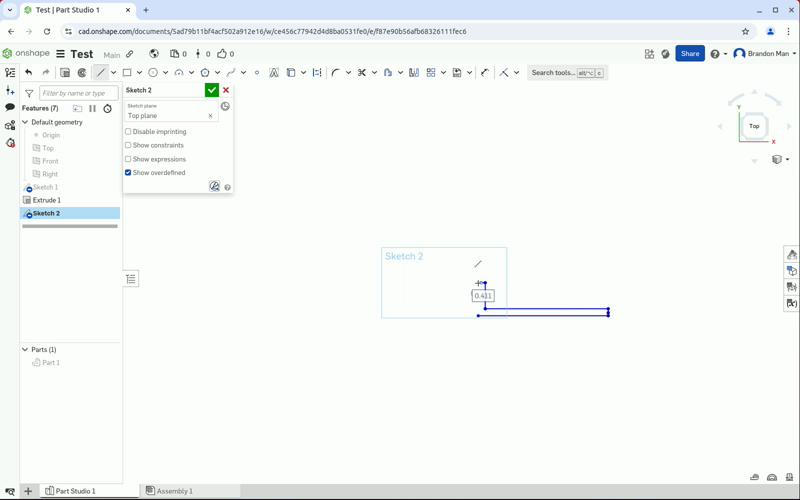
scroll(6)
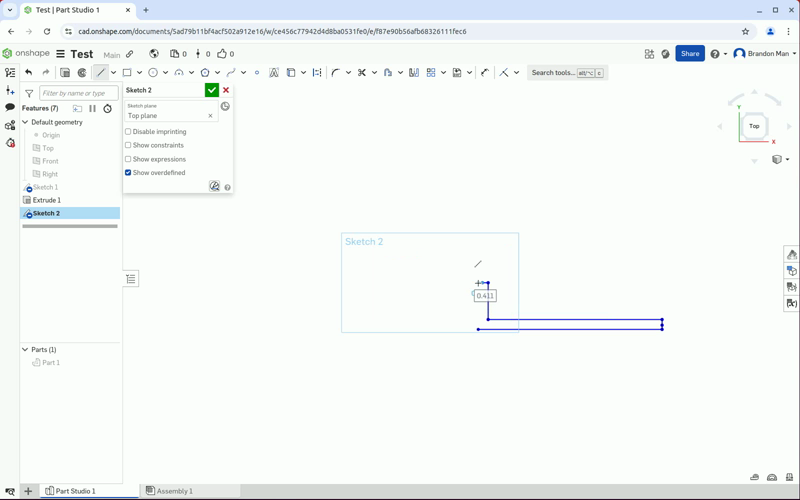
scroll(6)
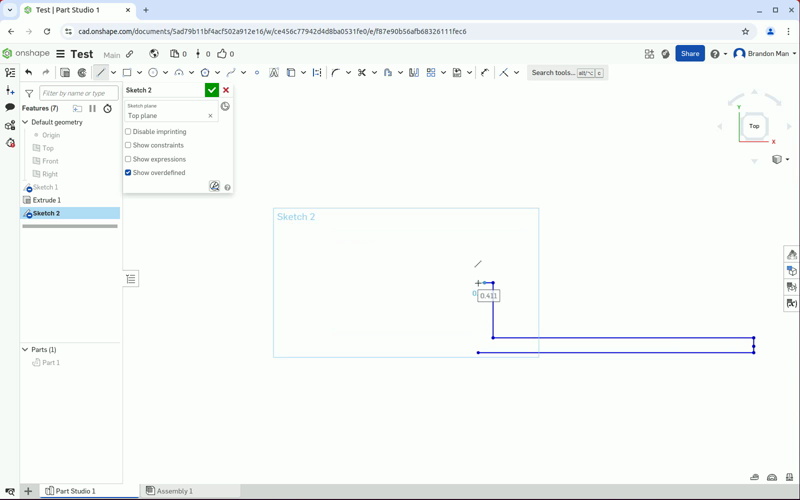
scroll(6)
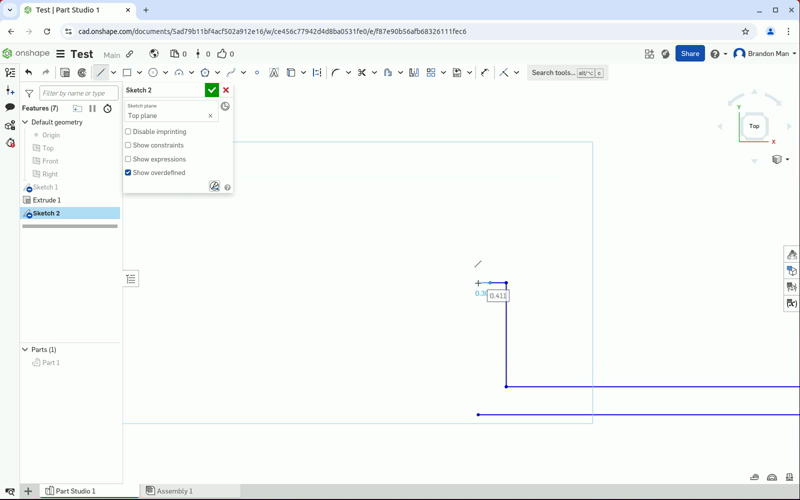
scroll(6)
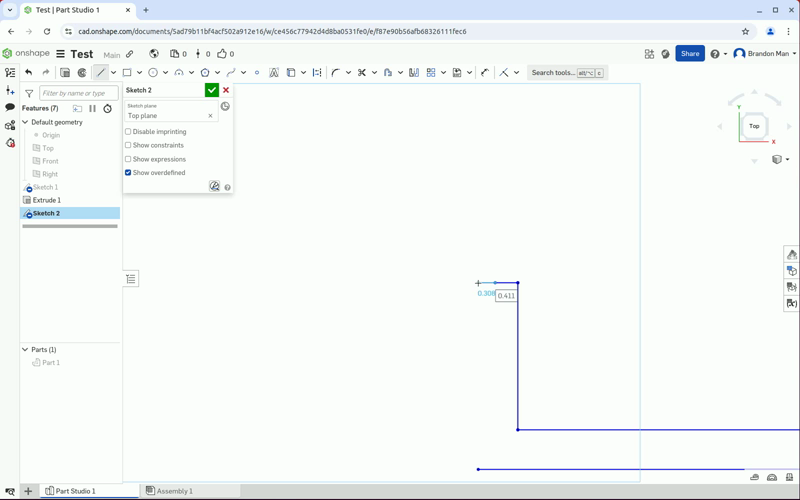
click(478, 282)
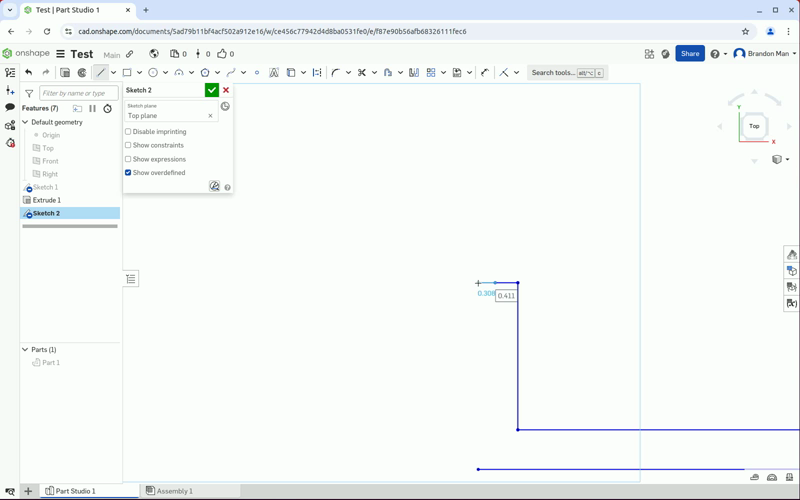
scroll(-6)
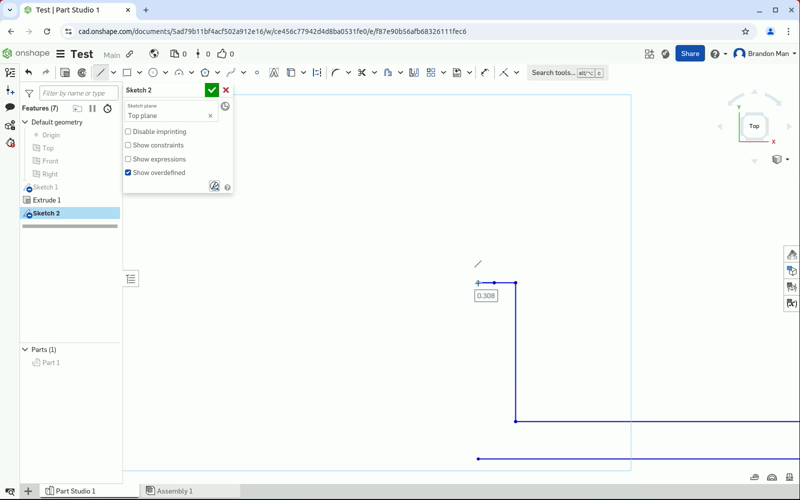
scroll(-6)
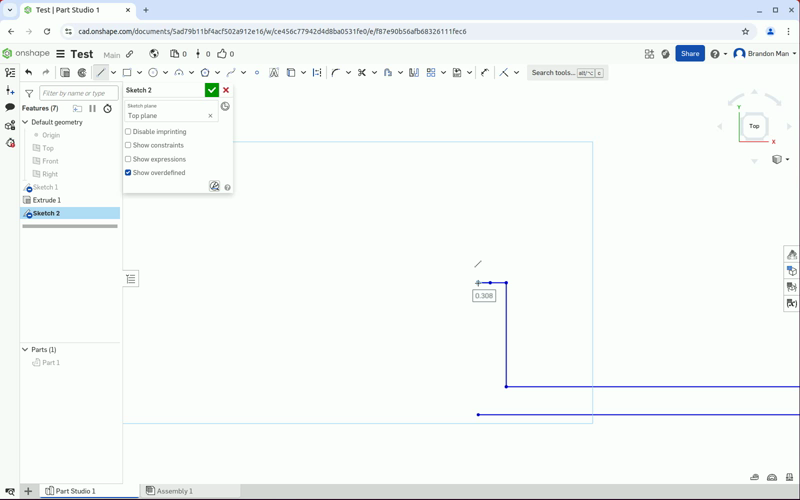
scroll(-6)
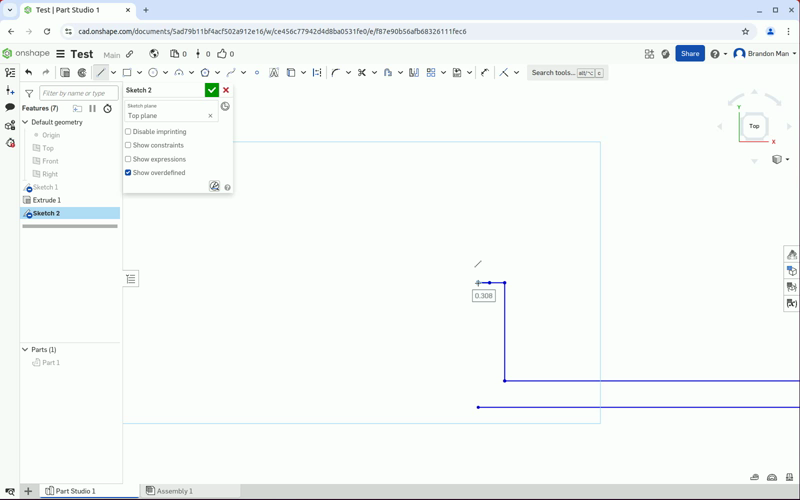
scroll(-6)
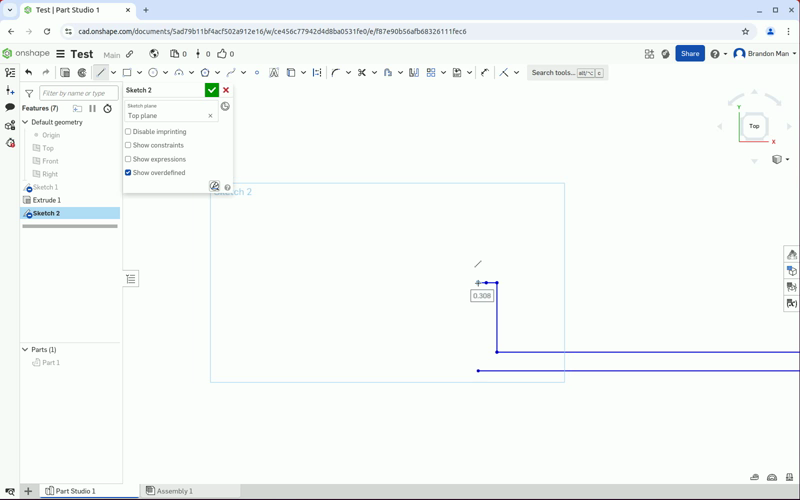
scroll(-6)
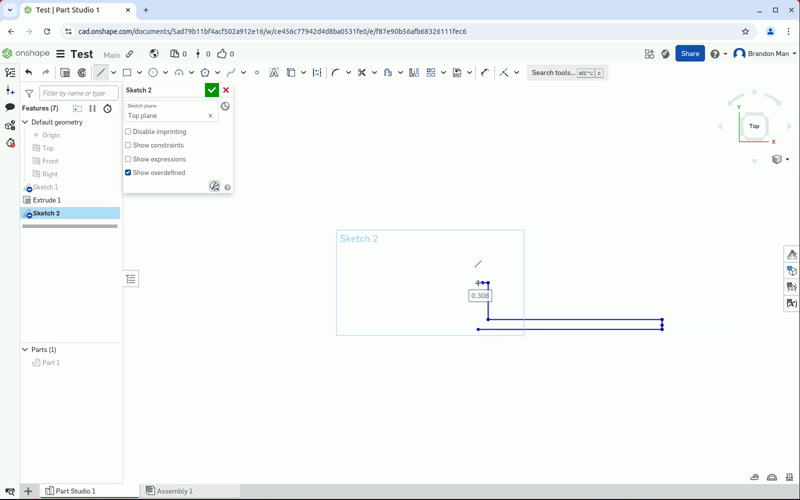
scroll(-6)
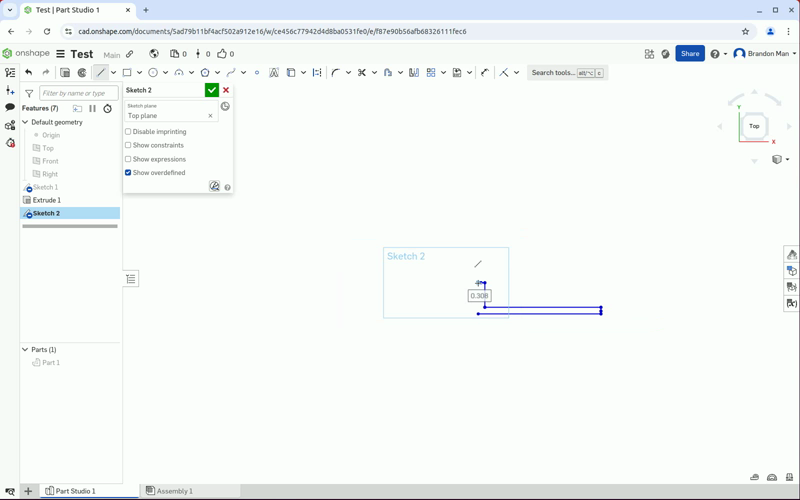
scroll(-6)
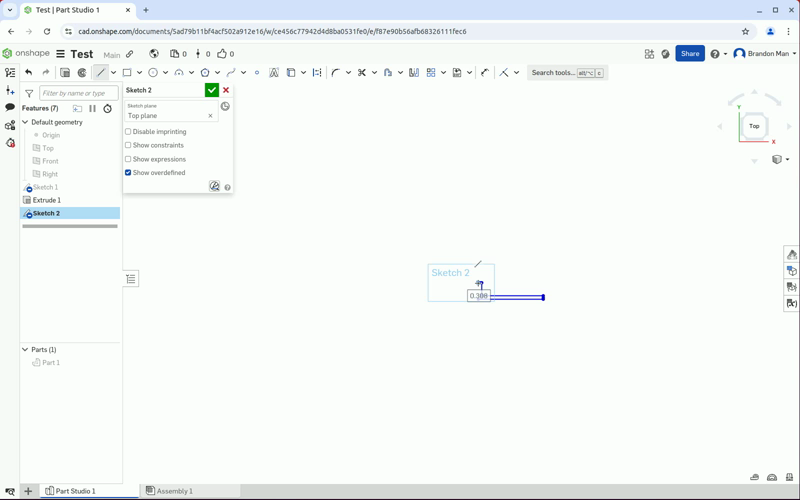
key_up(shift)
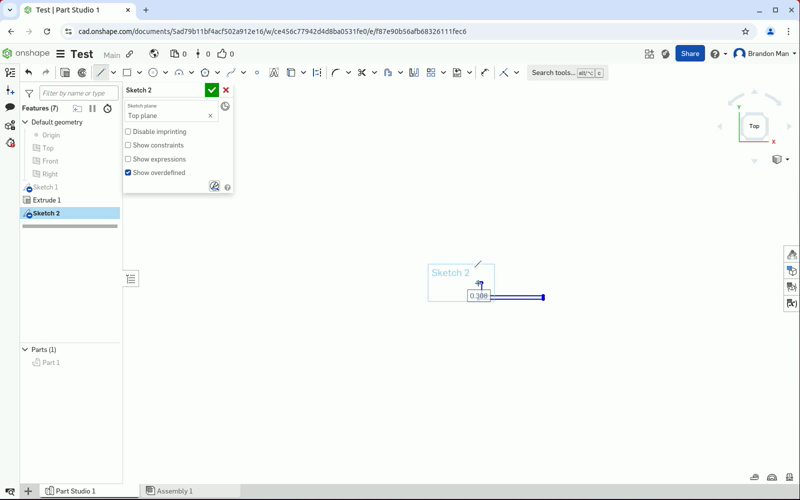
mouse_move(508, 282)
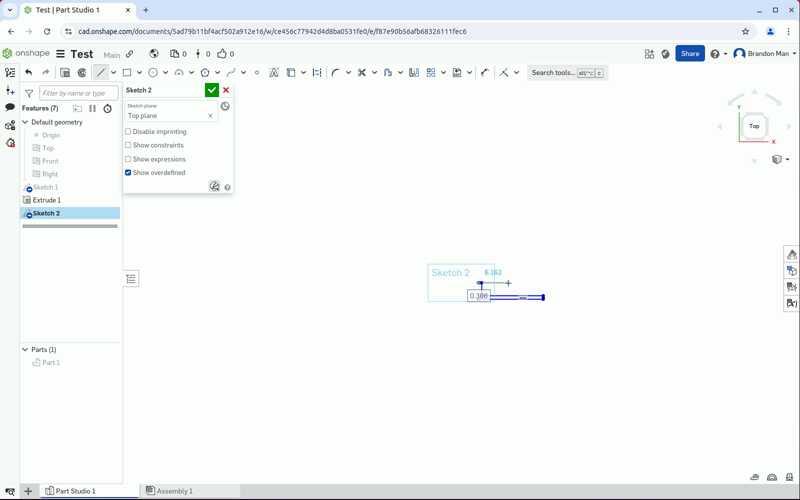
key_down(shift)
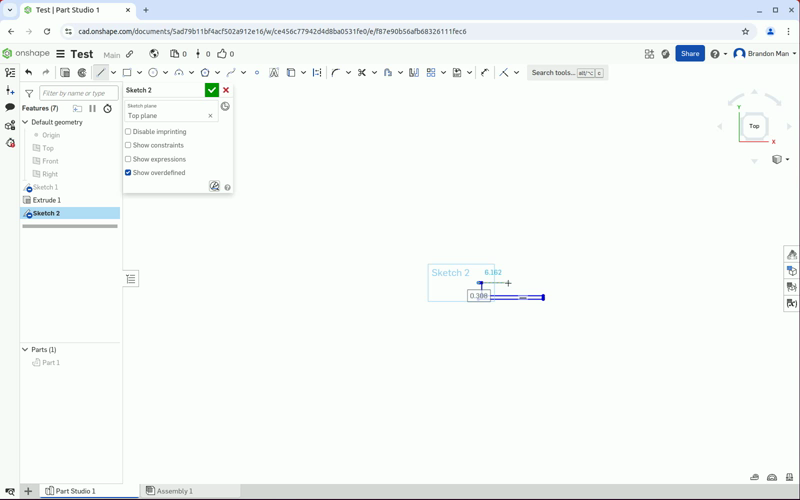
mouse_move(478, 299)
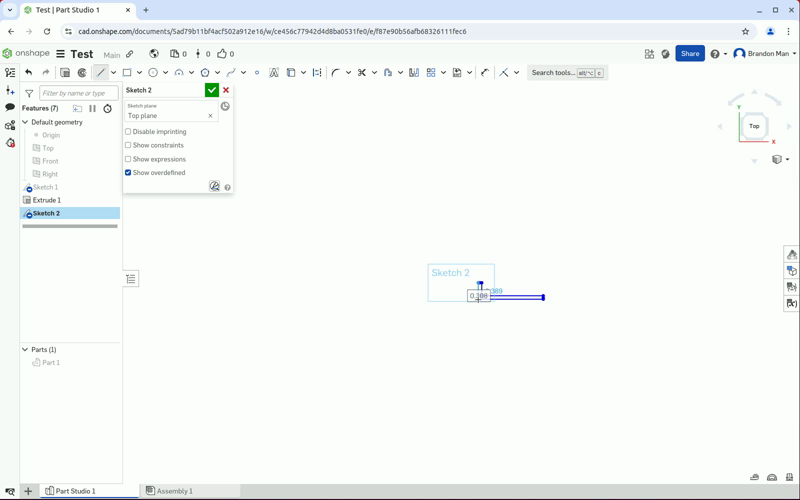
key_up(shift)
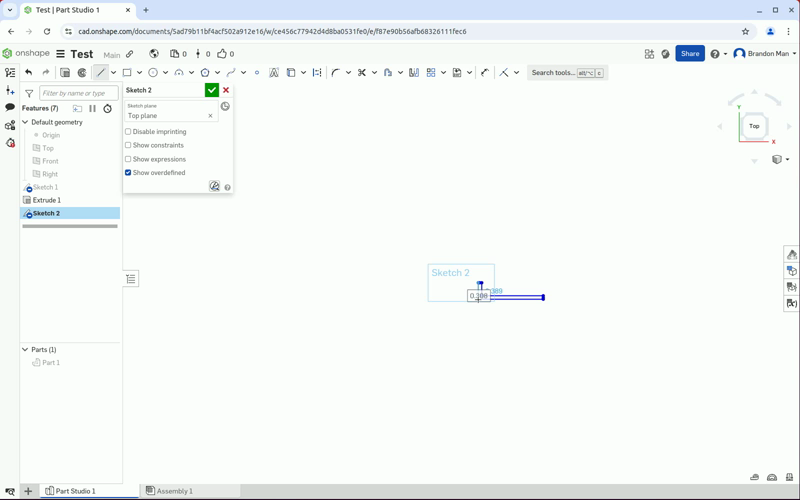
click(478, 299)
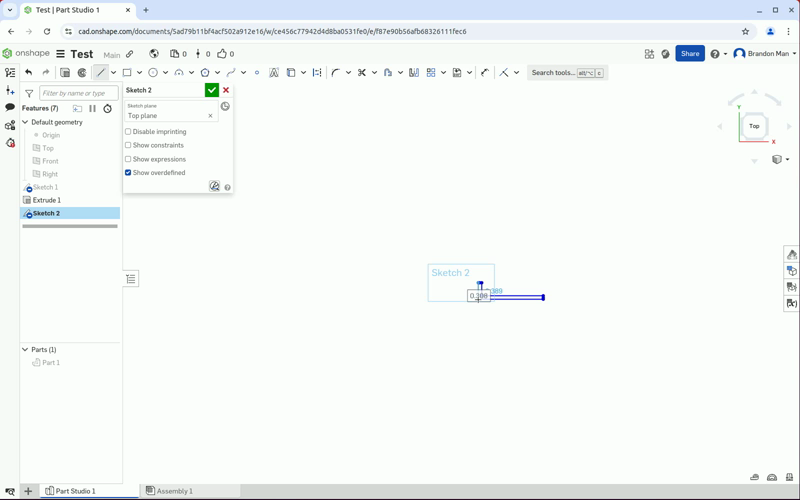
key(esc)
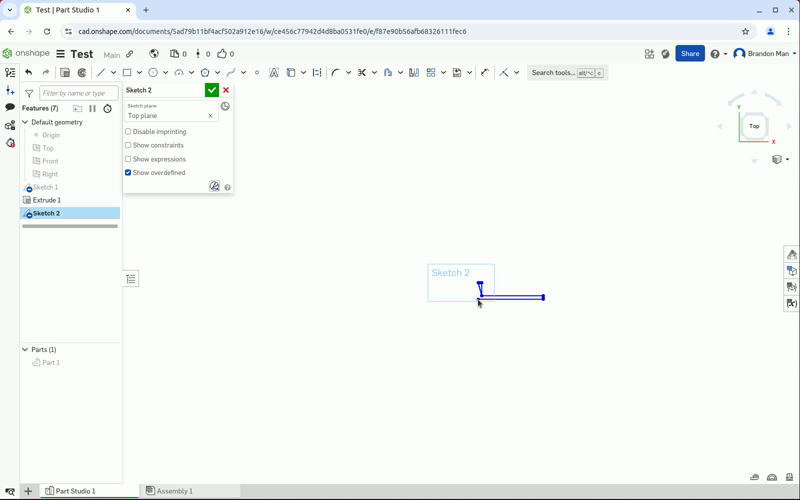
mouse_move(524, 298)
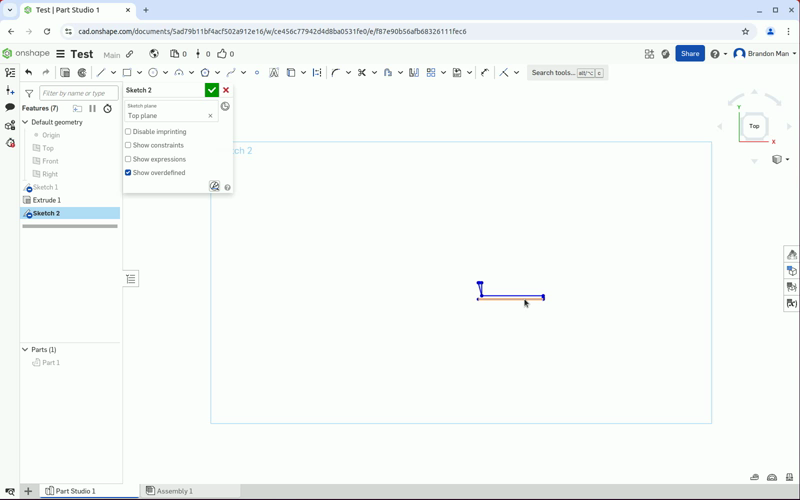
scroll(6)
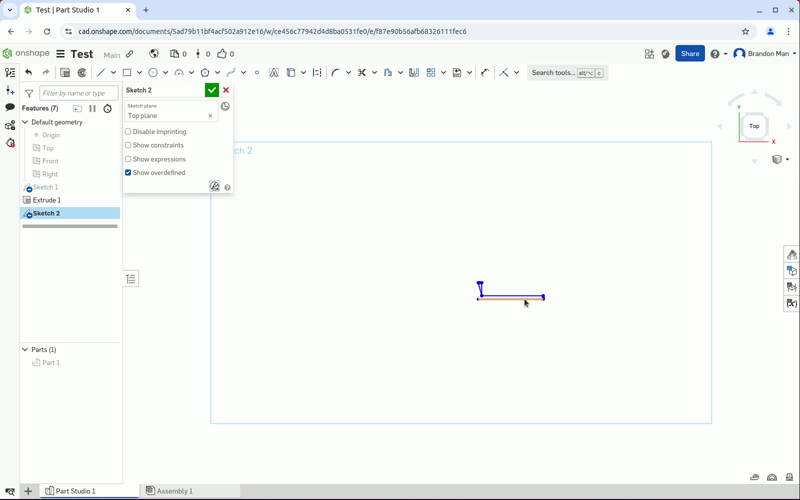
scroll(6)
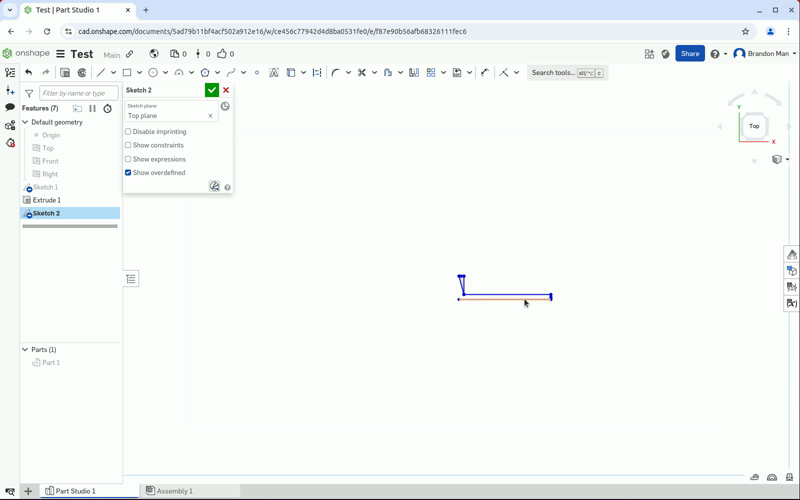
scroll(6)
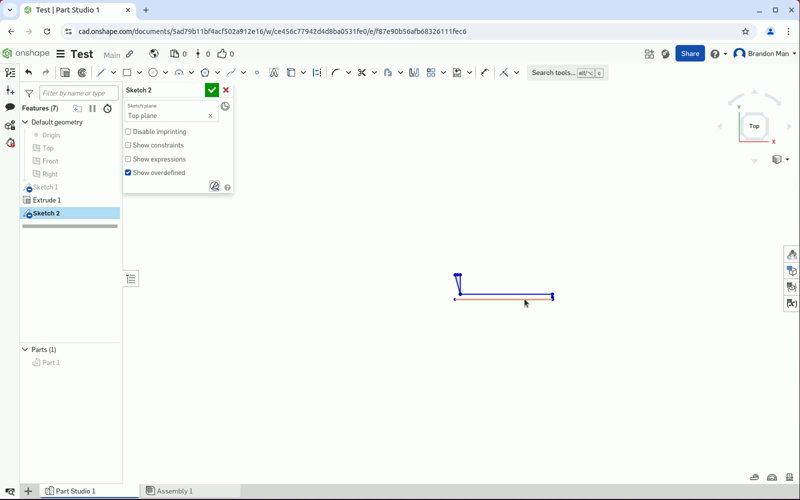
scroll(6)
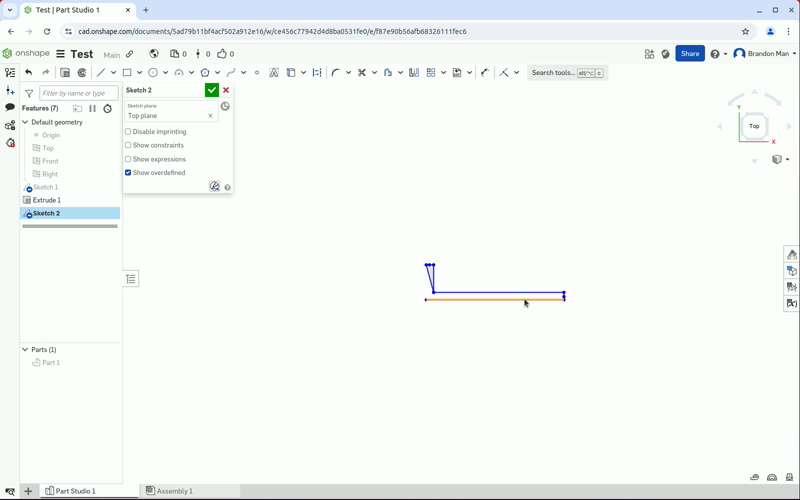
scroll(6)
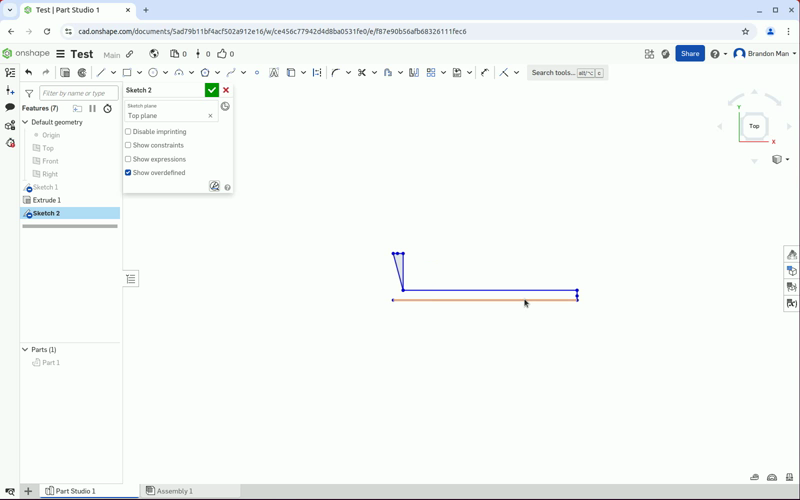
scroll(6)
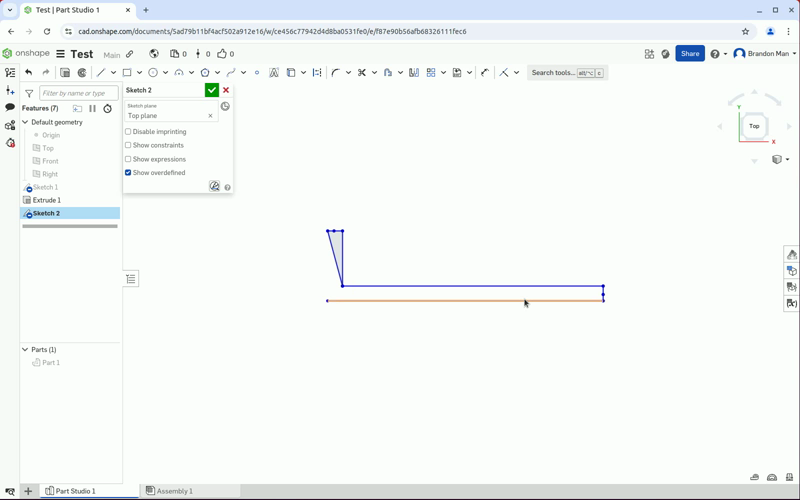
scroll(6)
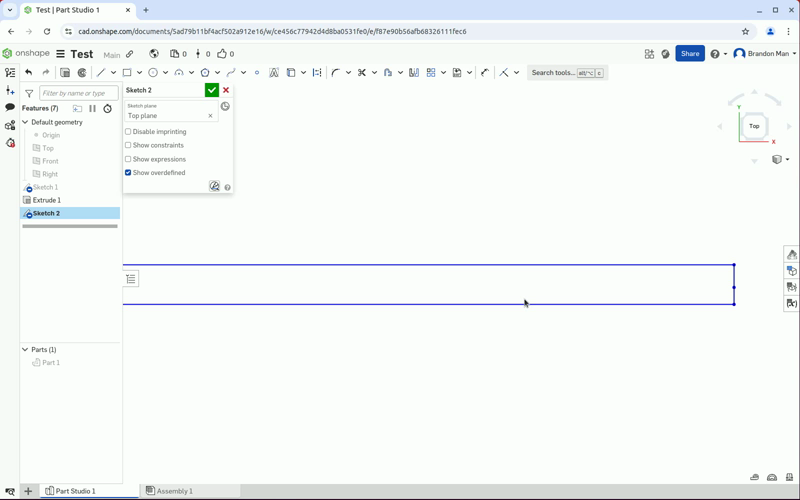
click(524, 298)
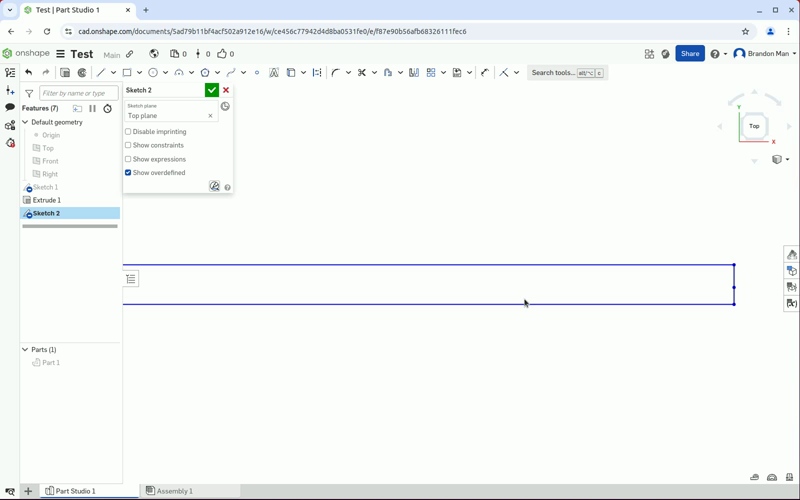
scroll(-6)
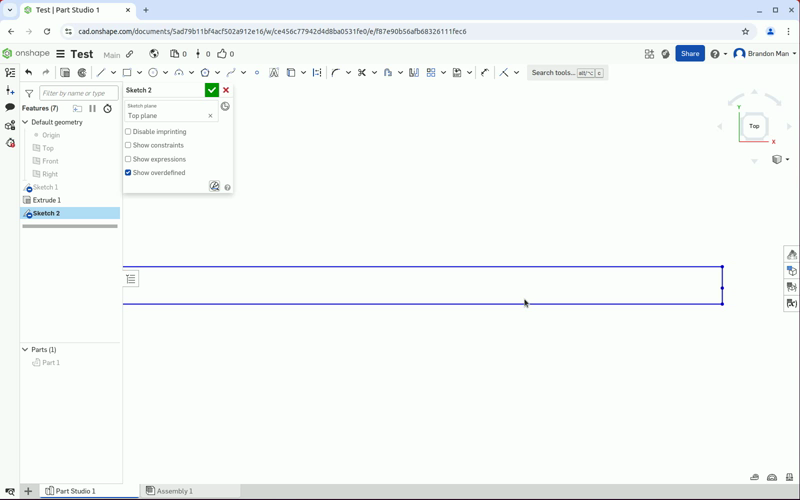
scroll(-6)
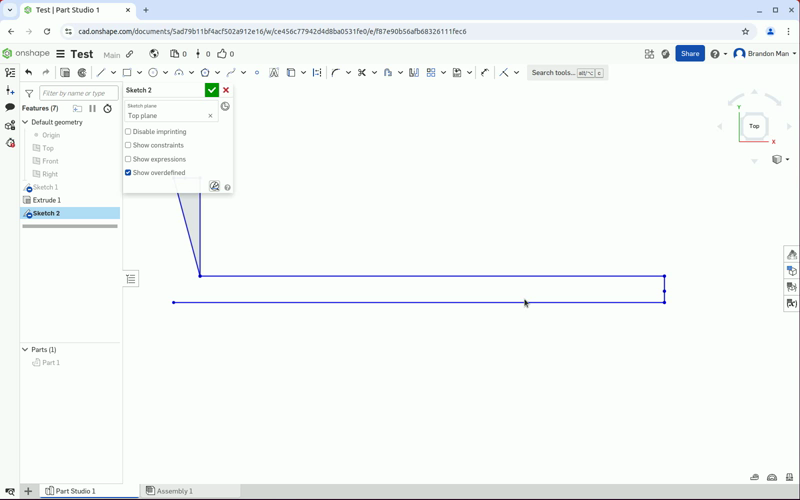
scroll(-6)
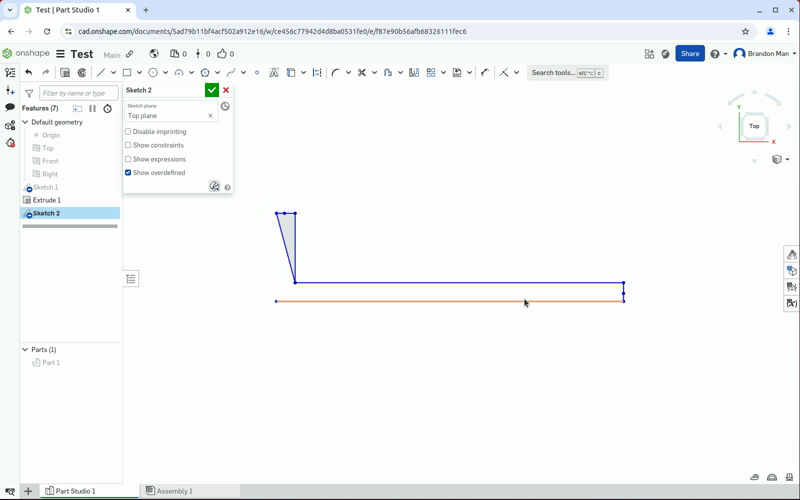
scroll(-6)
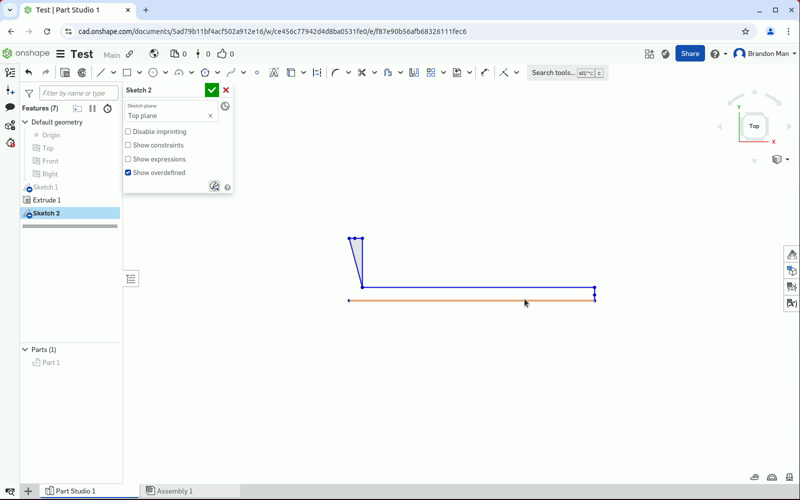
scroll(-6)
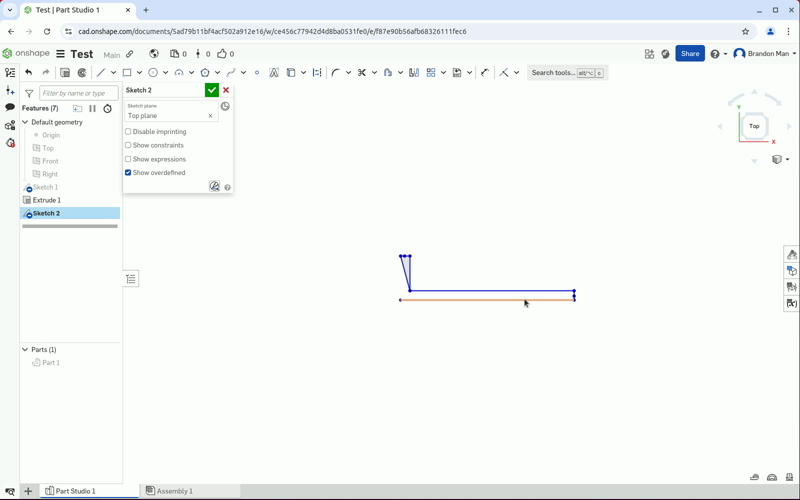
scroll(-6)
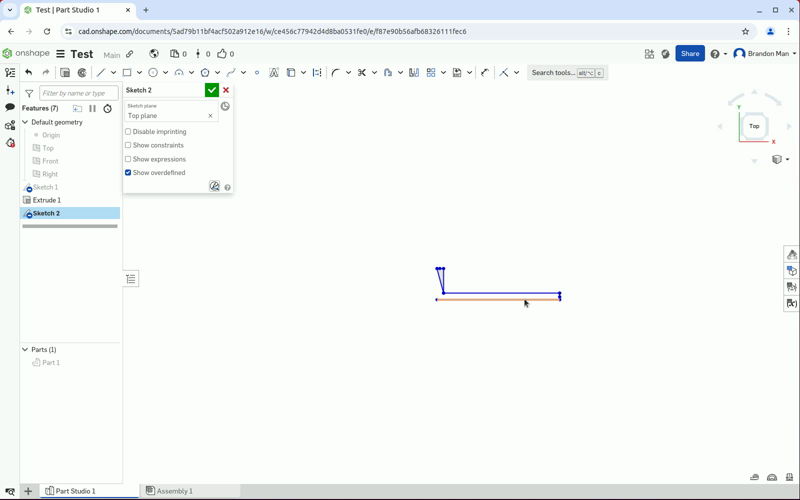
scroll(-6)
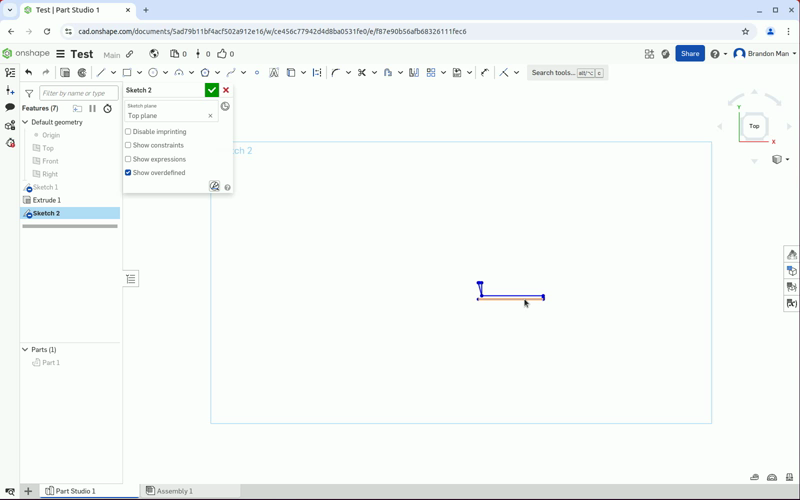
mouse_move(73, 352)
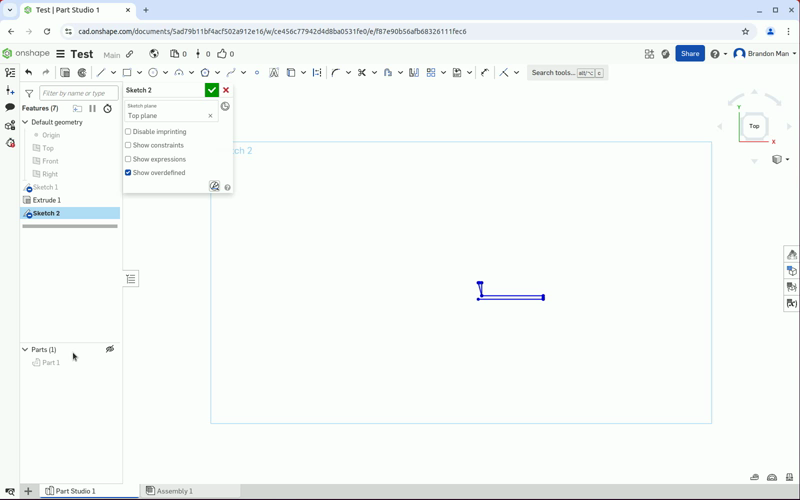
key(shift+y)
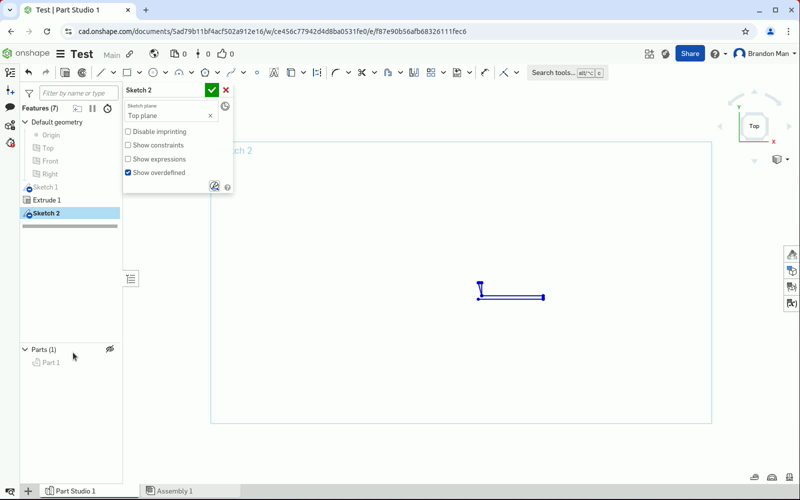
key(shift+e)
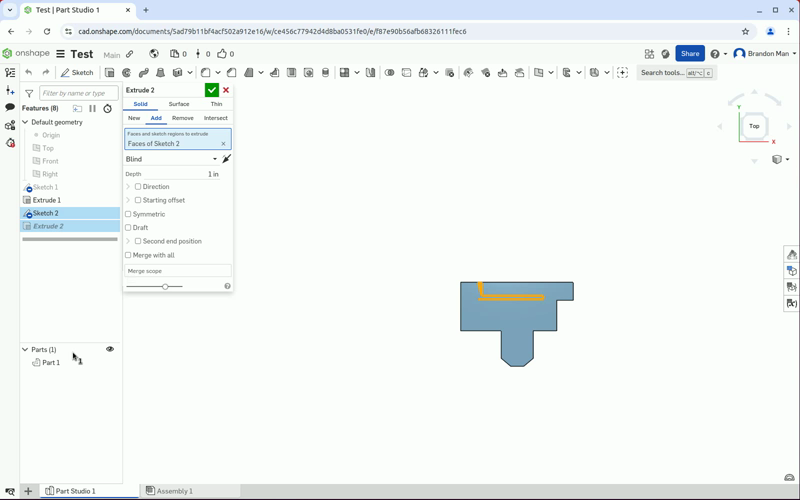
mouse_move(143, 106)
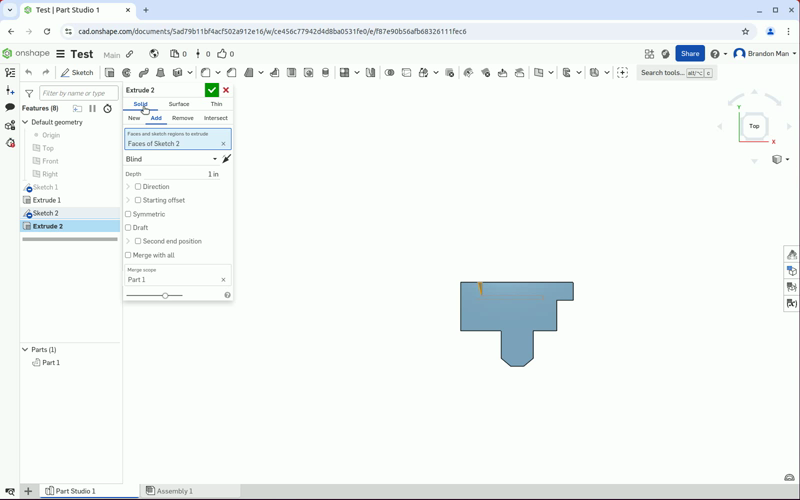
click(143, 106)
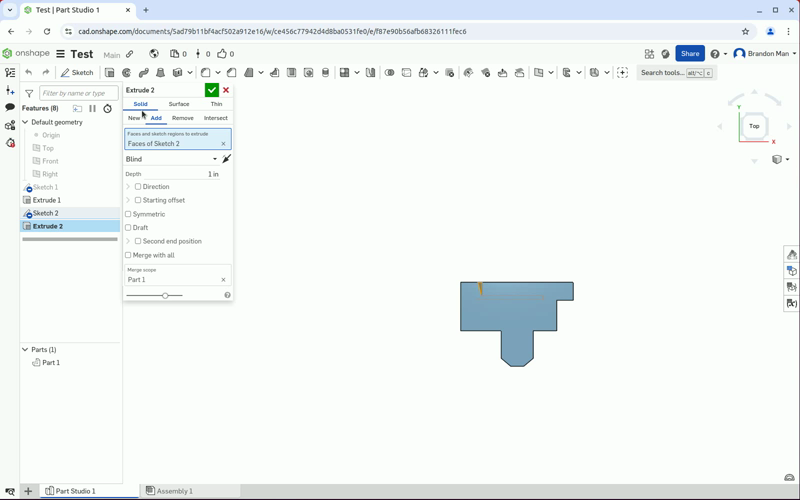
mouse_move(137, 120)
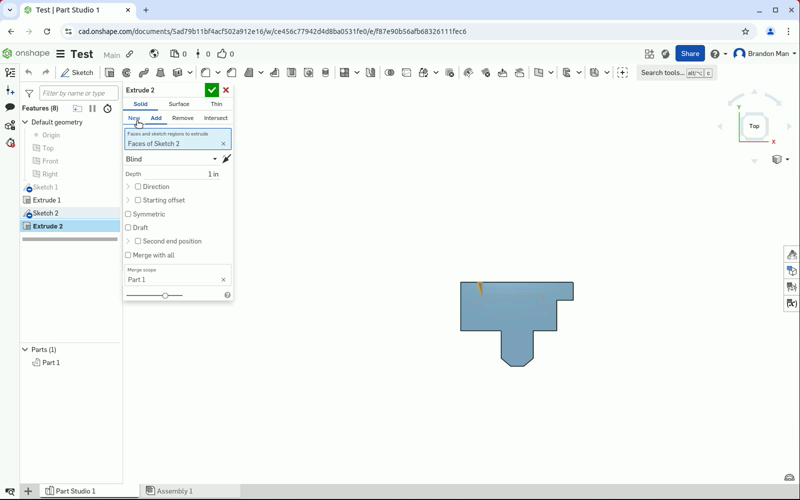
click(137, 120)
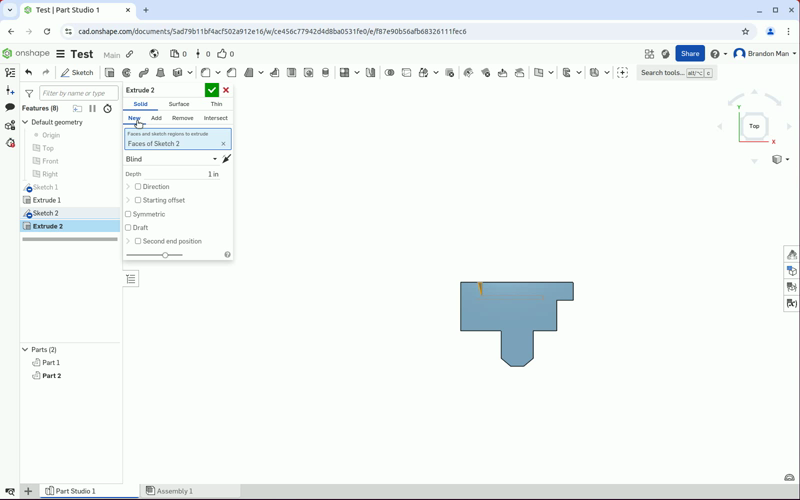
key(tab, 4)
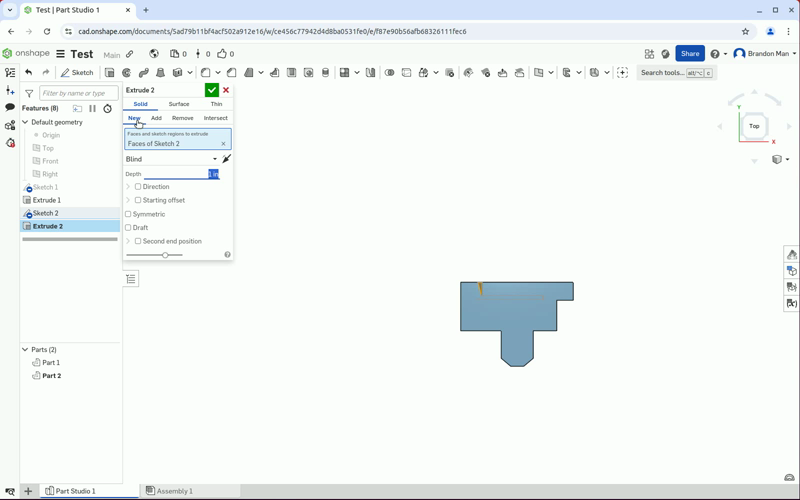
text(2.407)
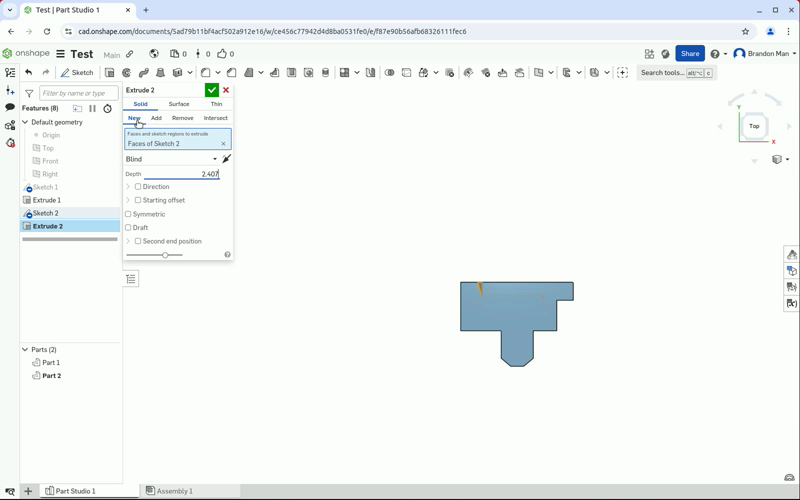
key(enter)
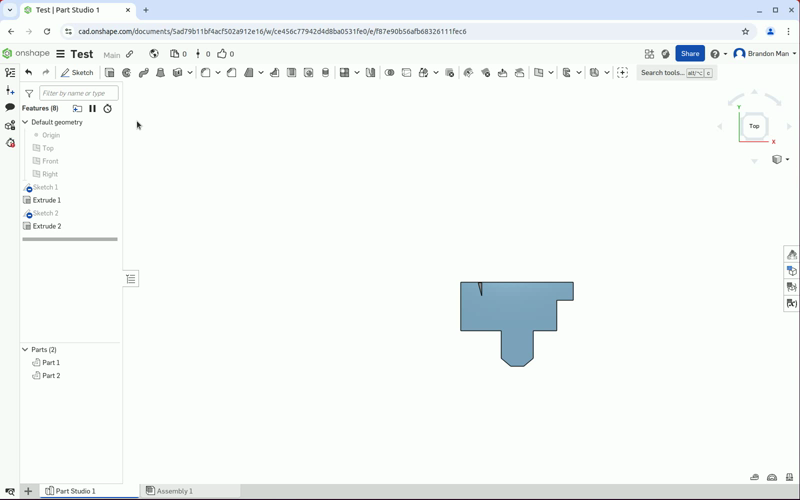
key(shift+h)
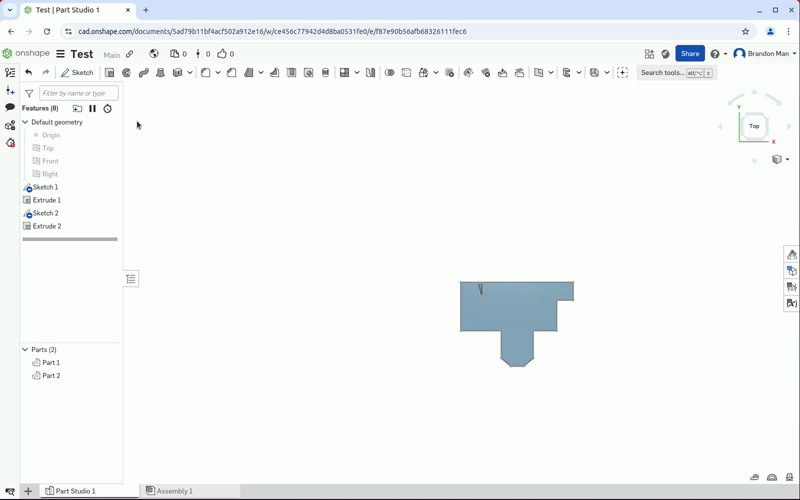
key(shift+h)
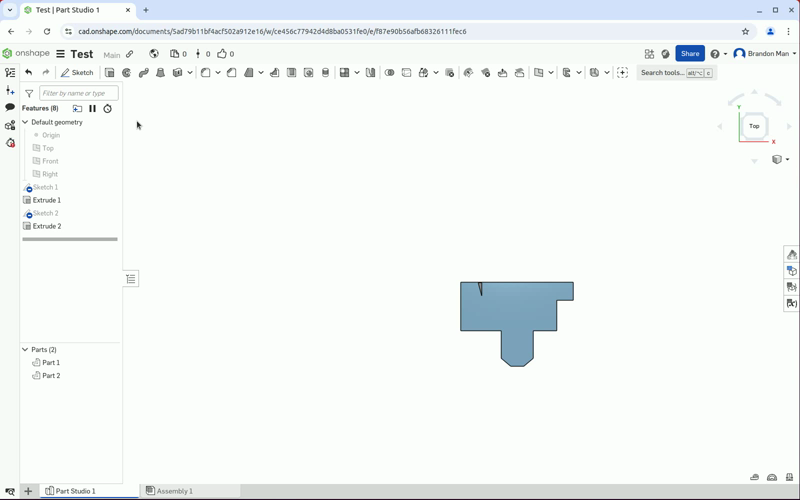
mouse_move(73, 189)
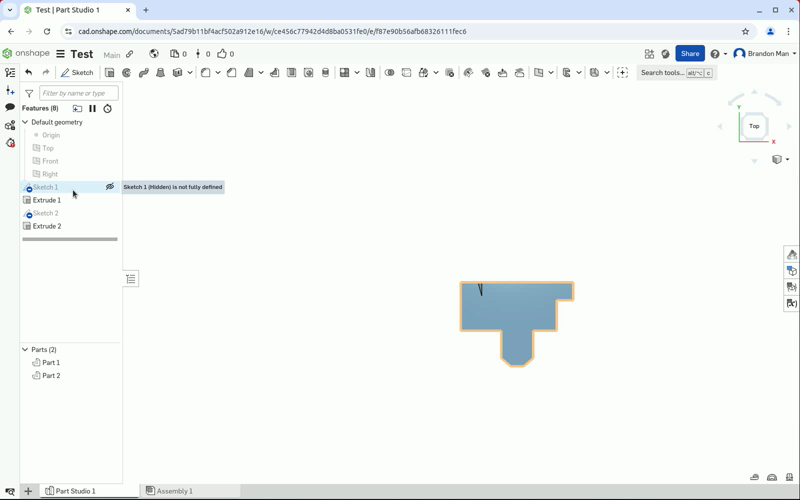
click(73, 189)
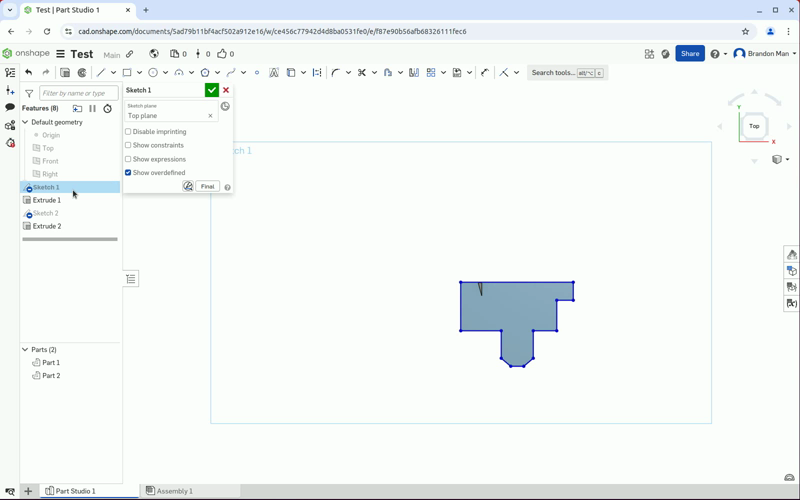
mouse_move(229, 92)
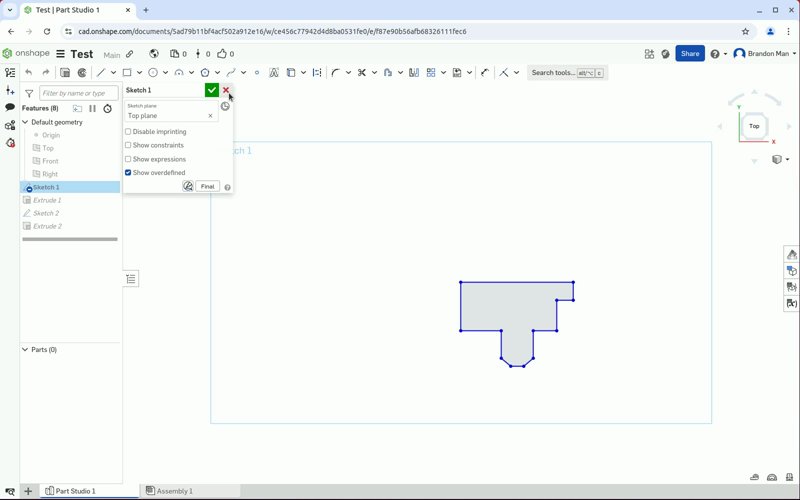
click(229, 92)
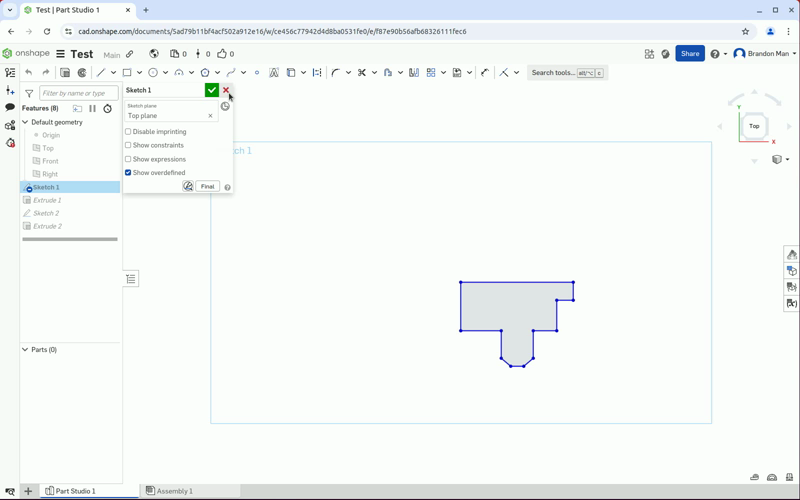
key(shift+s)
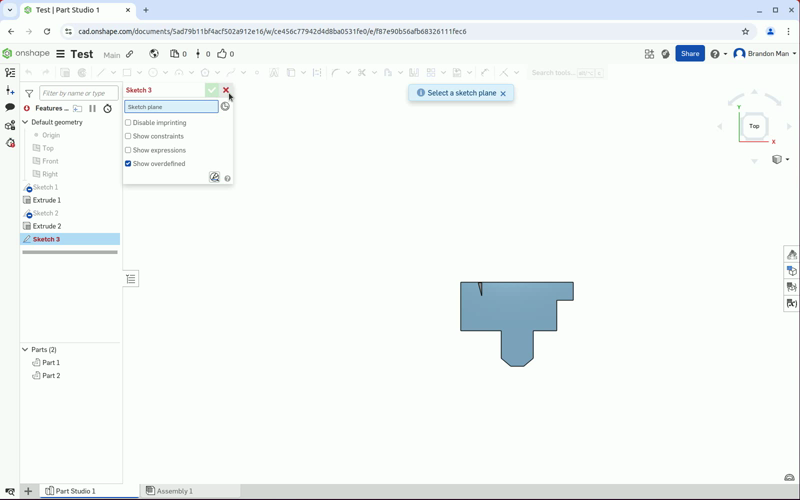
mouse_move(73, 150)
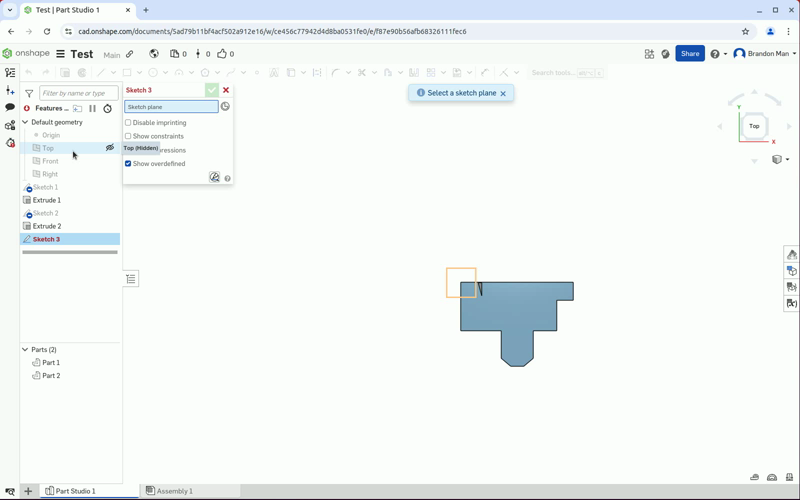
click(73, 150)
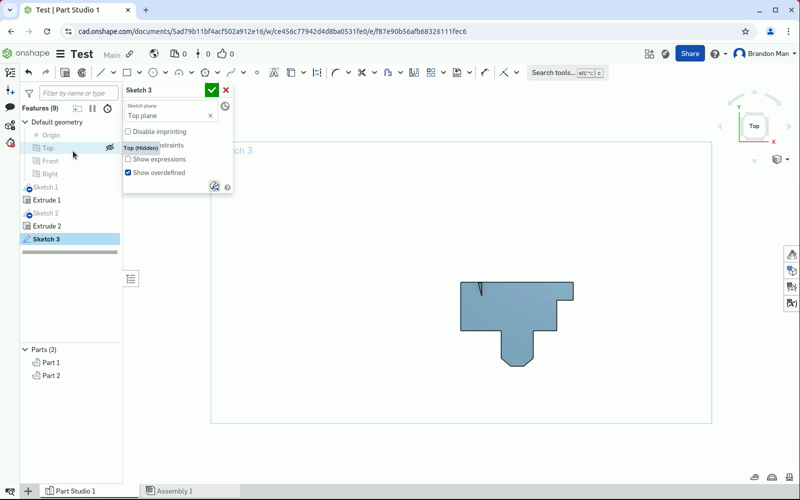
mouse_move(73, 352)
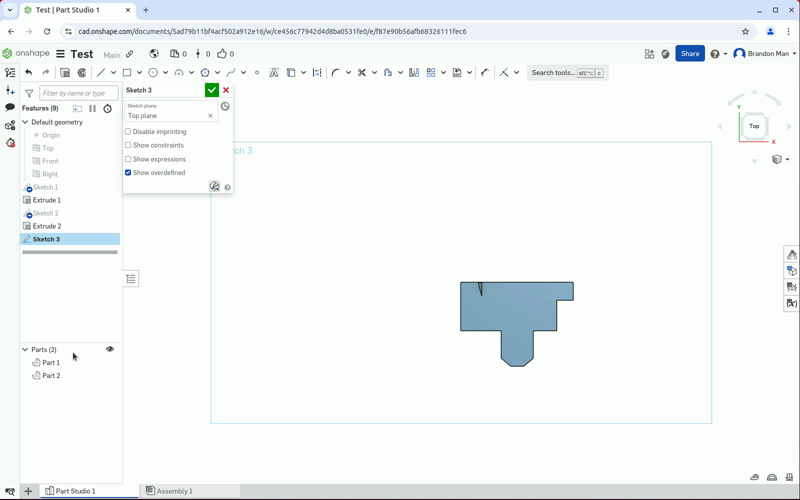
key(y)
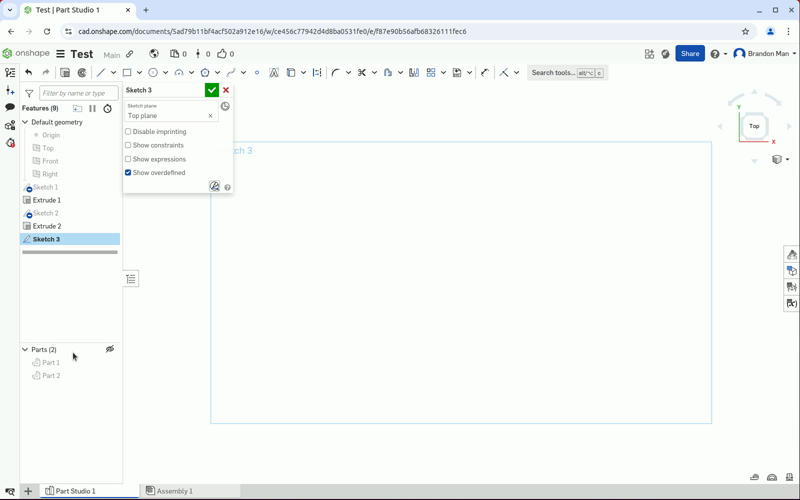
key(l)
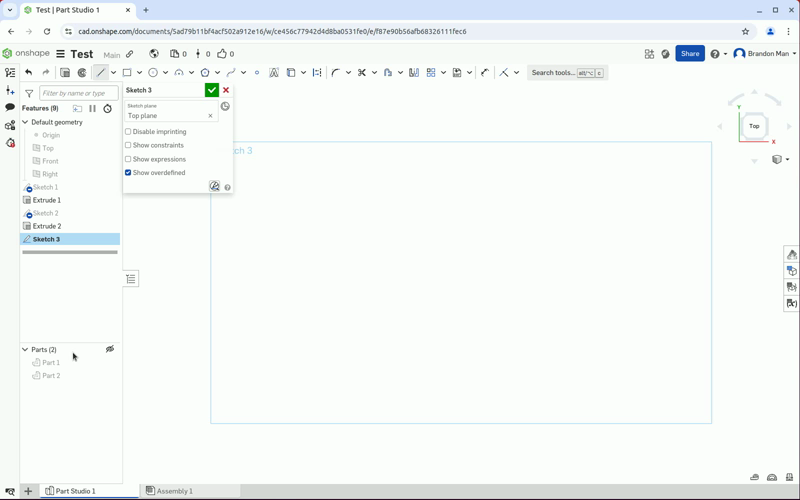
key_down(shift)
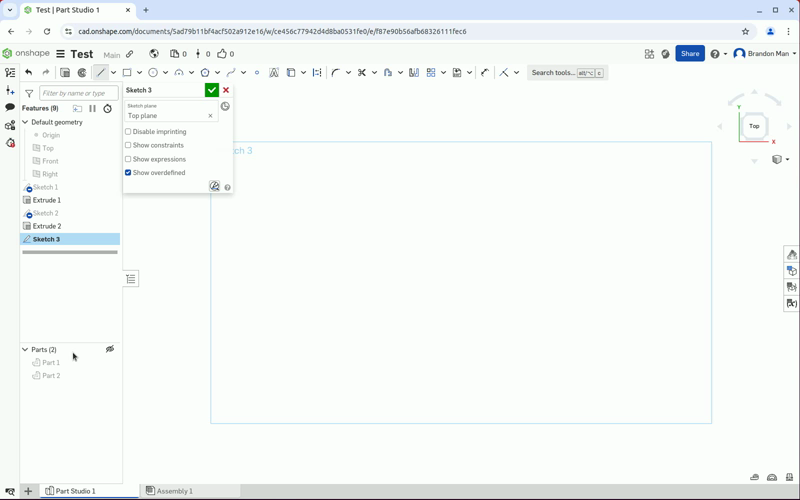
mouse_move(459, 295)
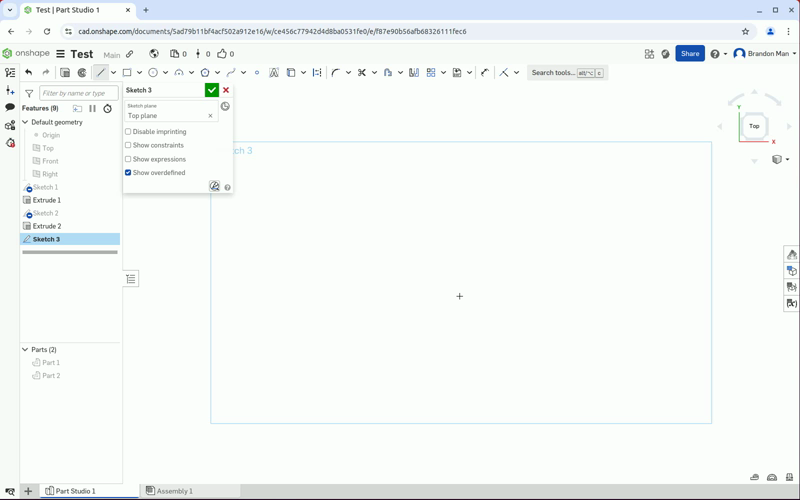
click(459, 295)
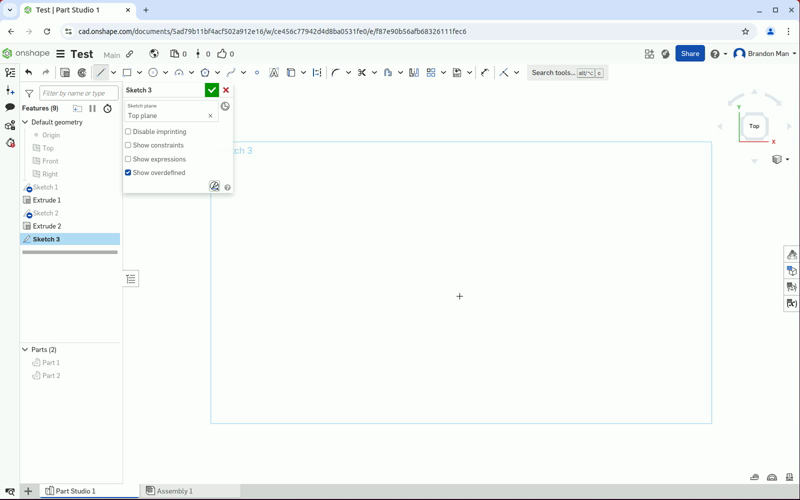
key_up(shift)
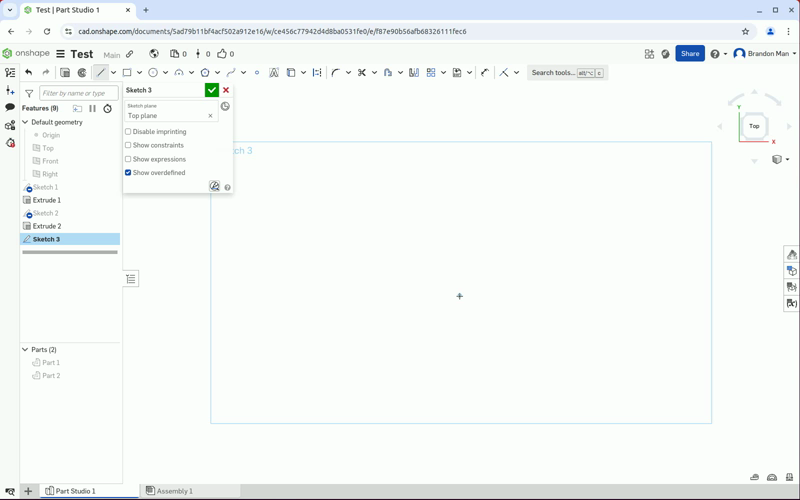
key_down(shift)
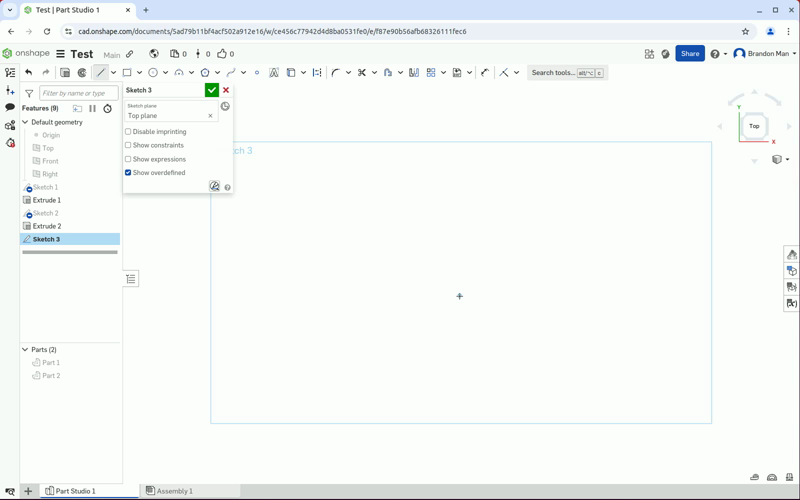
mouse_move(489, 295)
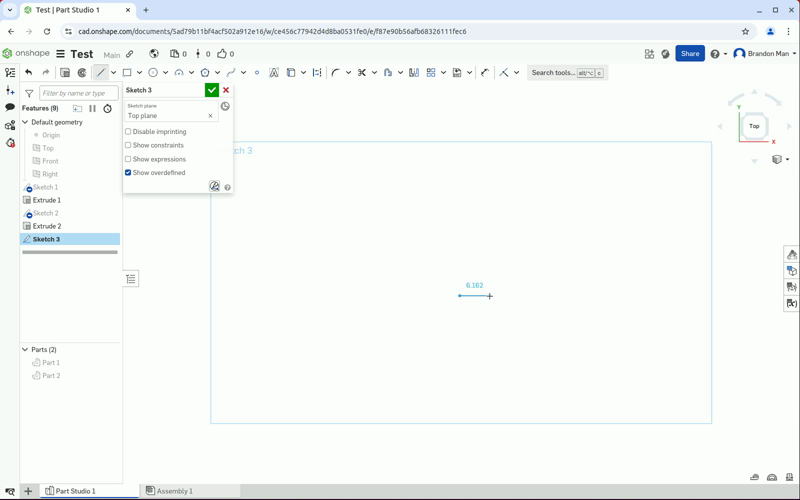
mouse_move(460, 295)
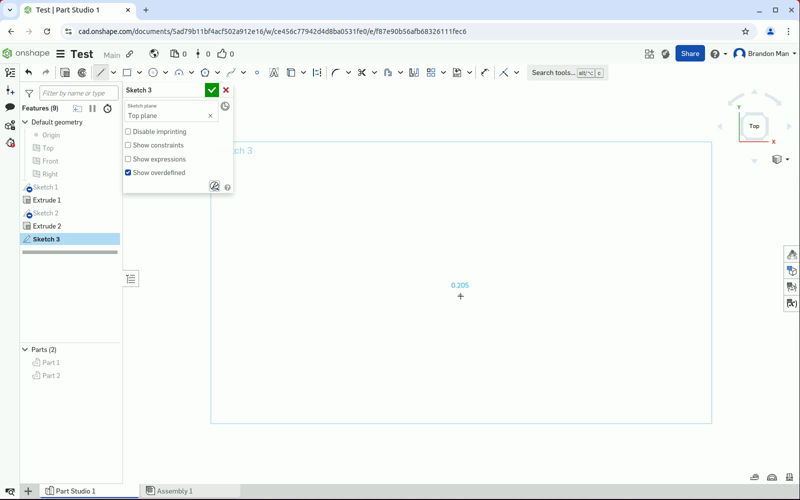
scroll(6)
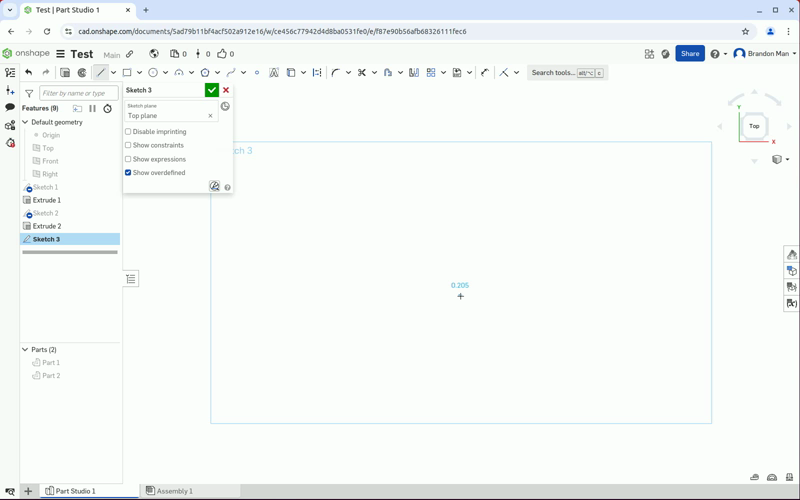
scroll(6)
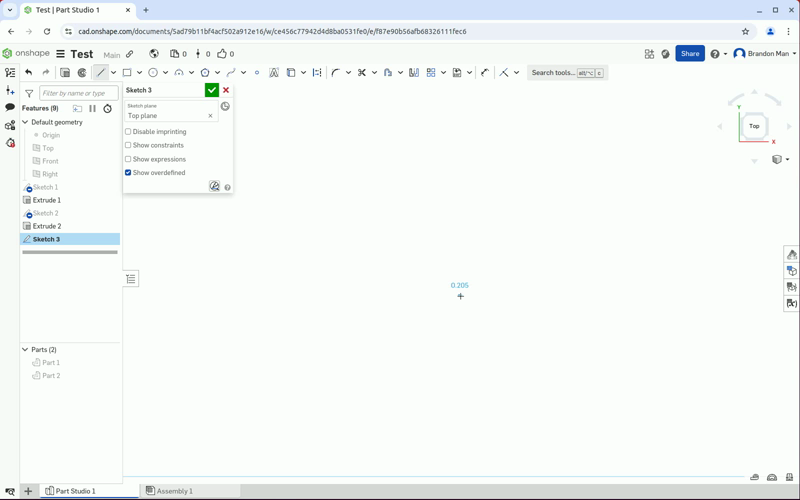
scroll(6)
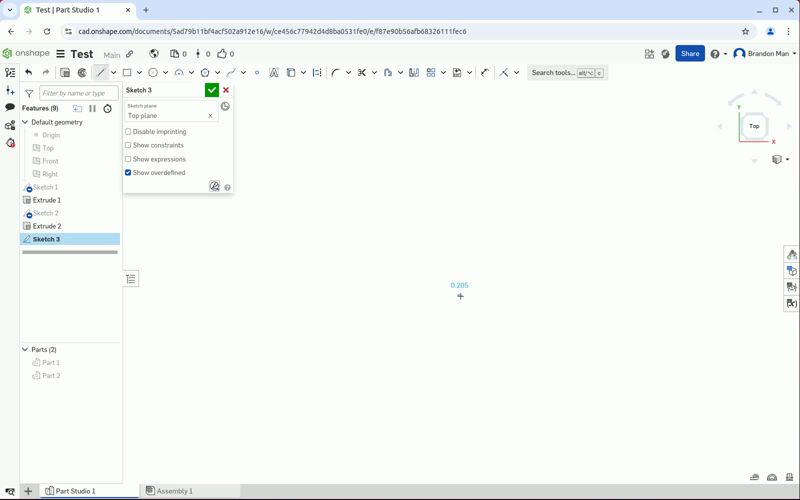
scroll(6)
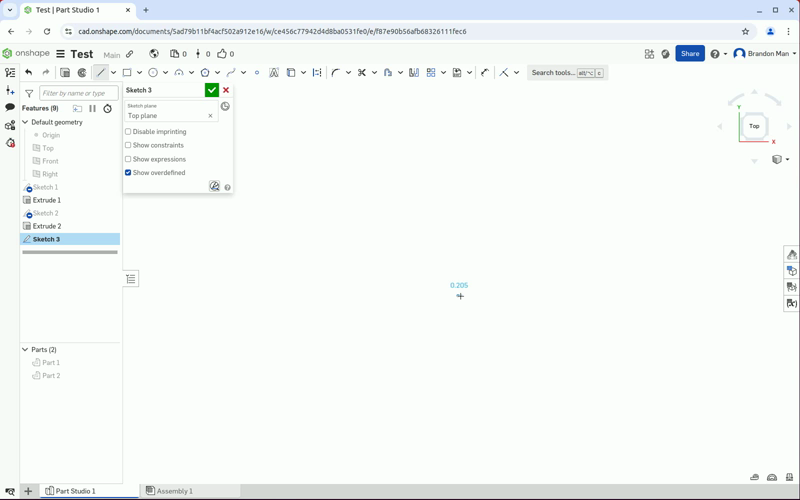
scroll(6)
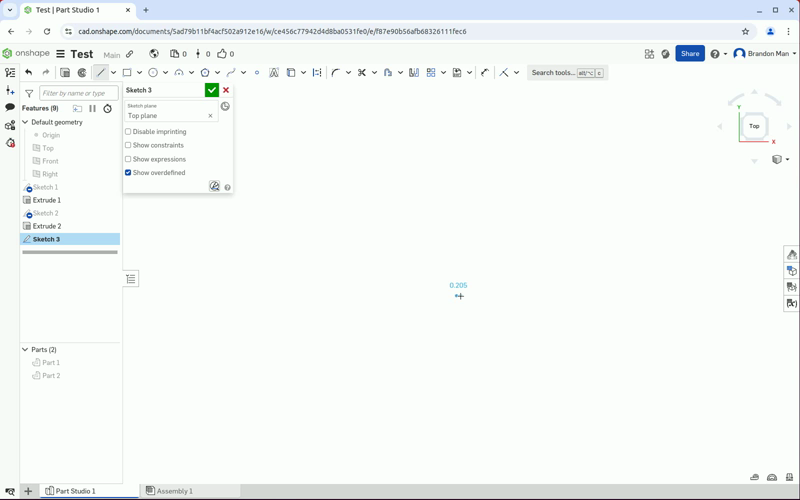
scroll(6)
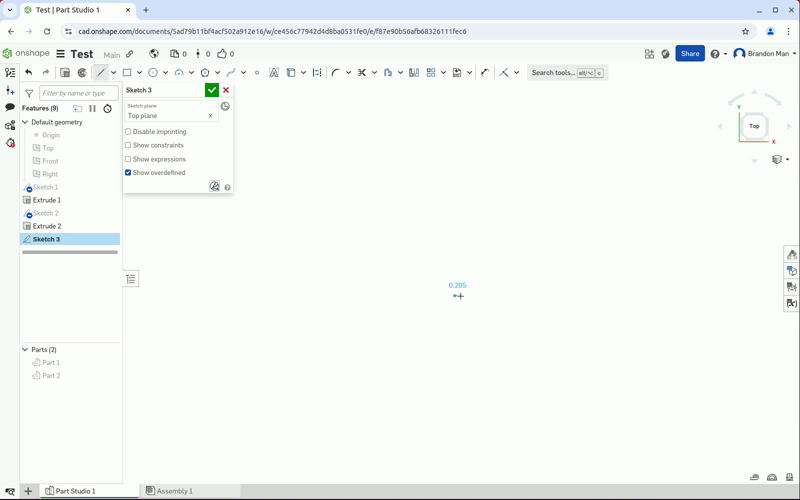
scroll(6)
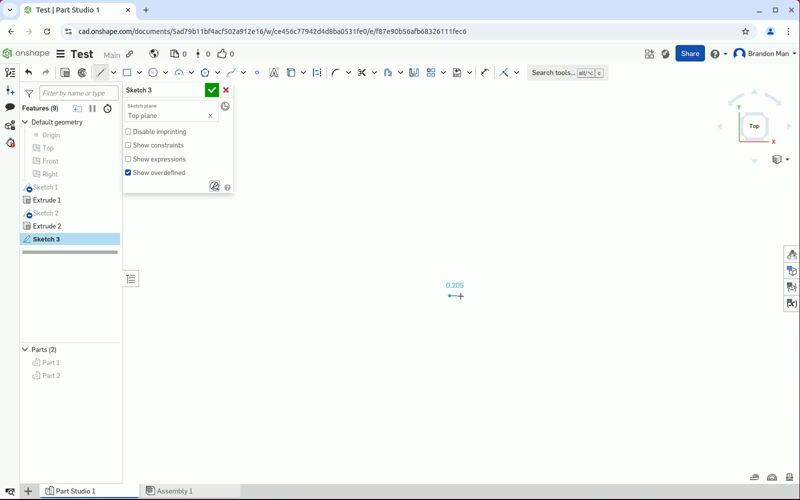
click(460, 295)
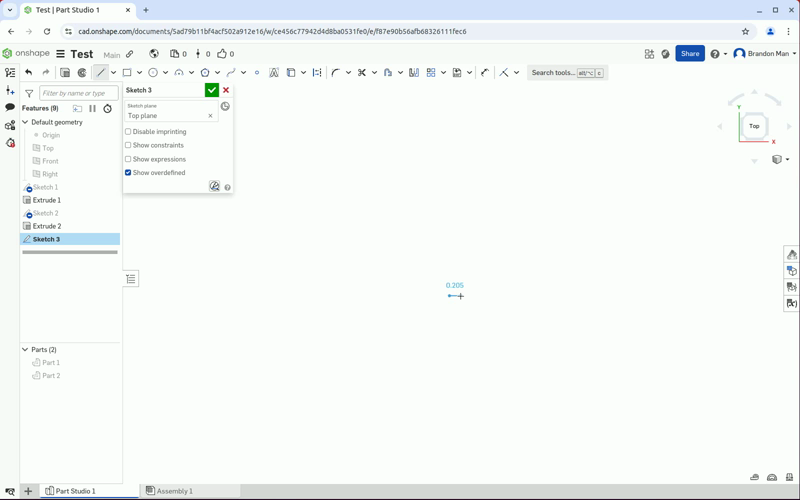
scroll(-6)
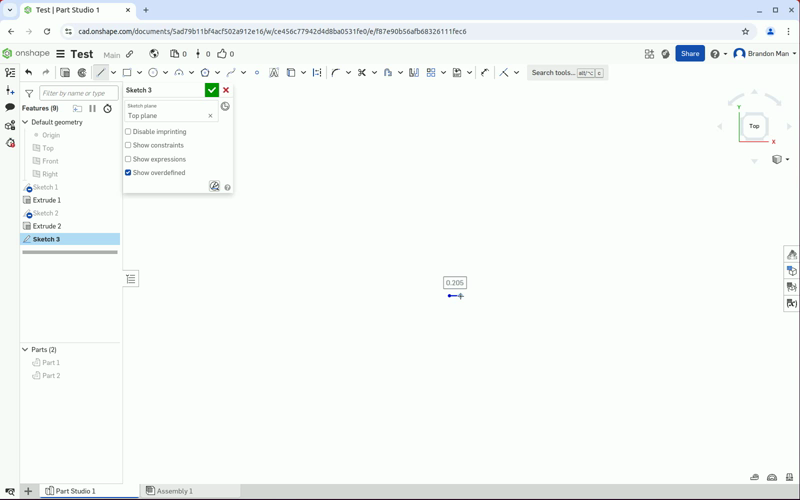
scroll(-6)
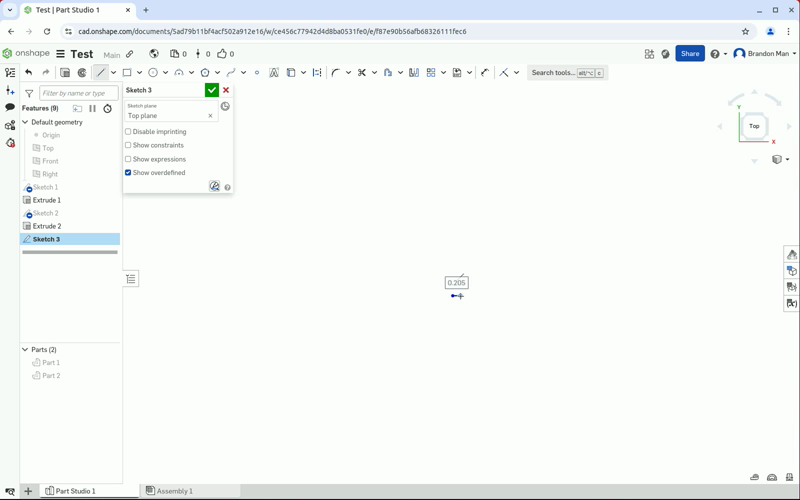
scroll(-6)
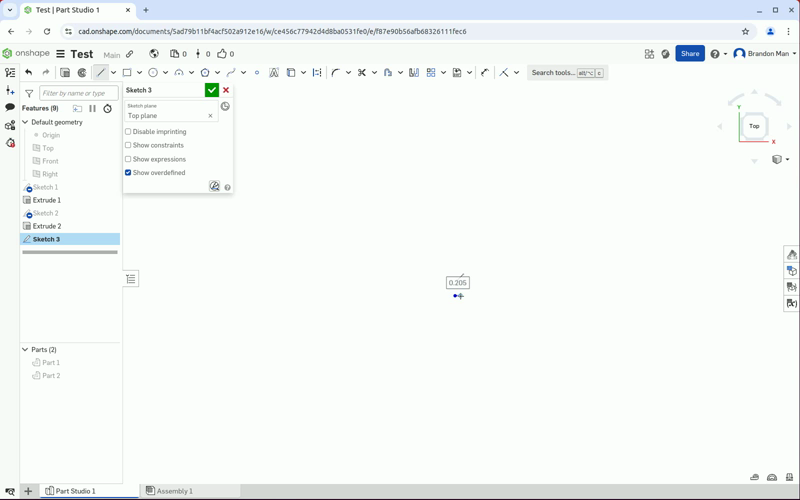
scroll(-6)
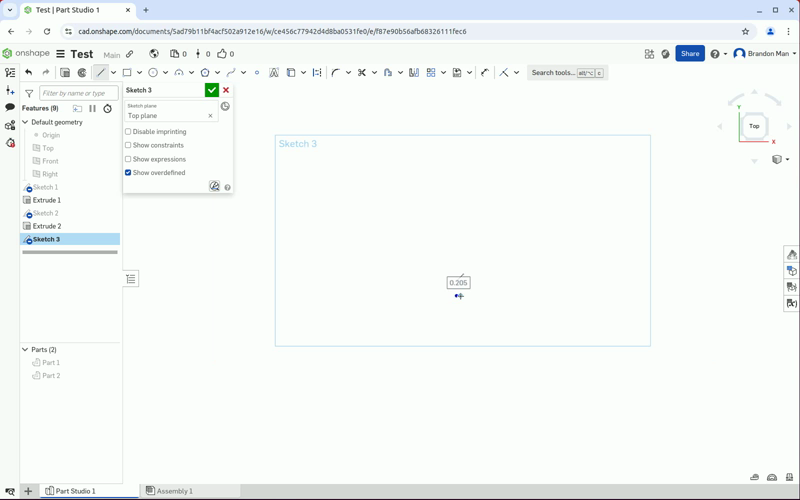
scroll(-6)
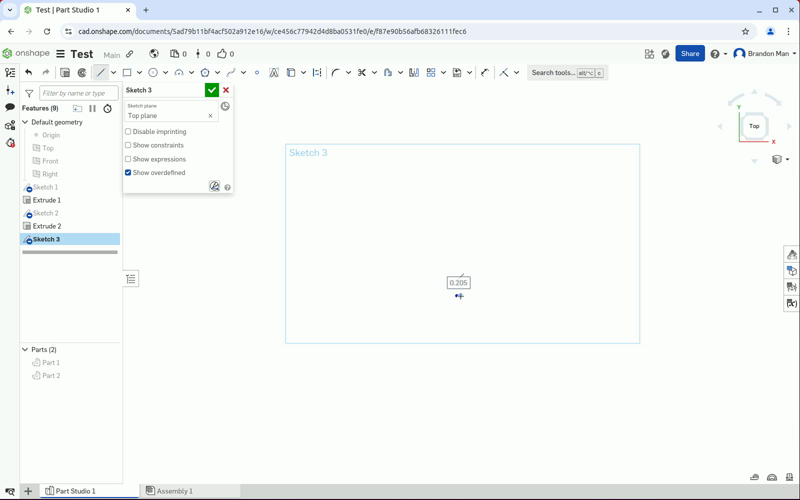
scroll(-6)
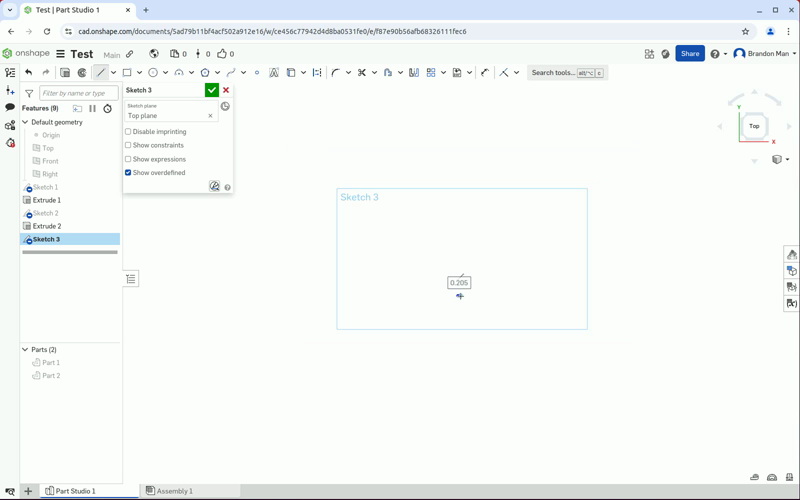
scroll(-6)
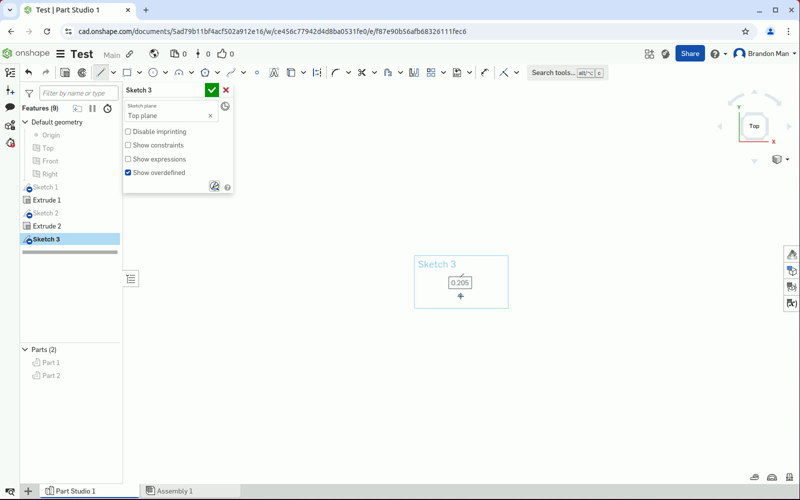
key_up(shift)
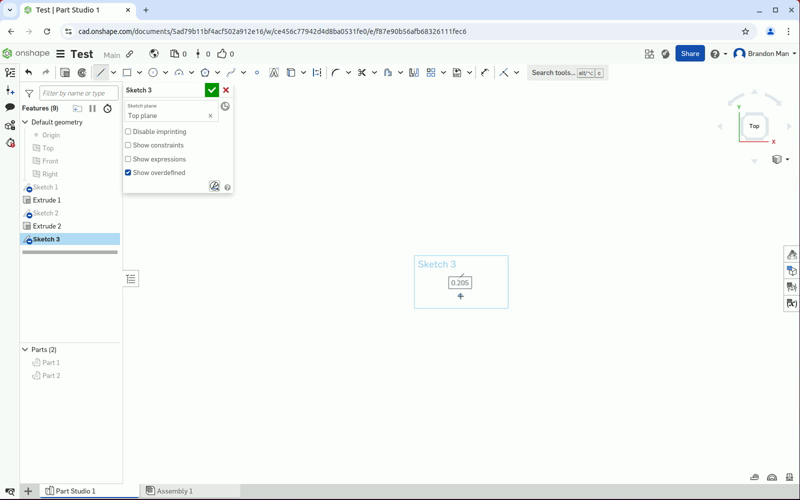
key_down(shift)
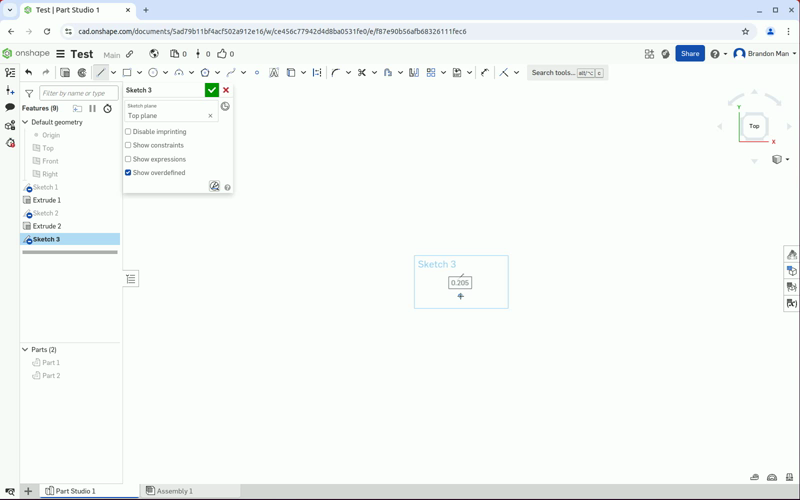
mouse_move(490, 295)
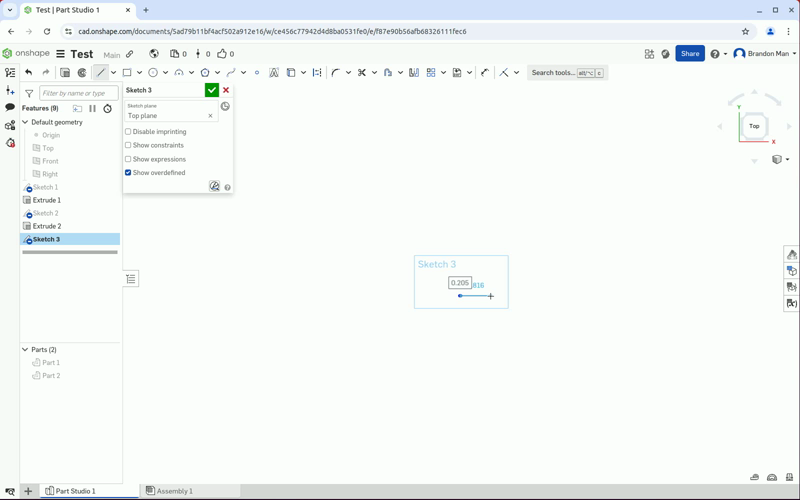
mouse_move(460, 284)
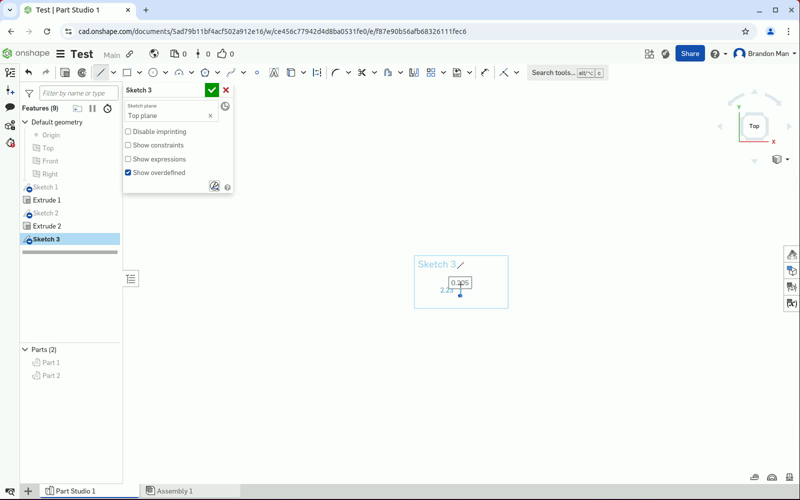
click(460, 284)
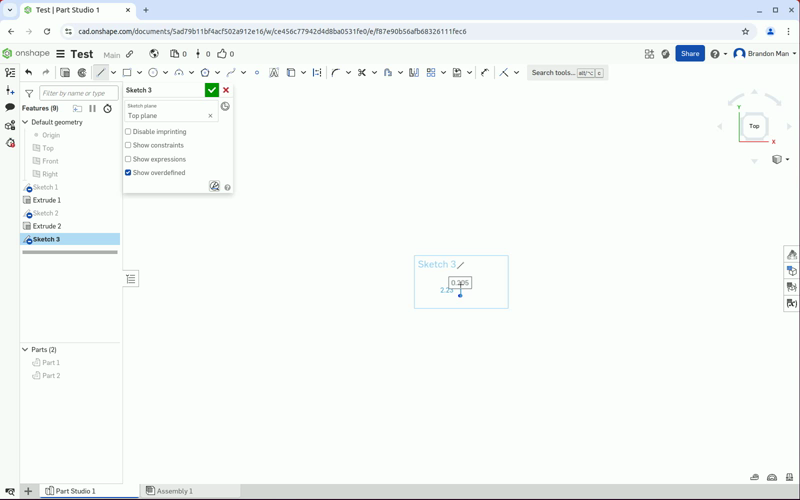
key_up(shift)
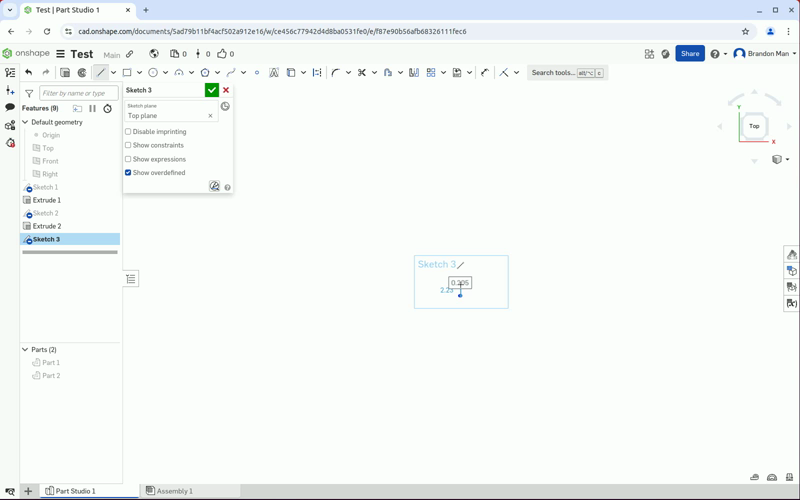
key_down(shift)
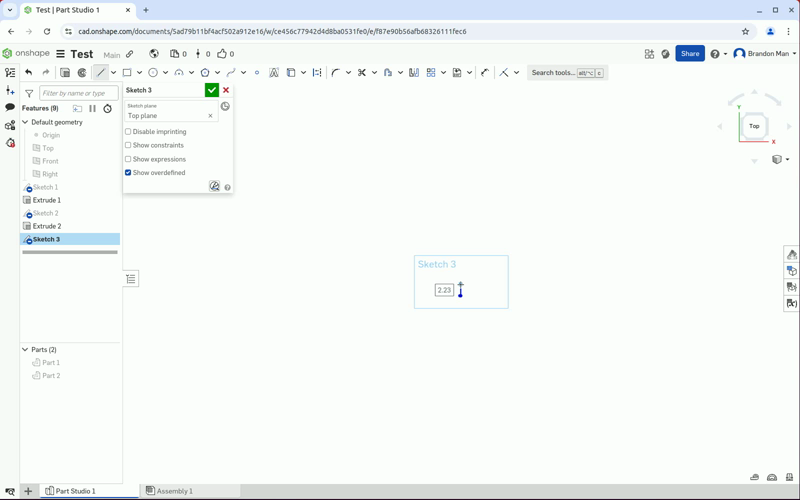
mouse_move(490, 284)
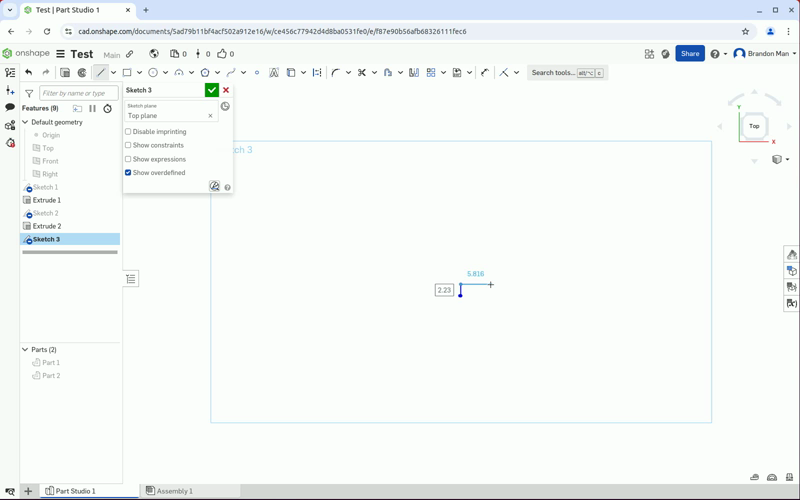
mouse_move(459, 284)
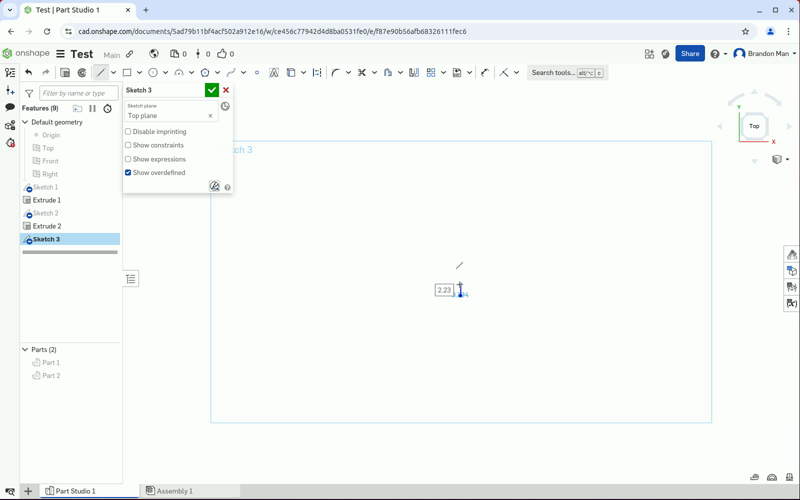
scroll(6)
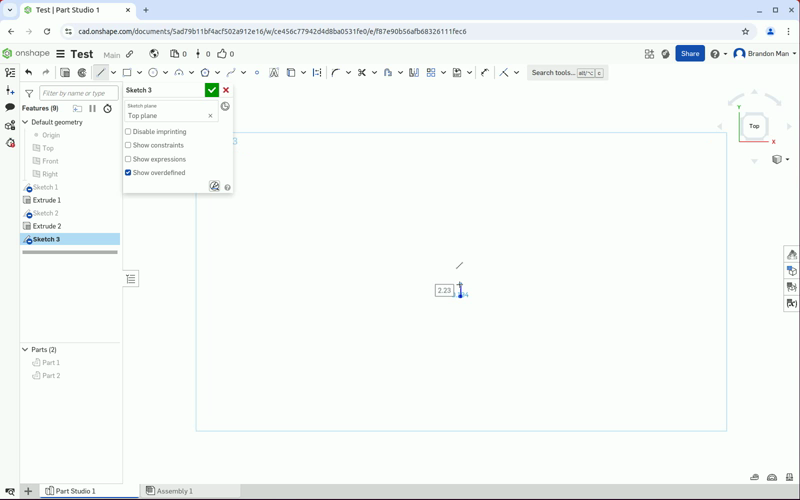
scroll(6)
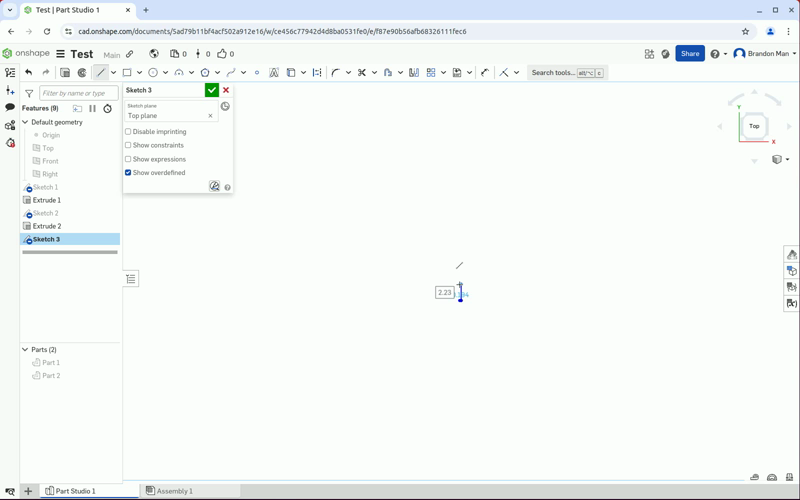
scroll(6)
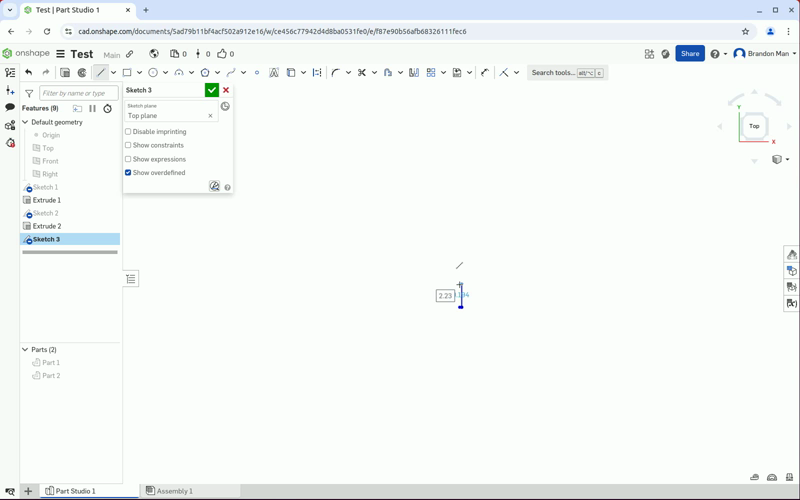
scroll(6)
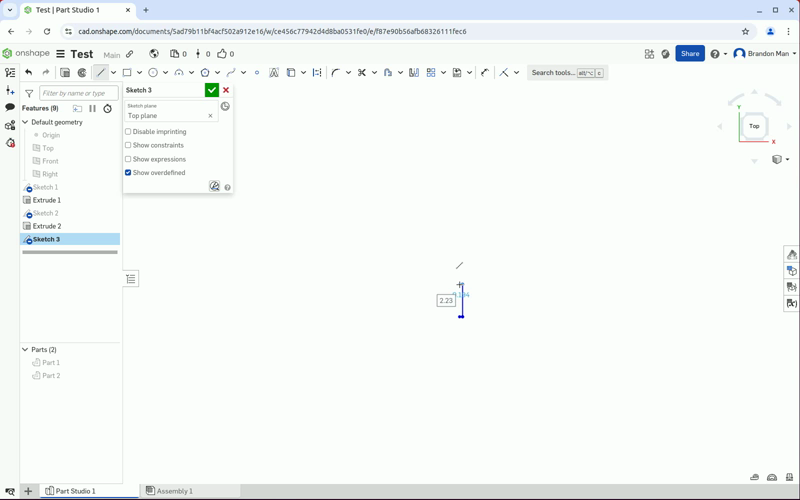
scroll(6)
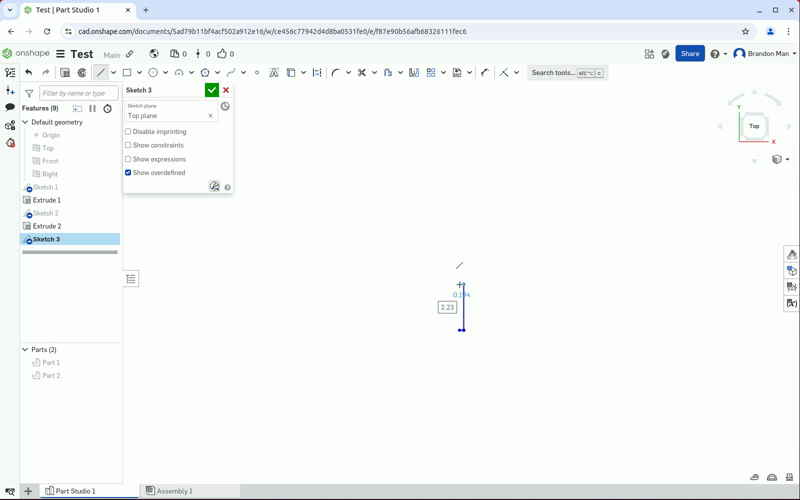
scroll(6)
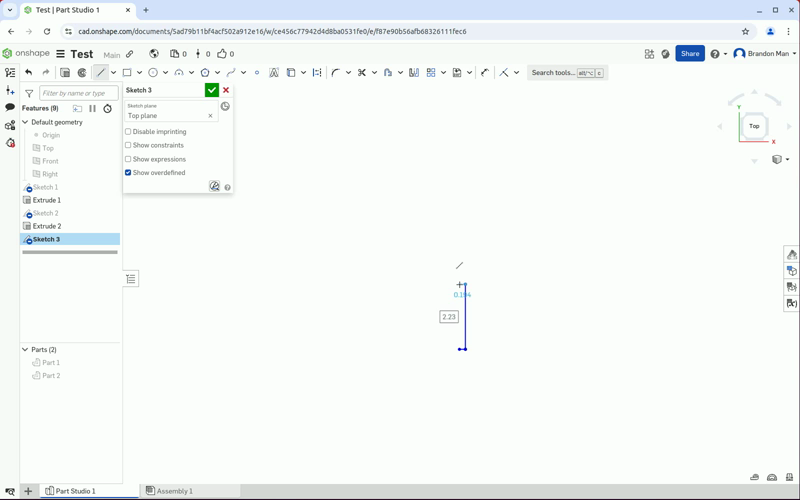
scroll(6)
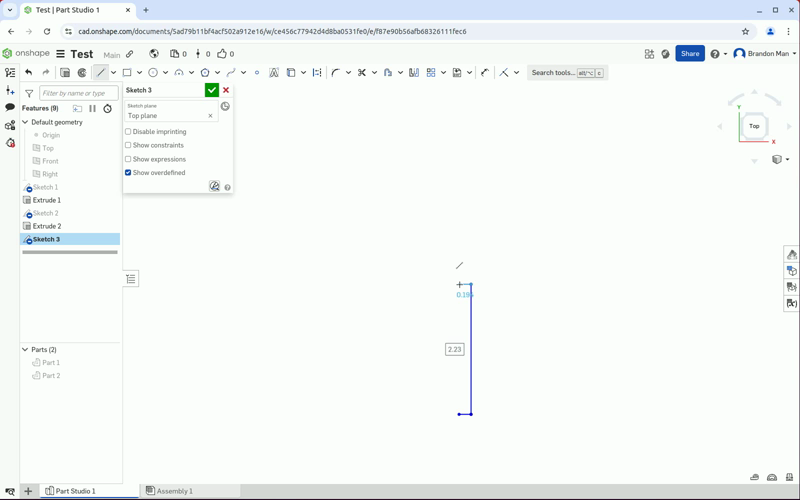
click(459, 284)
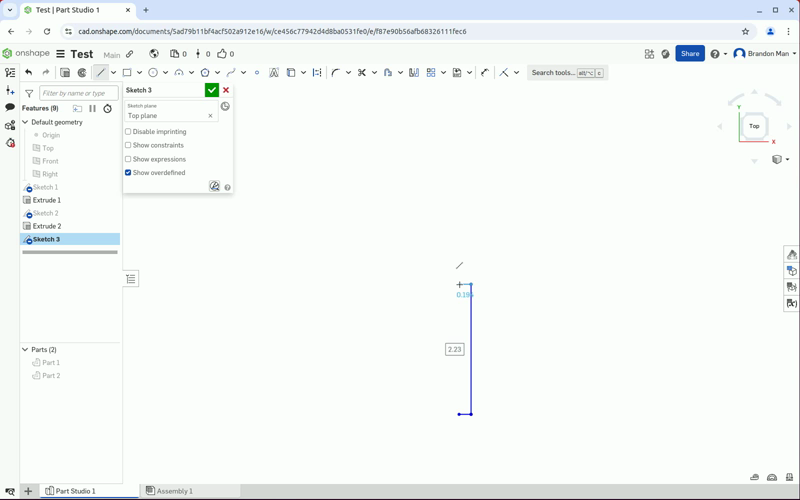
scroll(-6)
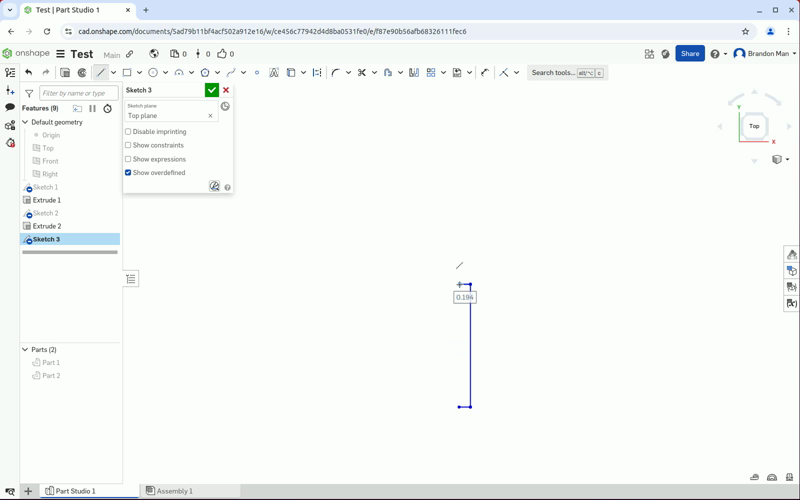
scroll(-6)
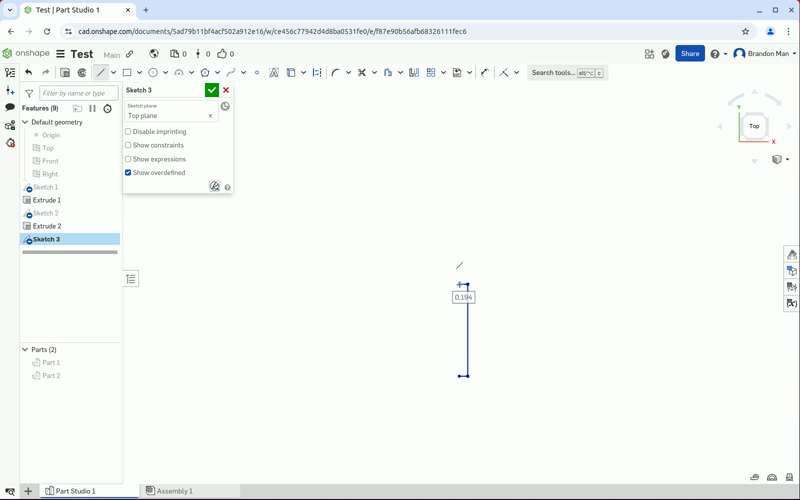
scroll(-6)
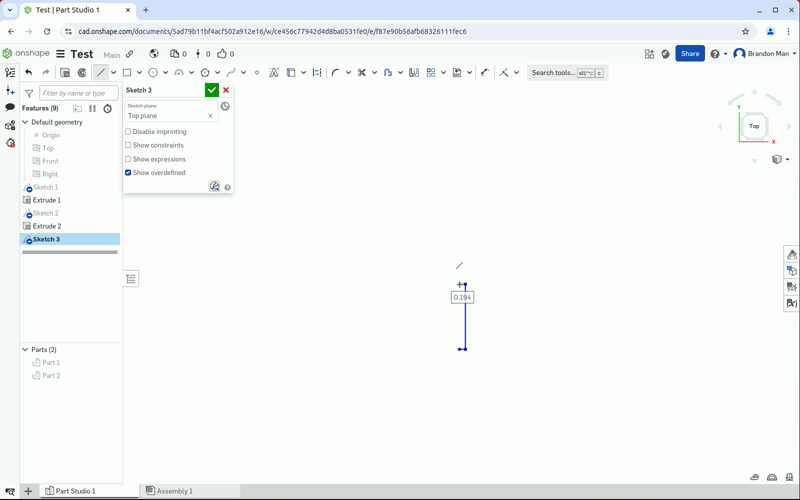
scroll(-6)
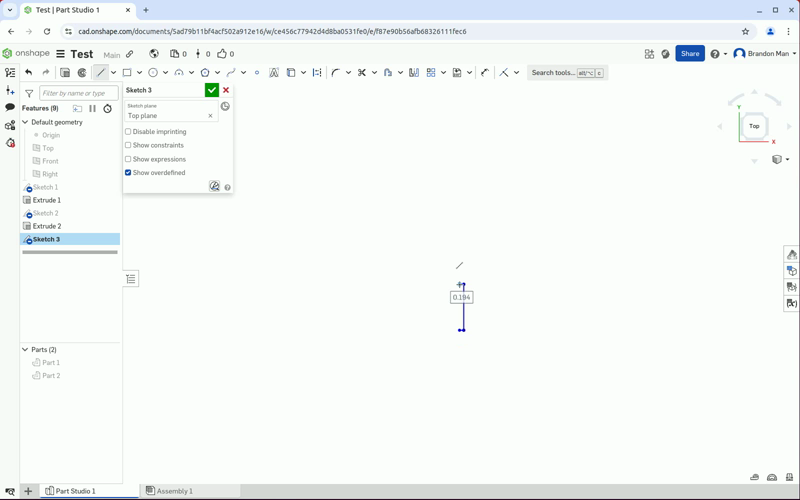
scroll(-6)
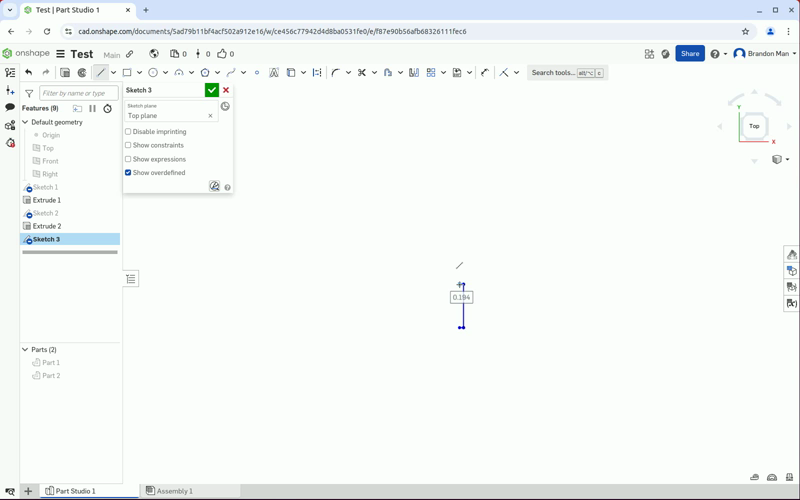
scroll(-6)
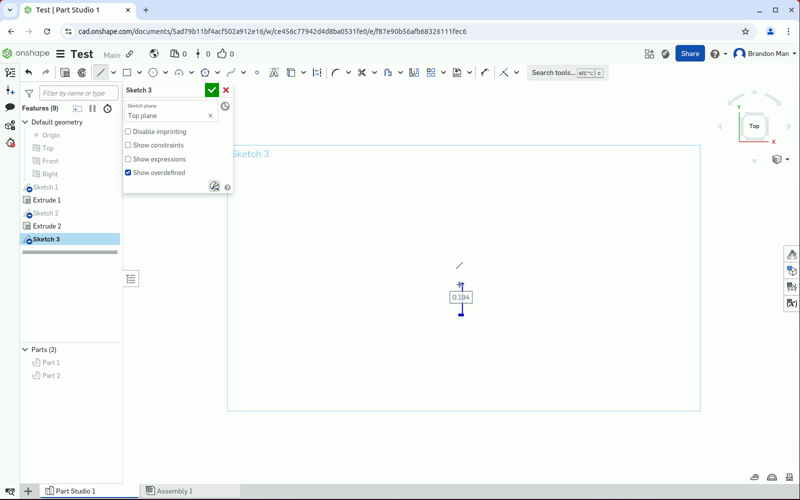
scroll(-6)
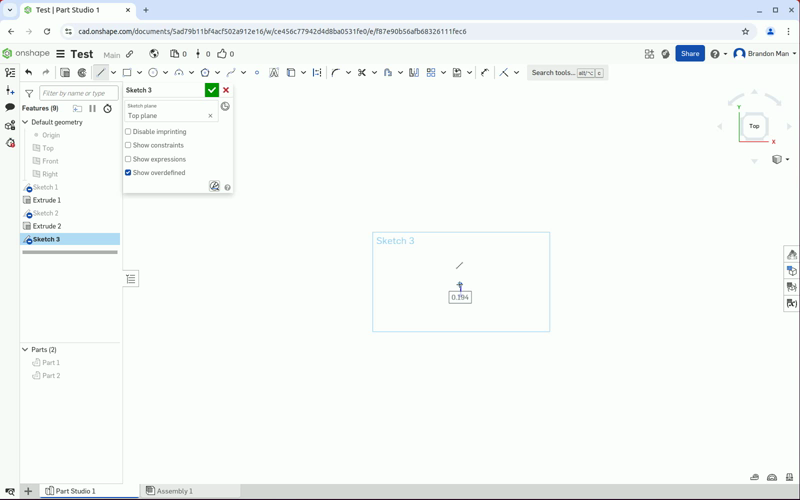
key_up(shift)
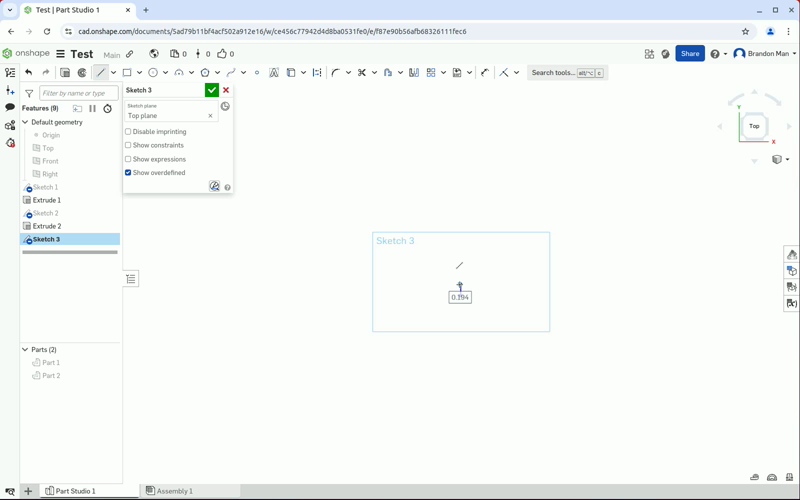
mouse_move(489, 284)
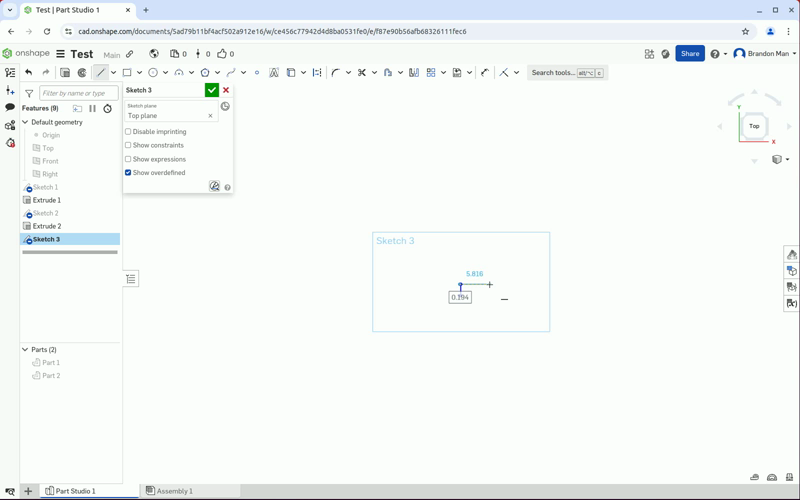
key_down(shift)
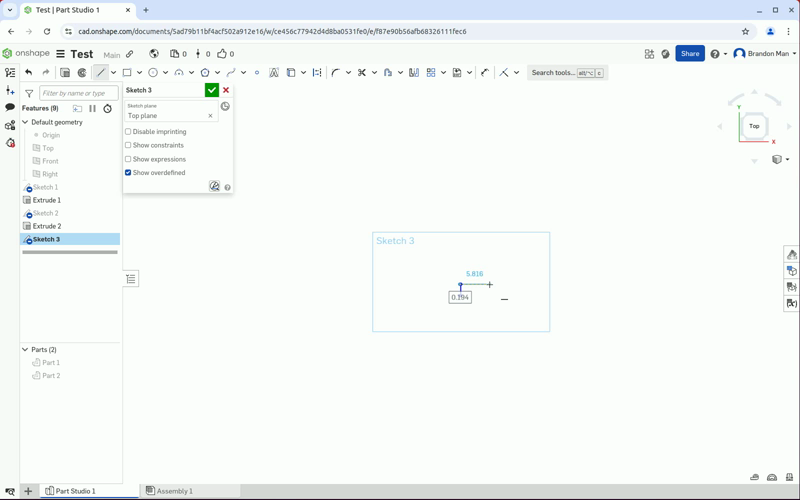
mouse_move(459, 295)
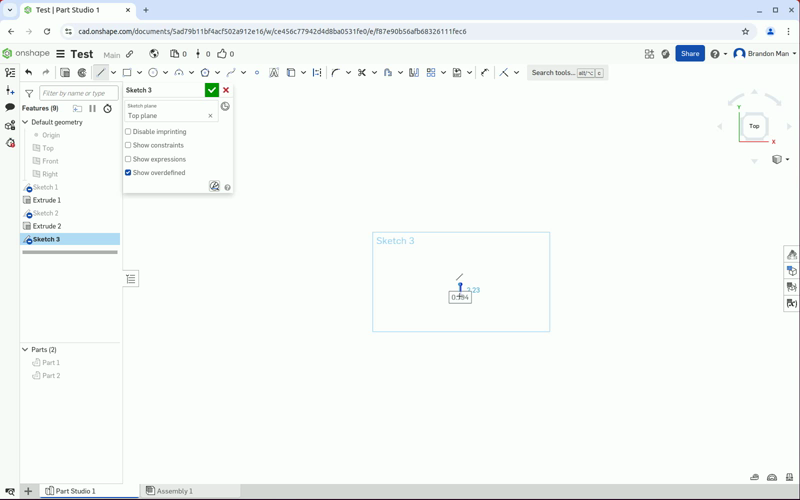
scroll(6)
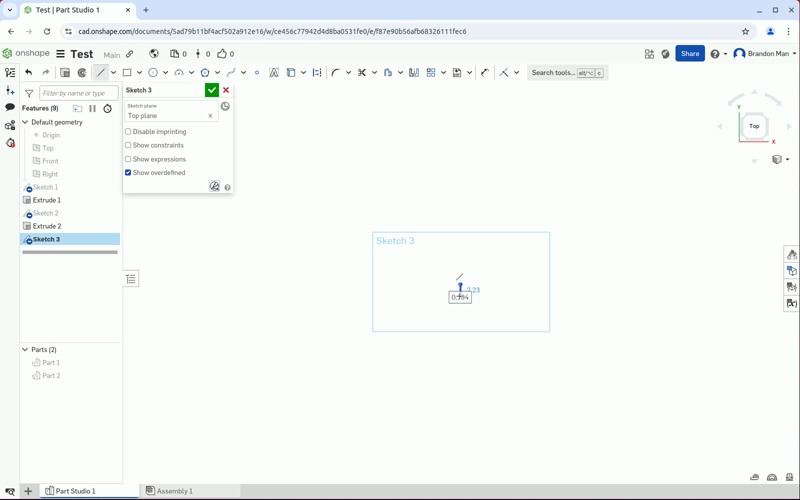
scroll(6)
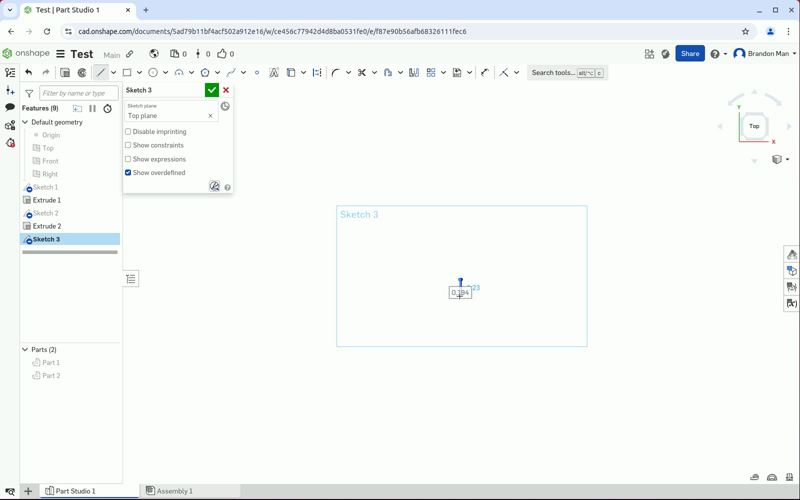
scroll(6)
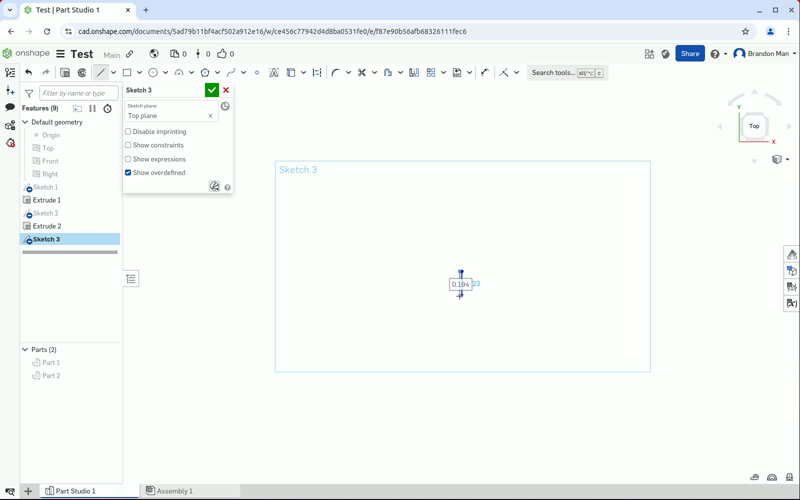
scroll(6)
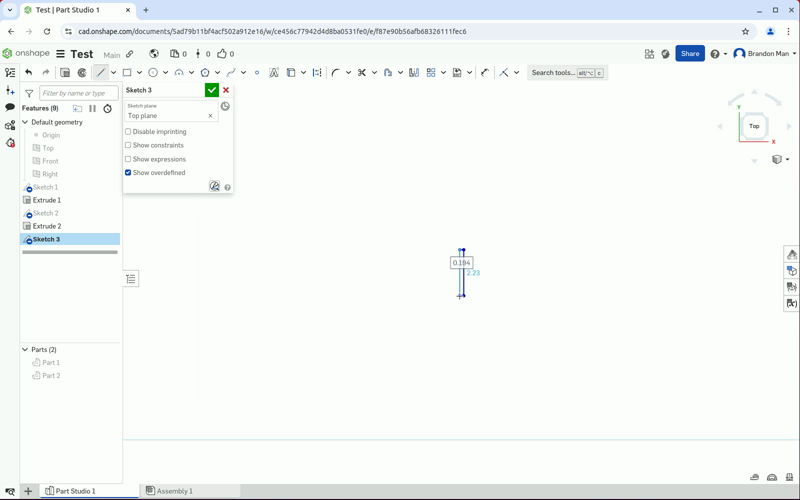
scroll(6)
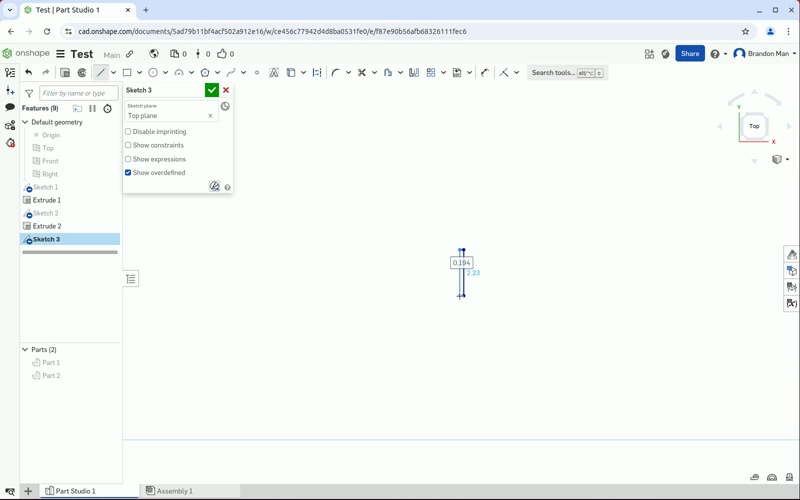
scroll(6)
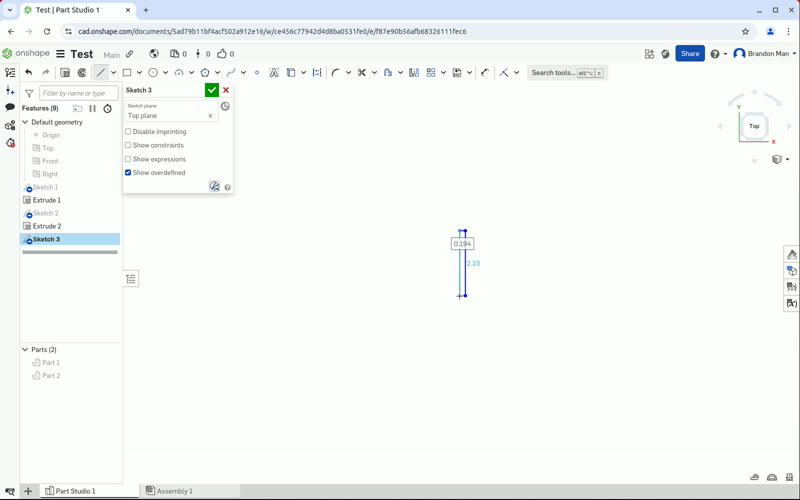
scroll(6)
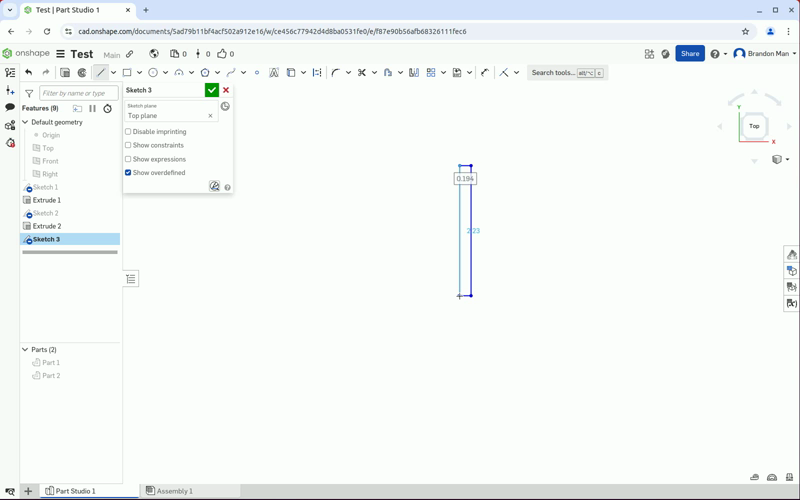
key_up(shift)
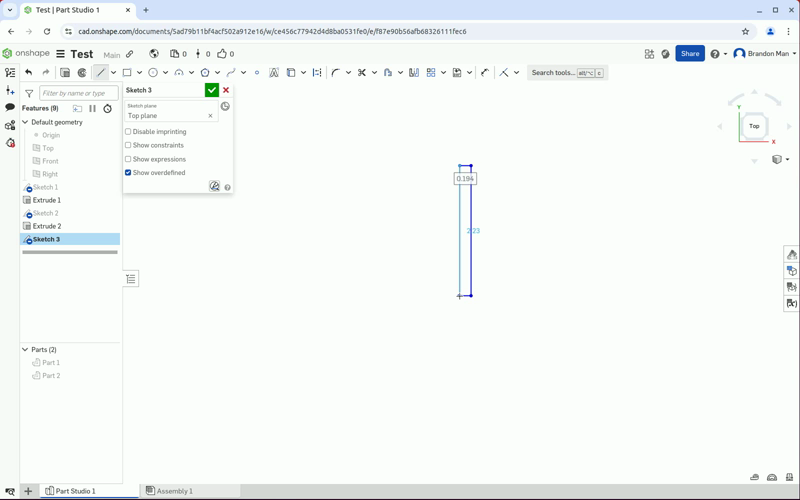
click(459, 295)
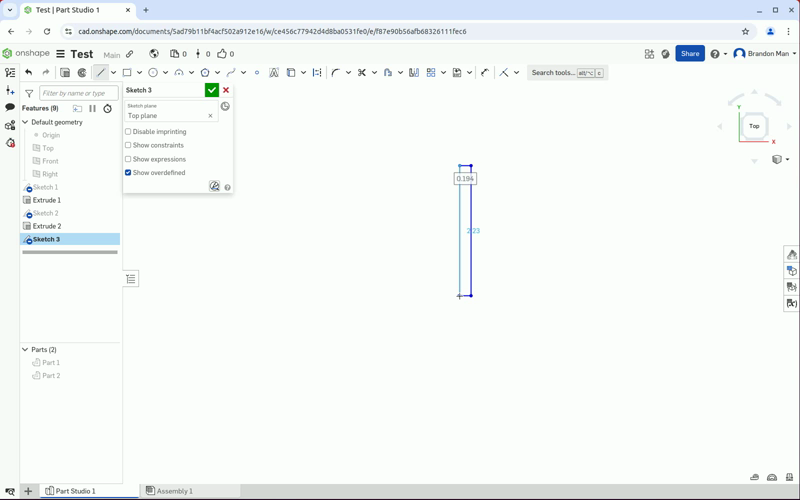
scroll(-6)
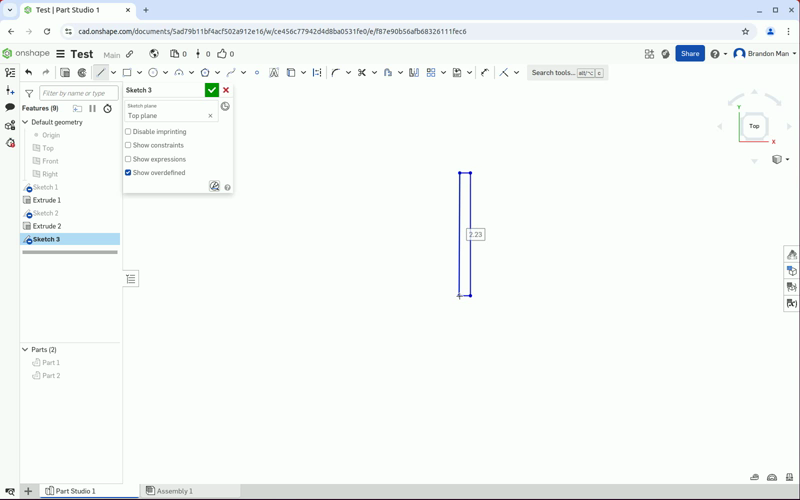
scroll(-6)
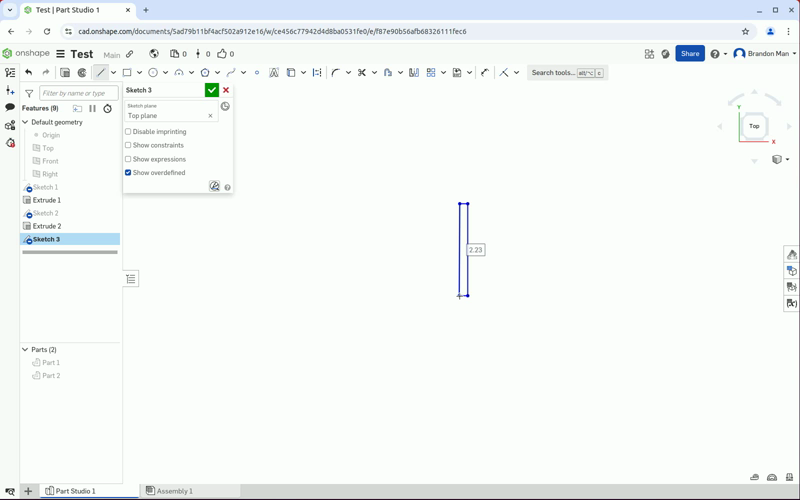
scroll(-6)
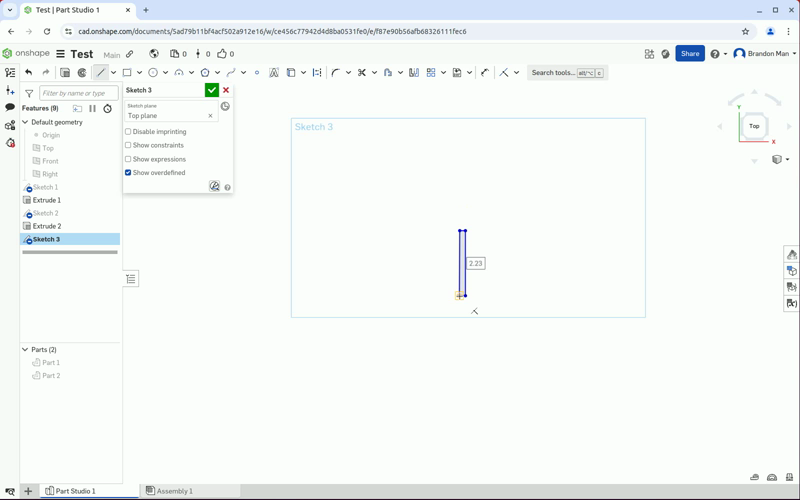
scroll(-6)
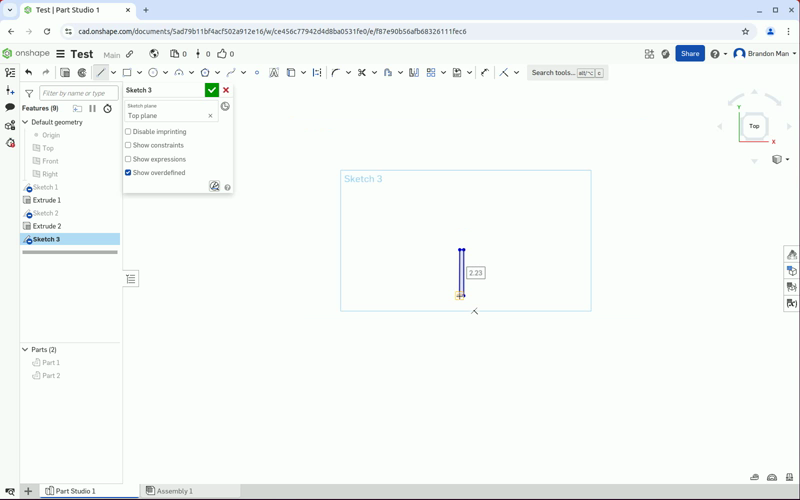
scroll(-6)
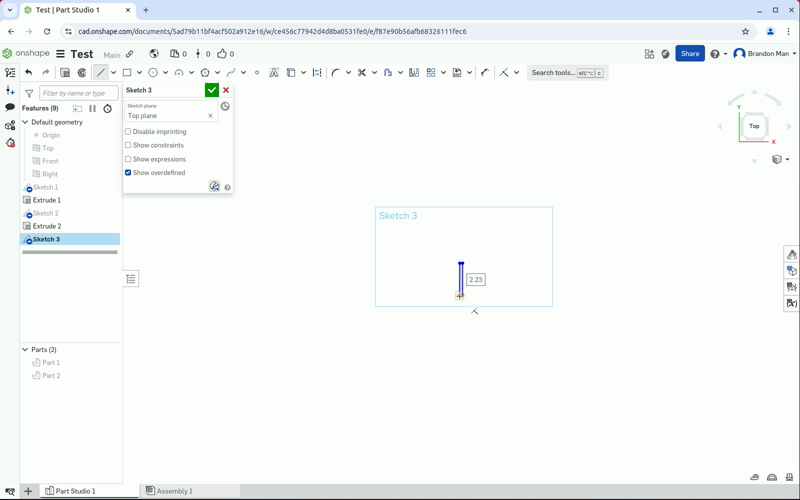
scroll(-6)
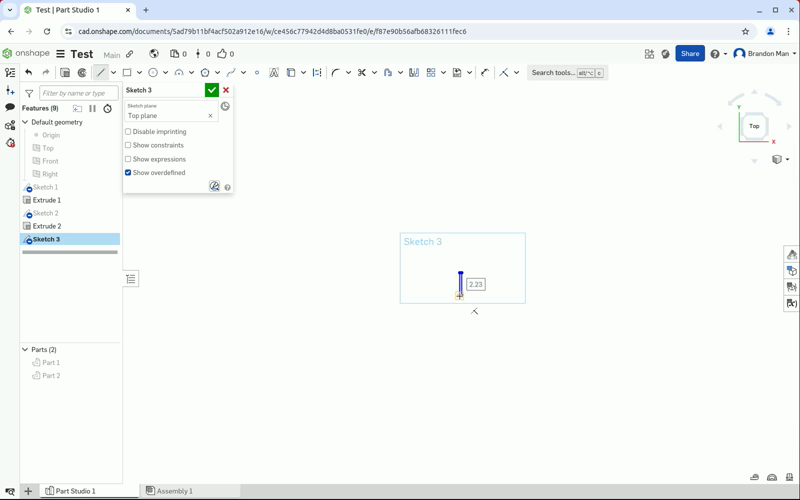
scroll(-6)
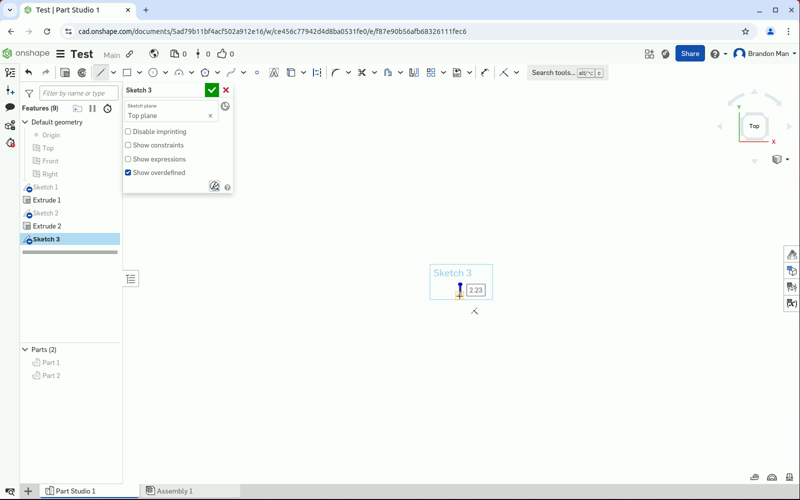
key(esc)
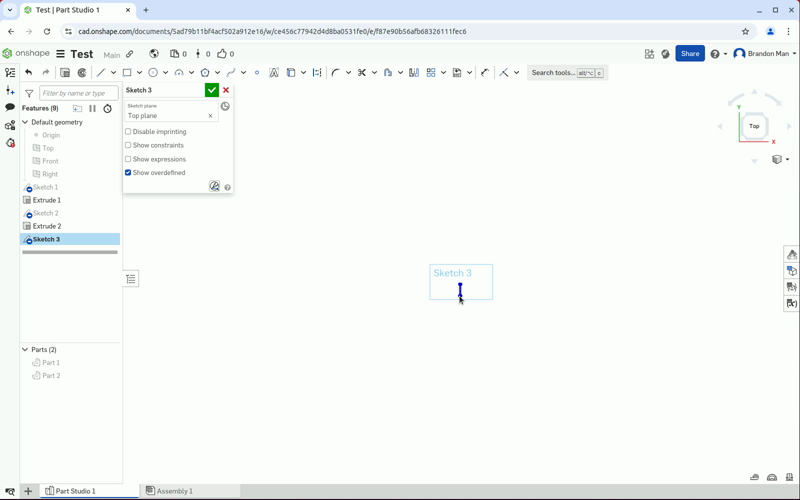
mouse_move(459, 286)
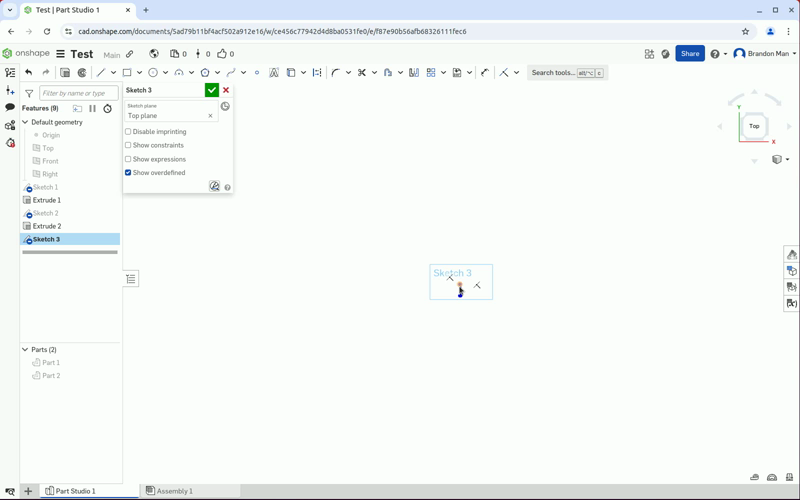
scroll(6)
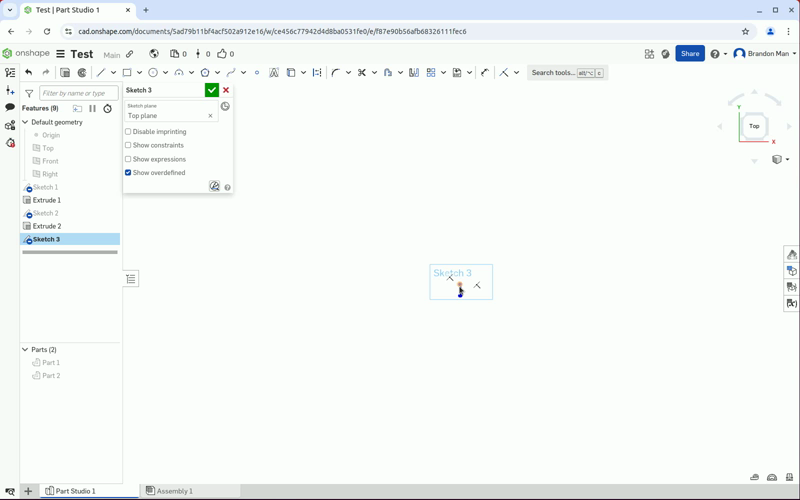
scroll(6)
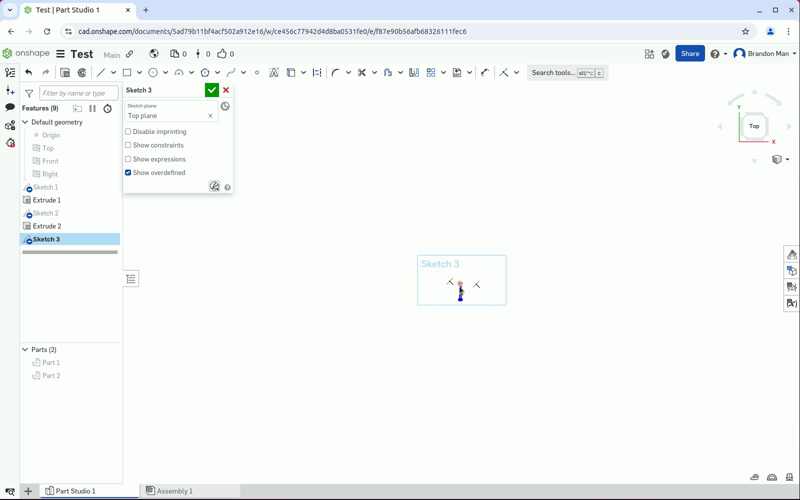
scroll(6)
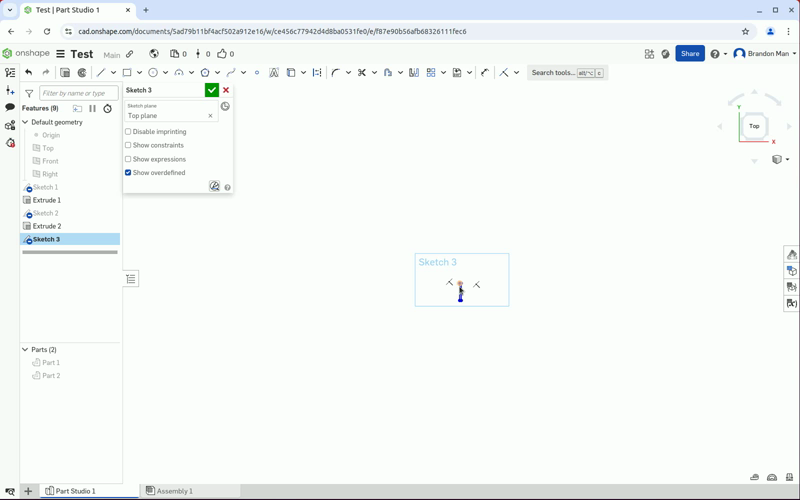
scroll(6)
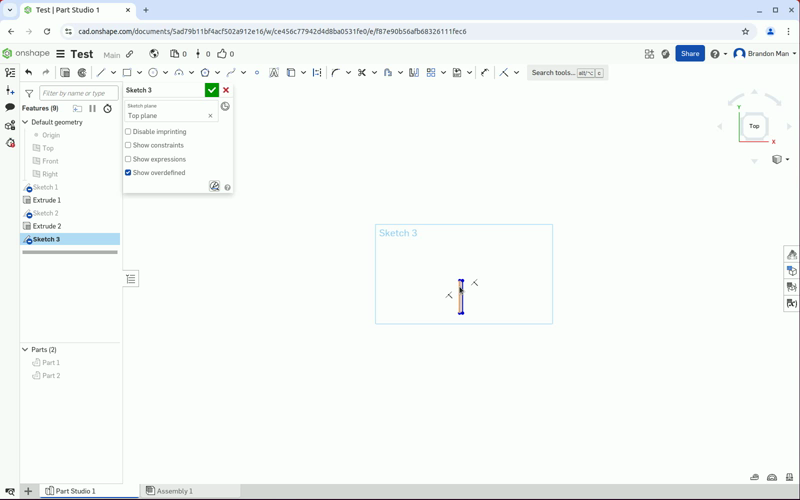
scroll(6)
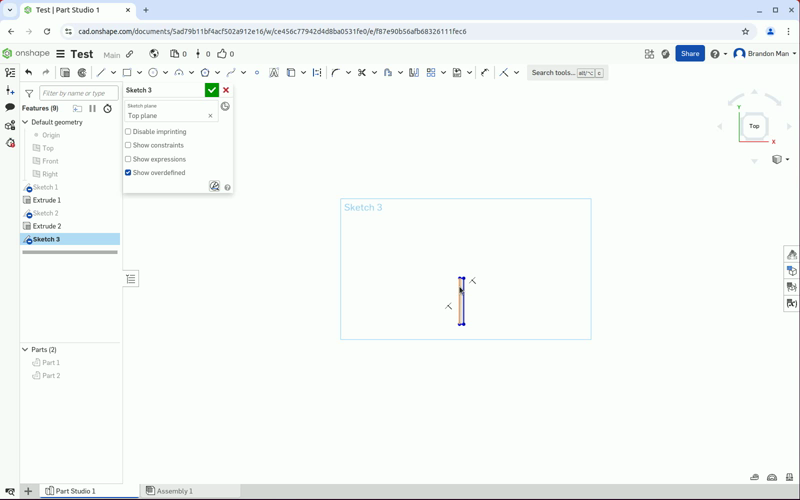
scroll(6)
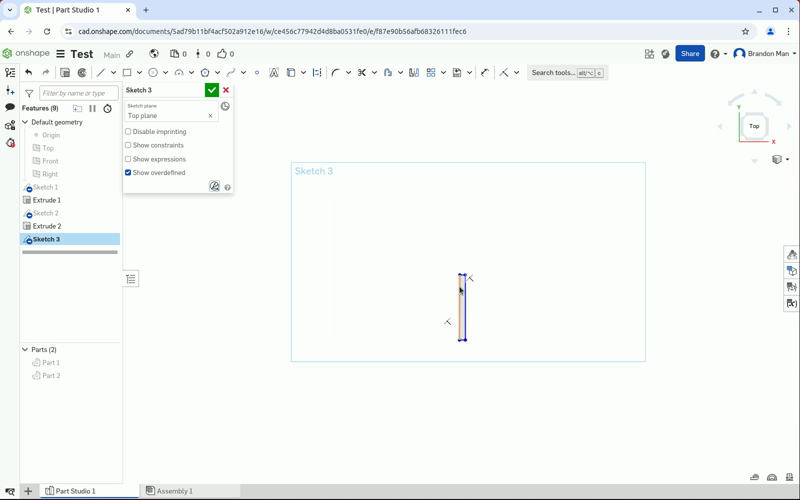
scroll(6)
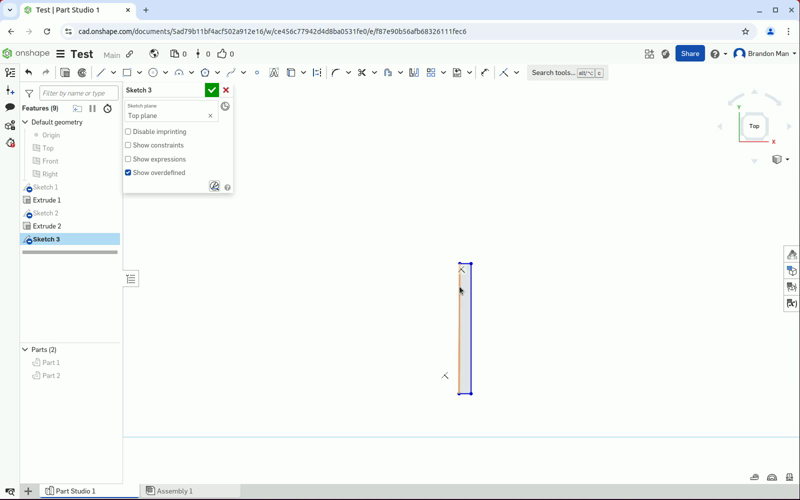
click(459, 286)
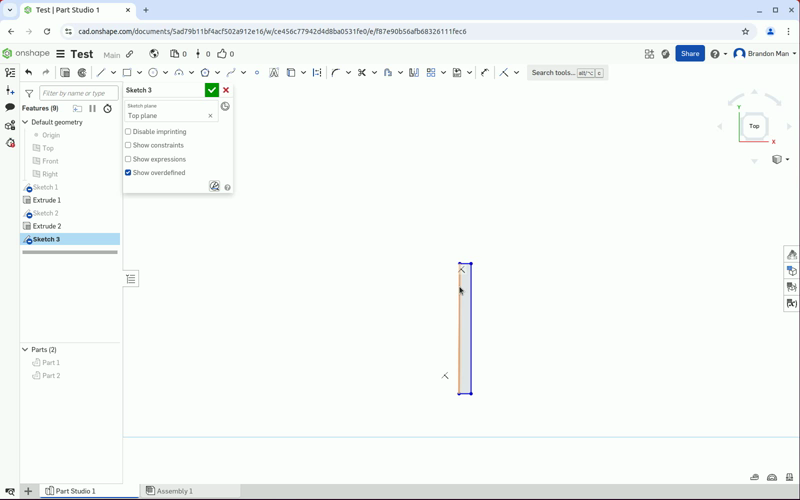
scroll(-6)
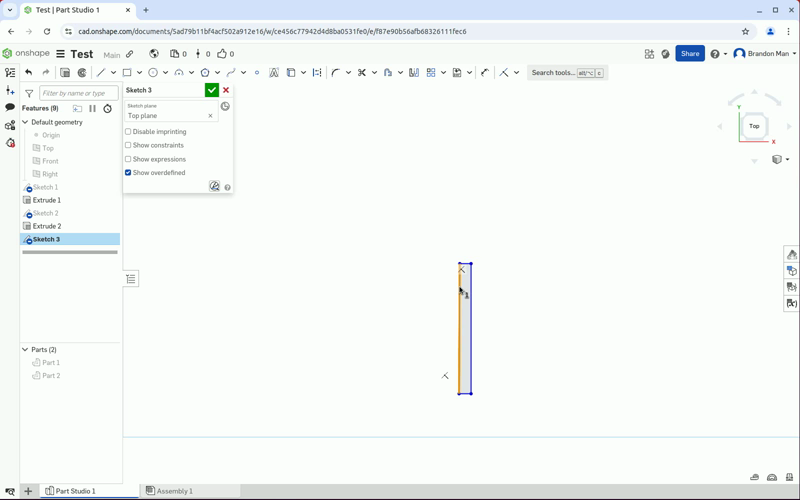
scroll(-6)
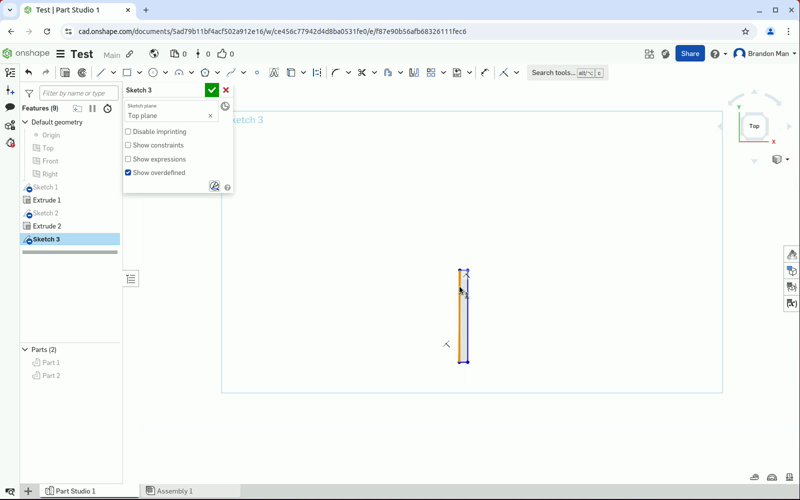
scroll(-6)
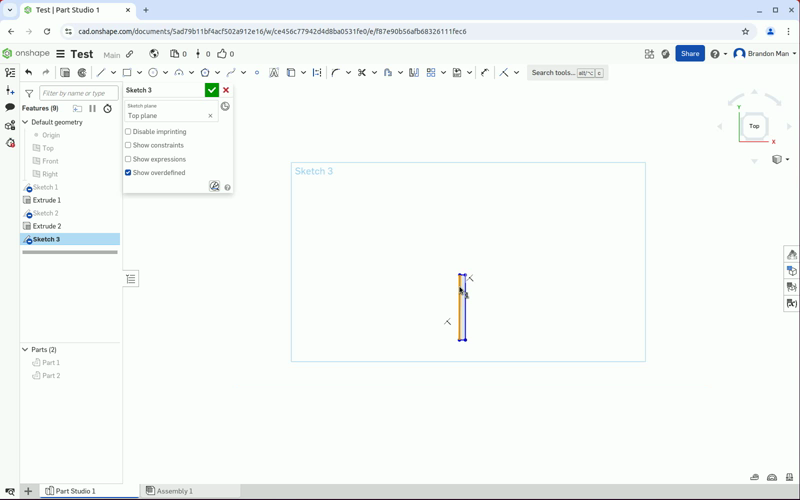
scroll(-6)
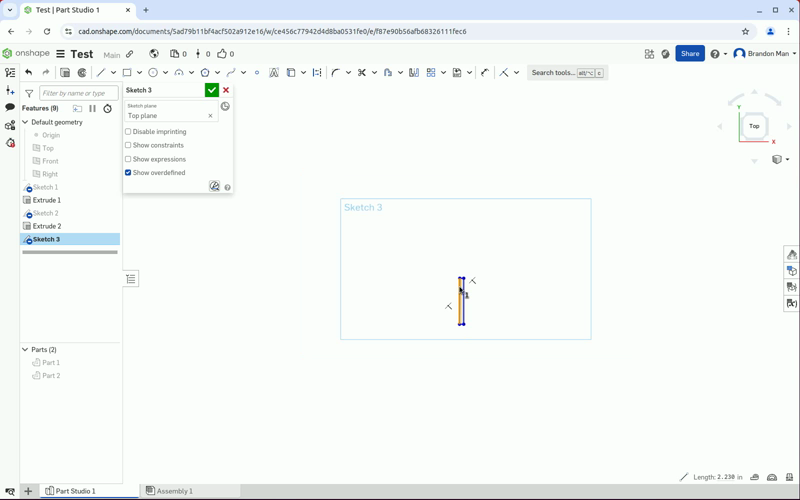
scroll(-6)
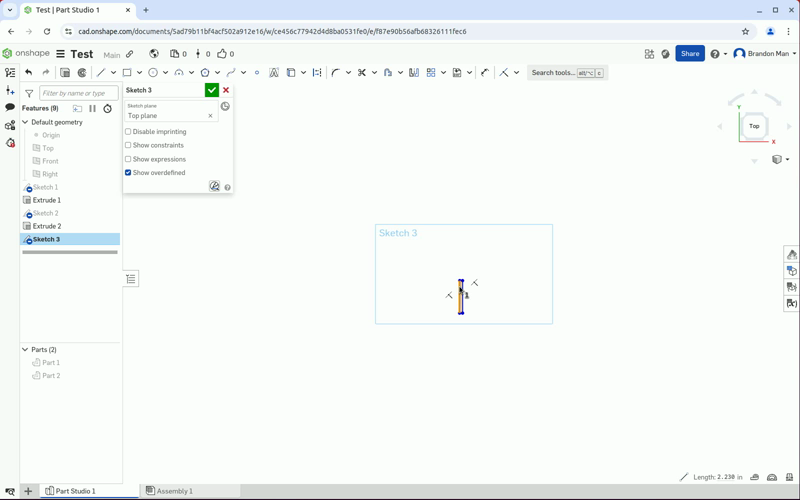
scroll(-6)
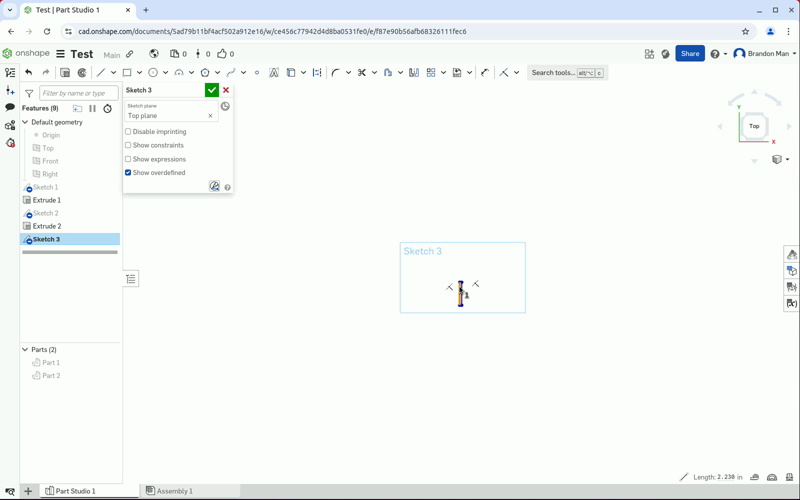
scroll(-6)
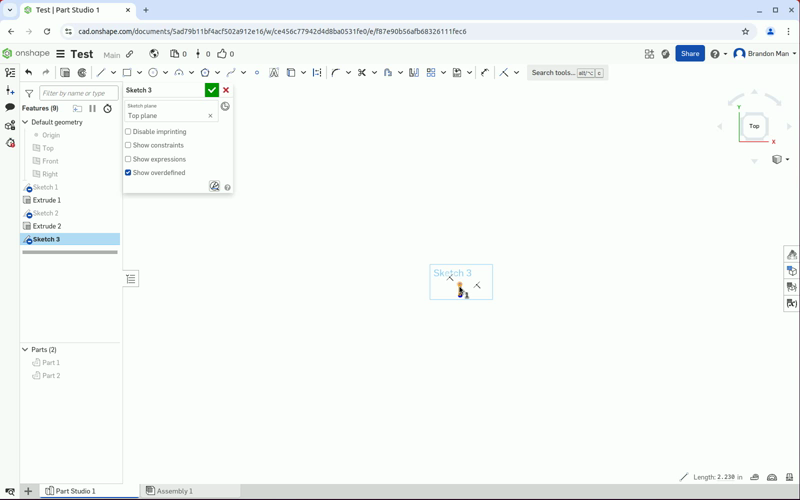
mouse_move(73, 352)
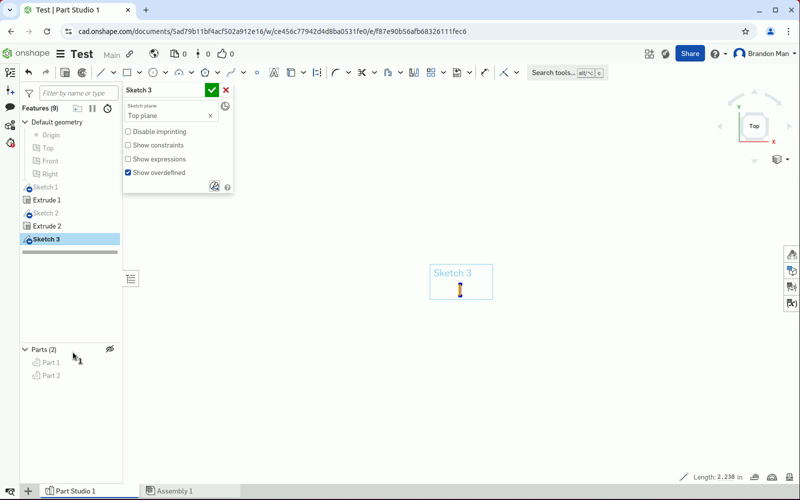
key(shift+y)
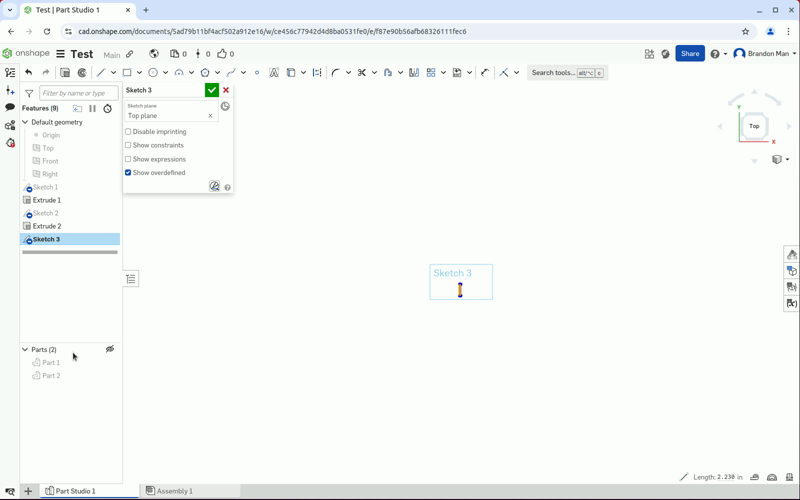
key(shift+e)
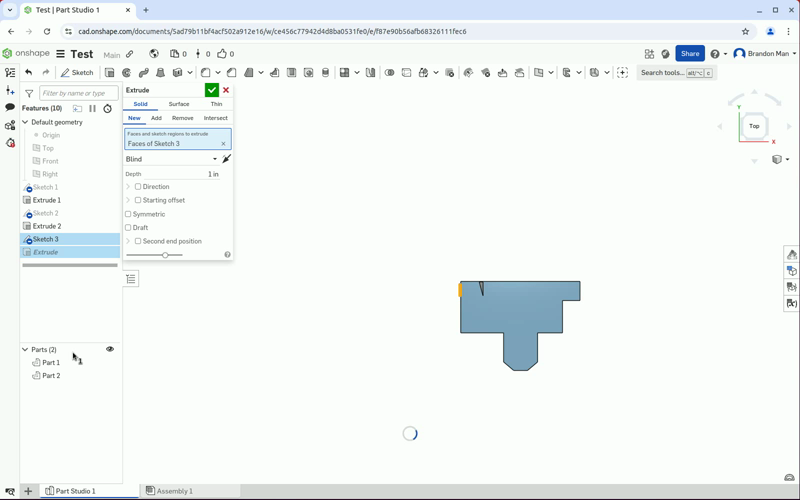
mouse_move(143, 106)
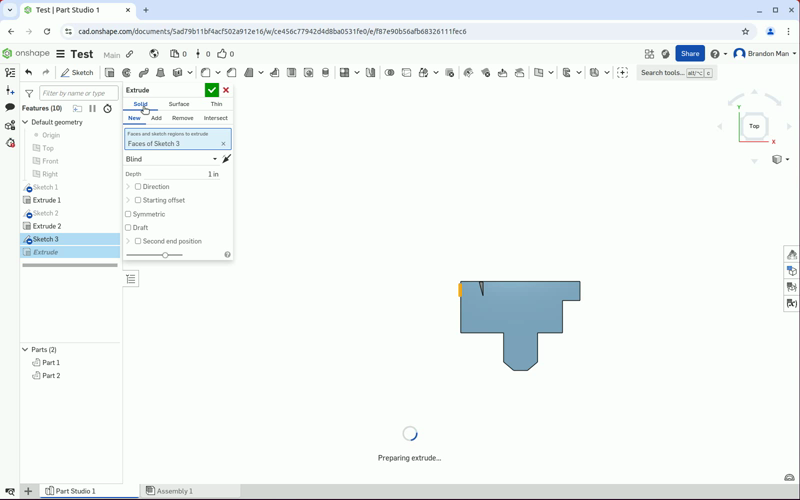
click(143, 106)
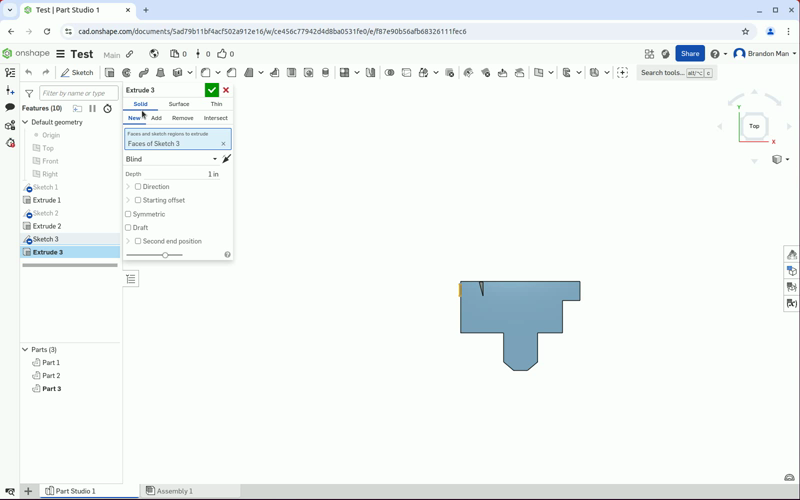
mouse_move(137, 120)
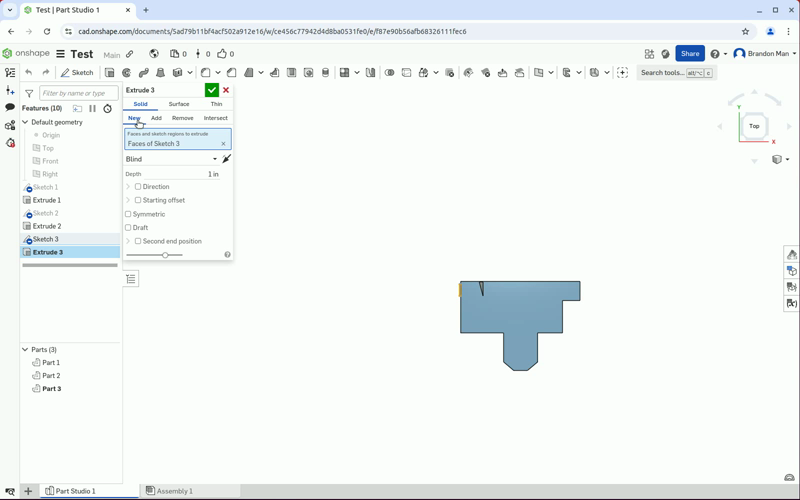
click(137, 120)
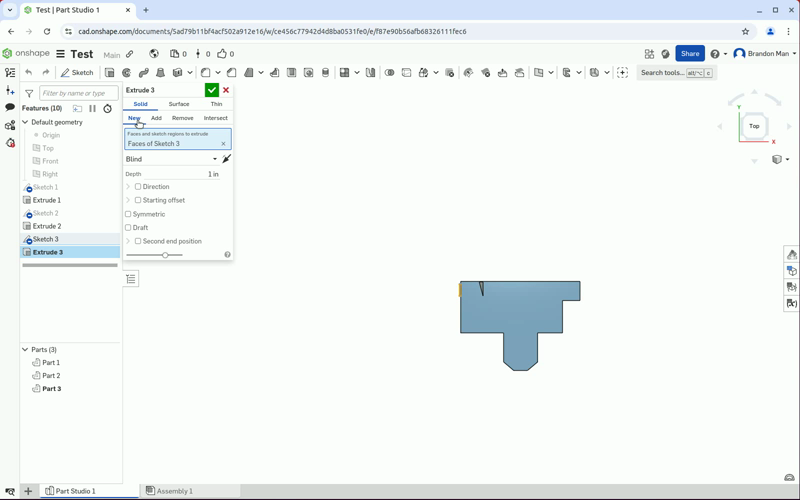
key(tab, 4)
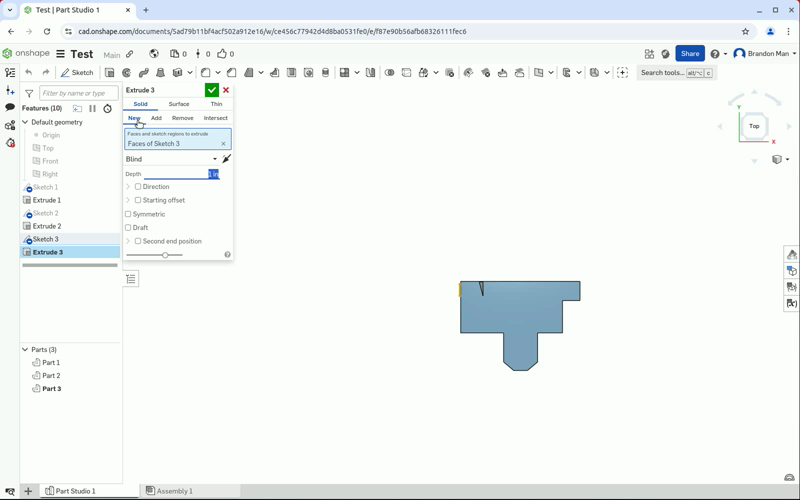
text(0.241)
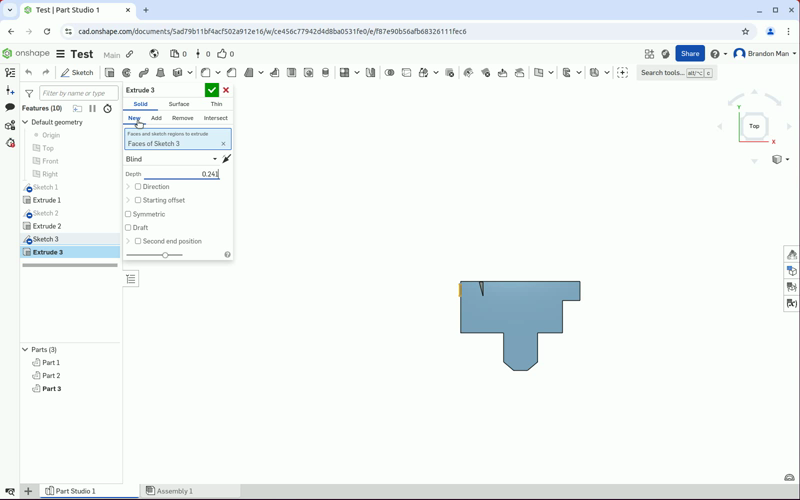
key(enter)
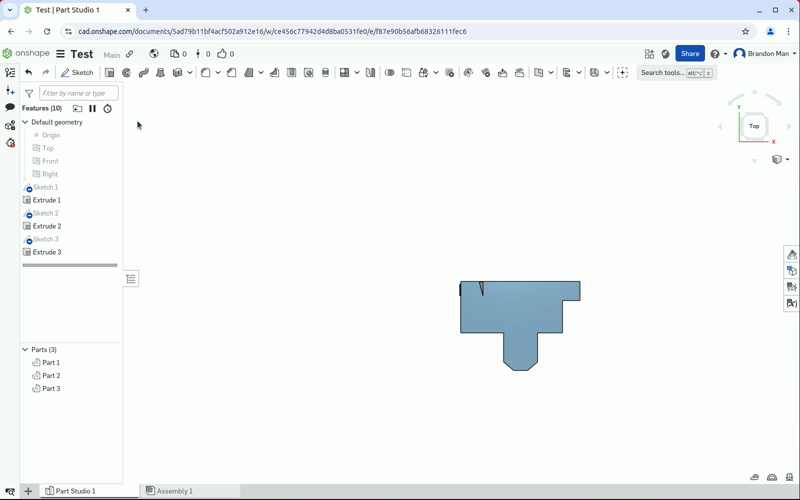
key(shift+h)
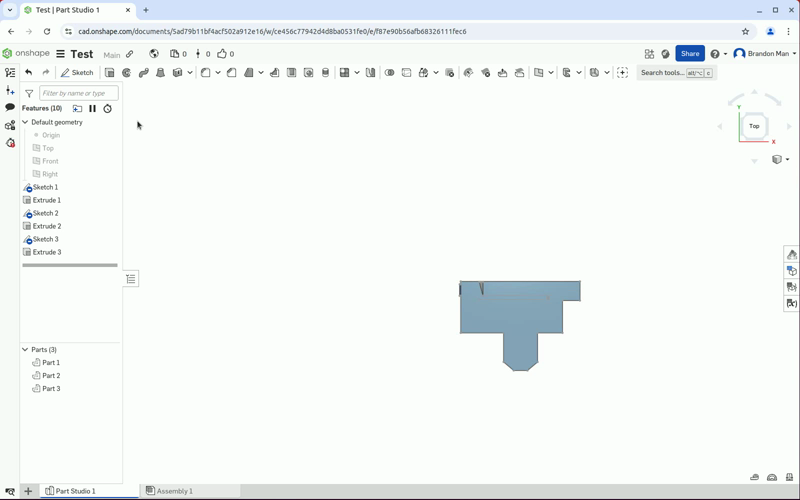
key(shift+h)
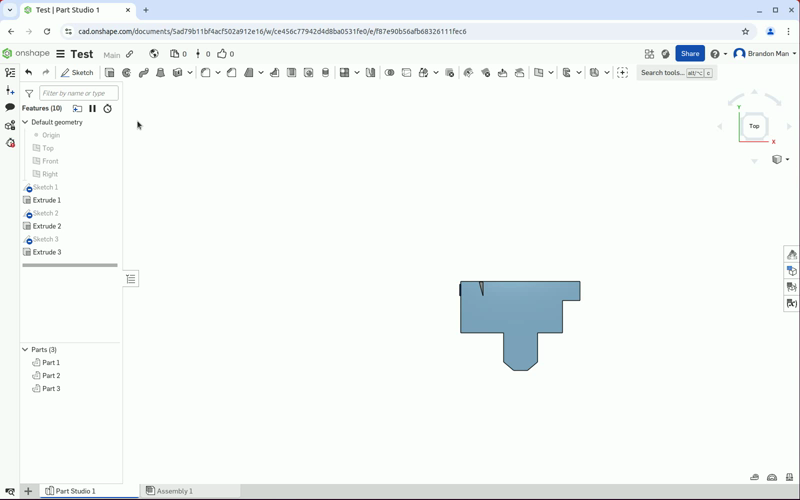
mouse_move(73, 189)
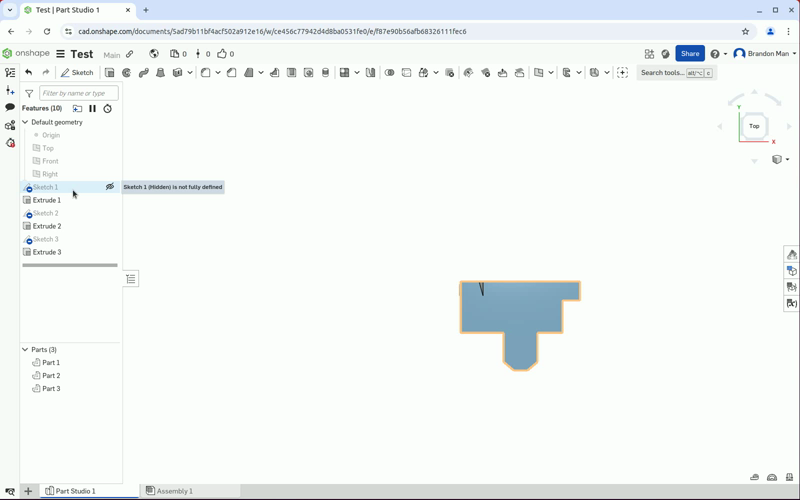
click(73, 189)
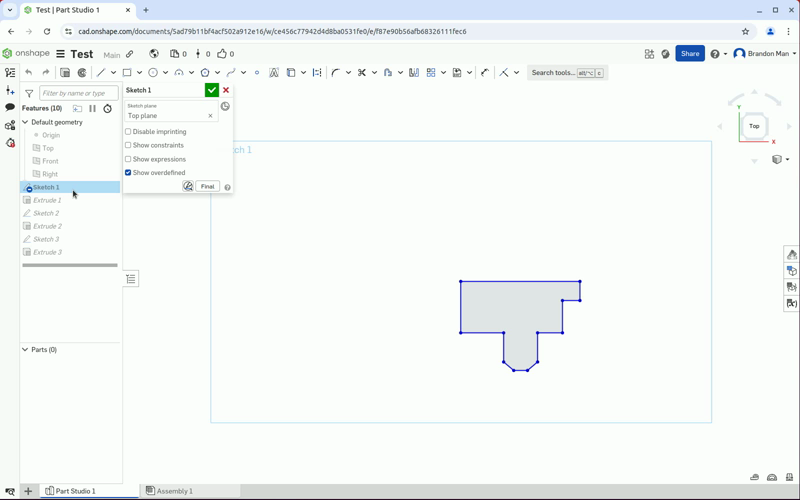
mouse_move(229, 92)
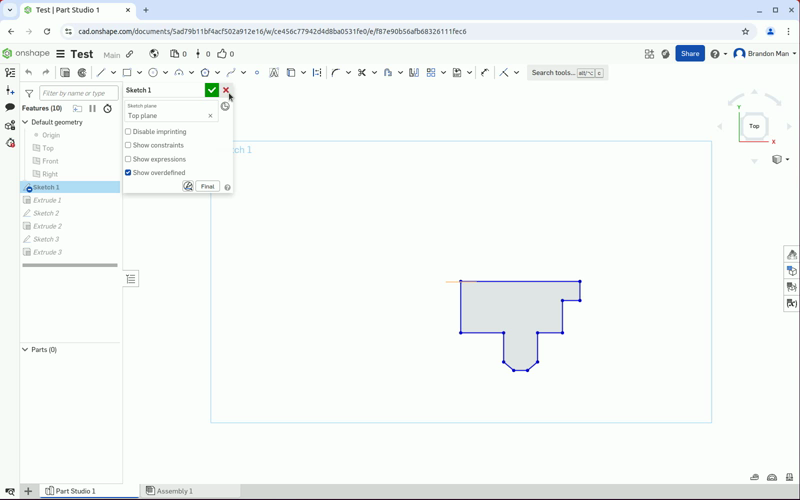
click(229, 92)
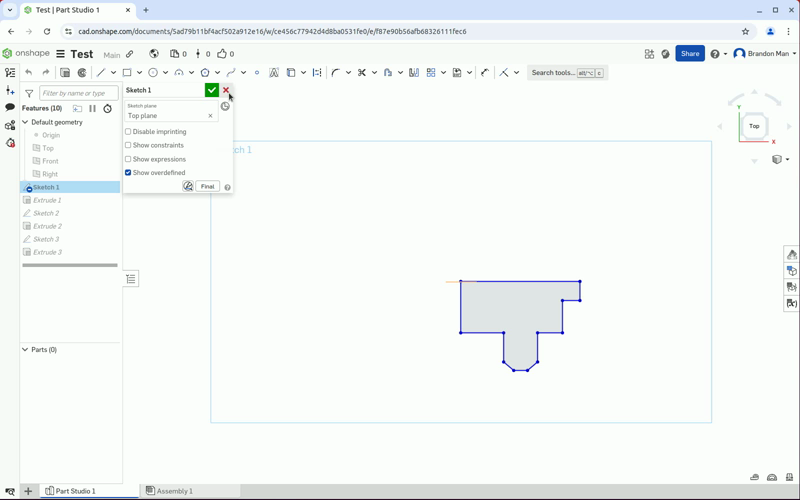
key(shift+s)
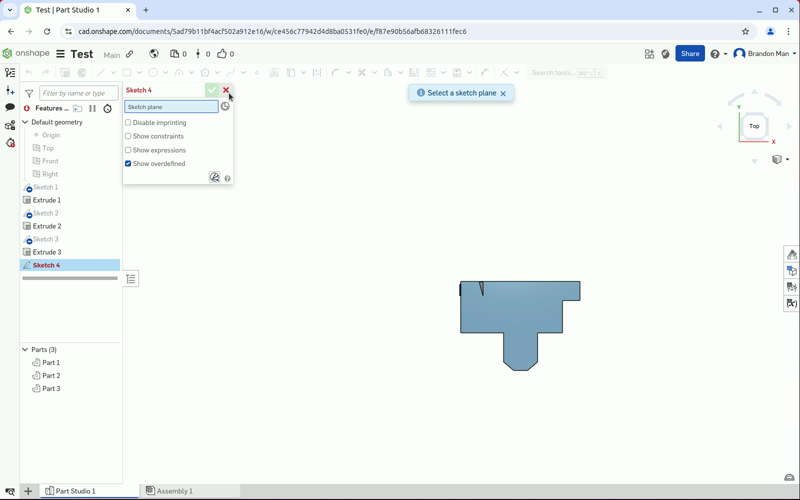
mouse_move(73, 150)
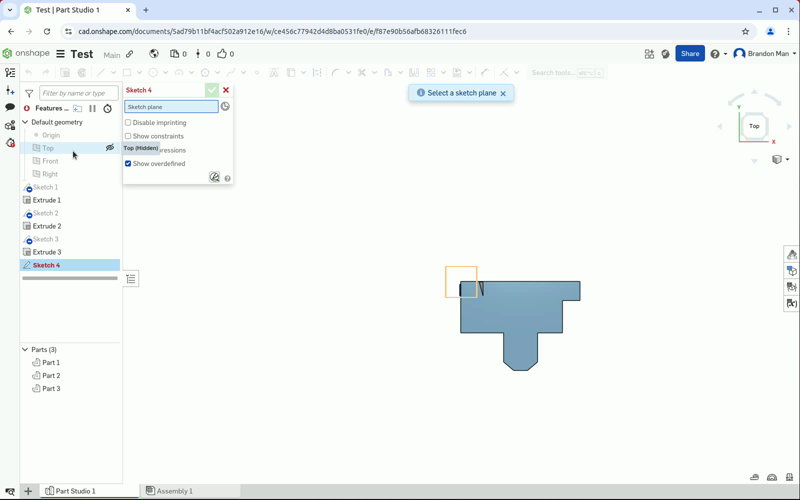
click(73, 150)
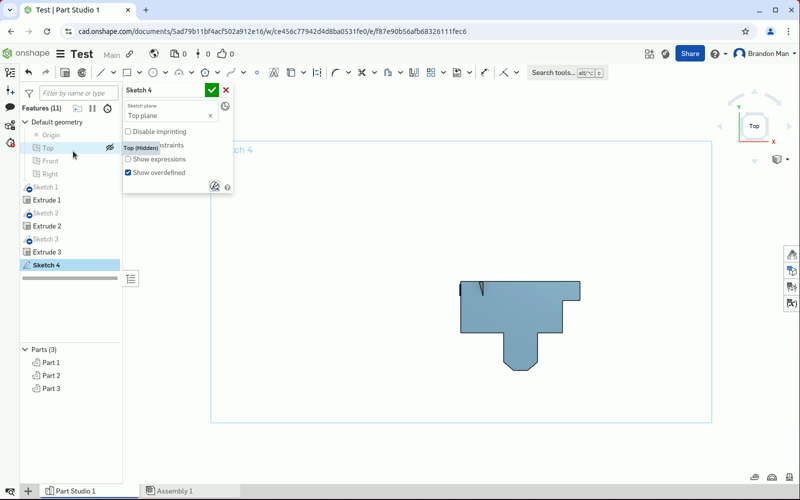
mouse_move(73, 352)
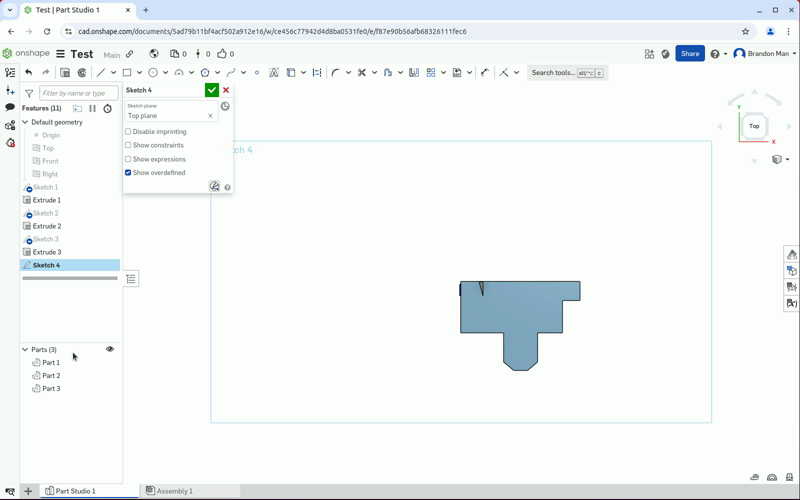
key(y)
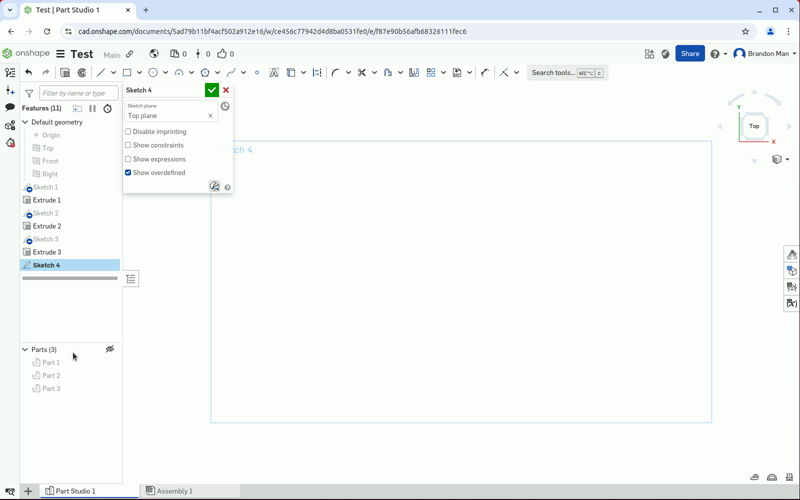
key(l)
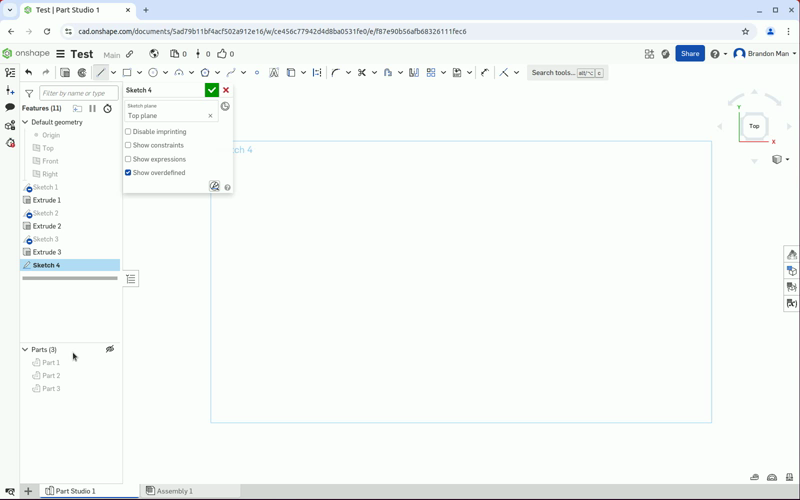
key_down(shift)
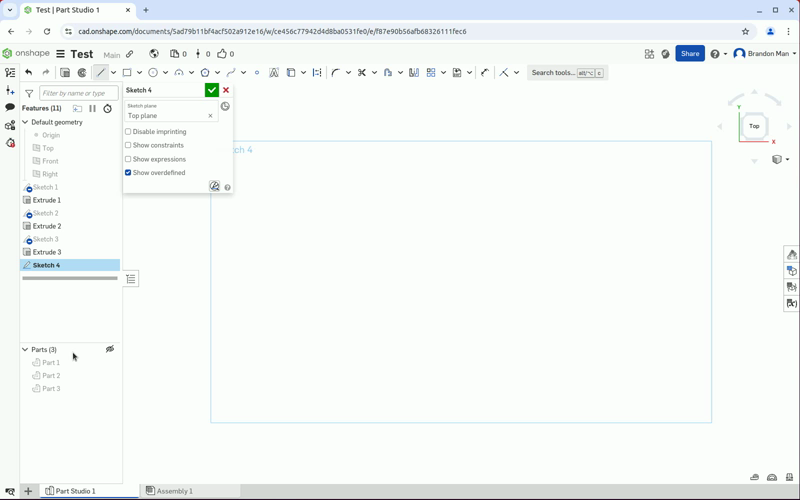
mouse_move(483, 332)
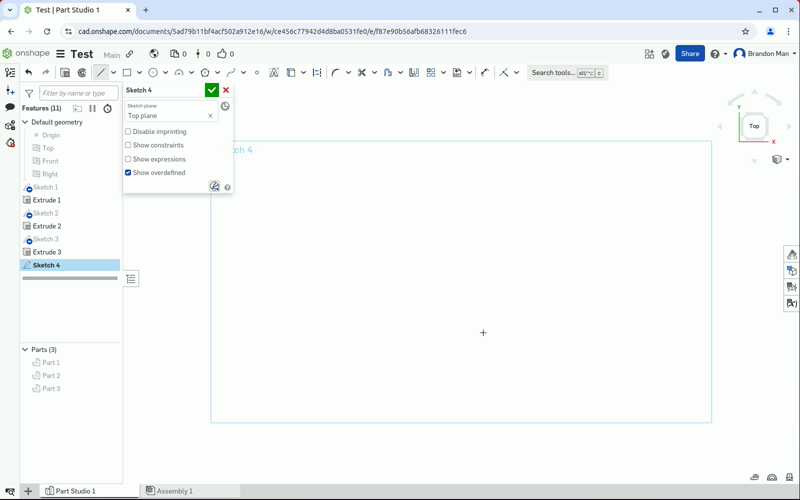
click(483, 332)
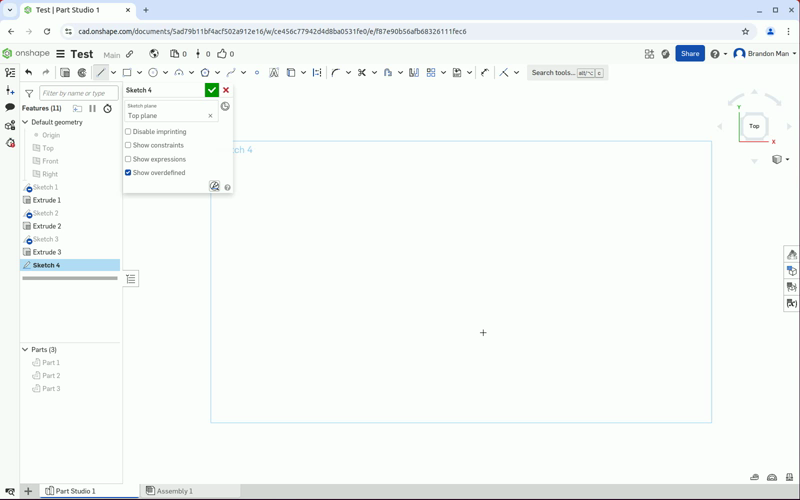
key_up(shift)
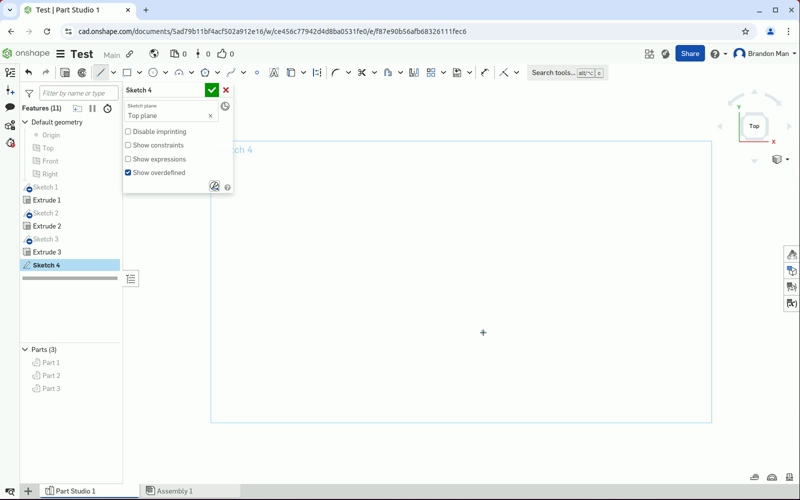
key_down(shift)
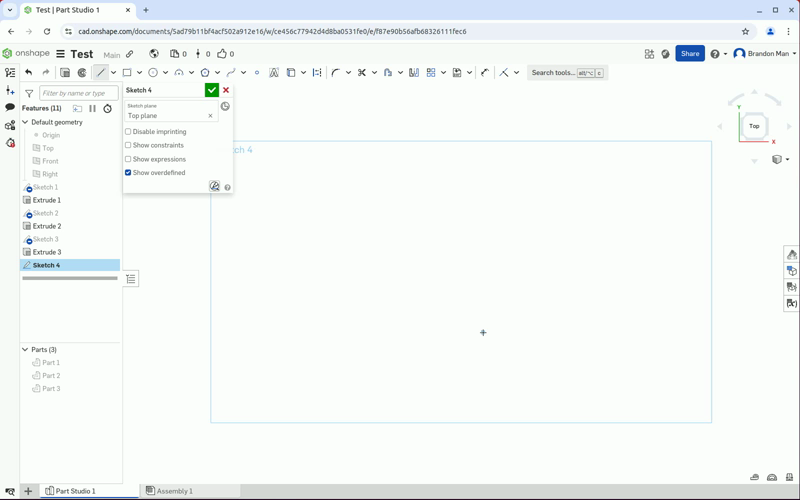
mouse_move(513, 332)
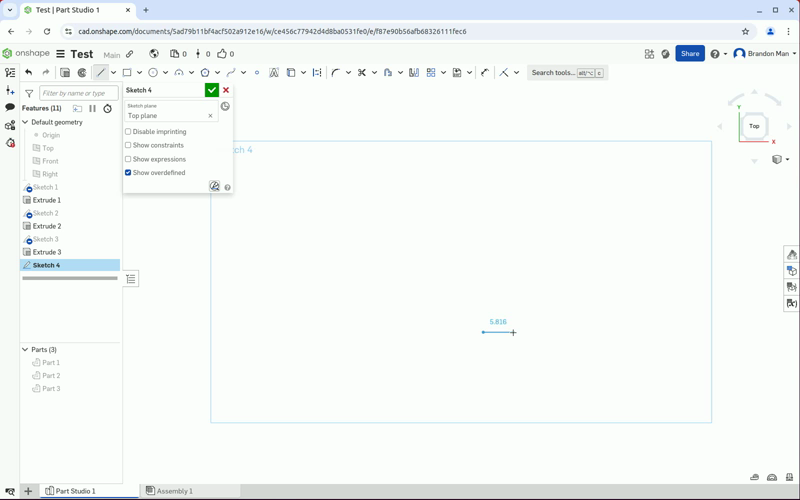
mouse_move(494, 332)
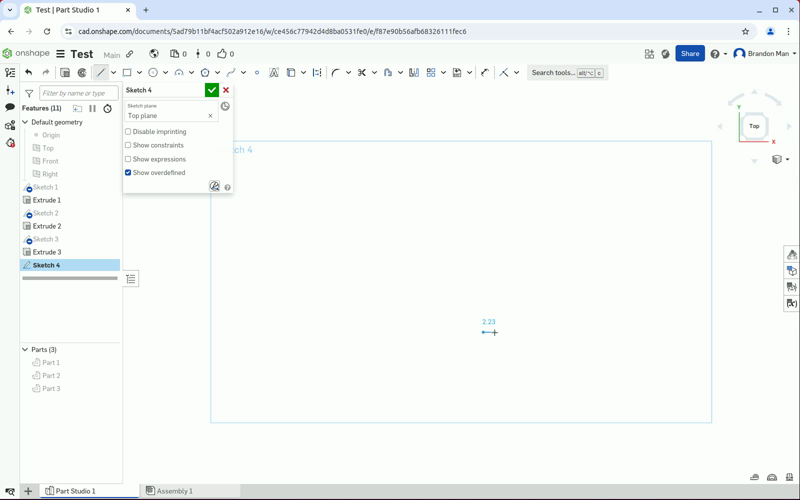
click(494, 332)
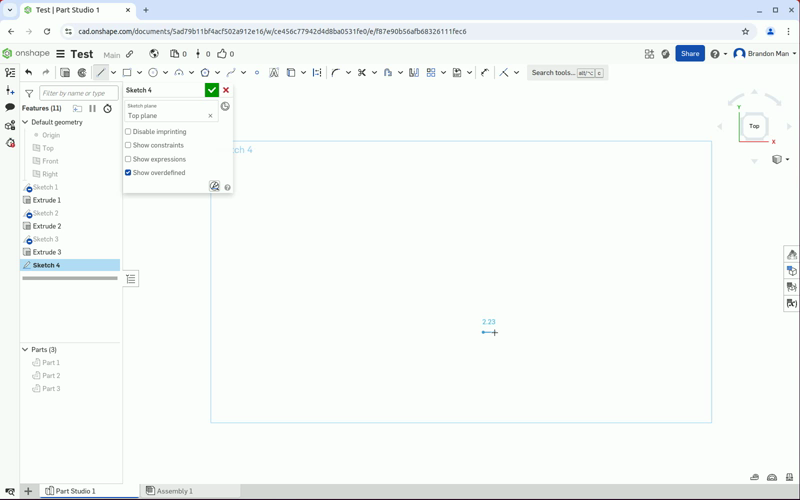
key_up(shift)
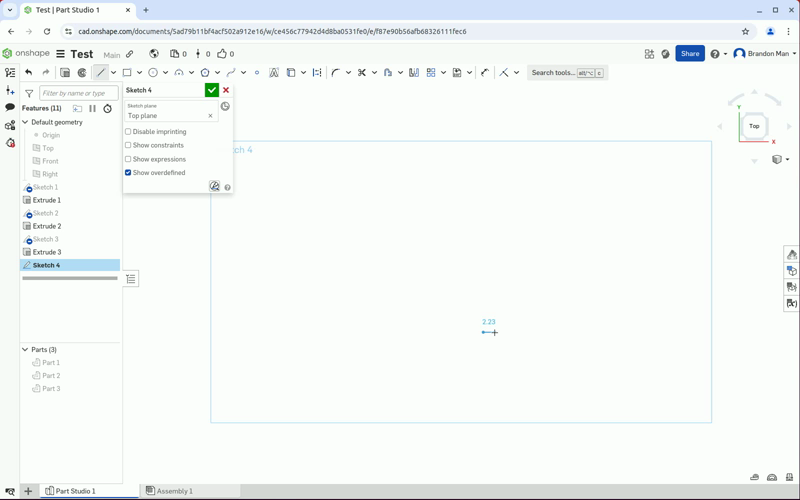
key_down(shift)
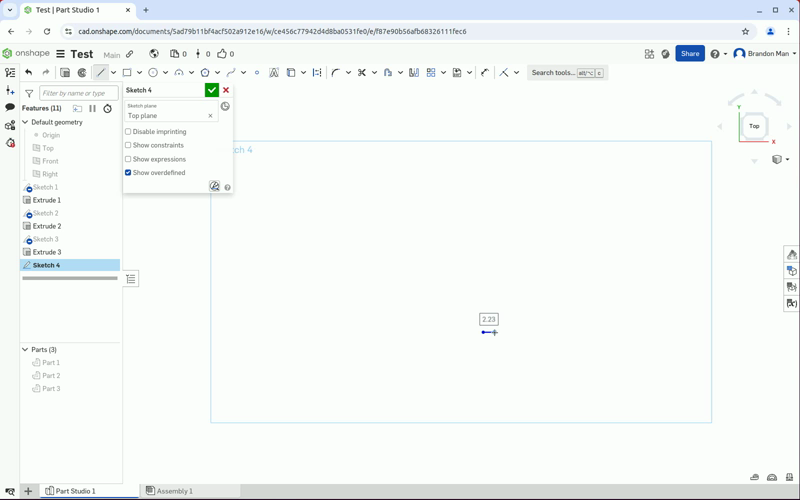
mouse_move(524, 332)
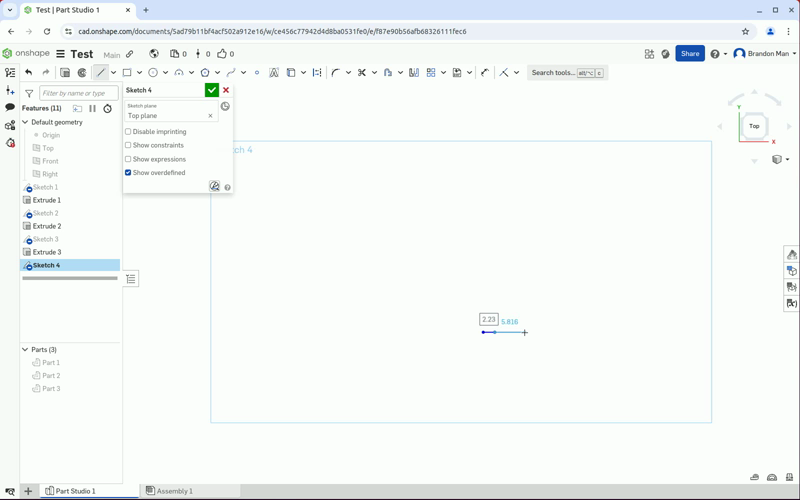
mouse_move(494, 330)
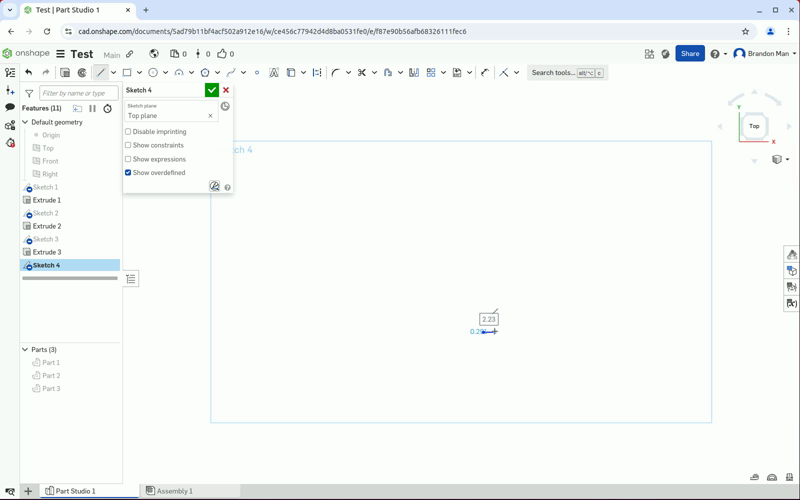
scroll(6)
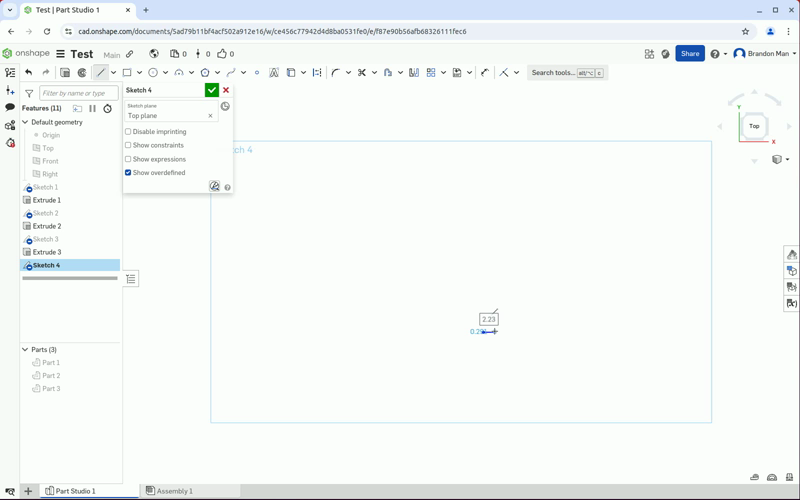
scroll(6)
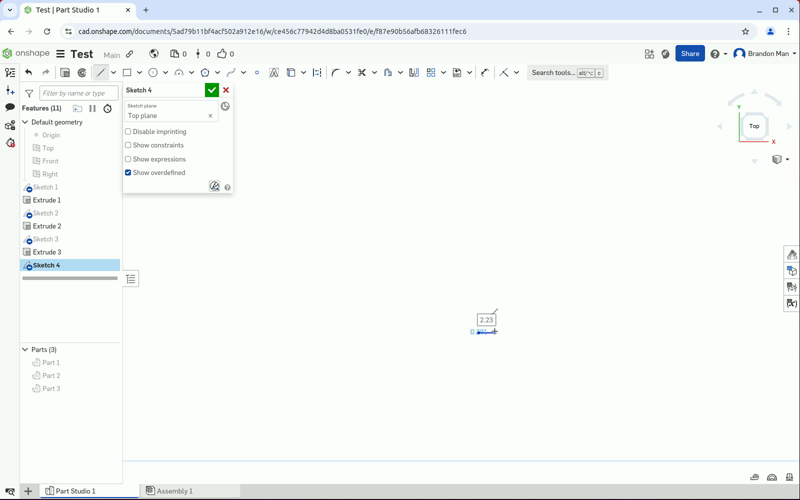
scroll(6)
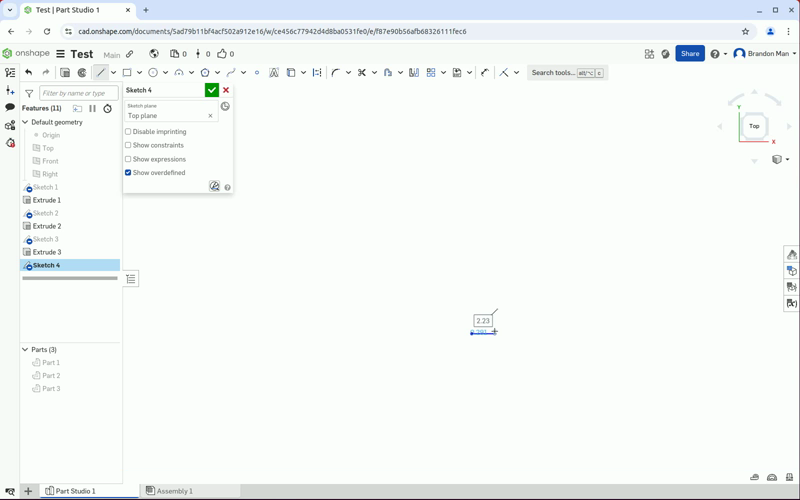
scroll(6)
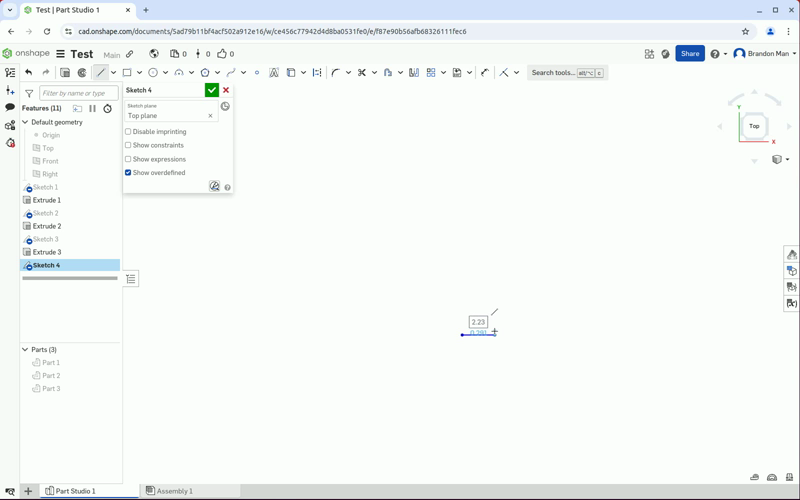
scroll(6)
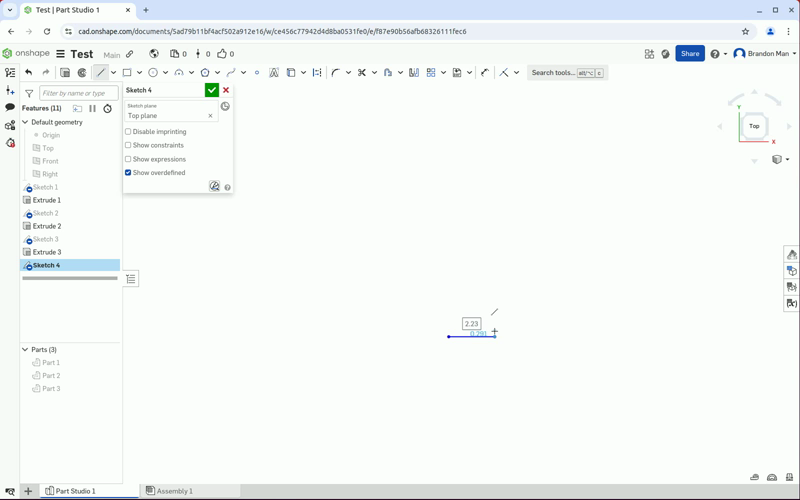
scroll(6)
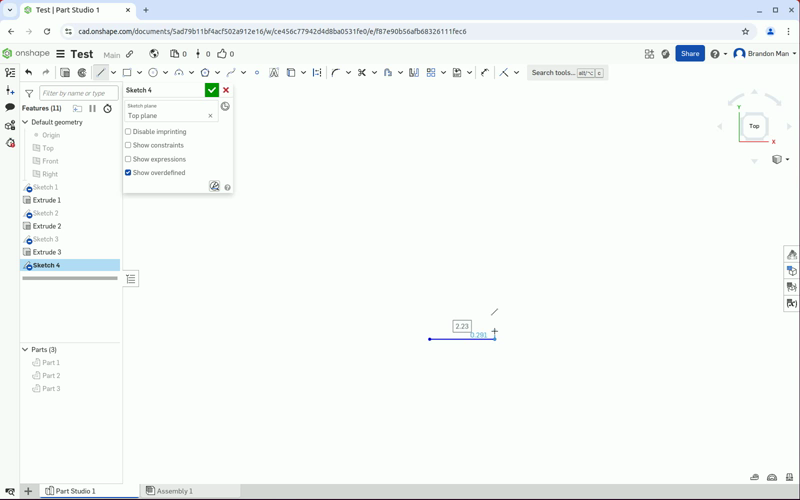
scroll(6)
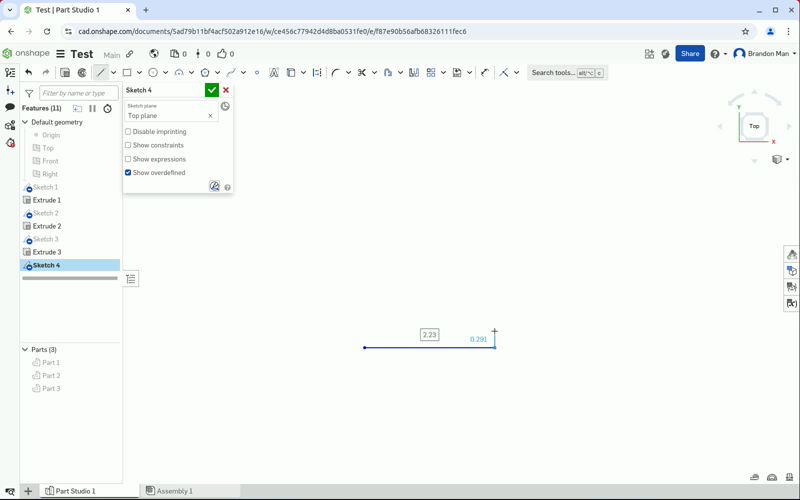
click(494, 330)
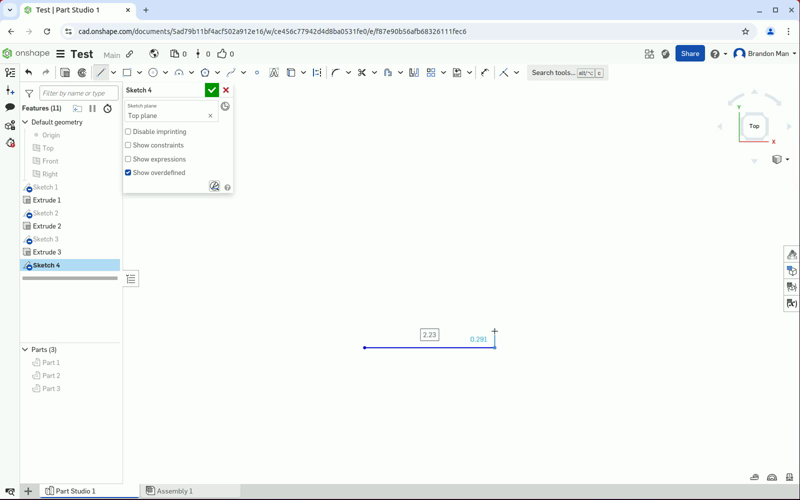
scroll(-6)
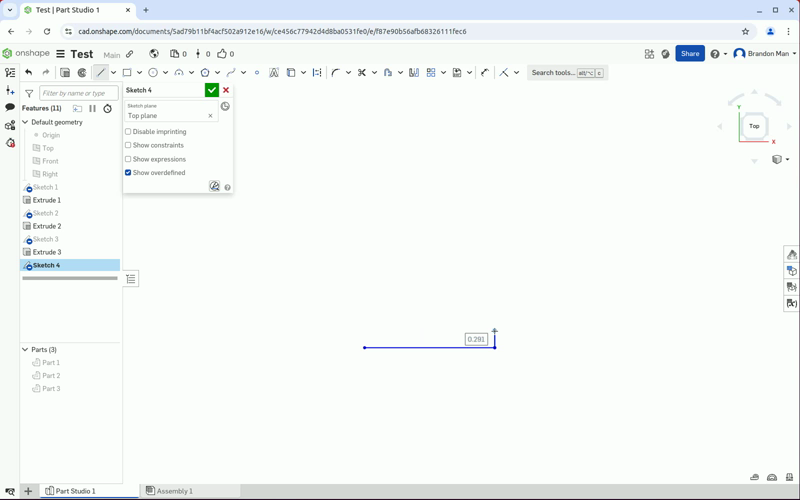
scroll(-6)
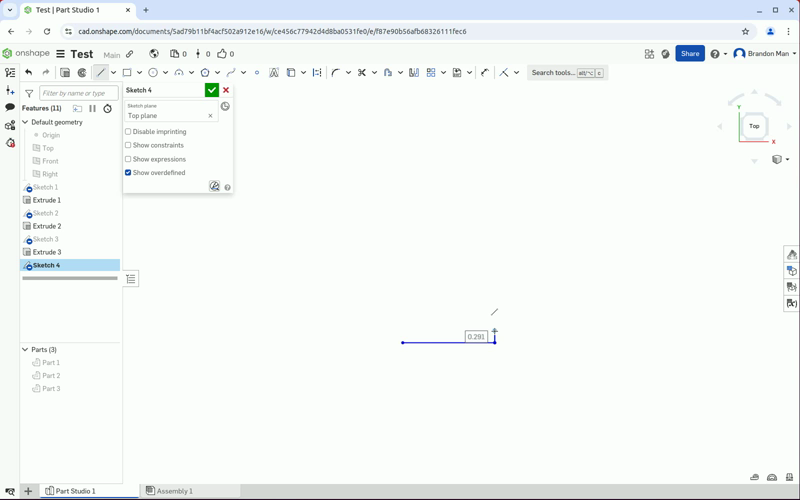
scroll(-6)
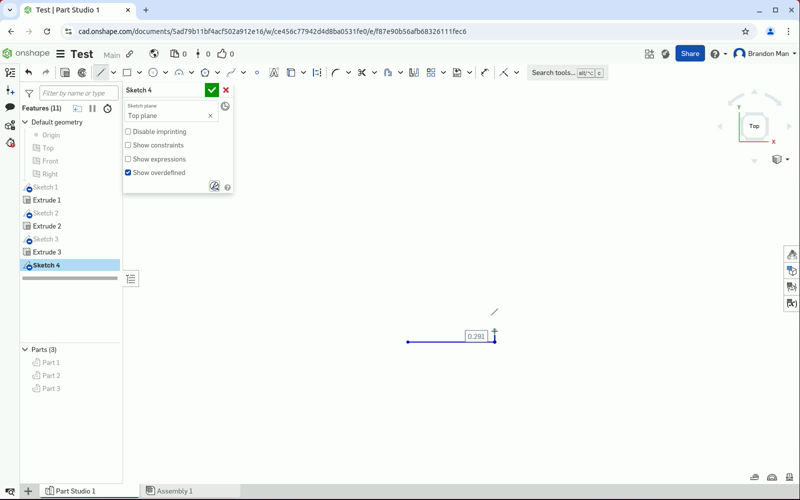
scroll(-6)
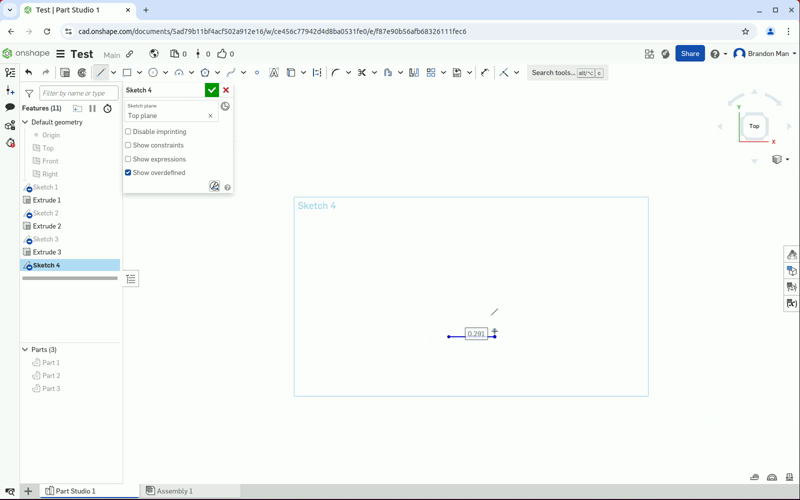
scroll(-6)
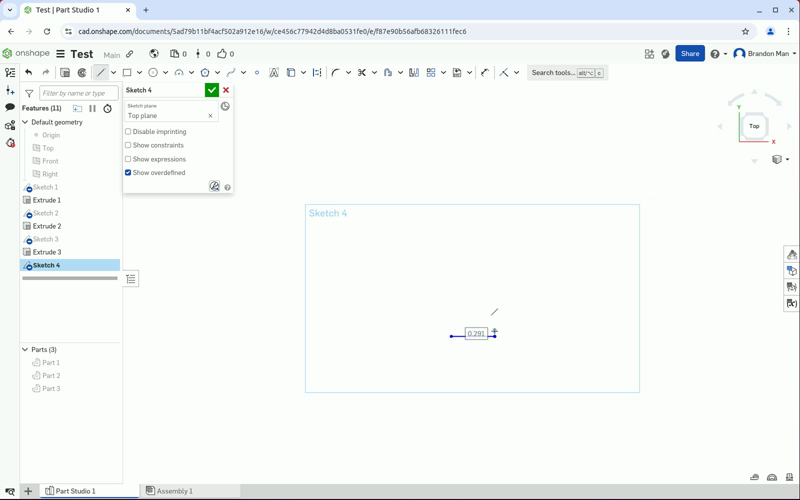
scroll(-6)
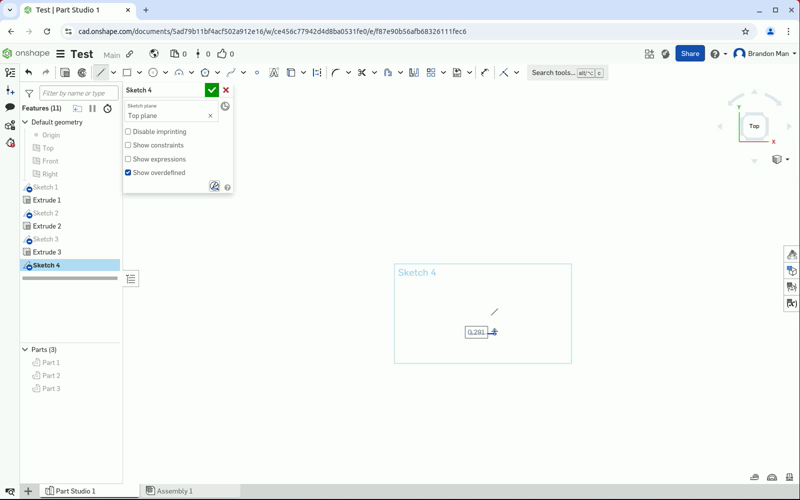
scroll(-6)
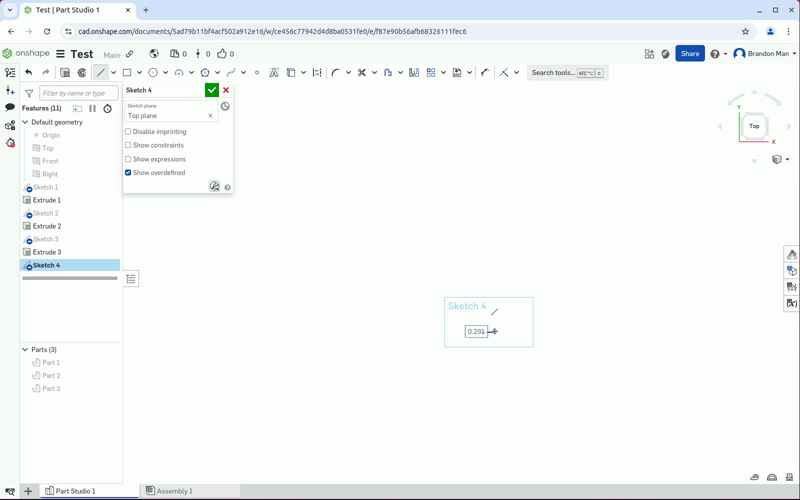
key_up(shift)
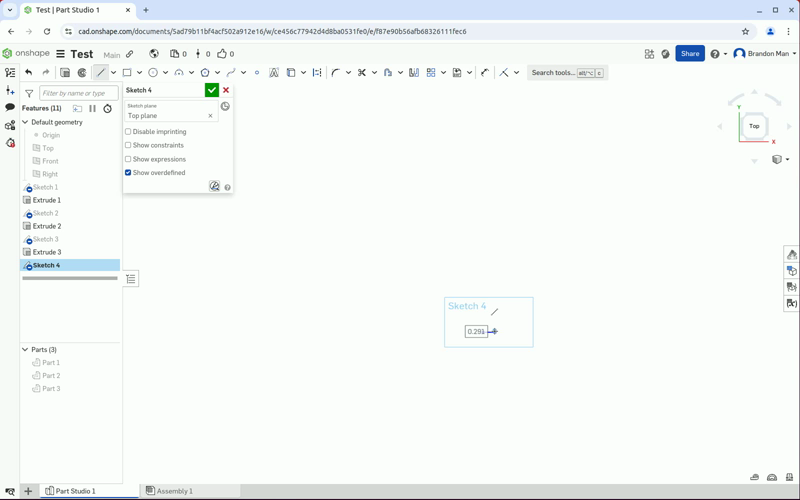
key_down(shift)
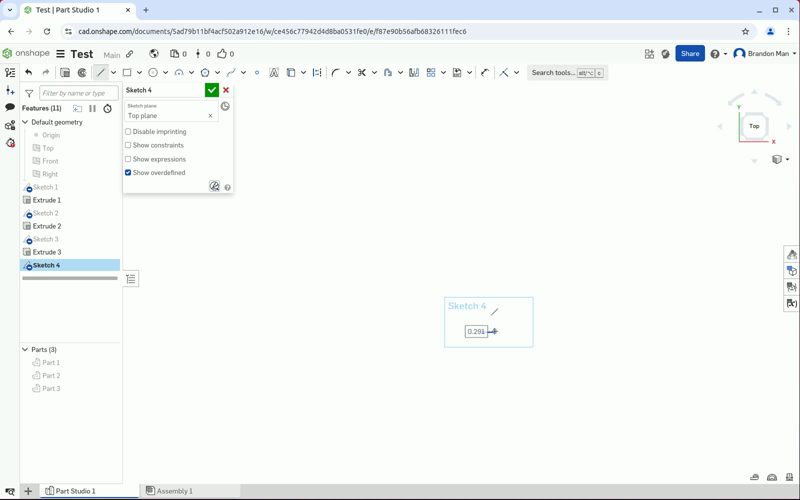
mouse_move(524, 330)
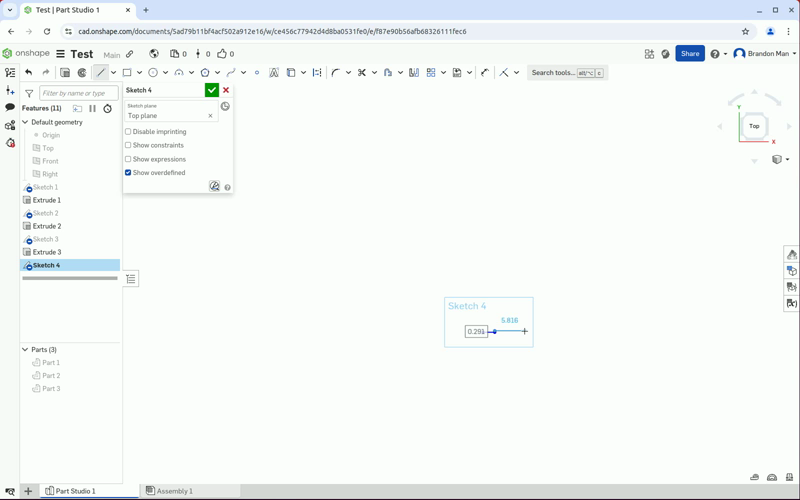
mouse_move(483, 330)
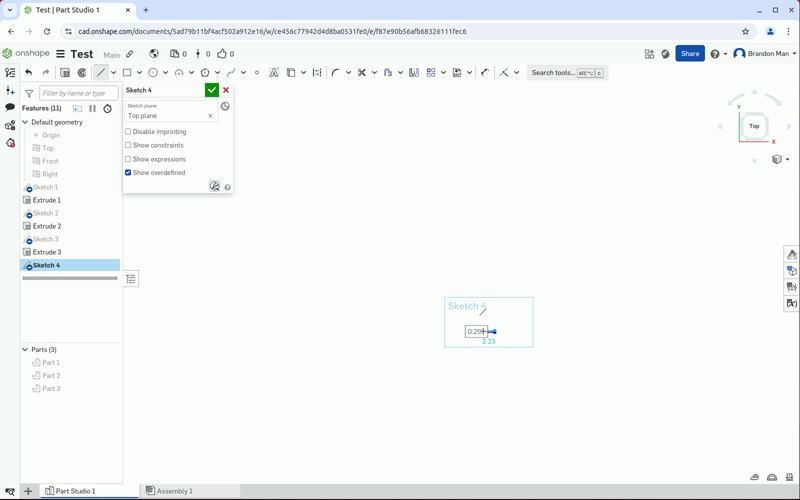
scroll(6)
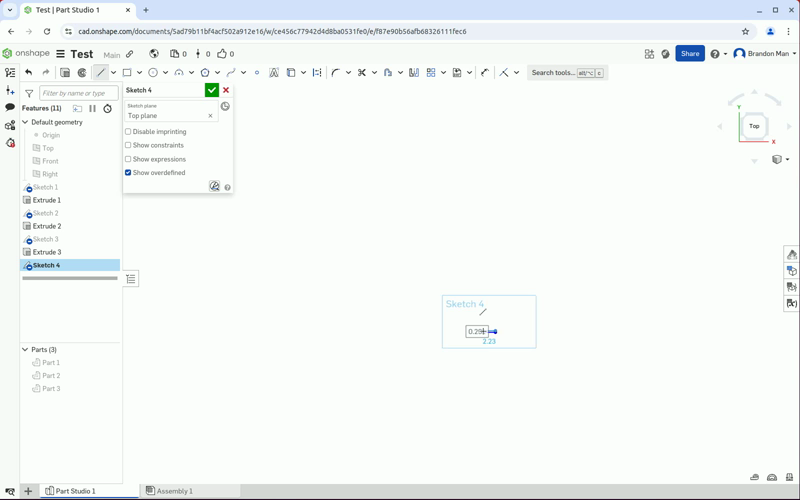
scroll(6)
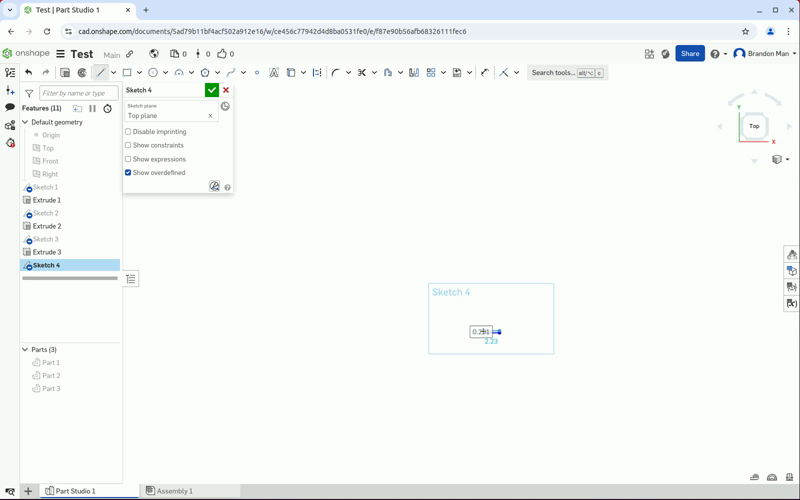
scroll(6)
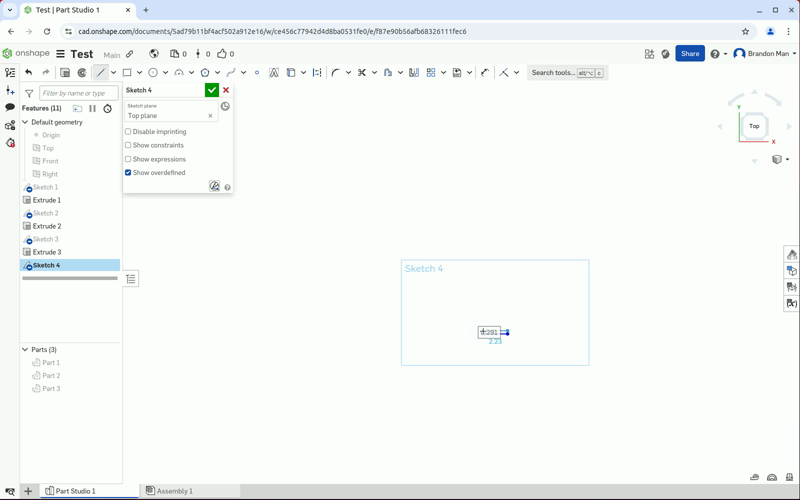
scroll(6)
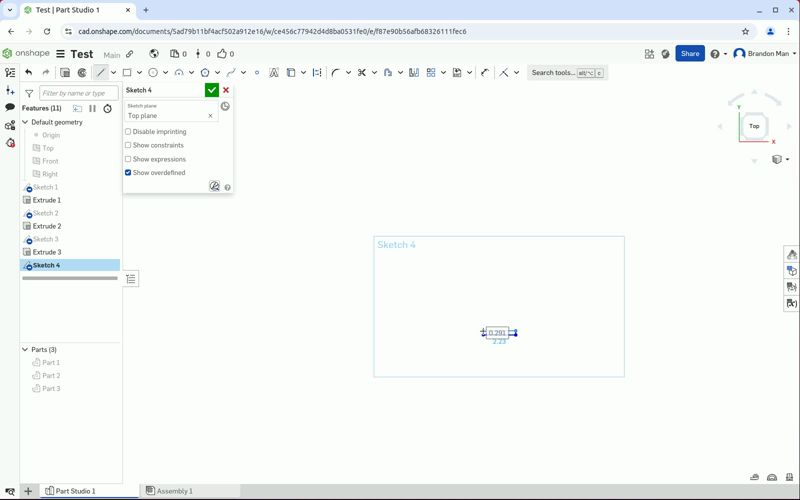
scroll(6)
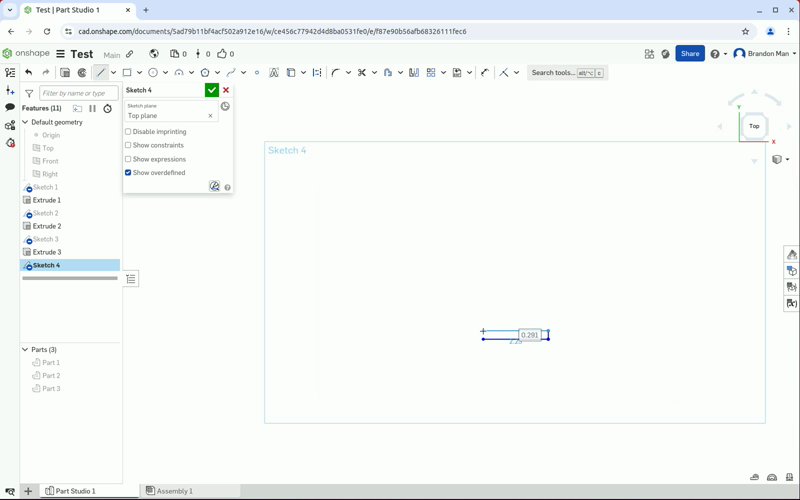
scroll(6)
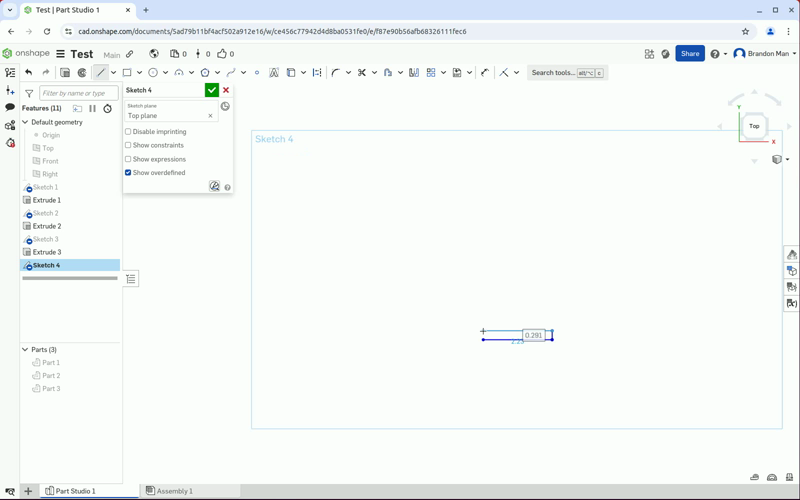
scroll(6)
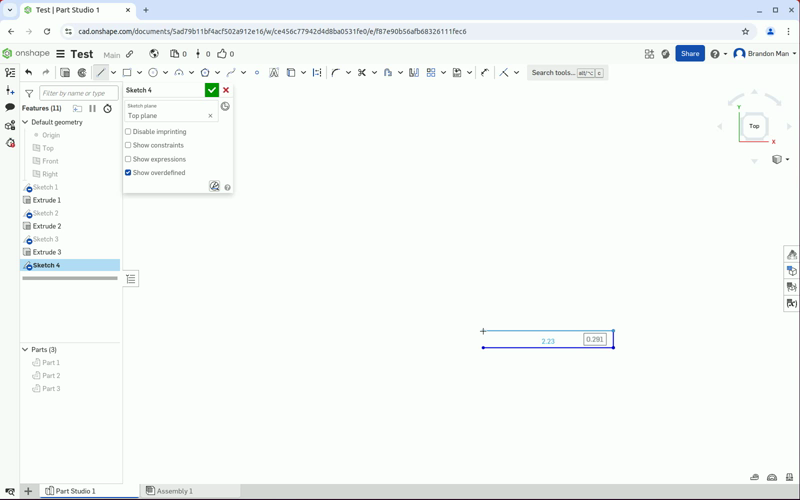
click(483, 330)
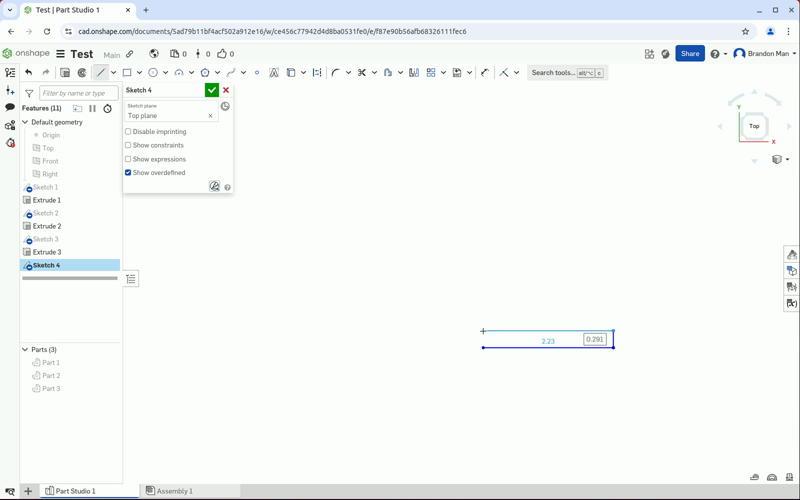
scroll(-6)
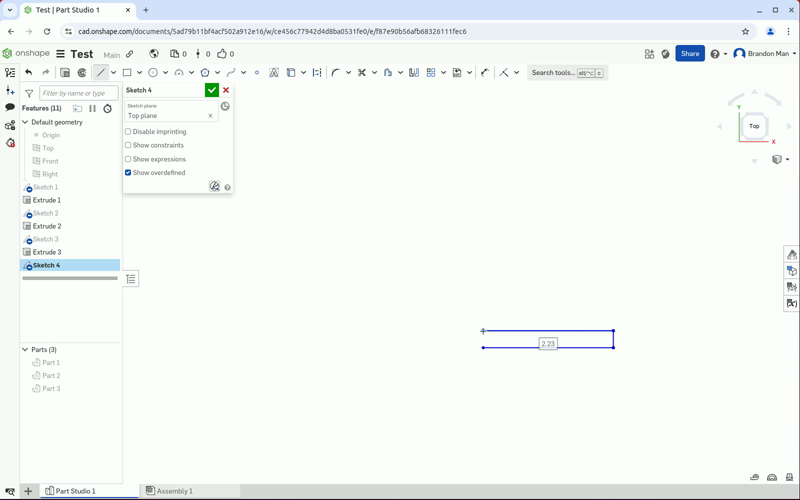
scroll(-6)
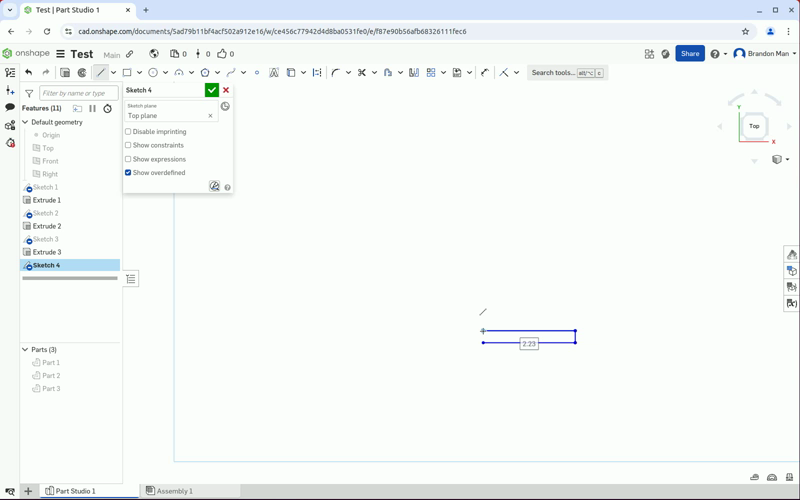
scroll(-6)
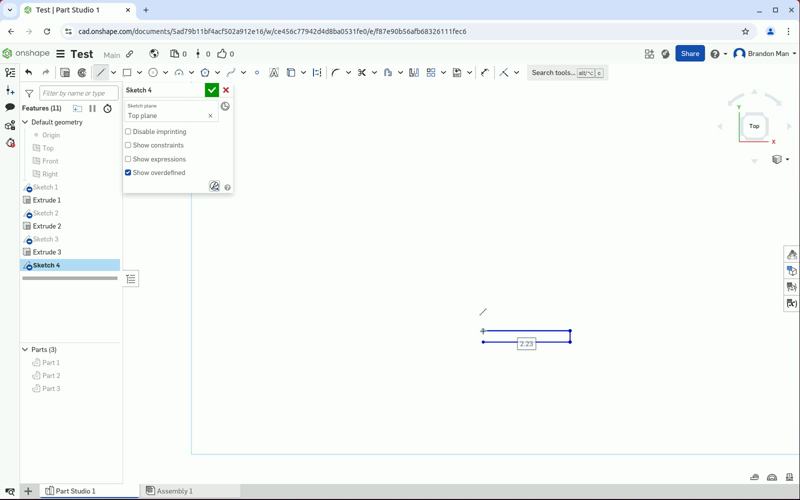
scroll(-6)
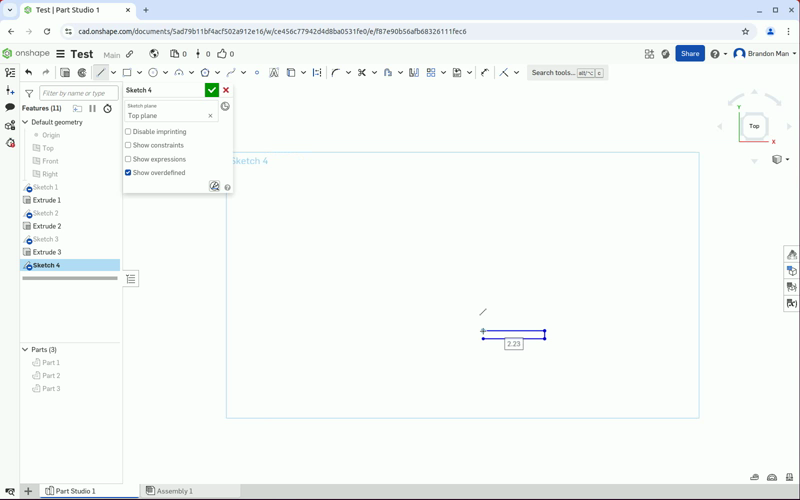
scroll(-6)
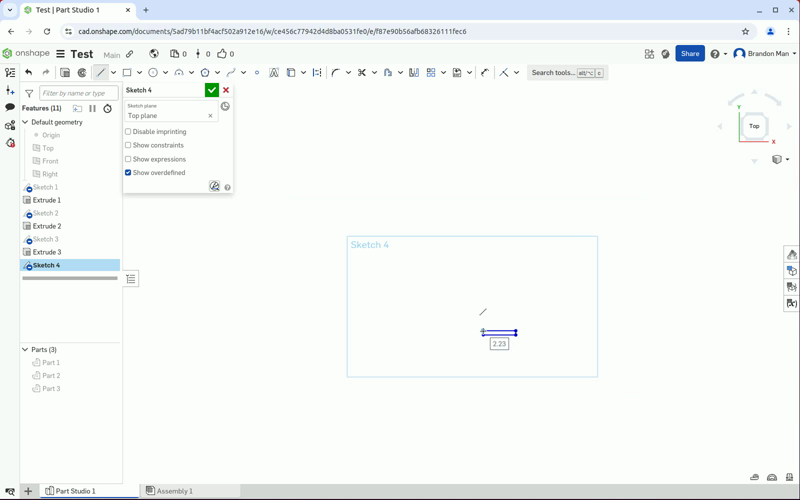
scroll(-6)
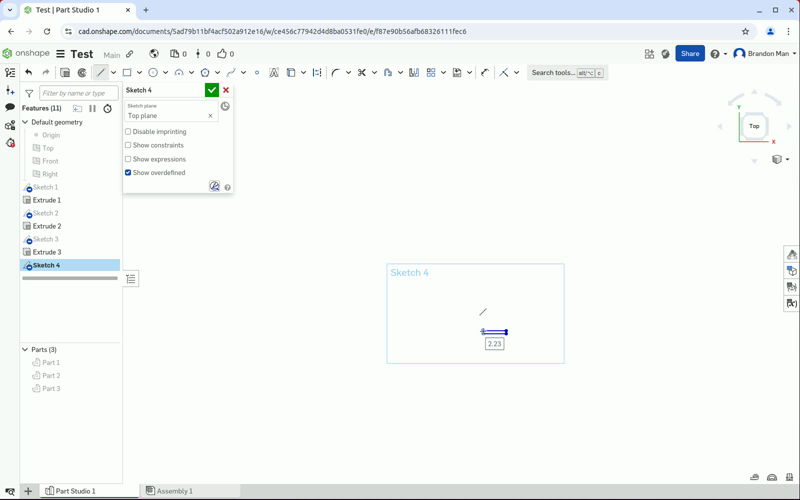
scroll(-6)
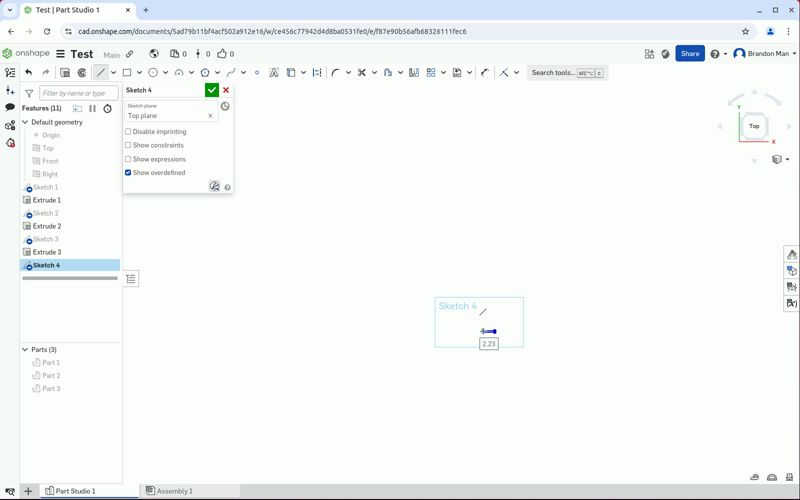
key_up(shift)
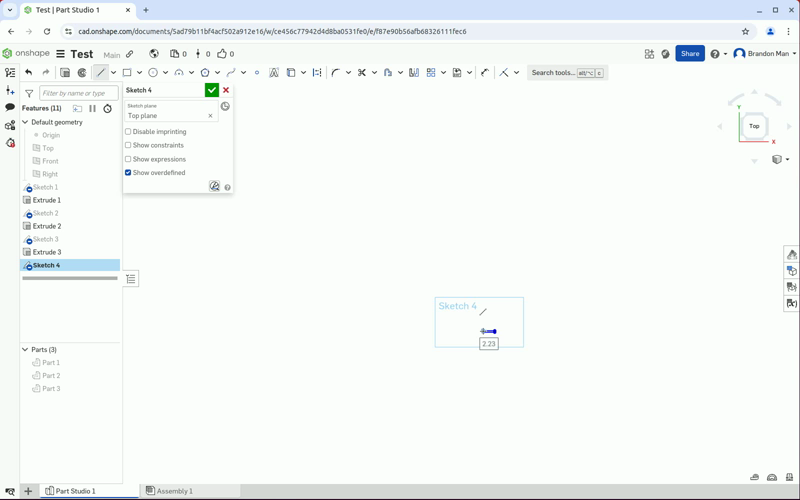
mouse_move(513, 330)
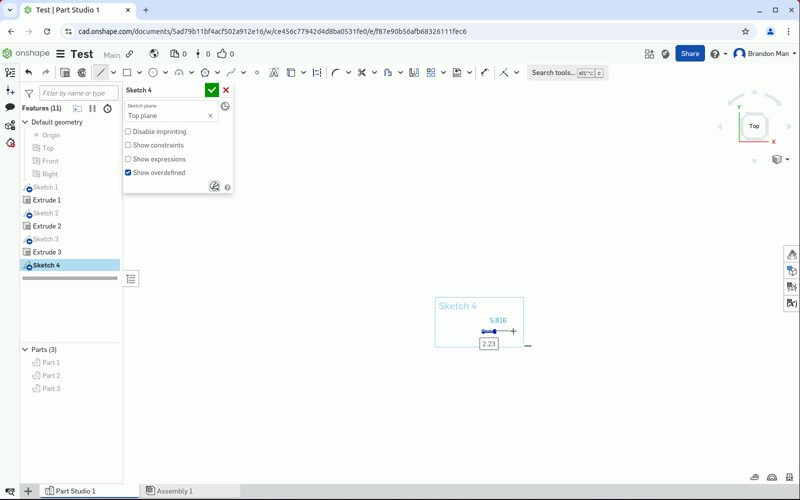
key_down(shift)
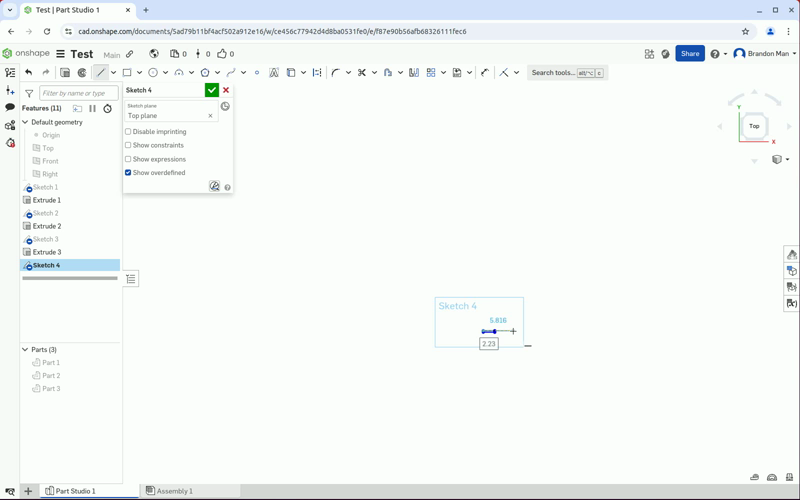
mouse_move(483, 332)
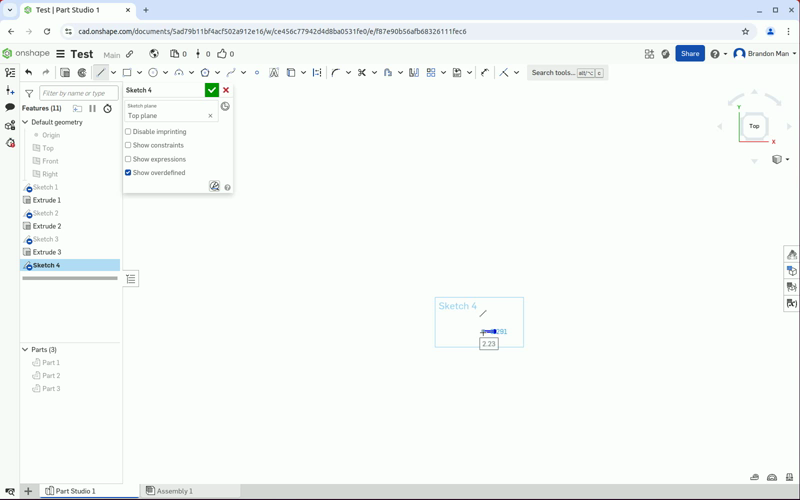
scroll(6)
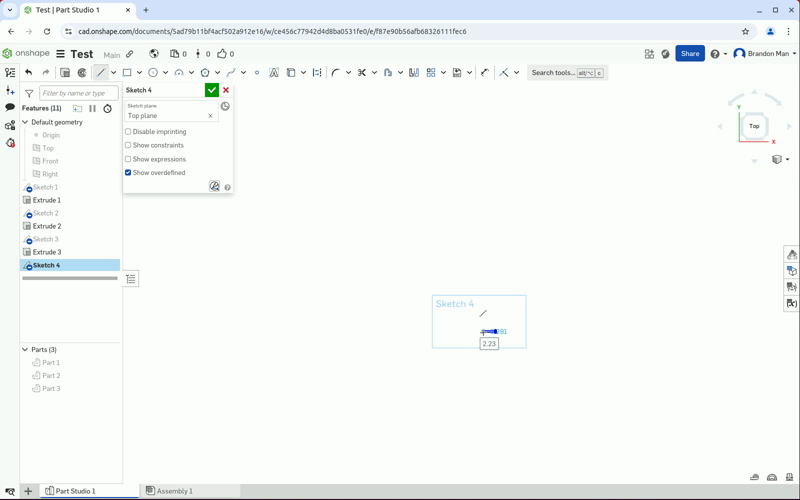
scroll(6)
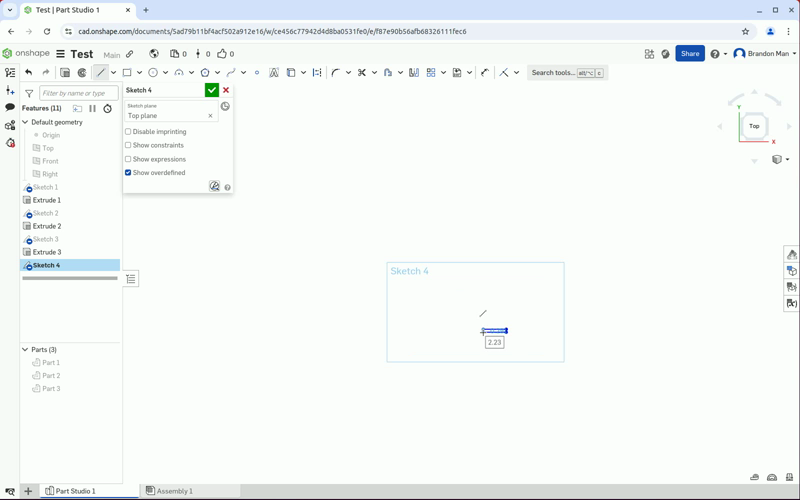
scroll(6)
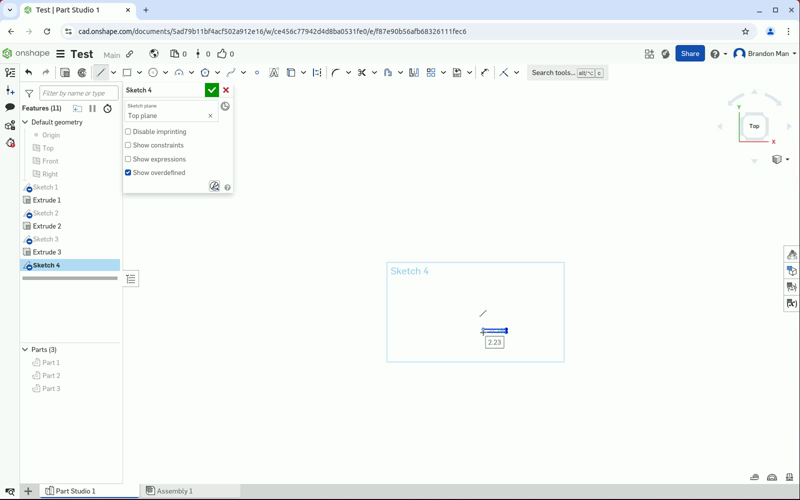
scroll(6)
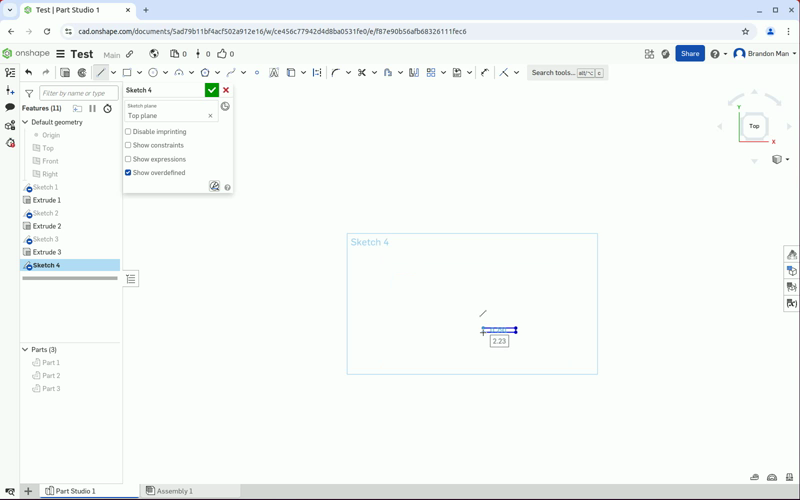
scroll(6)
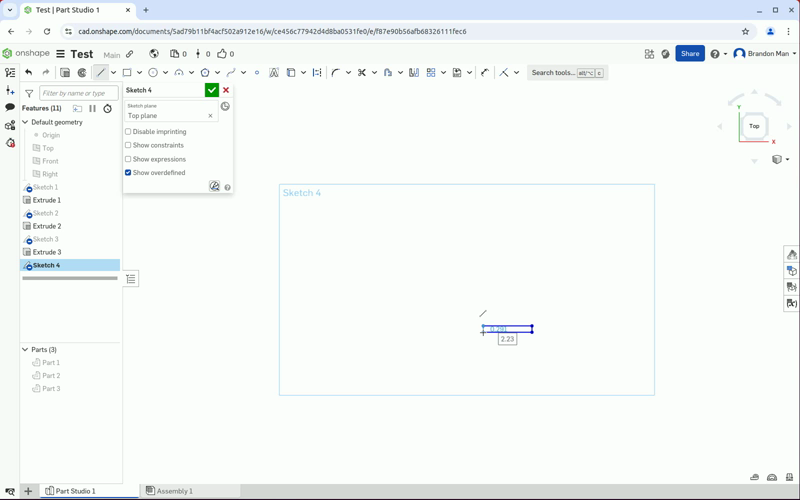
scroll(6)
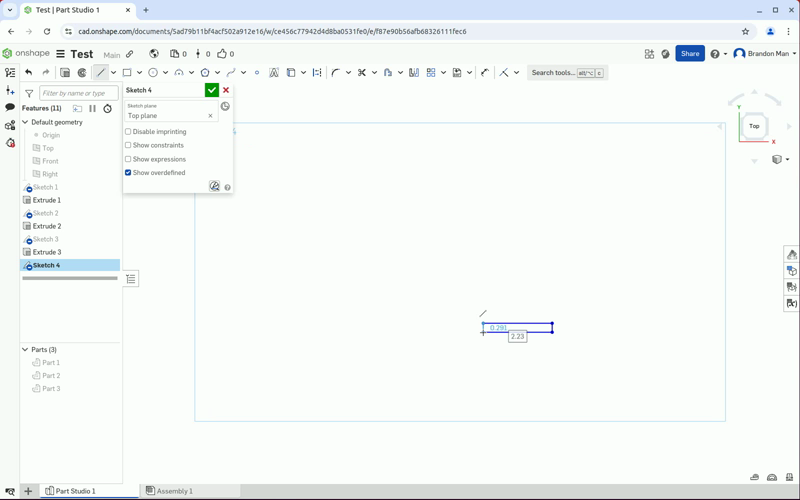
scroll(6)
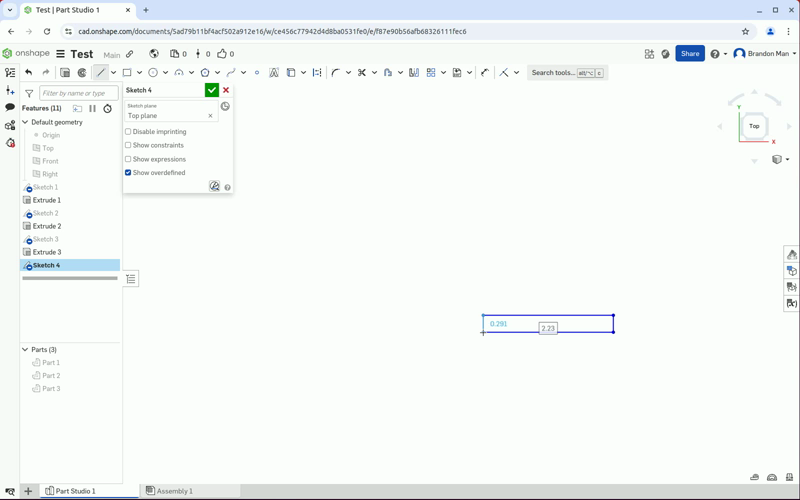
key_up(shift)
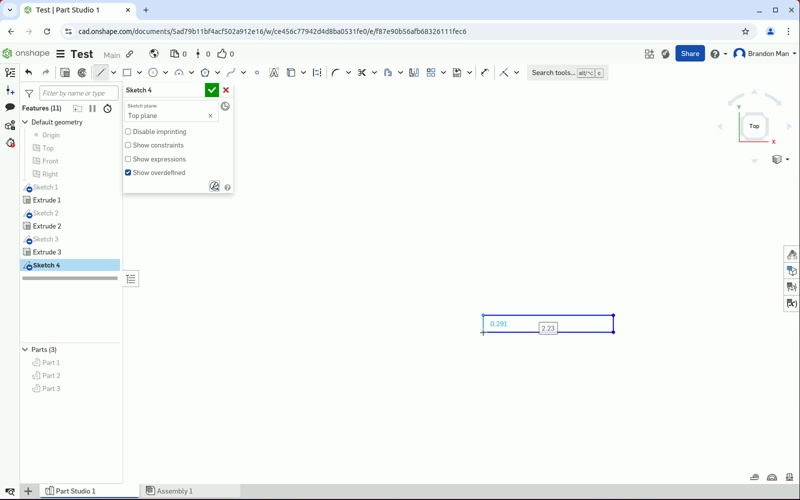
click(483, 332)
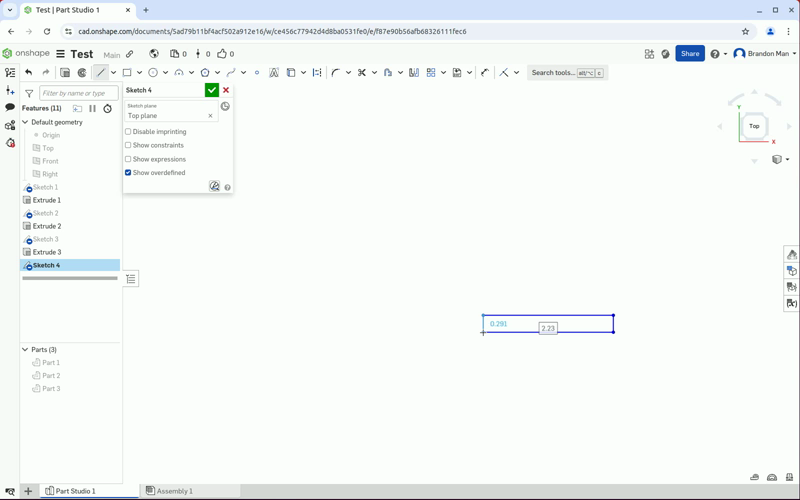
scroll(-6)
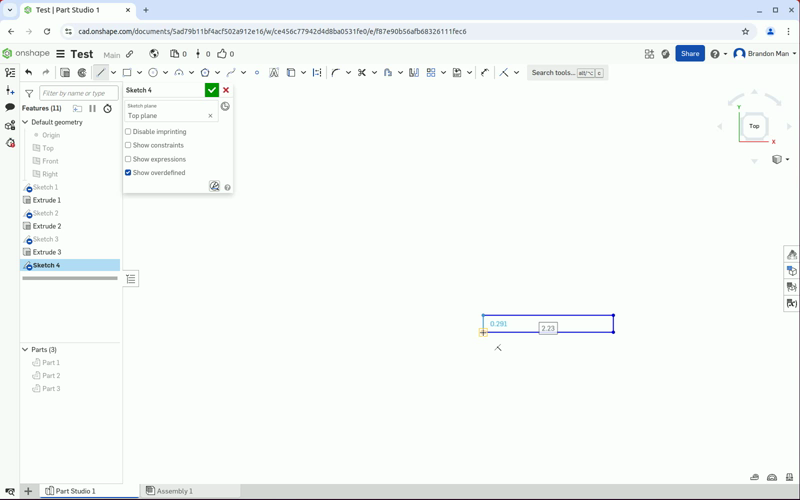
scroll(-6)
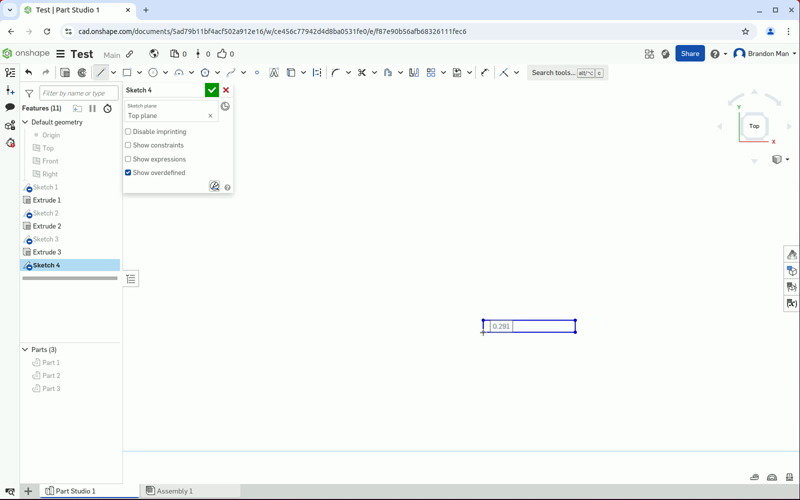
scroll(-6)
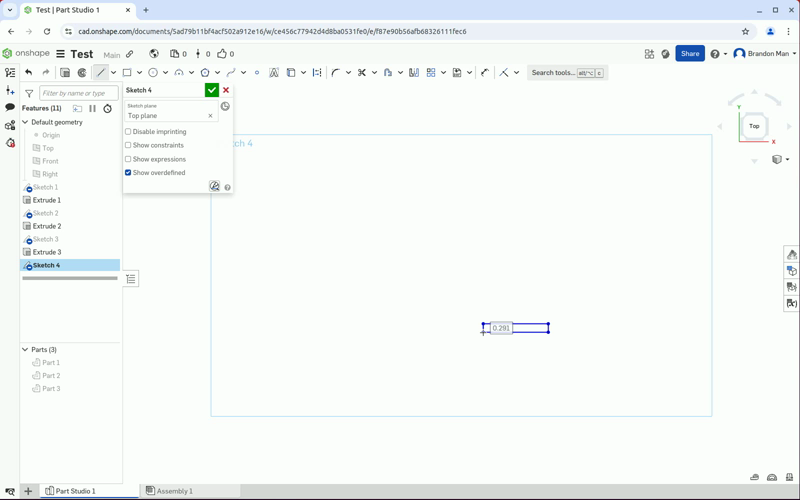
scroll(-6)
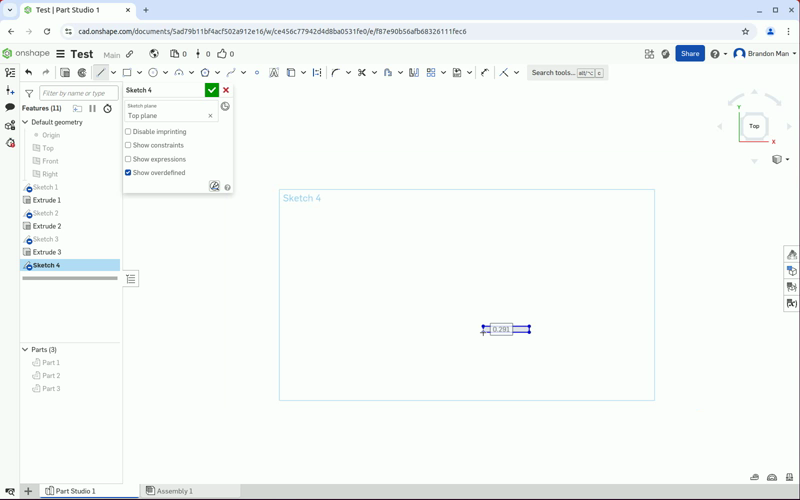
scroll(-6)
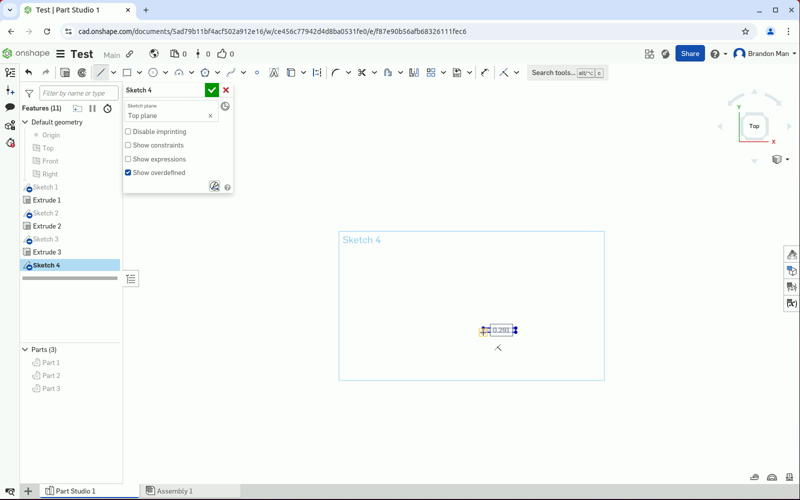
scroll(-6)
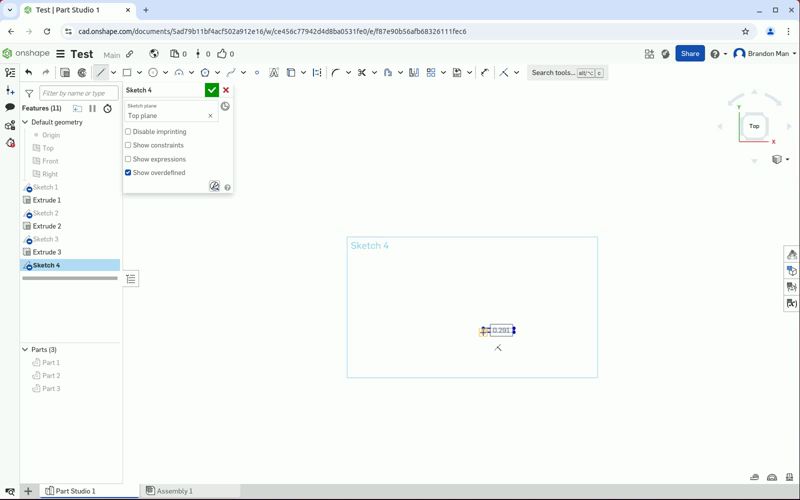
scroll(-6)
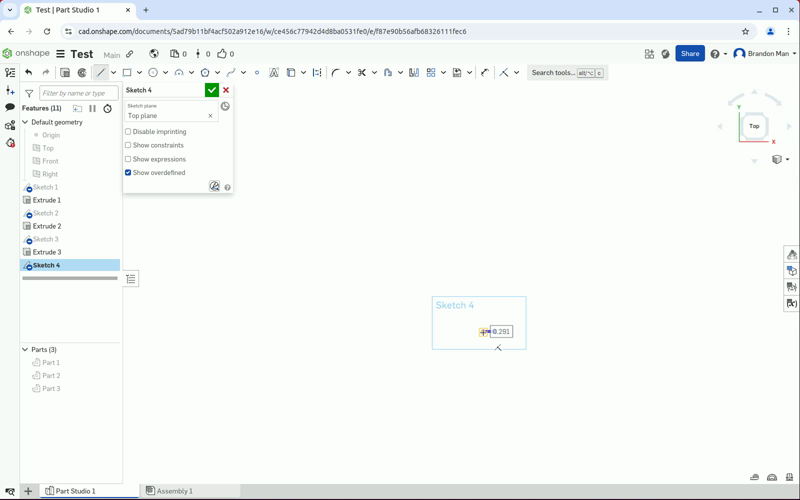
key(esc)
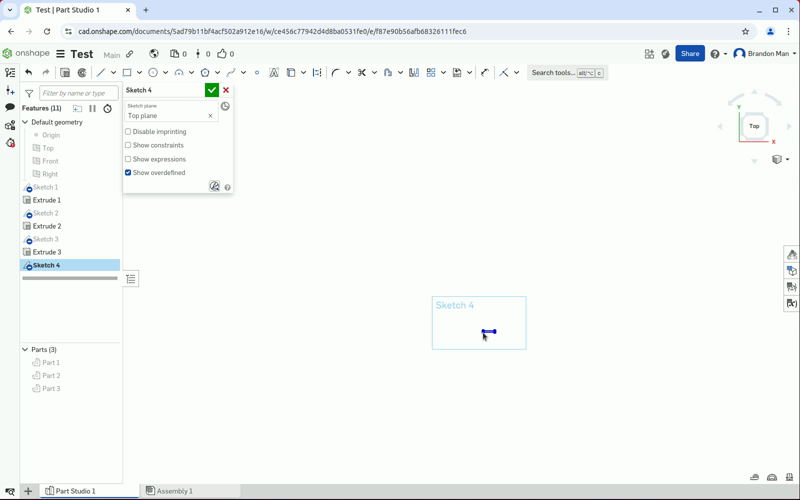
mouse_move(489, 331)
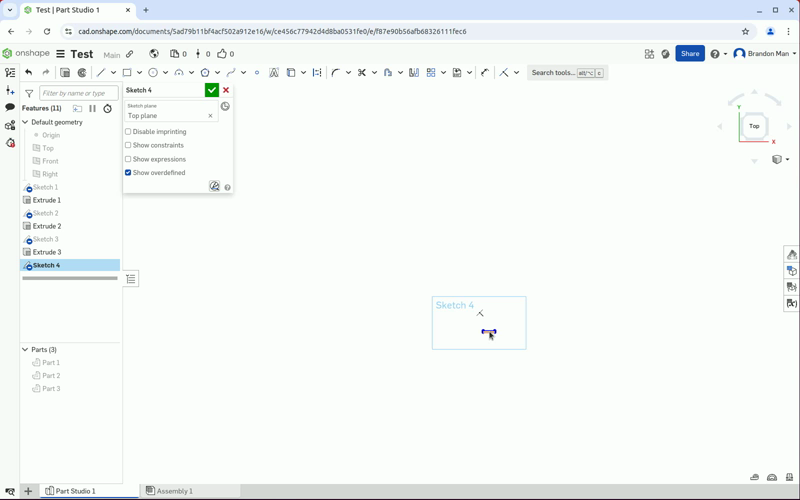
scroll(6)
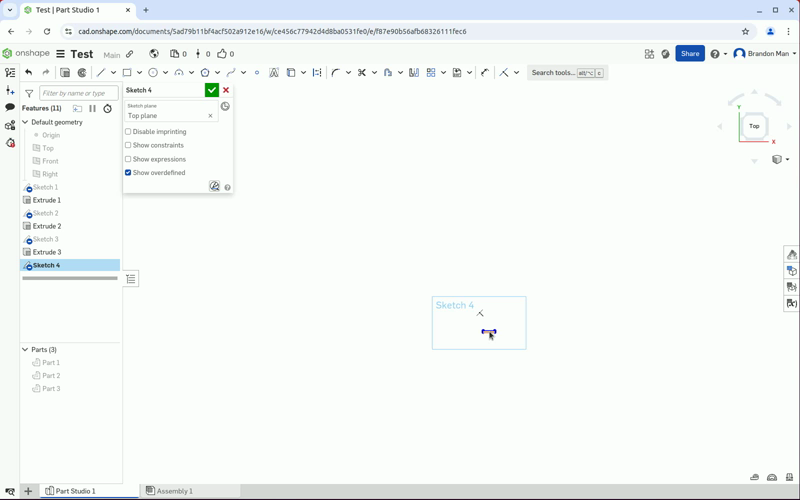
scroll(6)
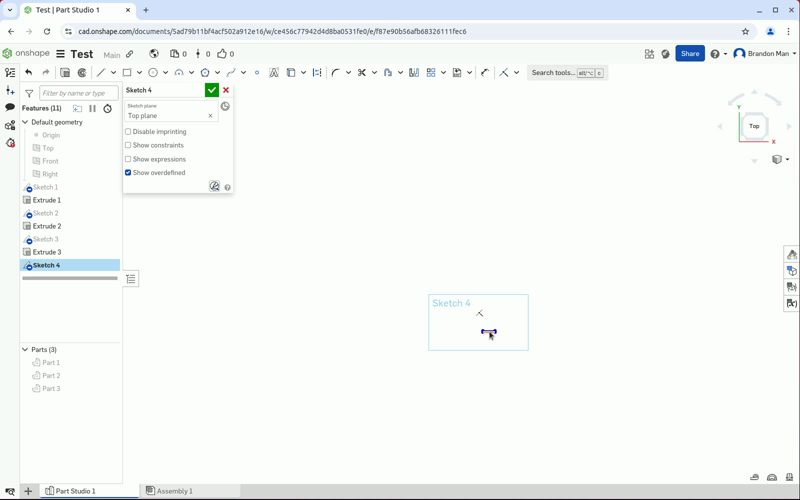
scroll(6)
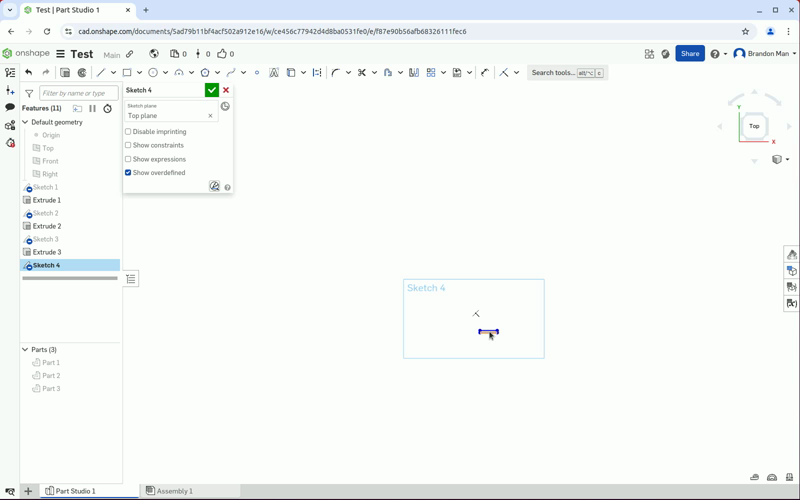
scroll(6)
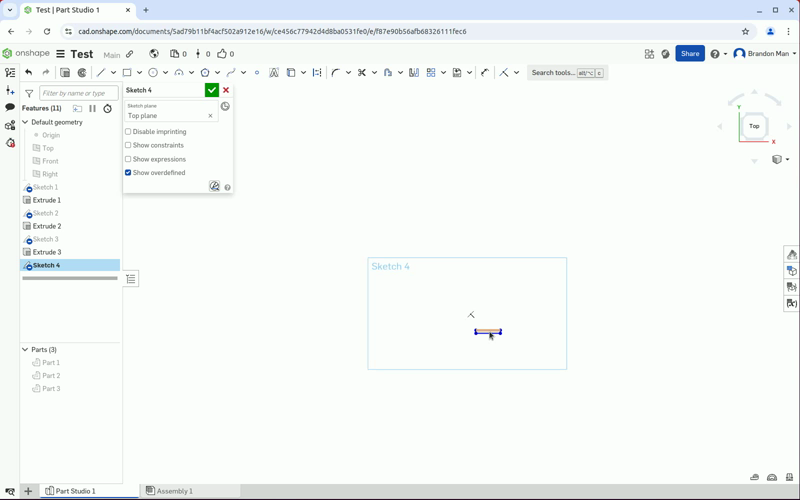
scroll(6)
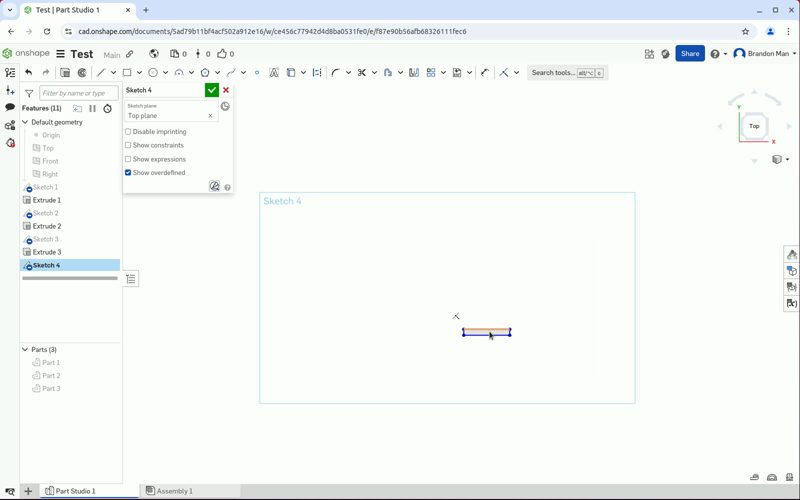
scroll(6)
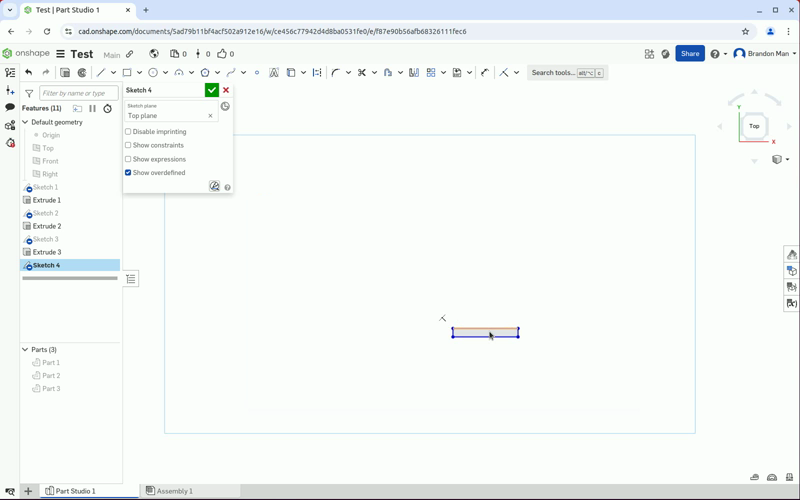
scroll(6)
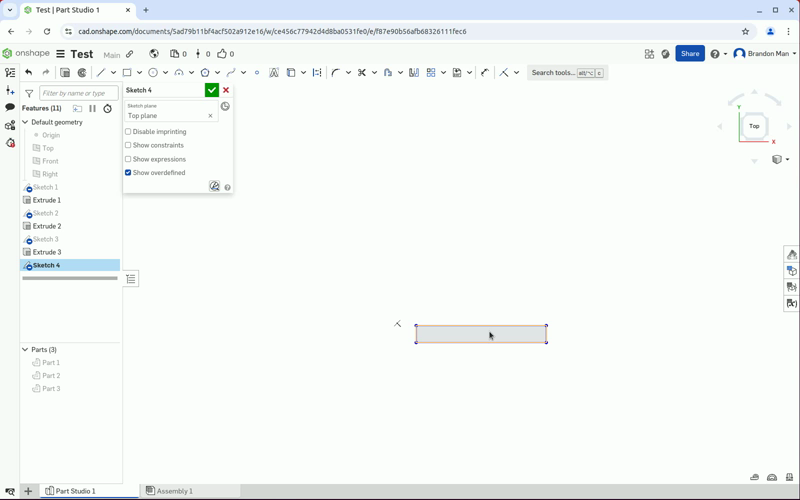
click(489, 331)
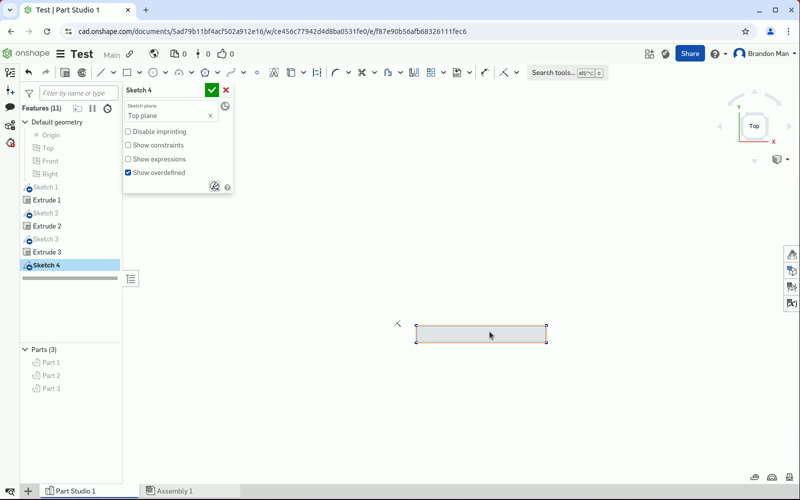
scroll(-6)
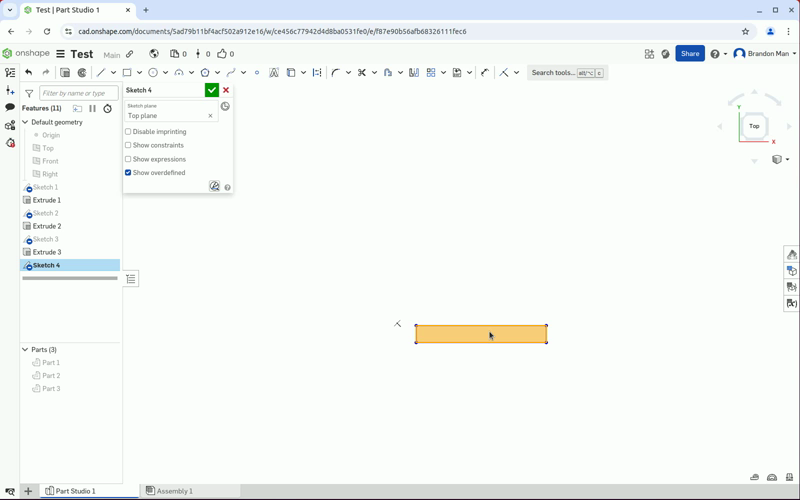
scroll(-6)
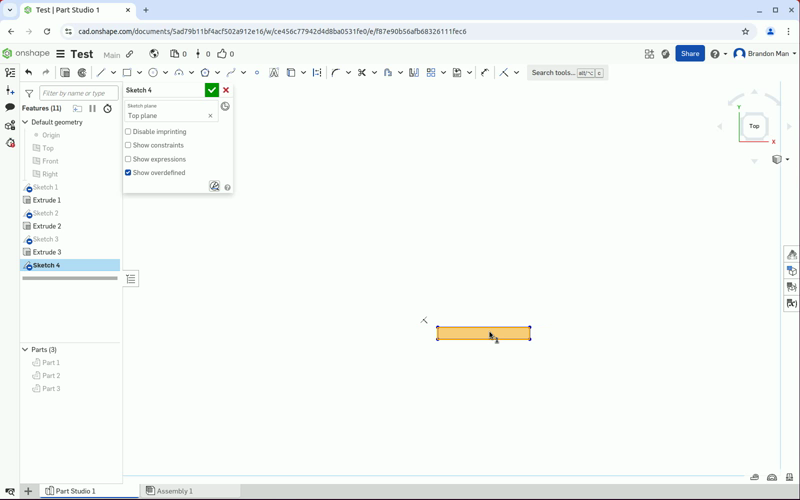
scroll(-6)
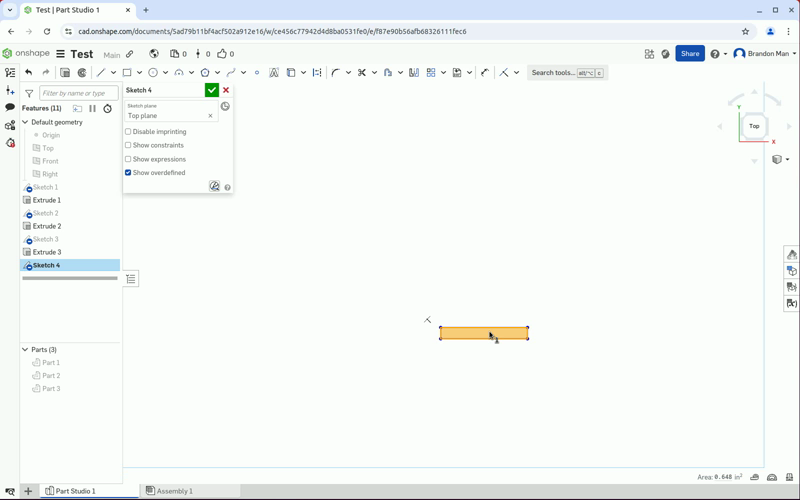
scroll(-6)
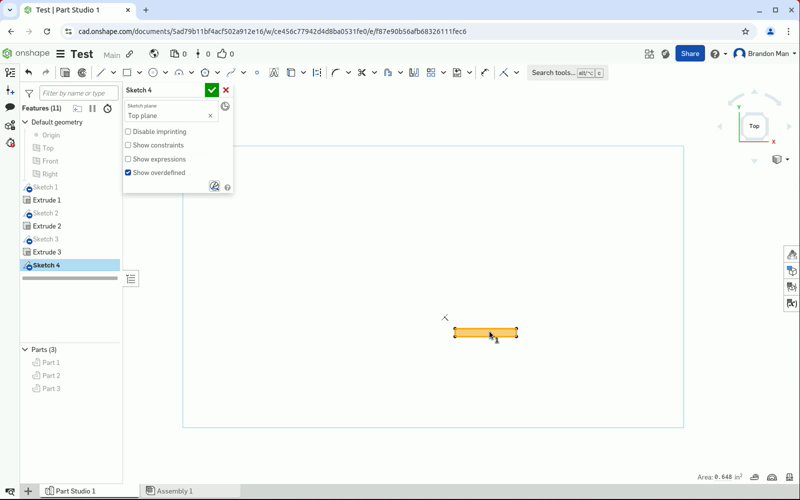
scroll(-6)
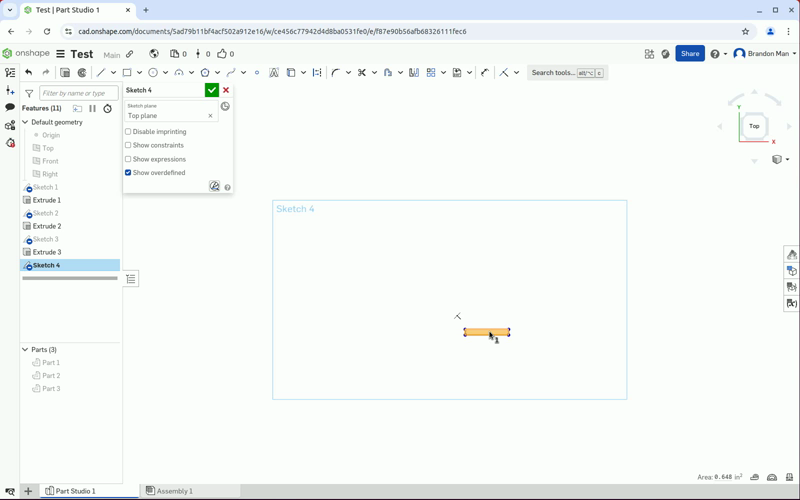
scroll(-6)
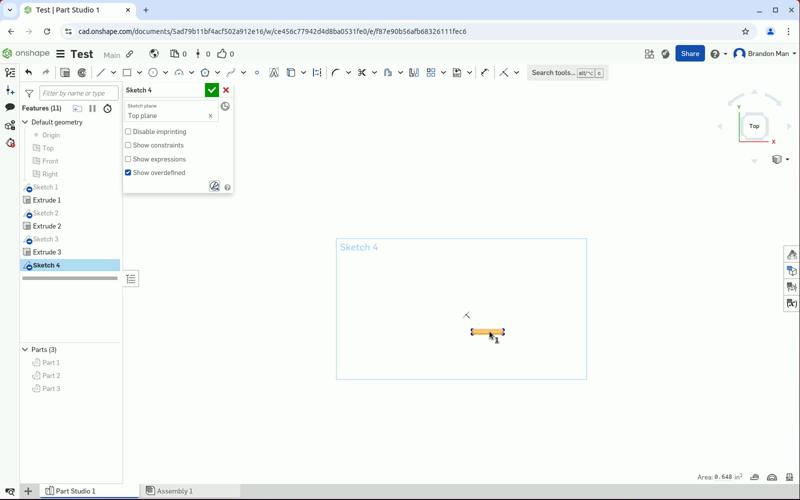
scroll(-6)
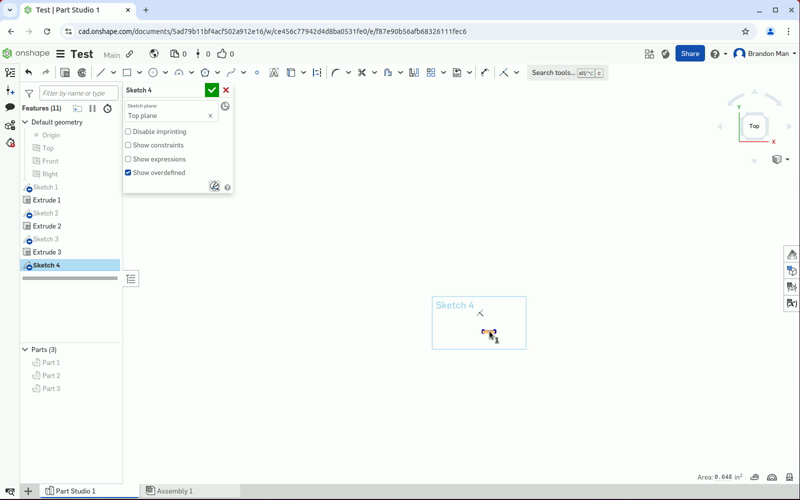
mouse_move(73, 352)
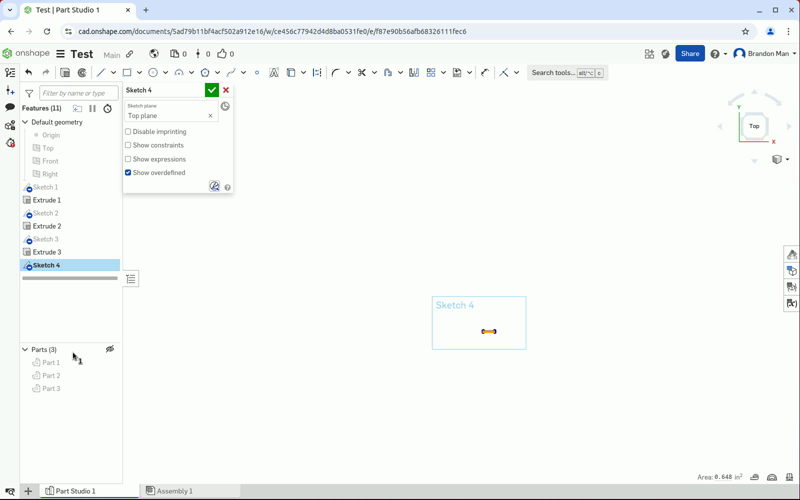
key(shift+y)
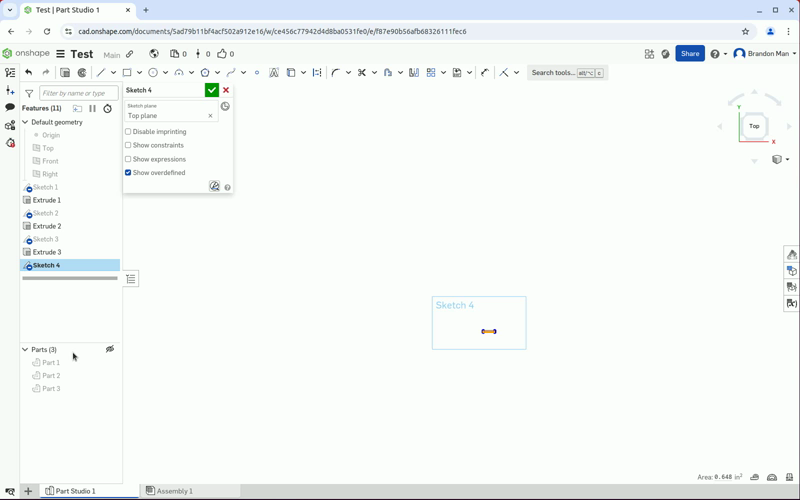
key(shift+e)
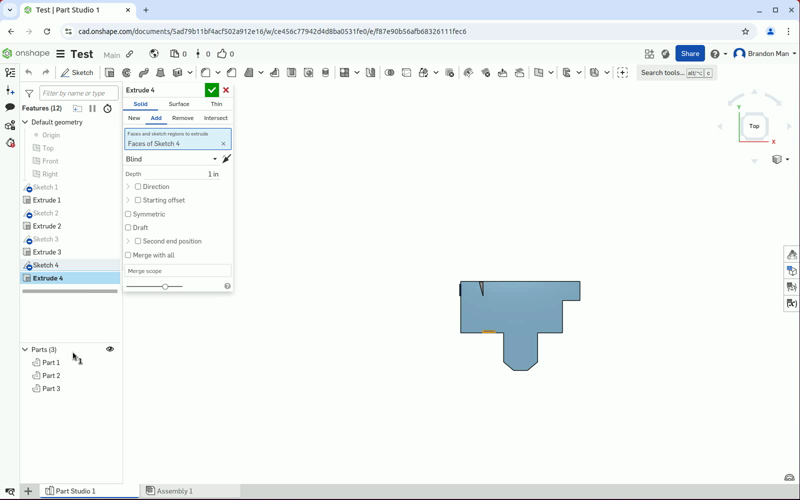
mouse_move(143, 106)
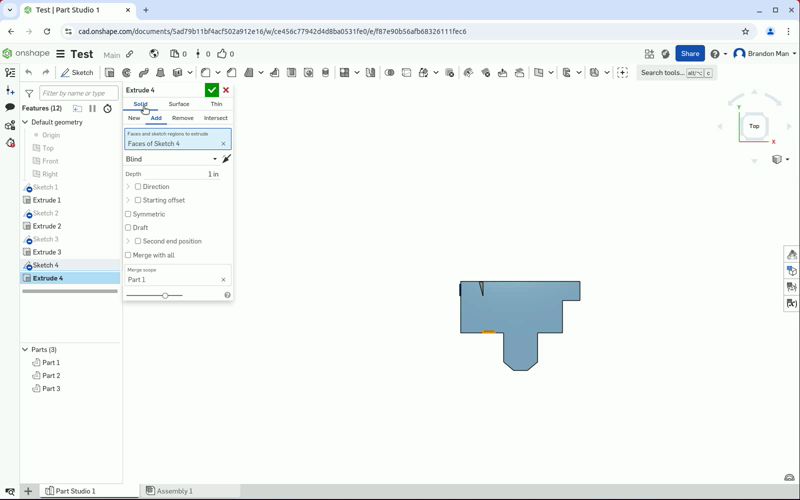
click(143, 106)
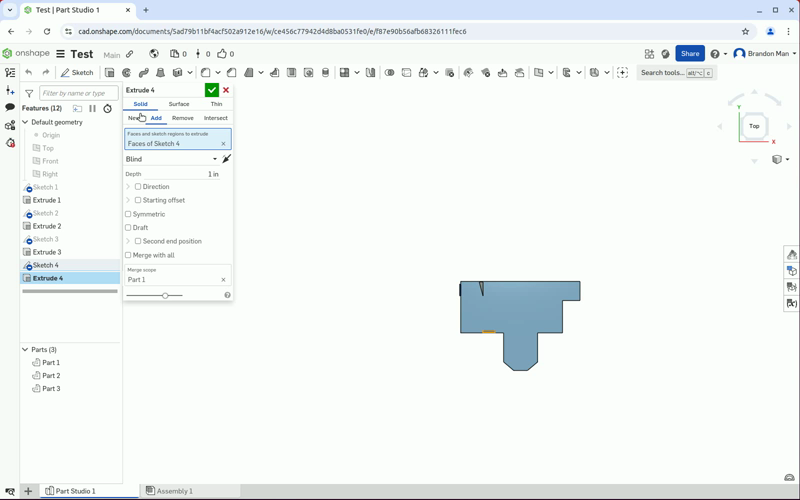
mouse_move(137, 120)
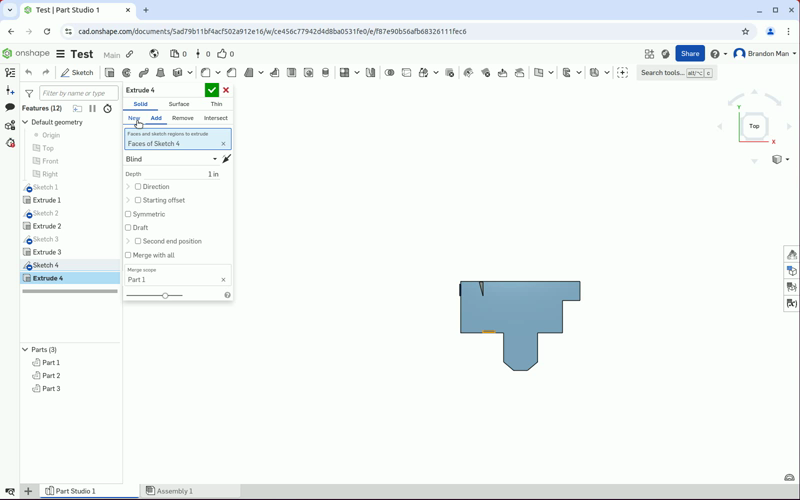
click(137, 120)
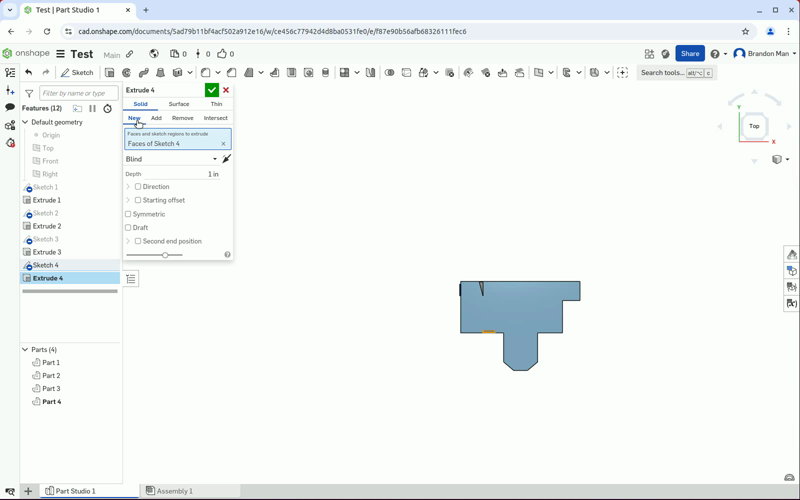
key(tab, 4)
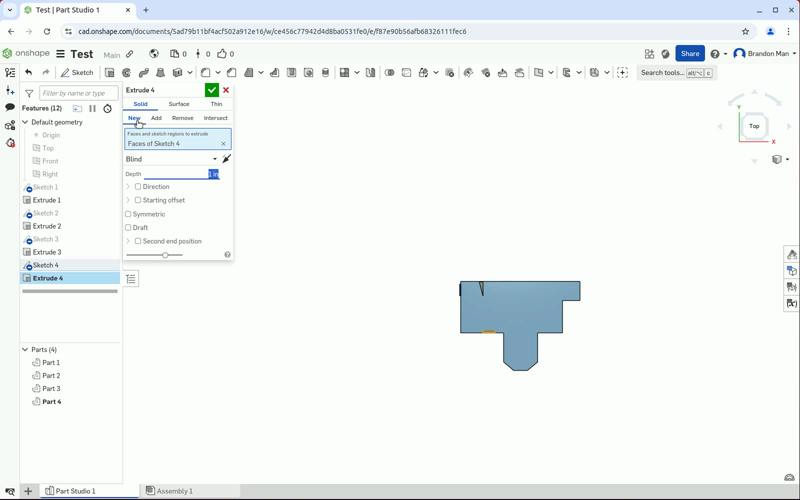
text(0.241)
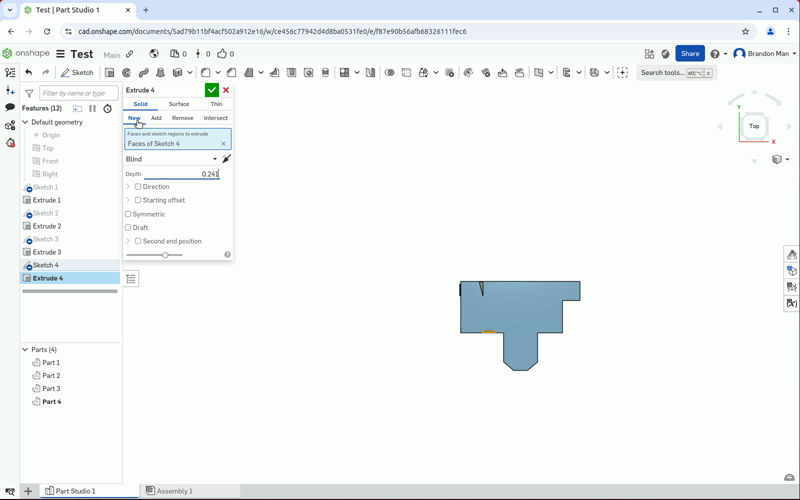
key(enter)
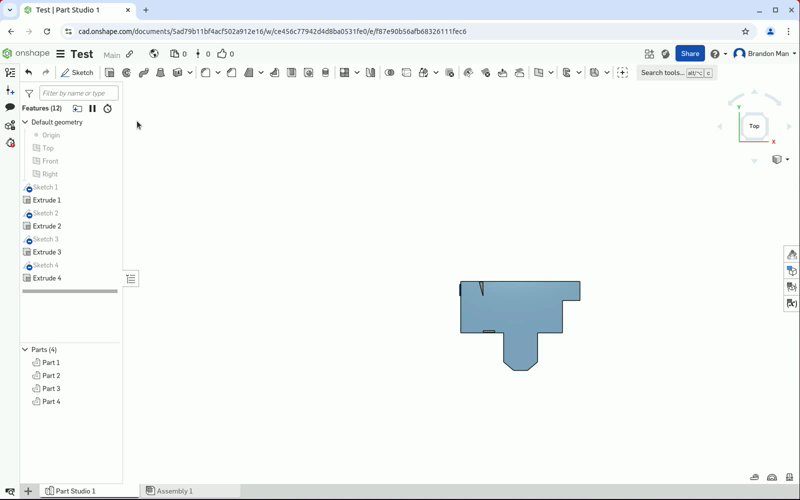
key(shift+h)
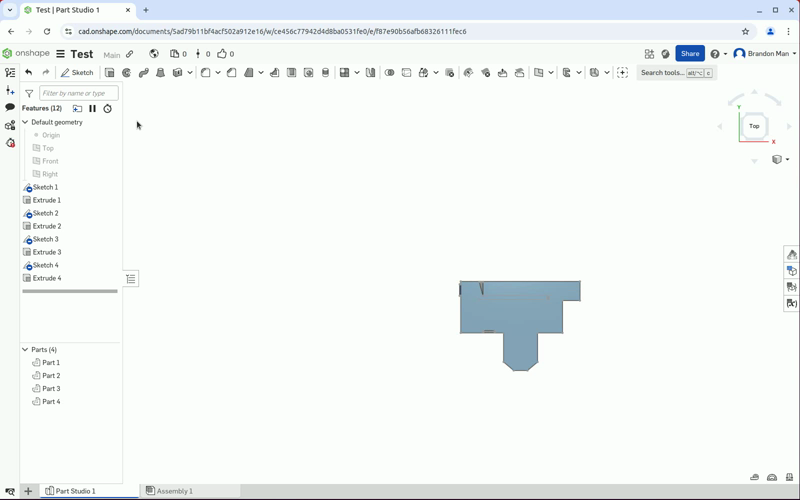
key(shift+h)
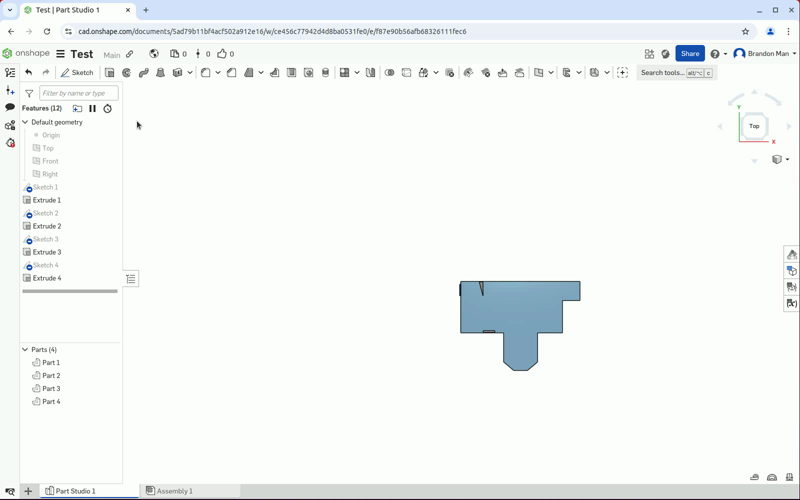
mouse_move(73, 189)
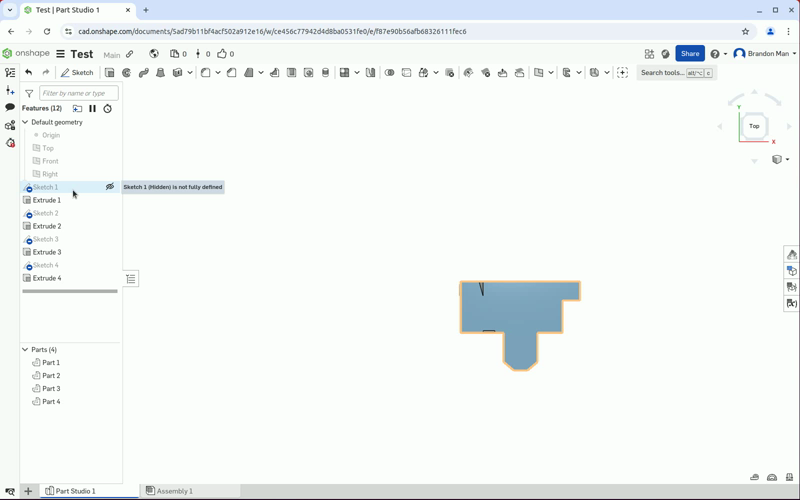
click(73, 189)
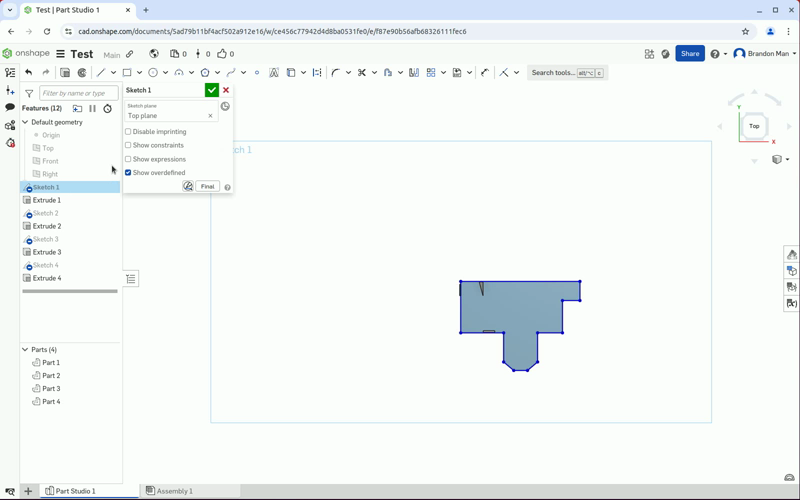
mouse_move(229, 92)
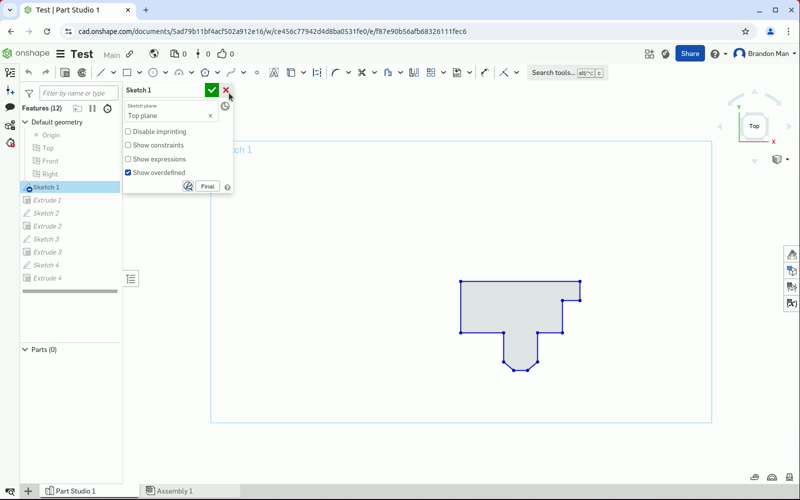
click(229, 92)
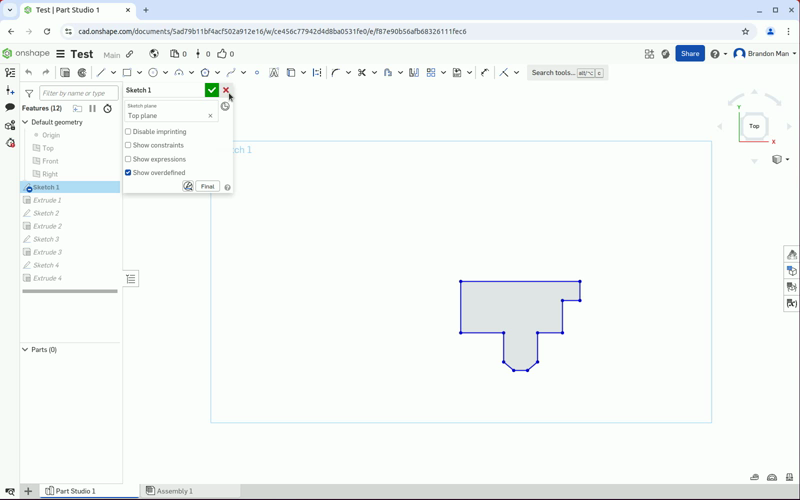
key(shift+s)
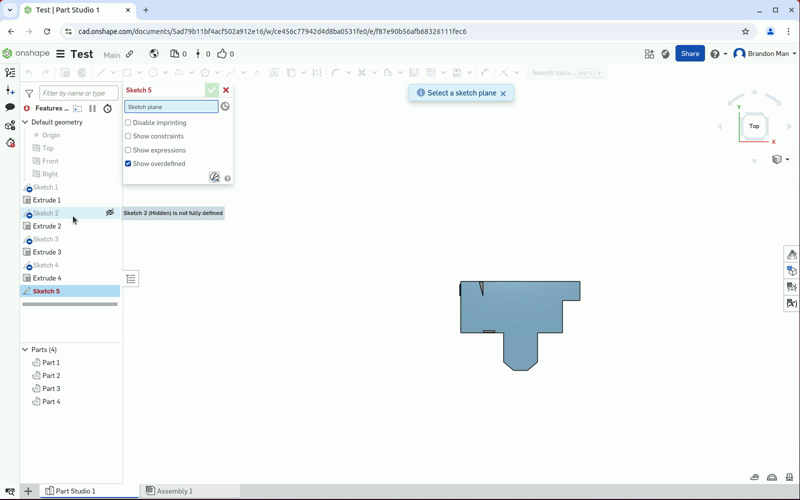
scroll(3)
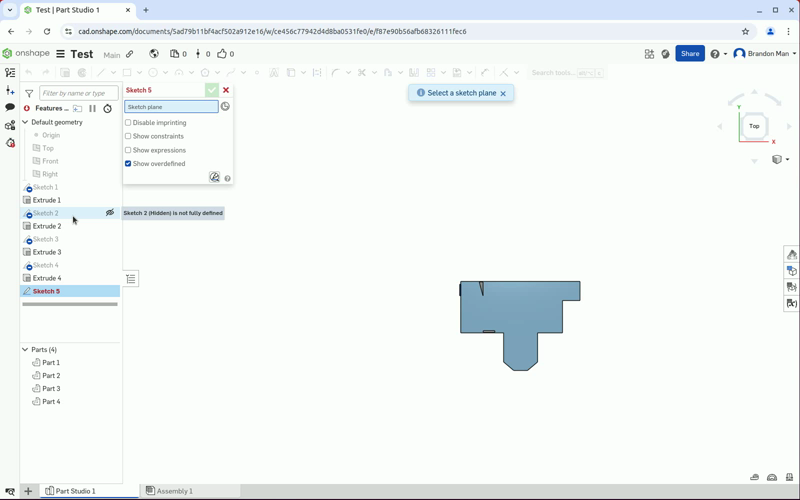
mouse_move(73, 150)
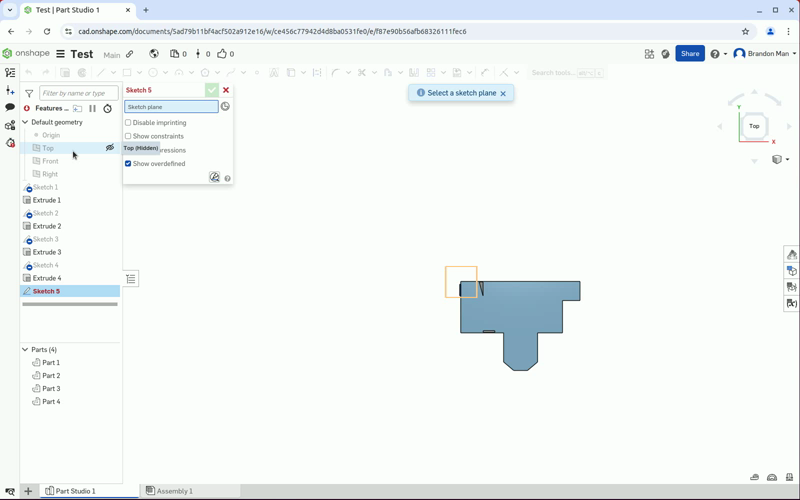
click(73, 150)
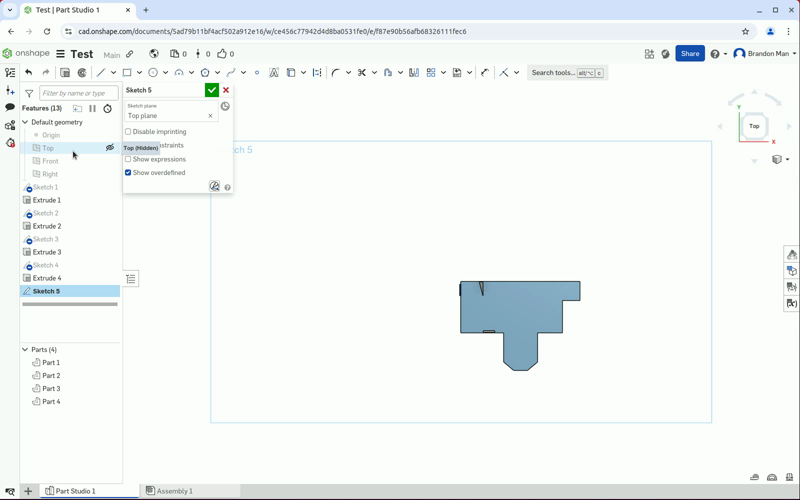
mouse_move(73, 352)
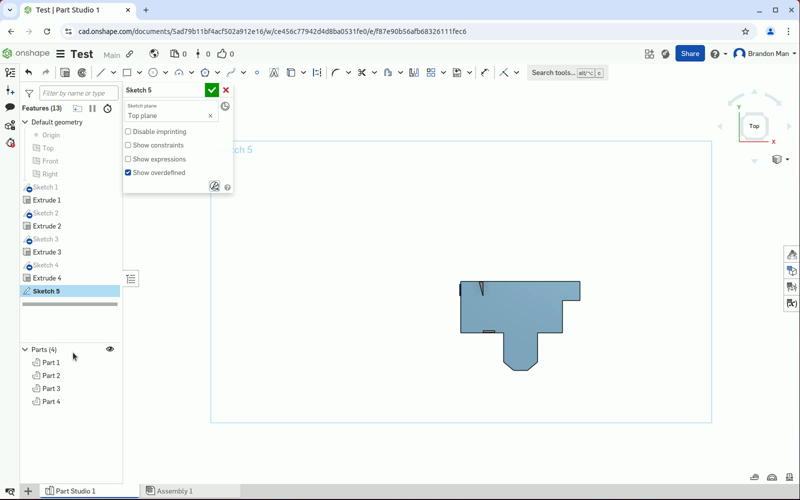
key(y)
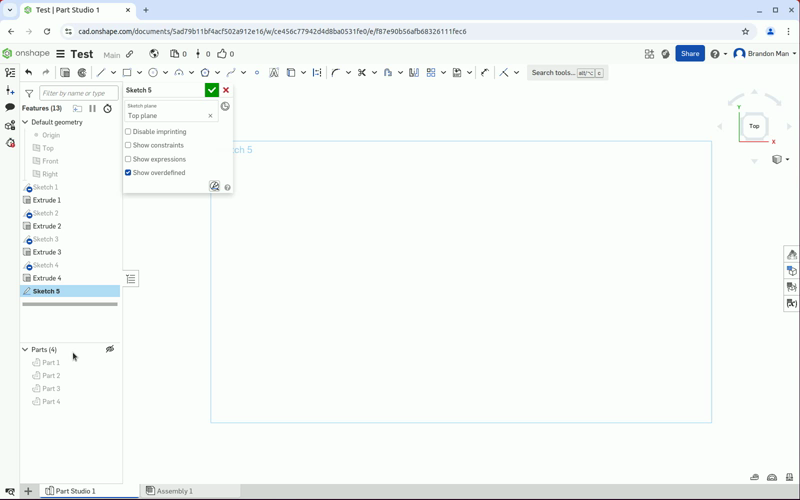
key(l)
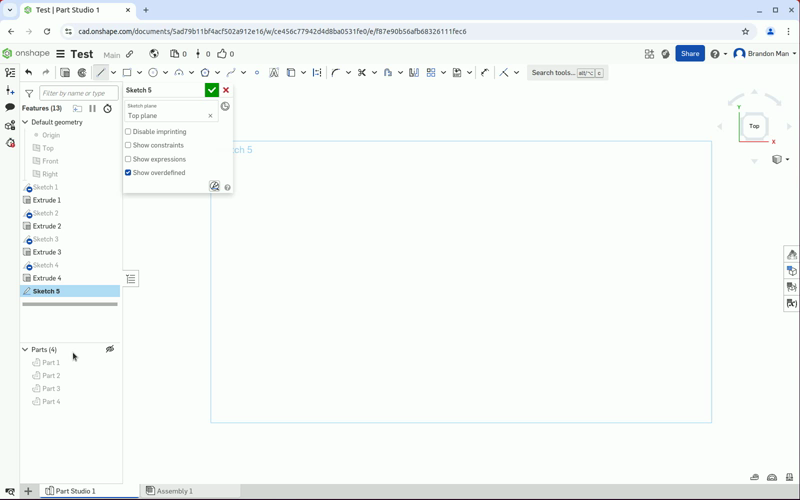
key_down(shift)
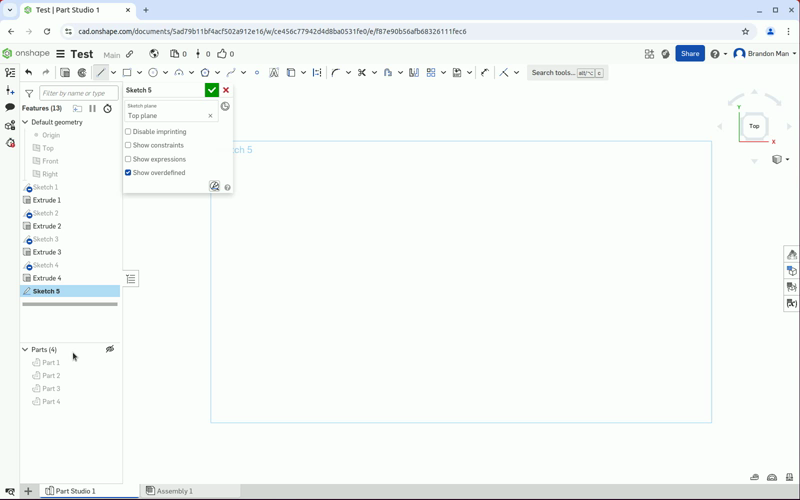
mouse_move(540, 330)
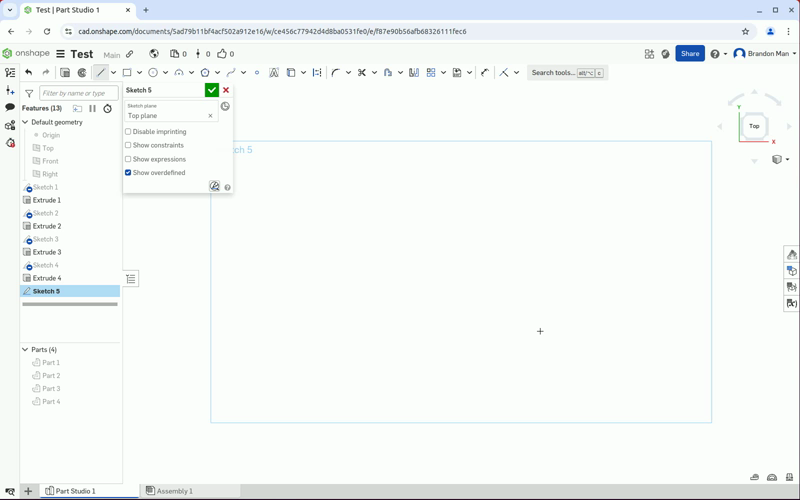
click(540, 330)
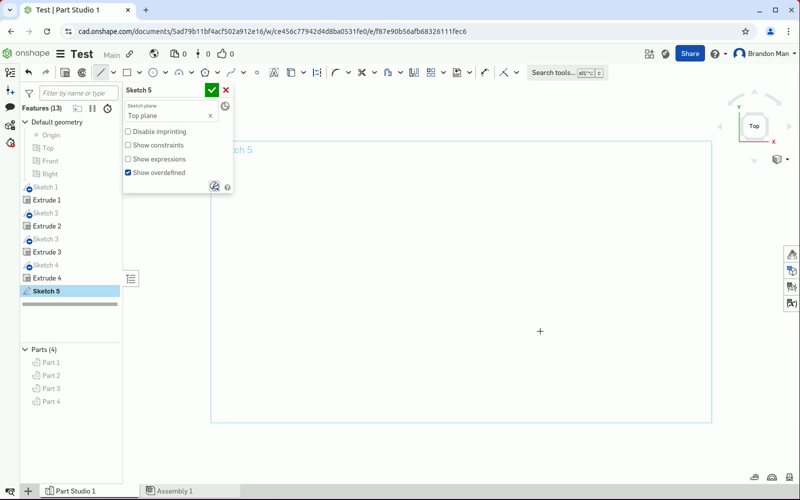
key_up(shift)
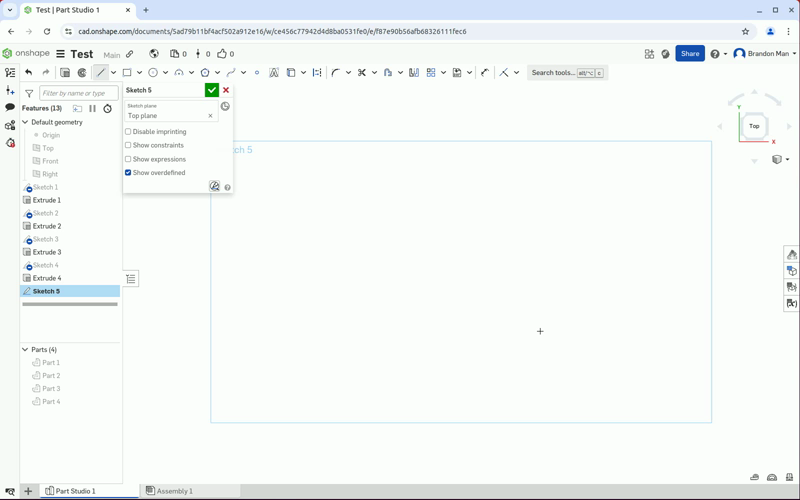
key_down(shift)
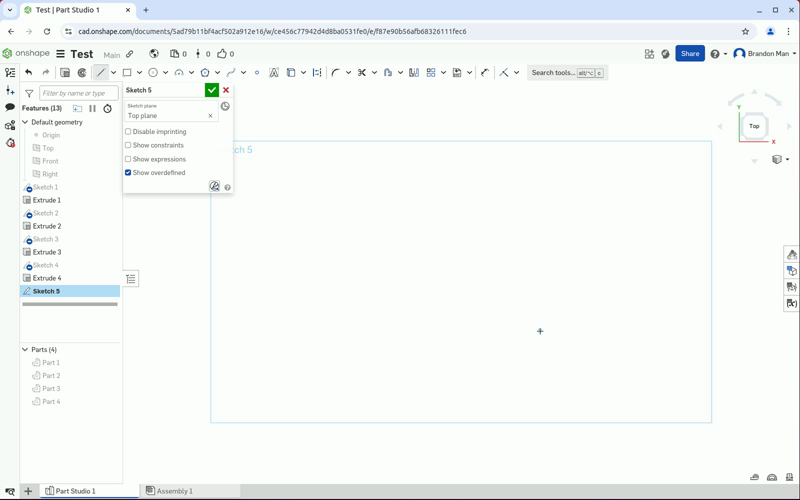
mouse_move(570, 330)
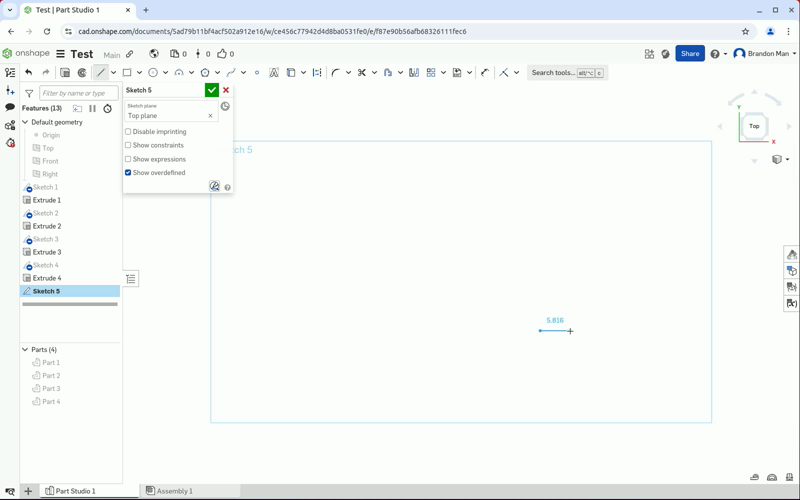
mouse_move(552, 330)
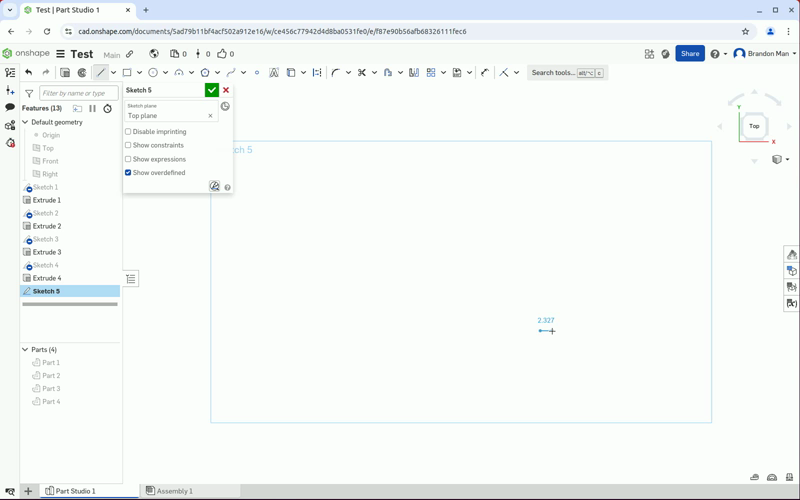
click(552, 330)
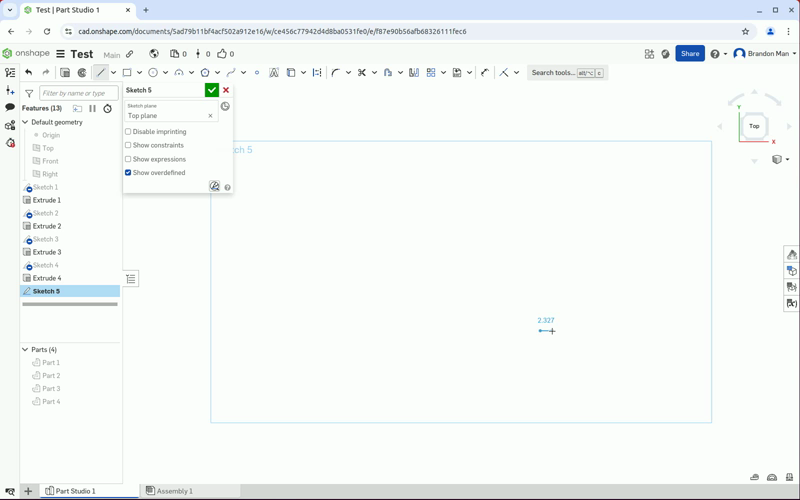
key_up(shift)
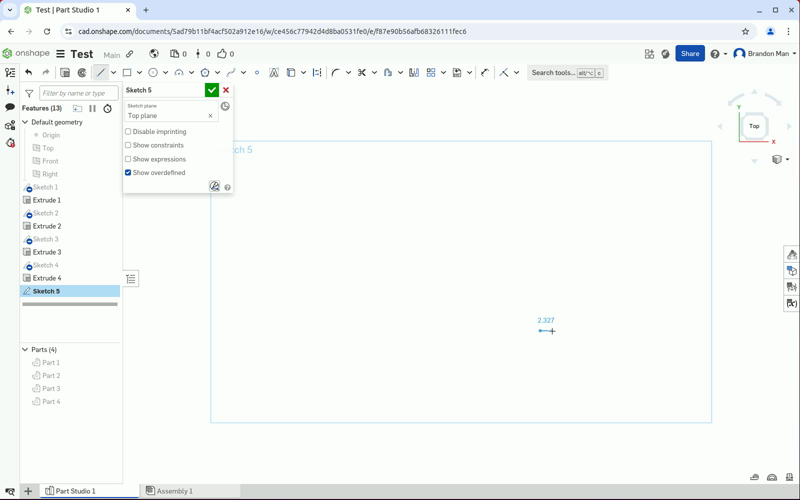
key_down(shift)
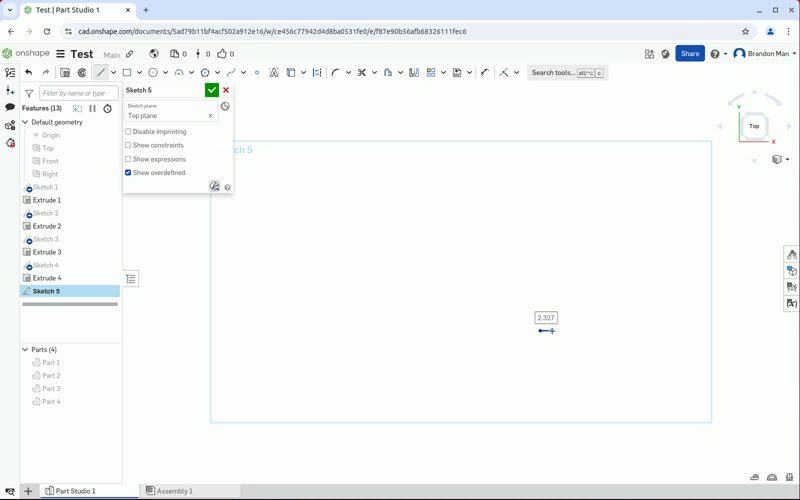
mouse_move(582, 330)
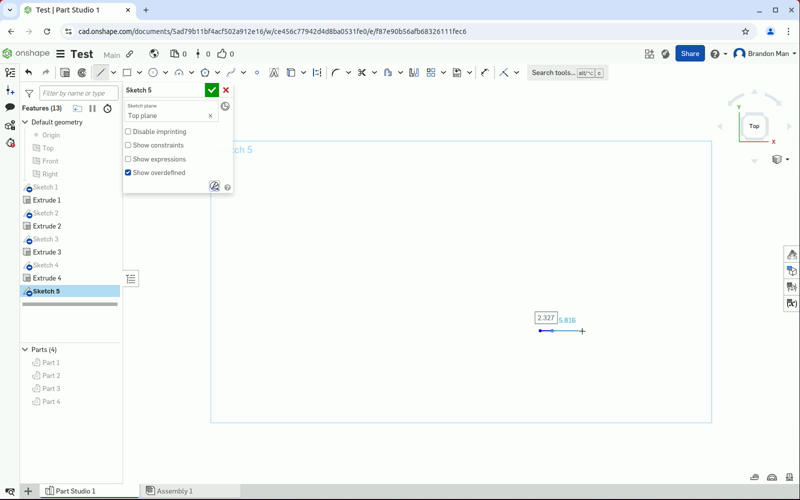
mouse_move(552, 329)
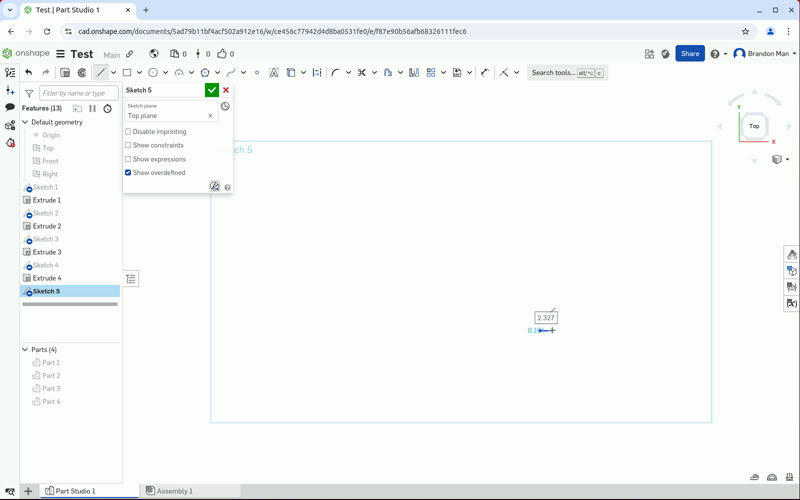
scroll(6)
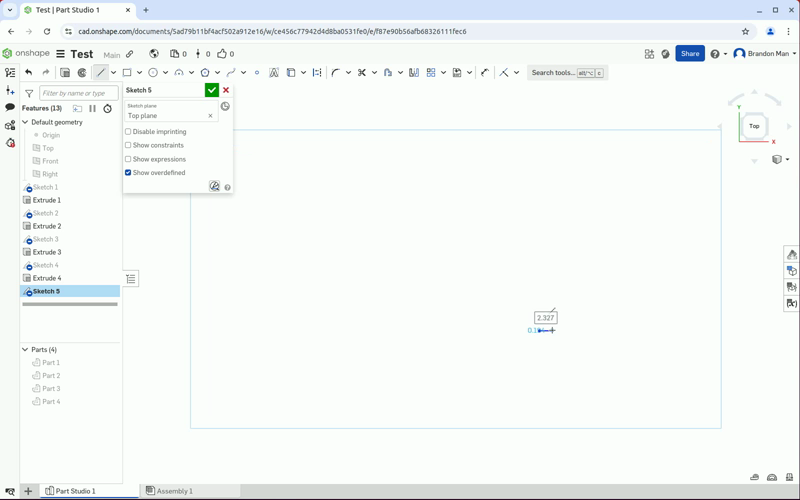
scroll(6)
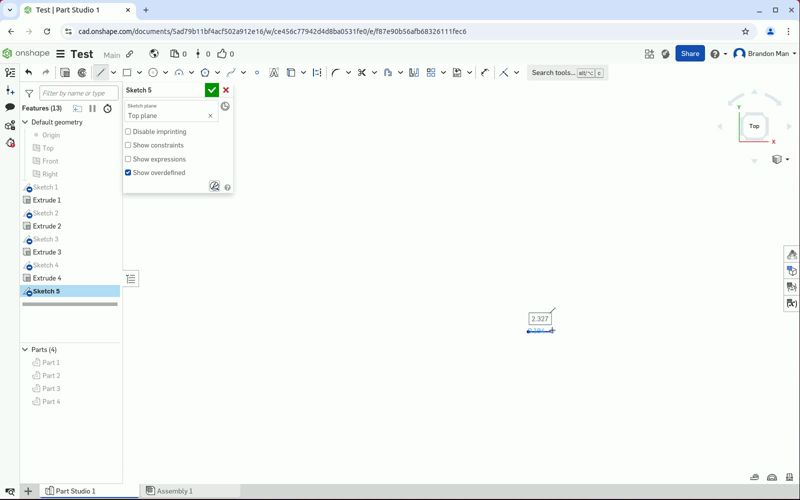
scroll(6)
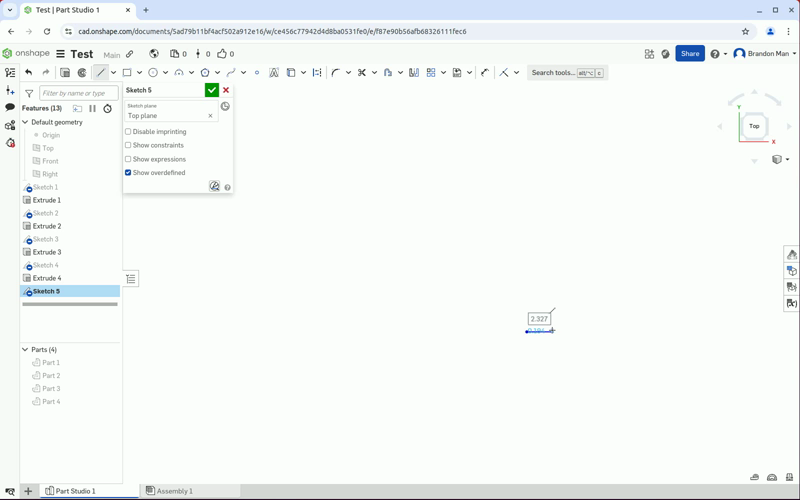
scroll(6)
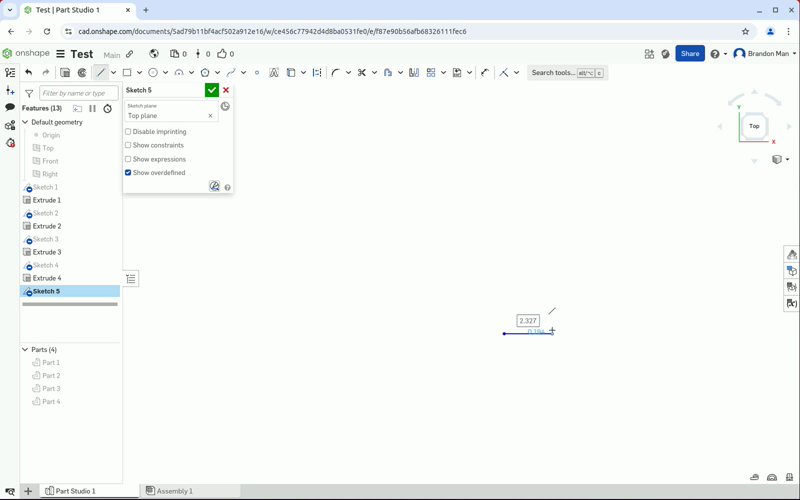
scroll(6)
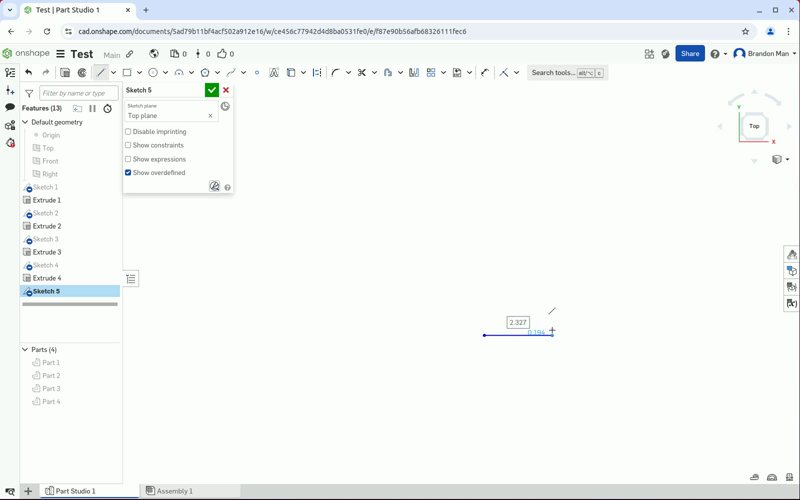
scroll(6)
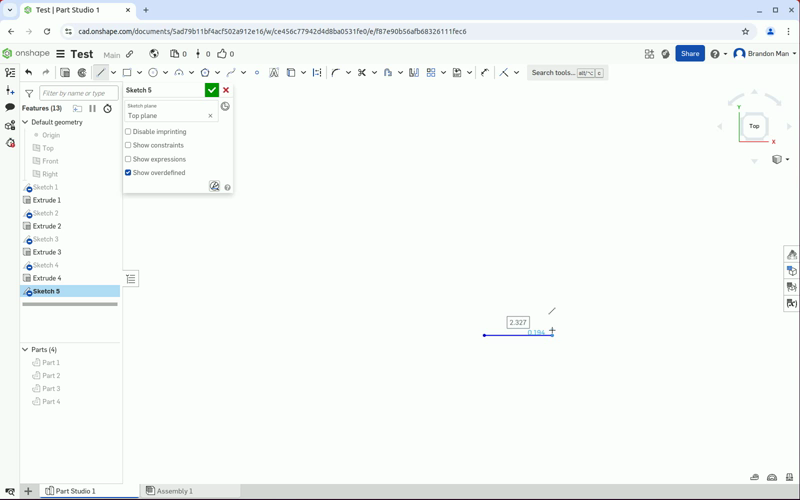
scroll(6)
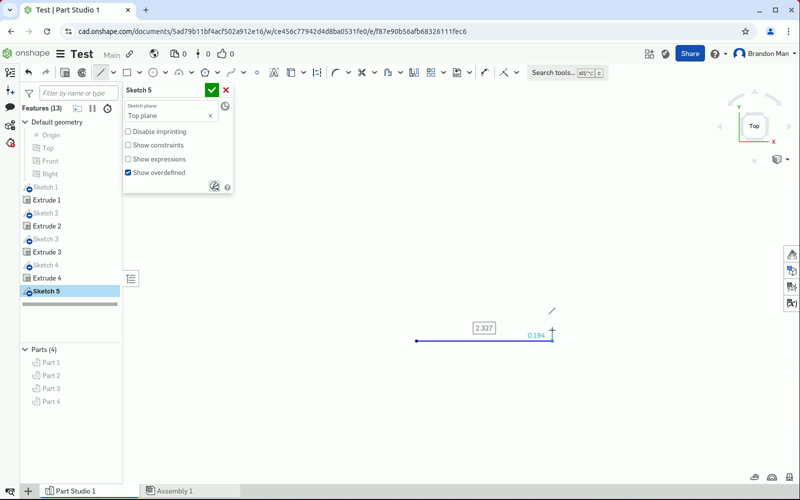
click(552, 329)
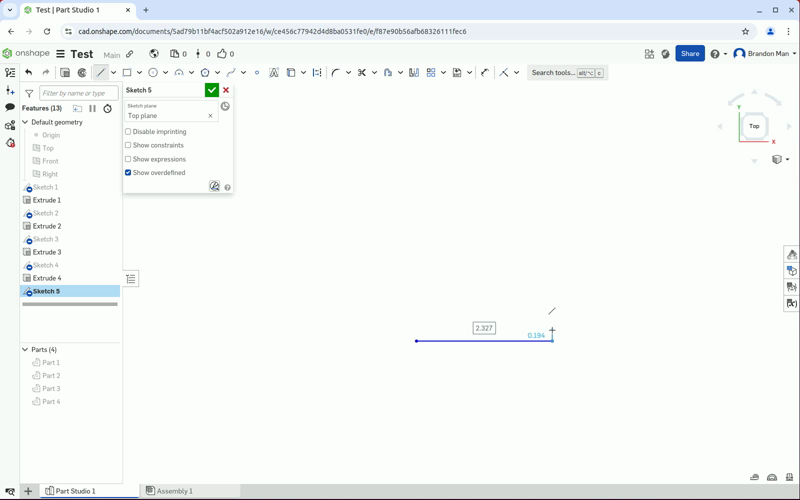
scroll(-6)
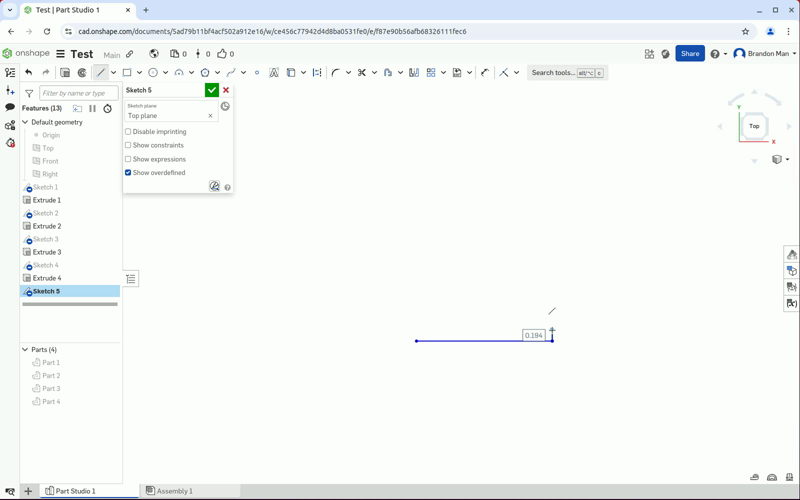
scroll(-6)
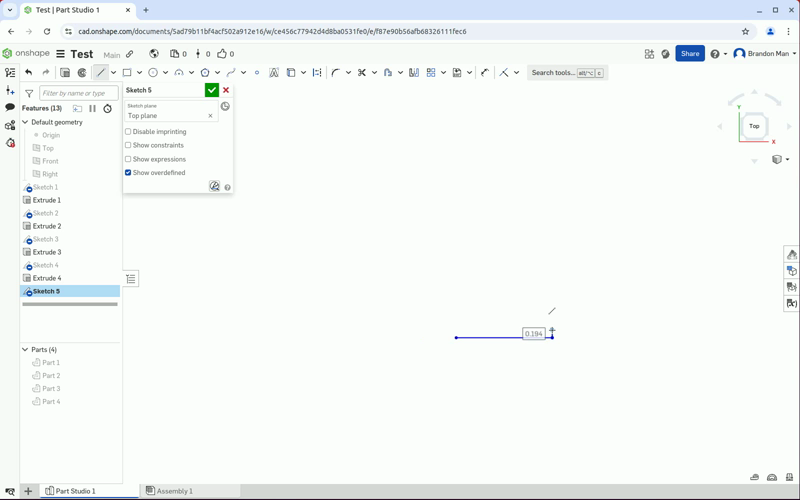
scroll(-6)
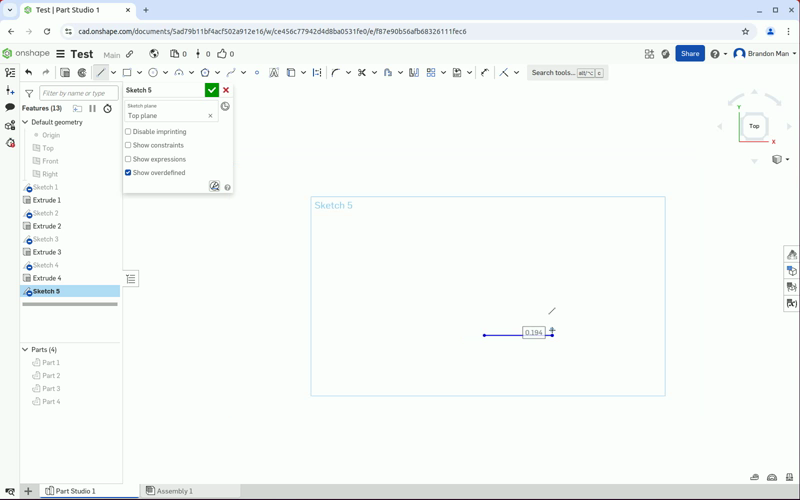
scroll(-6)
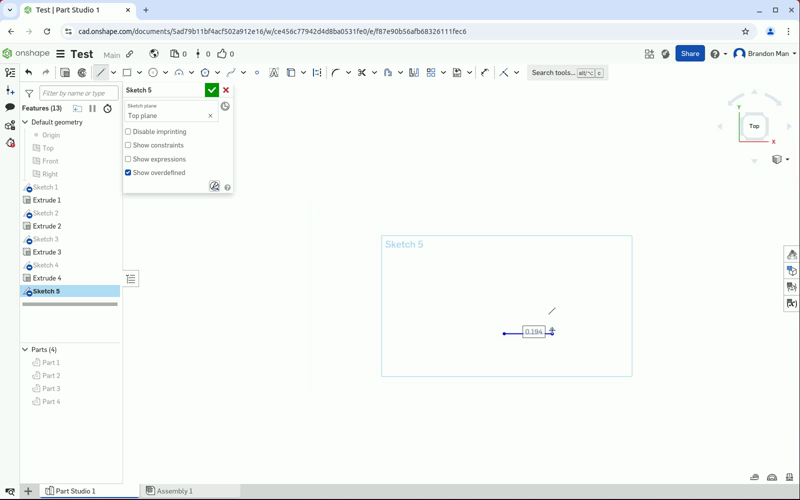
scroll(-6)
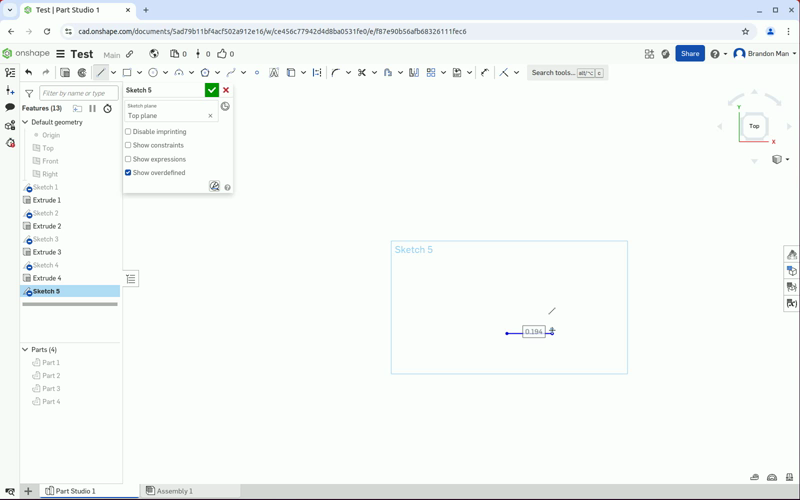
scroll(-6)
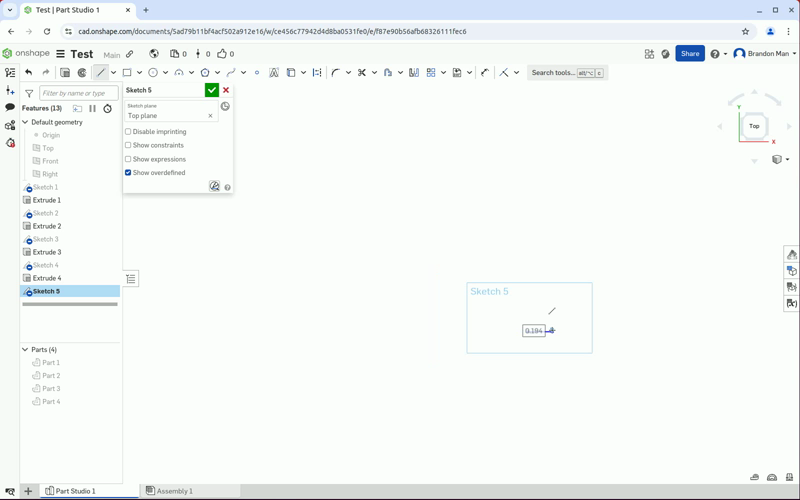
scroll(-6)
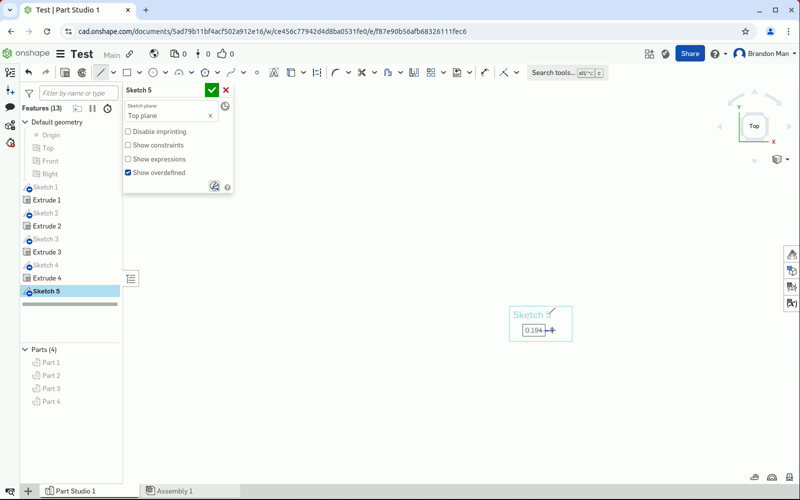
key_up(shift)
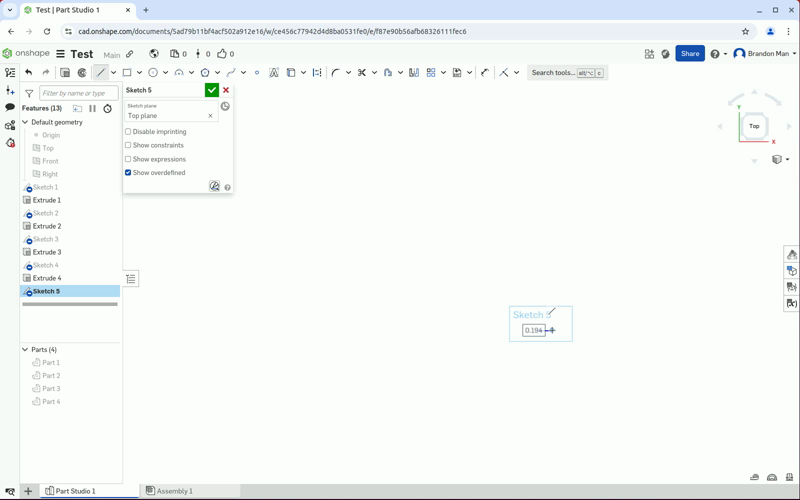
key_down(shift)
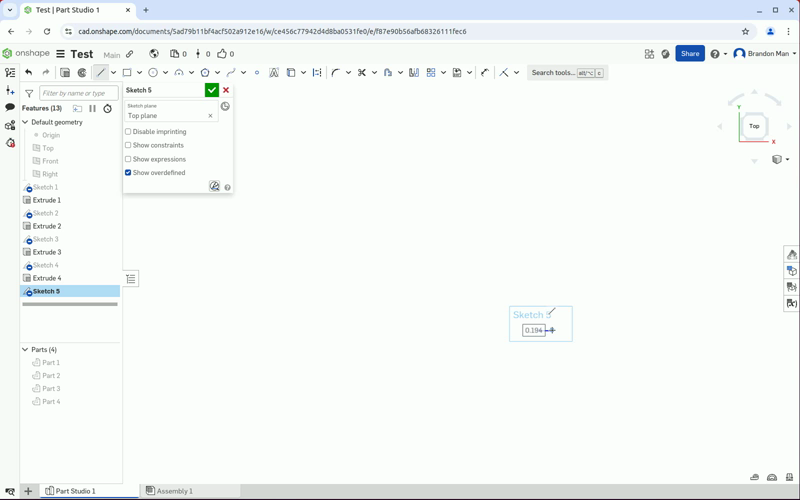
mouse_move(582, 329)
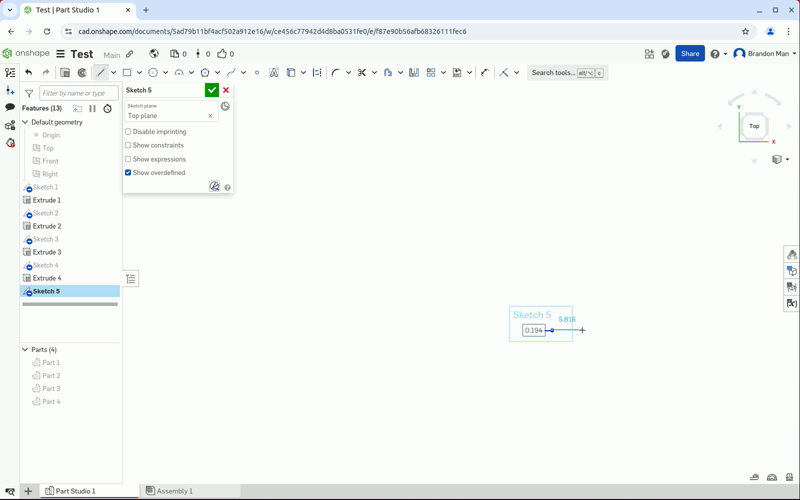
mouse_move(540, 329)
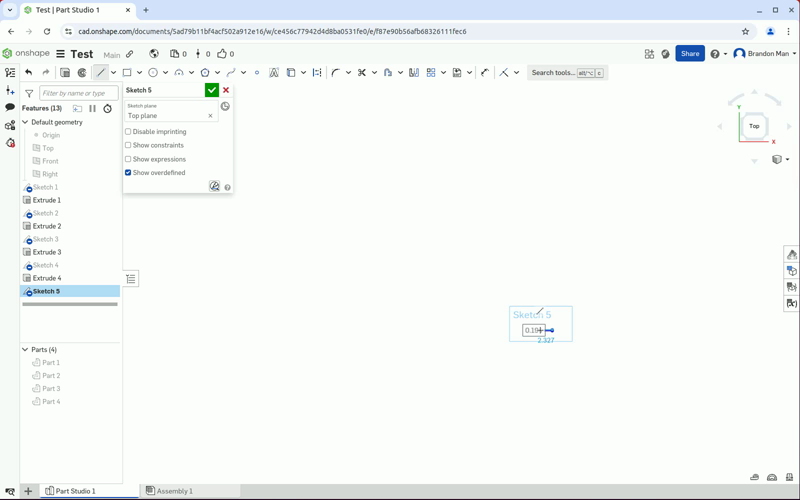
scroll(6)
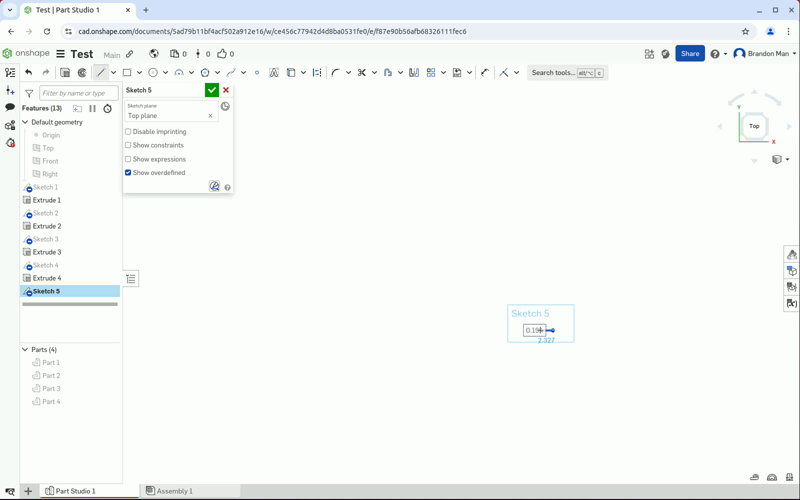
scroll(6)
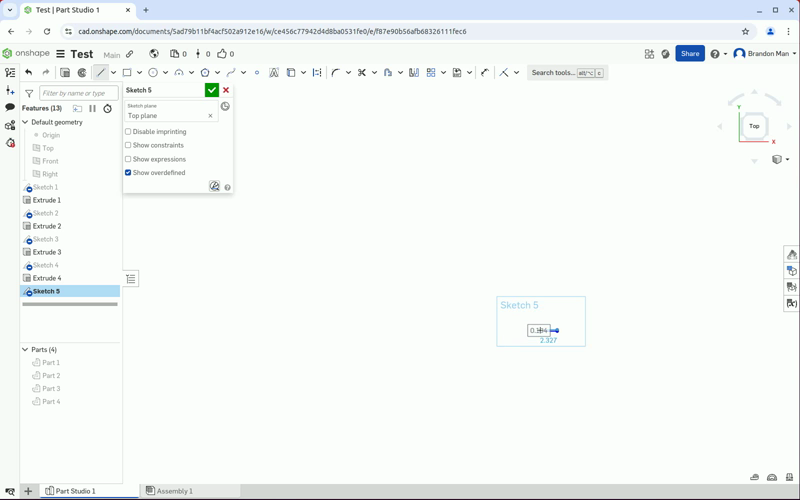
scroll(6)
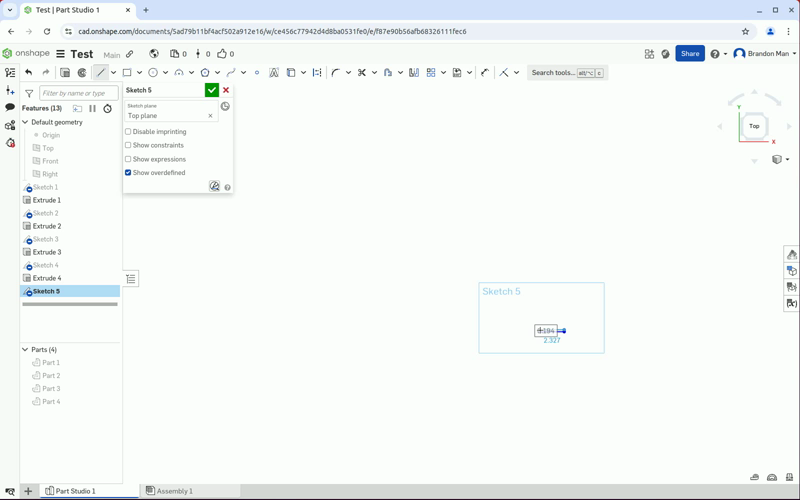
scroll(6)
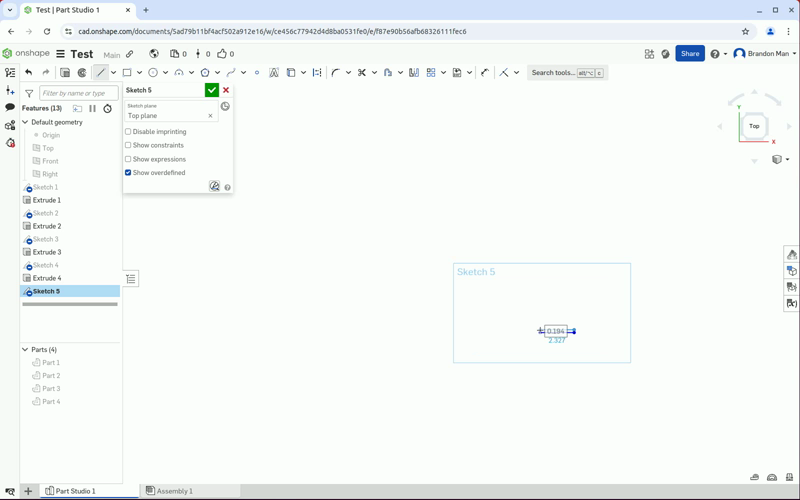
scroll(6)
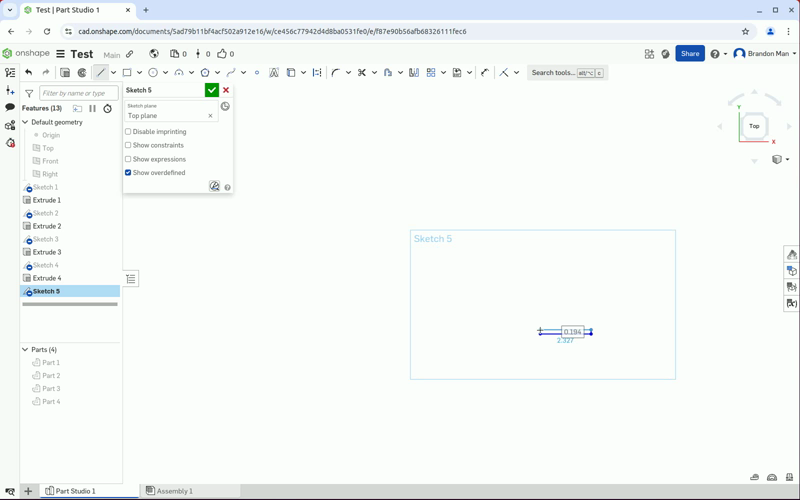
scroll(6)
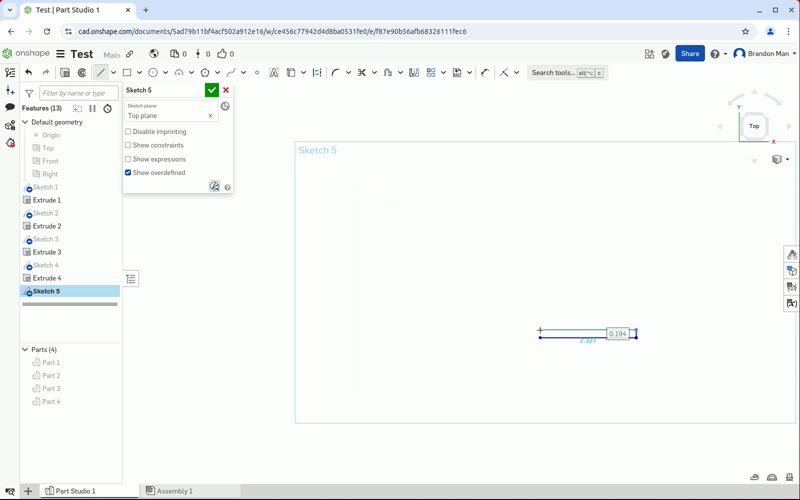
scroll(6)
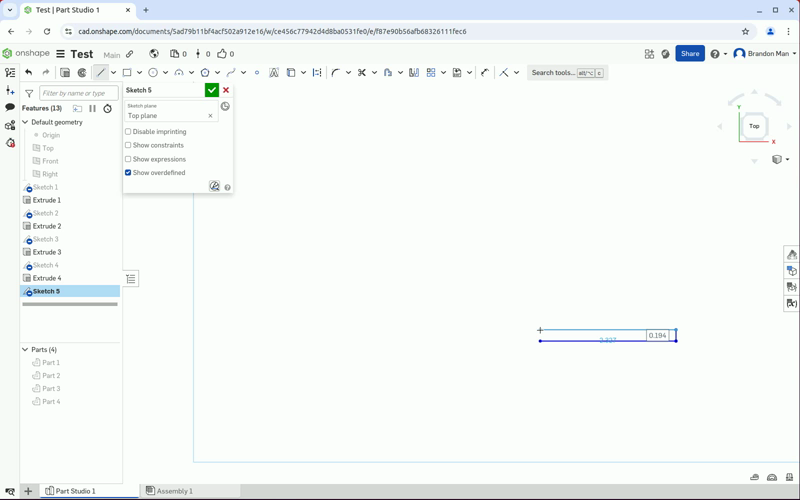
click(540, 329)
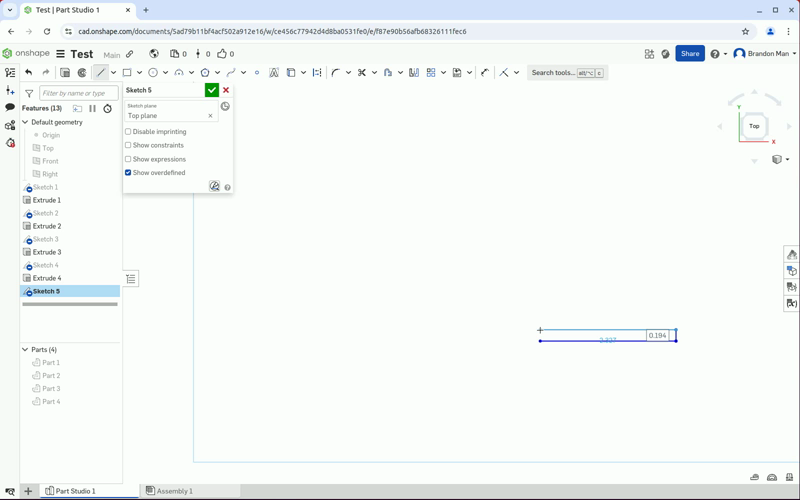
scroll(-6)
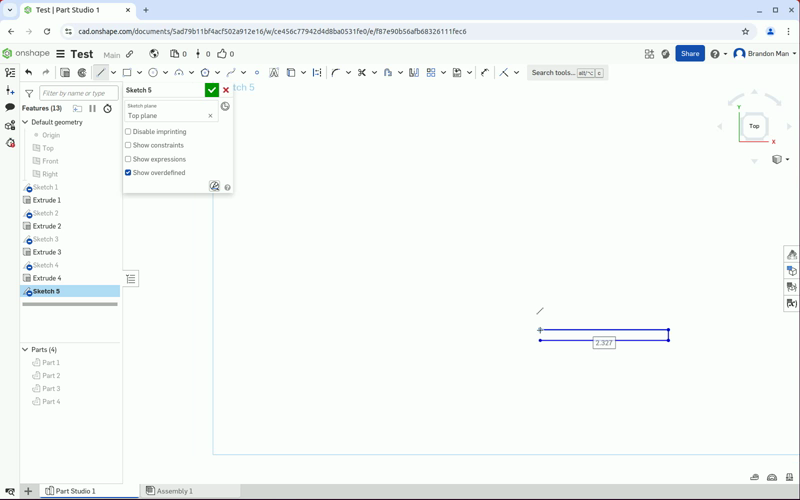
scroll(-6)
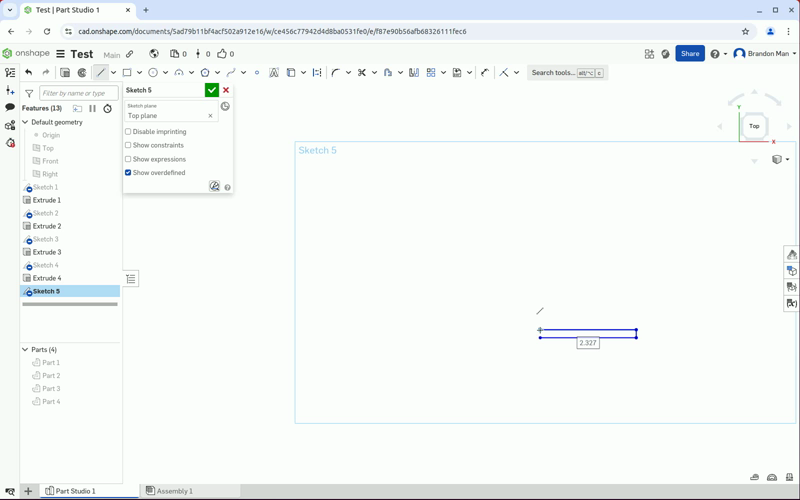
scroll(-6)
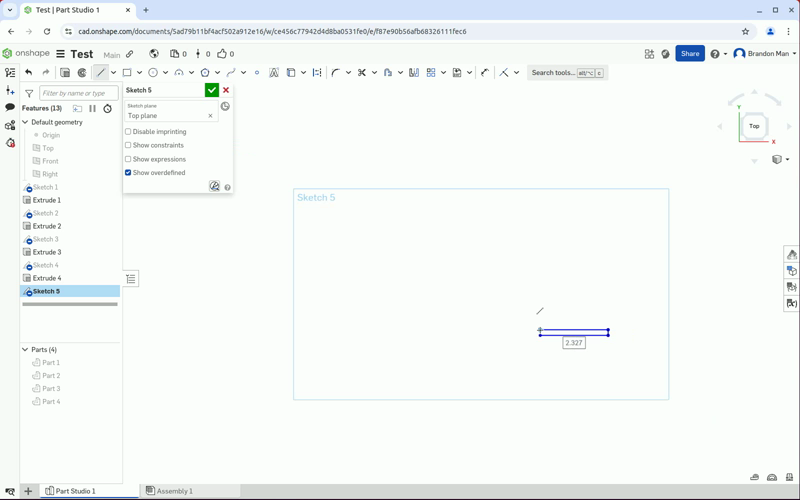
scroll(-6)
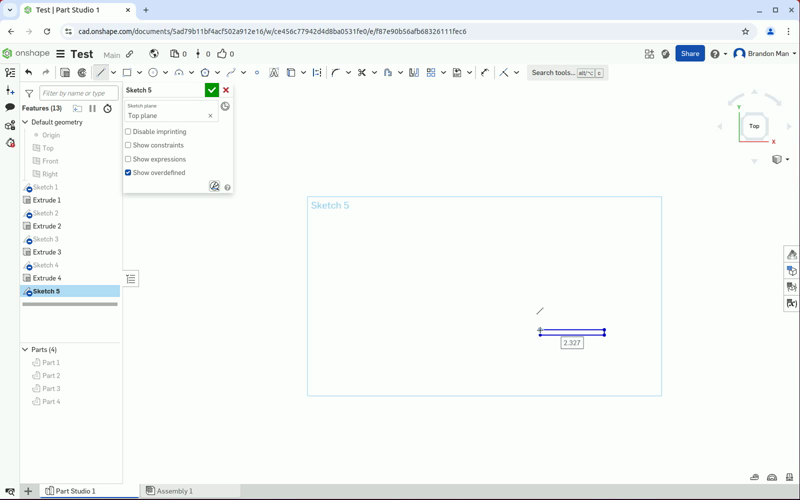
scroll(-6)
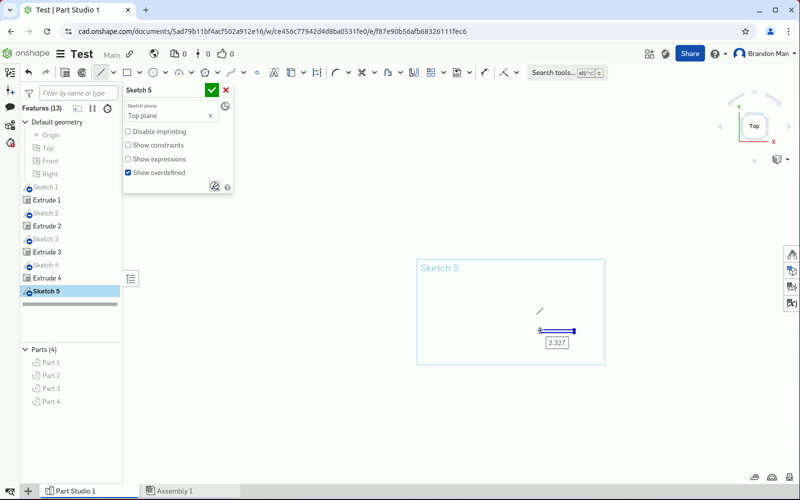
scroll(-6)
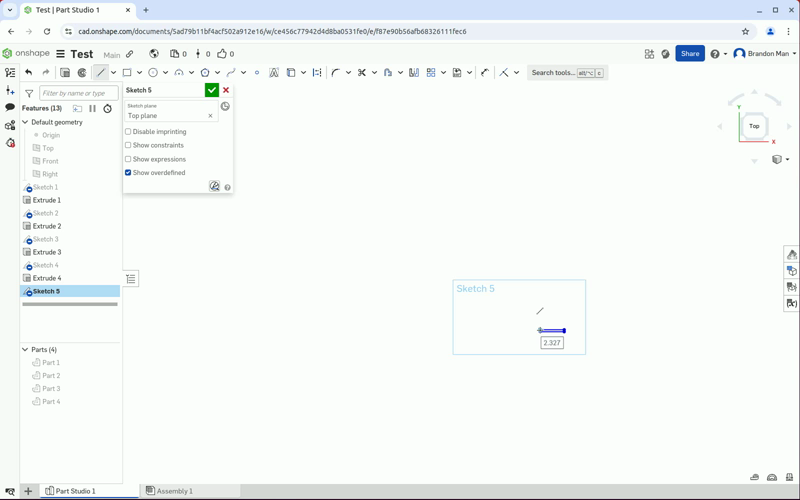
scroll(-6)
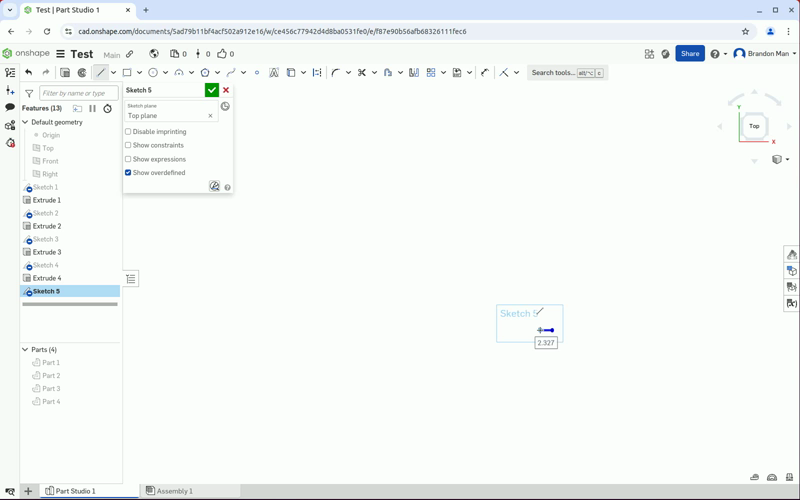
key_up(shift)
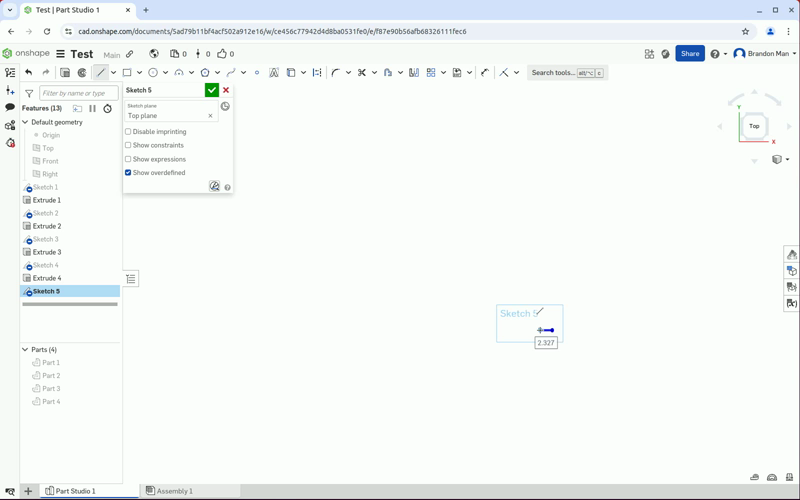
mouse_move(570, 329)
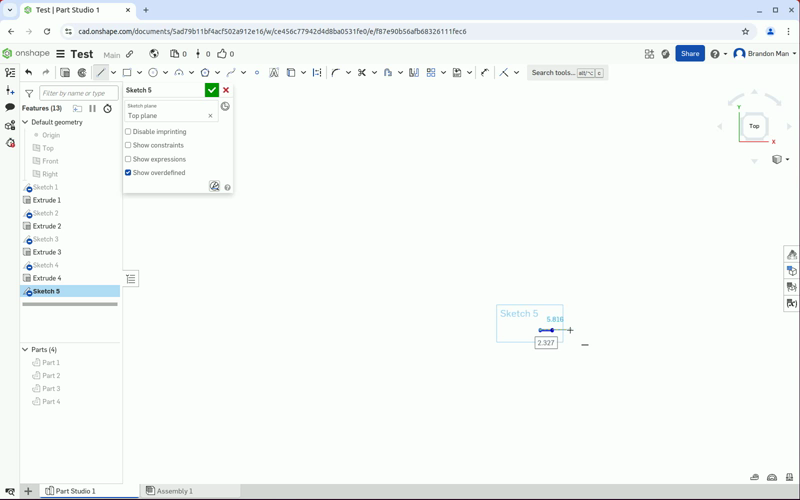
key_down(shift)
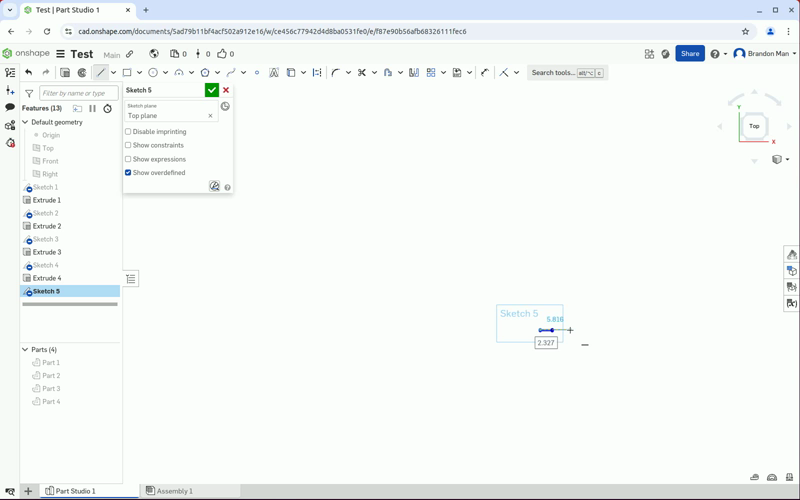
mouse_move(540, 330)
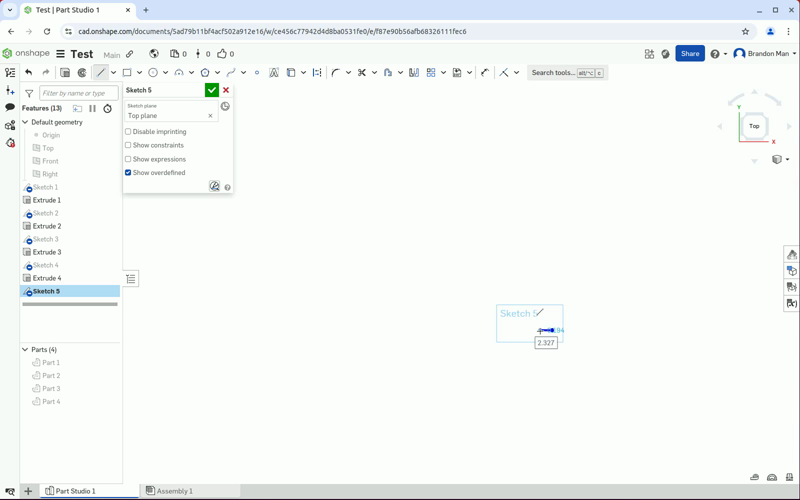
scroll(6)
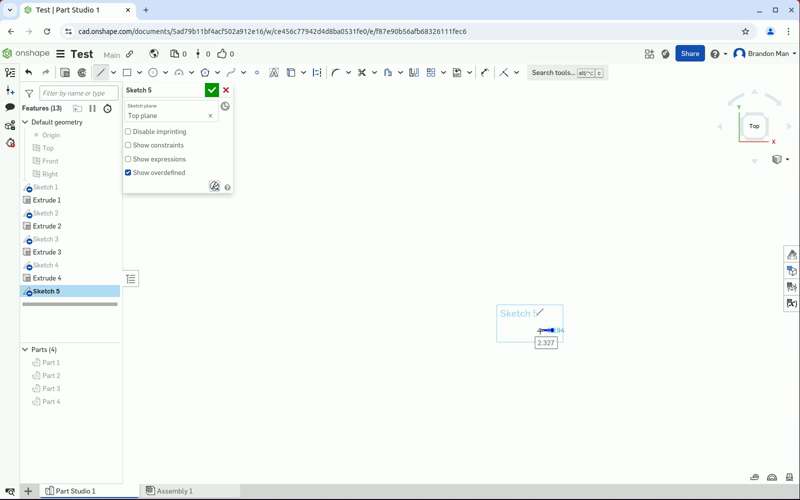
scroll(6)
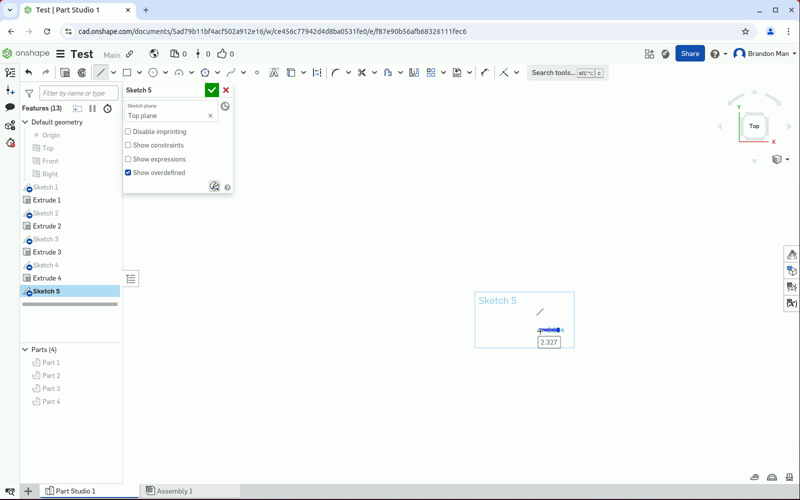
scroll(6)
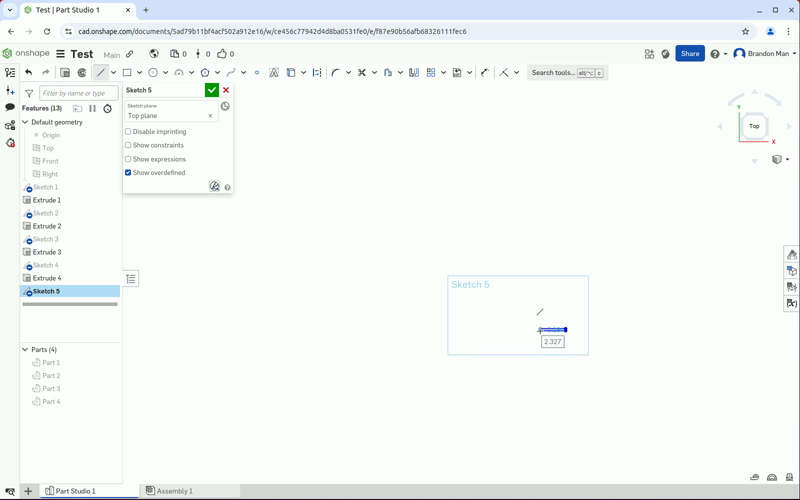
scroll(6)
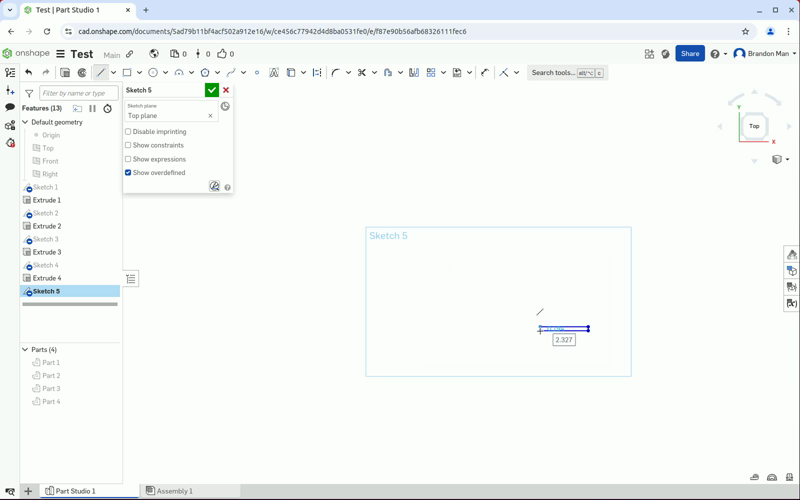
scroll(6)
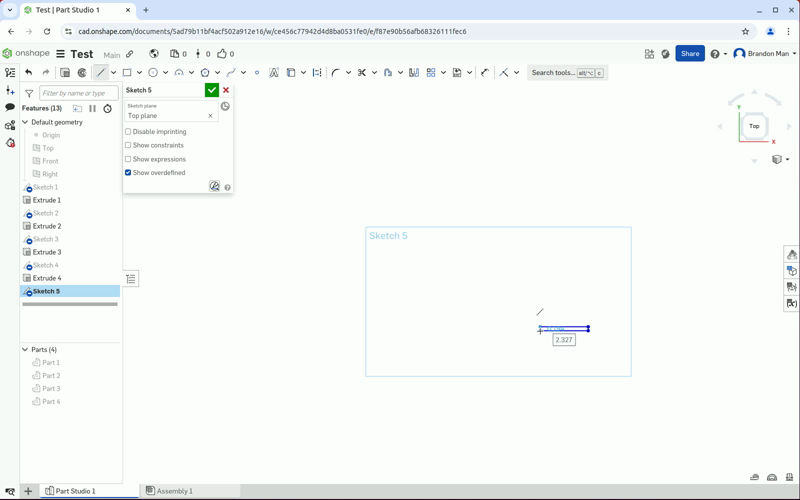
scroll(6)
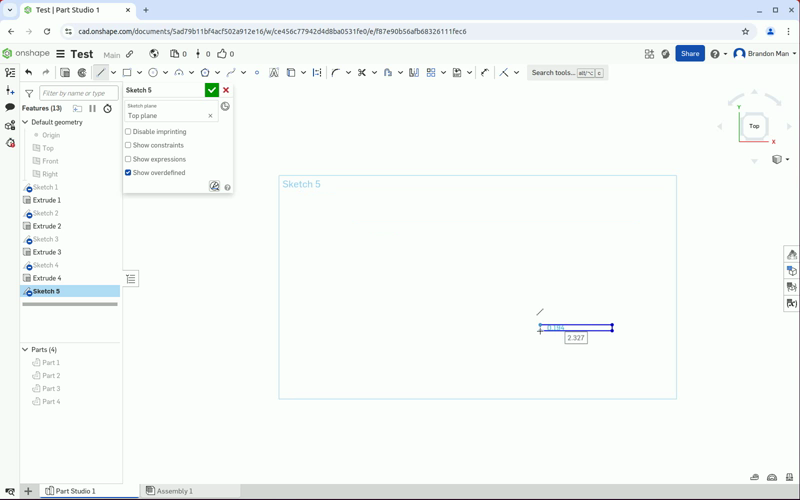
scroll(6)
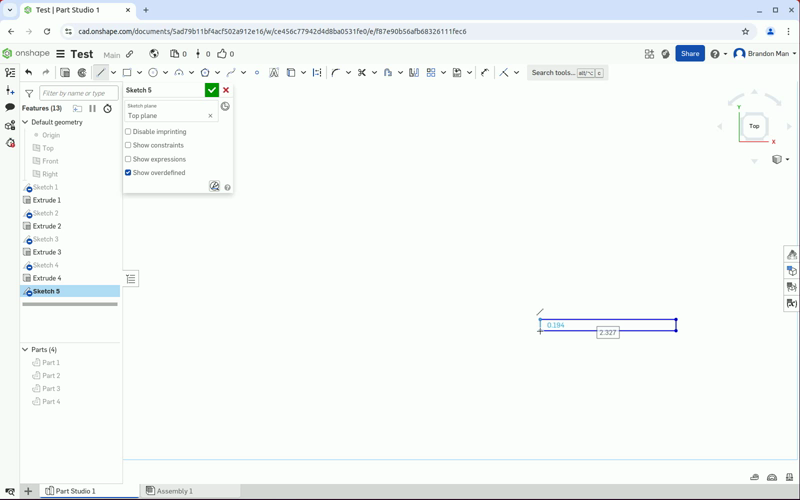
key_up(shift)
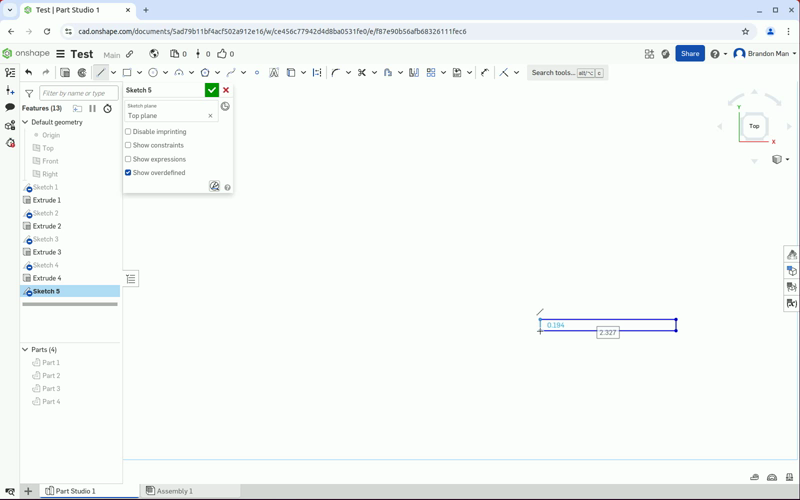
click(540, 330)
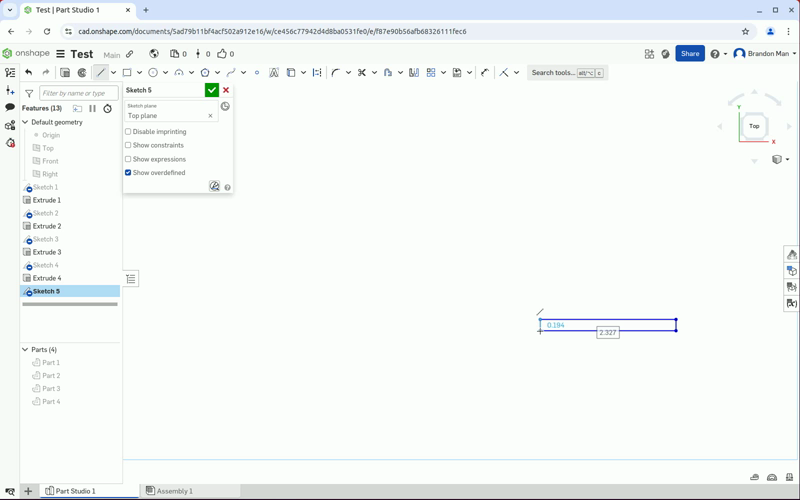
scroll(-6)
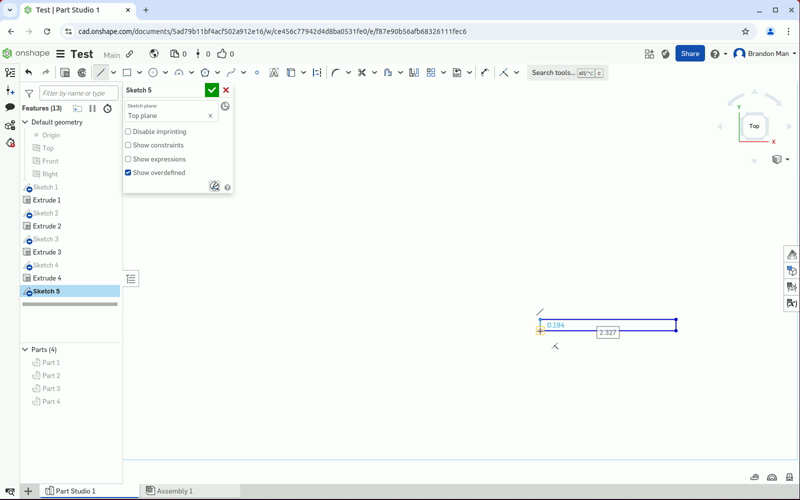
scroll(-6)
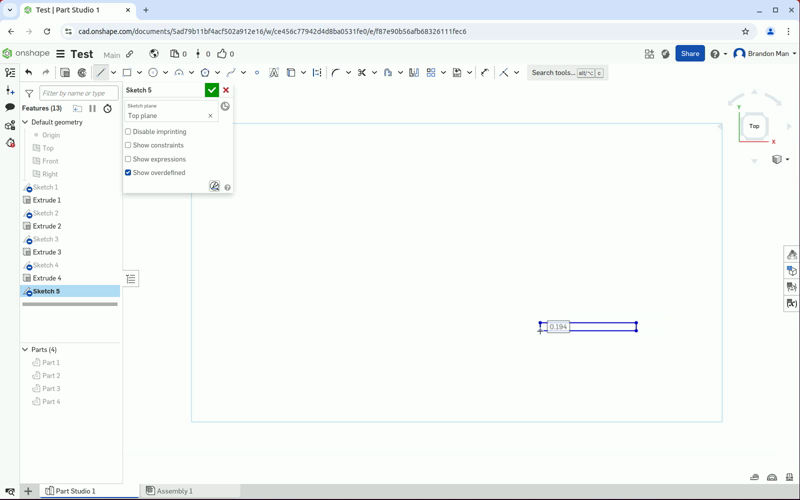
scroll(-6)
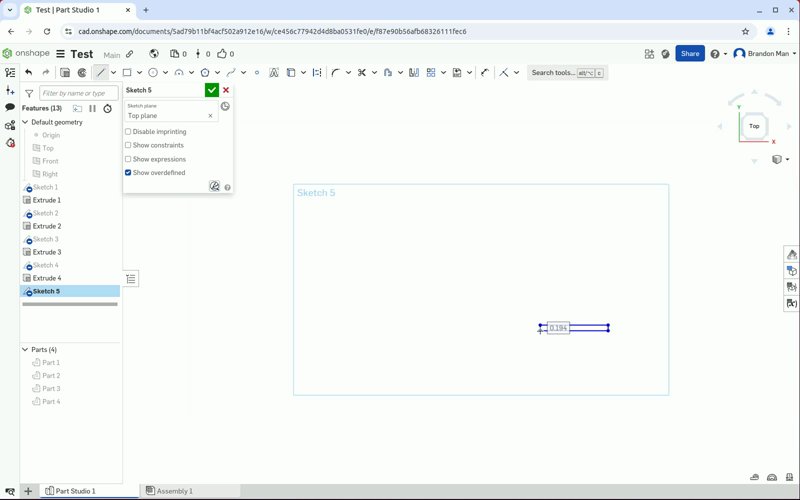
scroll(-6)
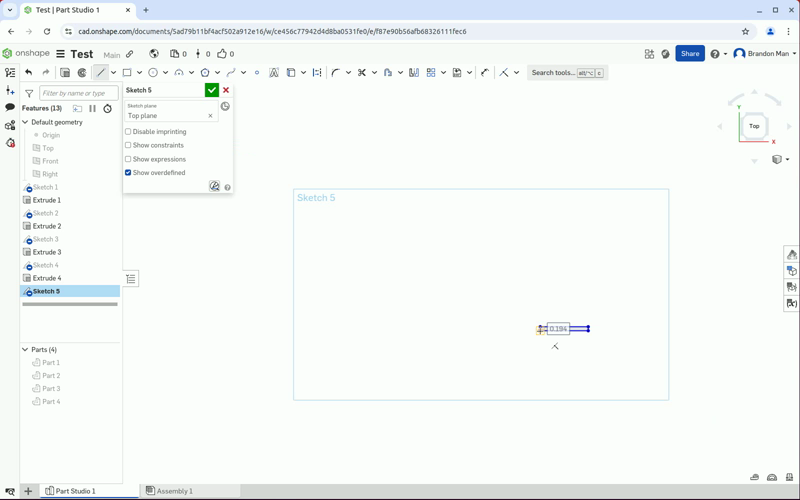
scroll(-6)
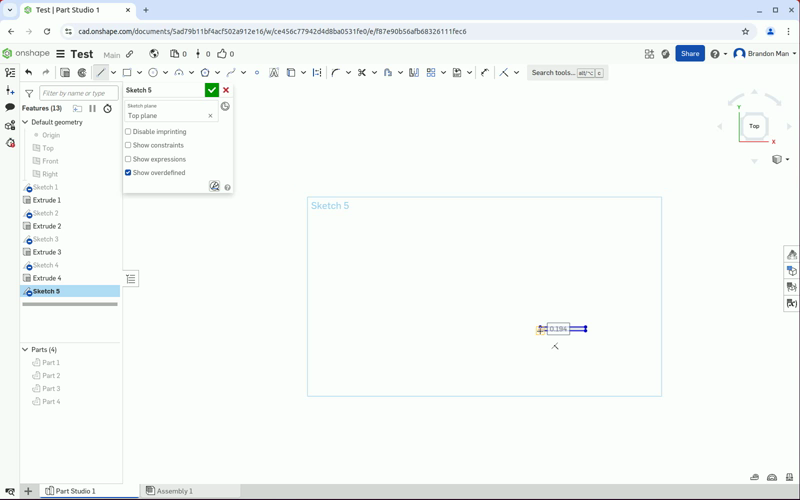
scroll(-6)
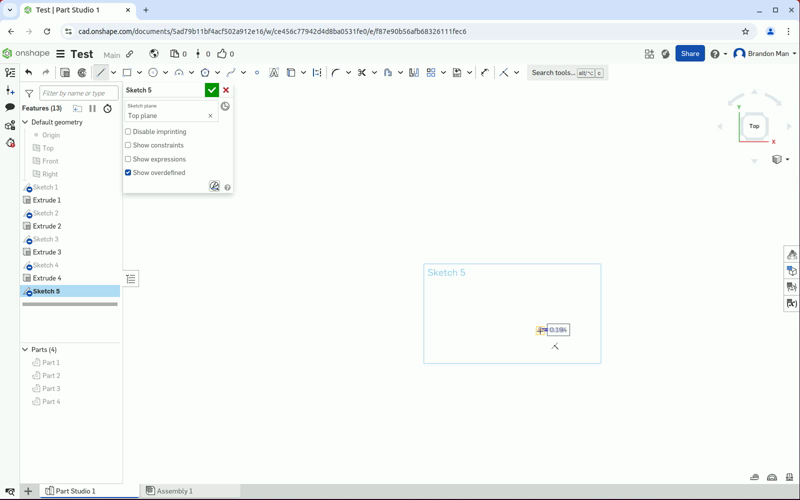
scroll(-6)
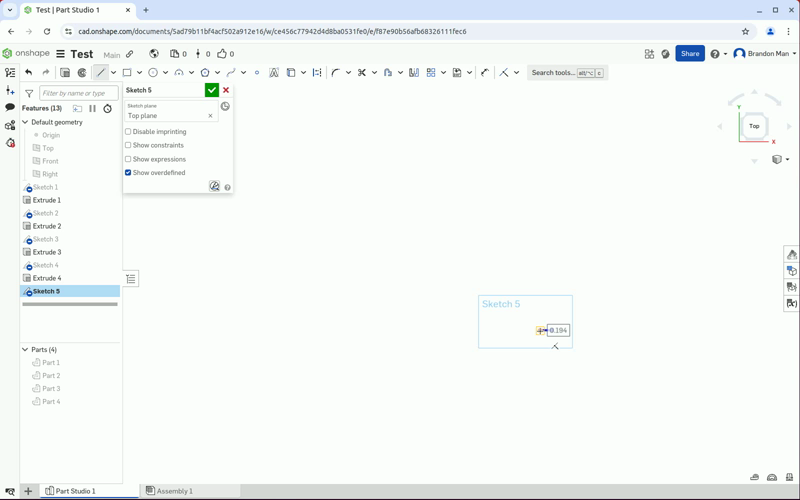
key(esc)
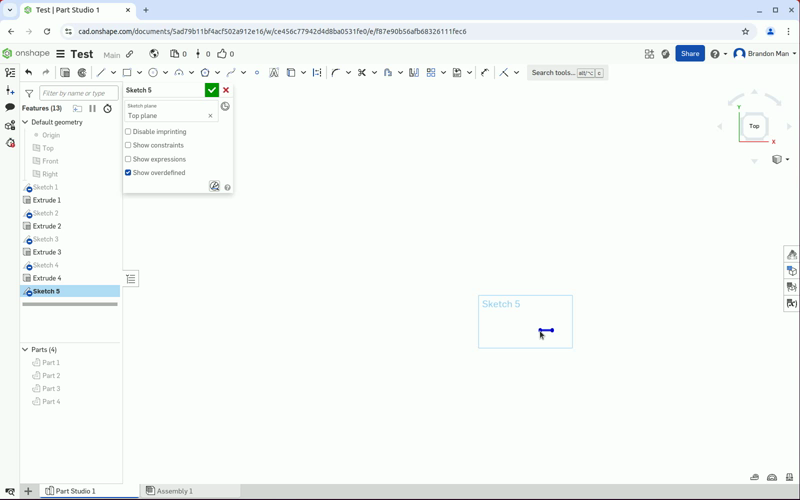
mouse_move(547, 330)
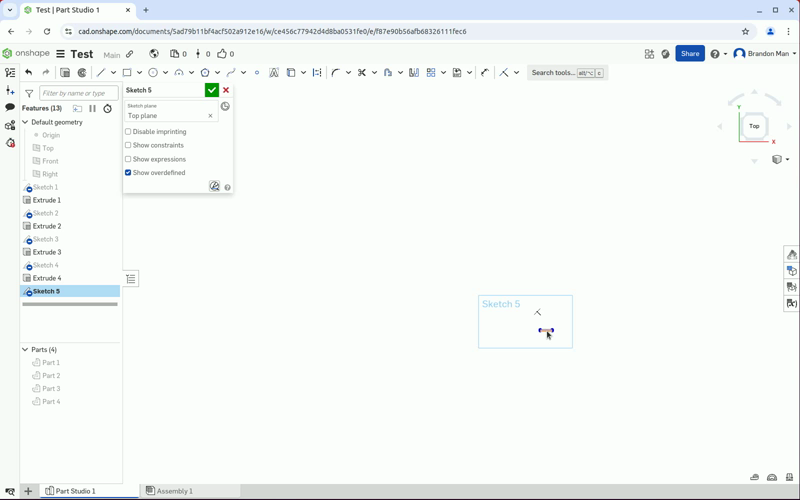
scroll(6)
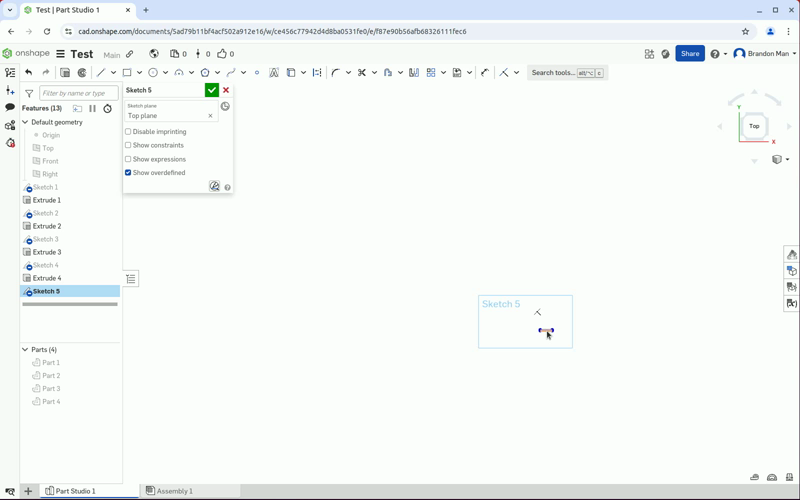
scroll(6)
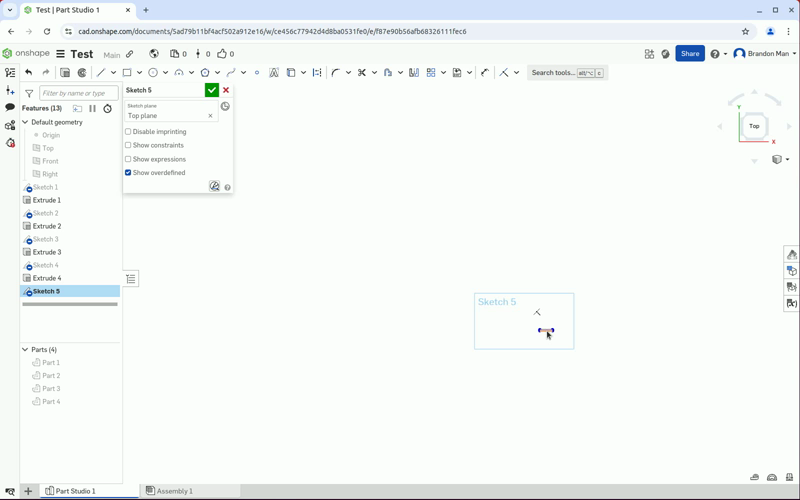
scroll(6)
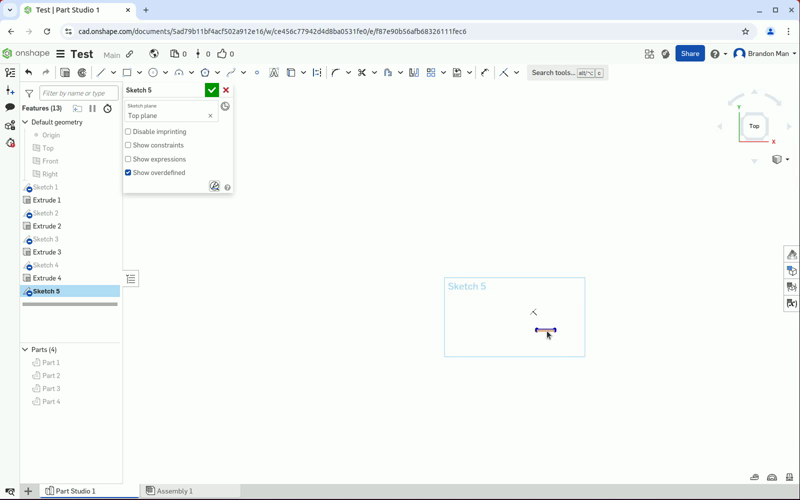
scroll(6)
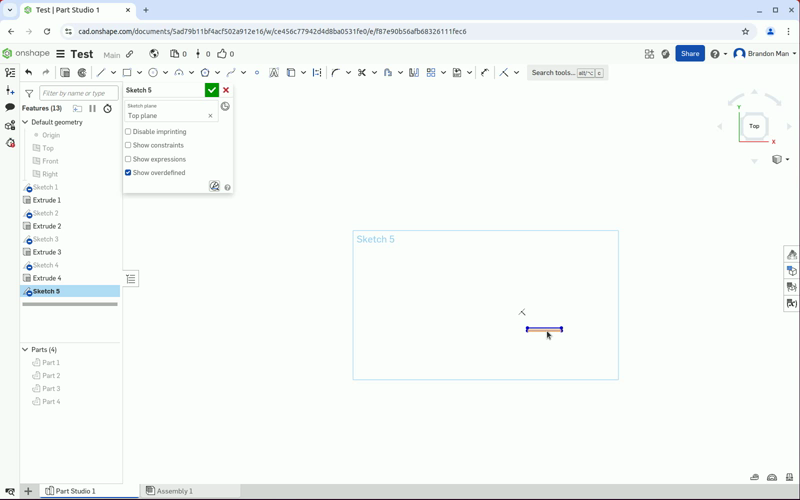
scroll(6)
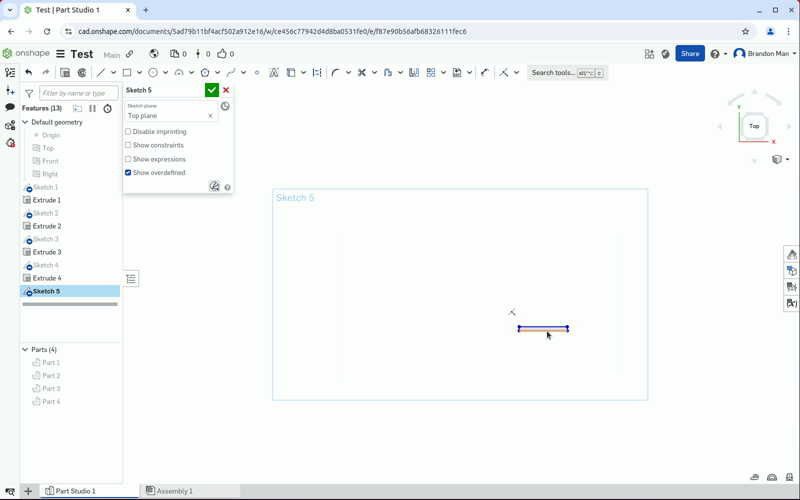
scroll(6)
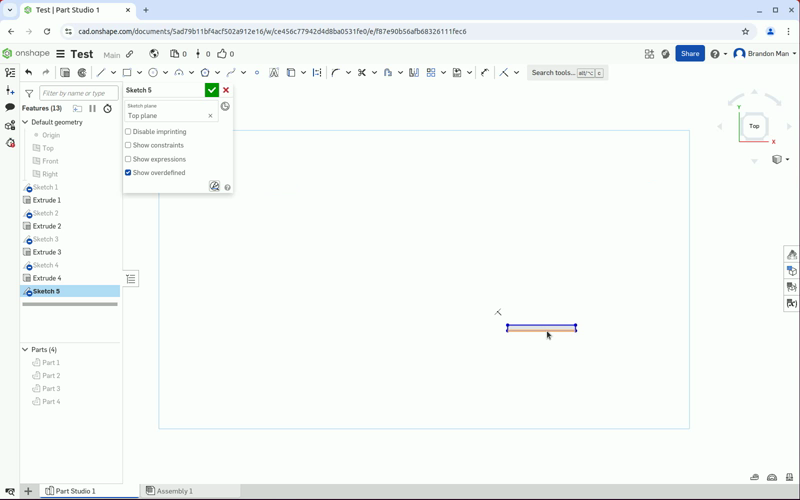
scroll(6)
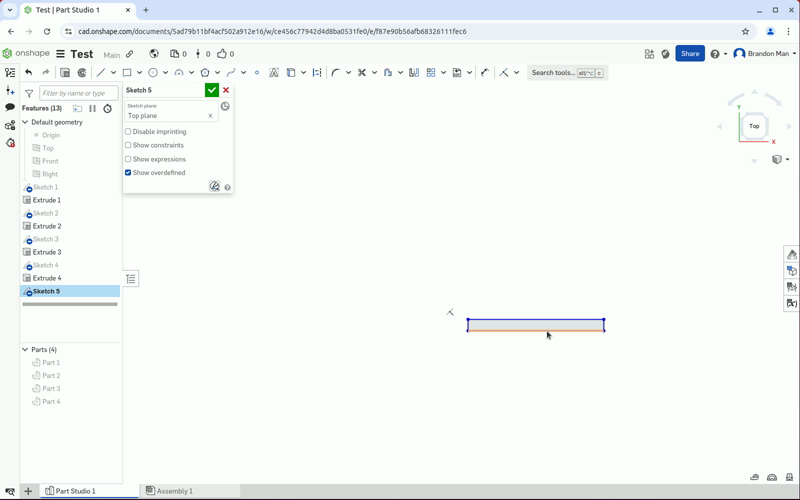
click(547, 330)
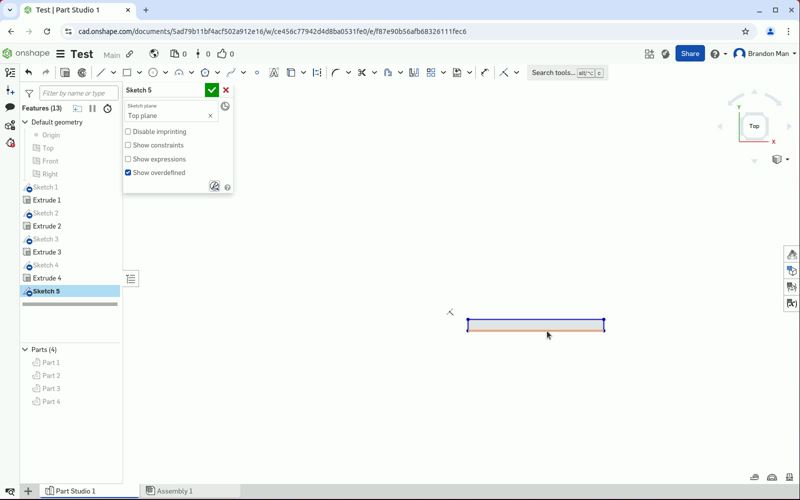
scroll(-6)
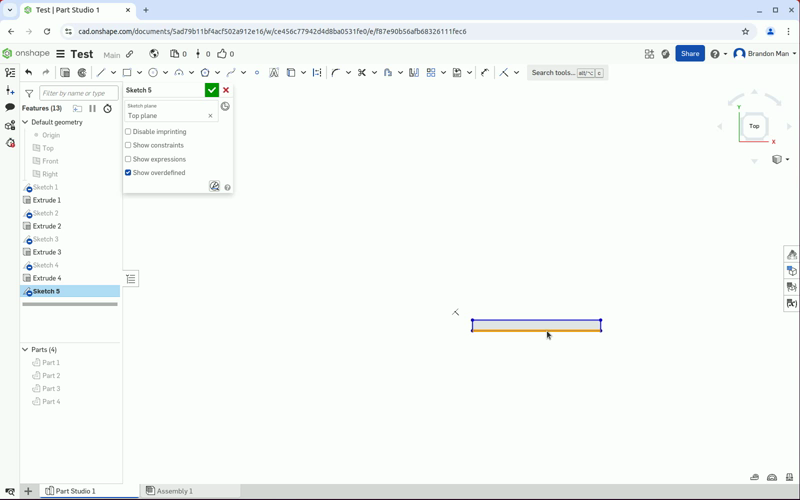
scroll(-6)
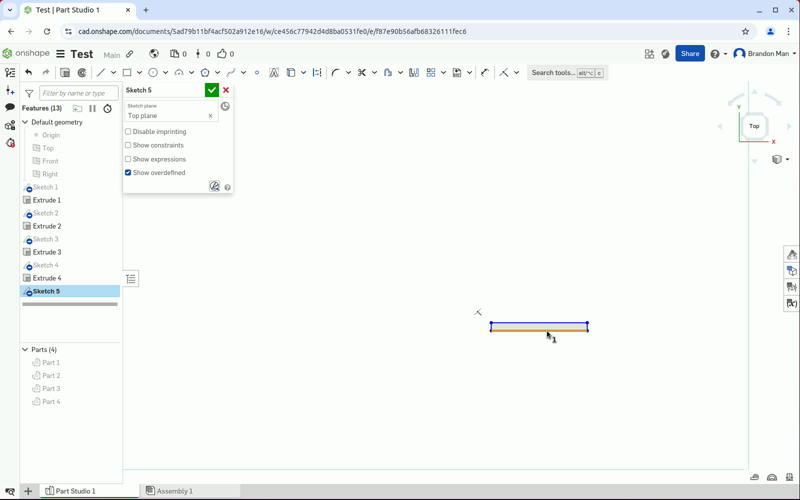
scroll(-6)
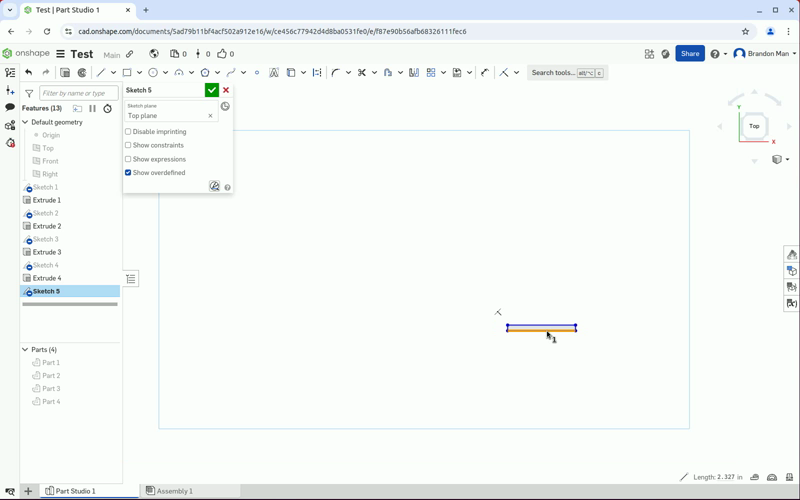
scroll(-6)
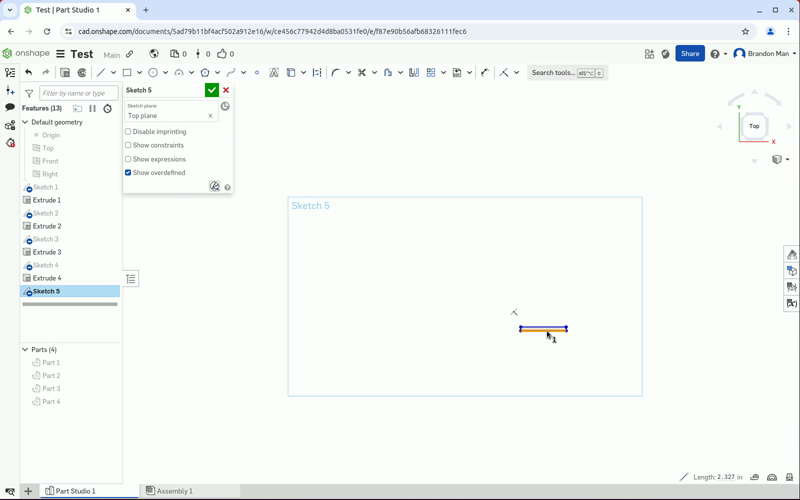
scroll(-6)
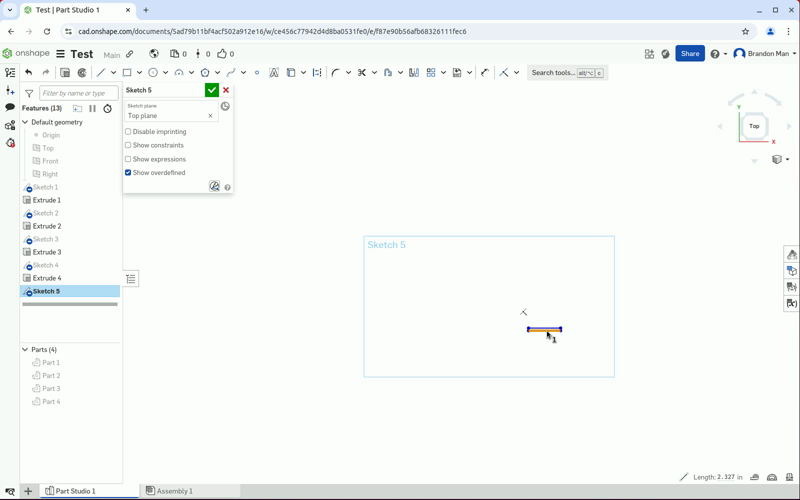
scroll(-6)
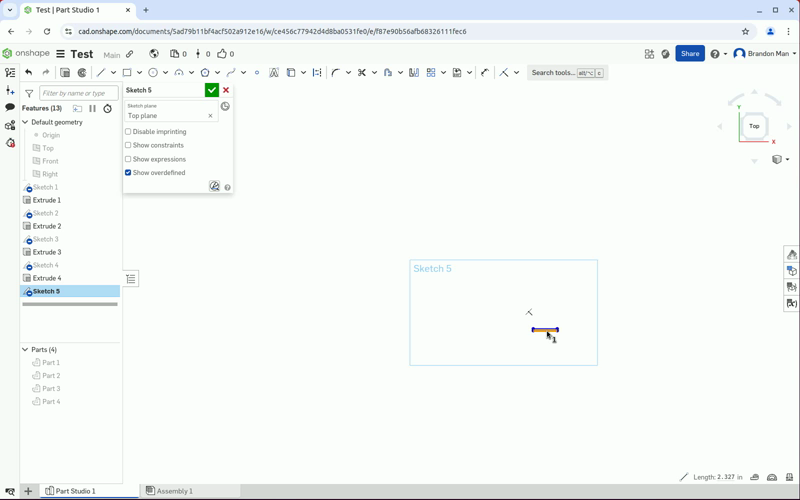
scroll(-6)
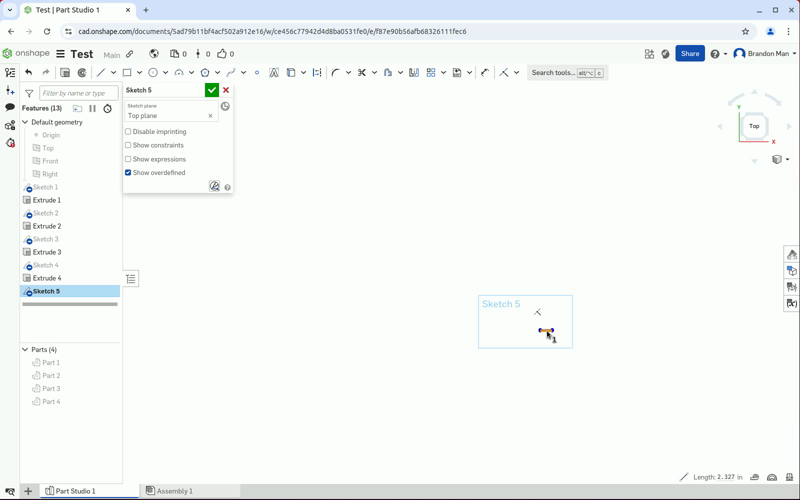
mouse_move(73, 352)
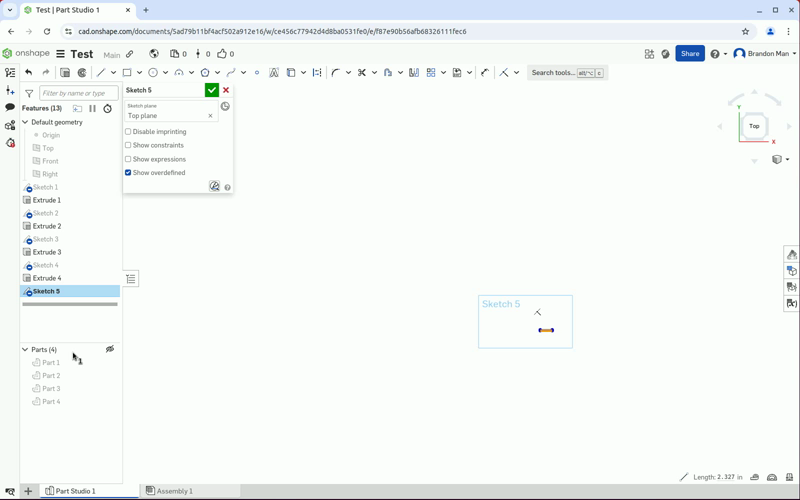
key(shift+y)
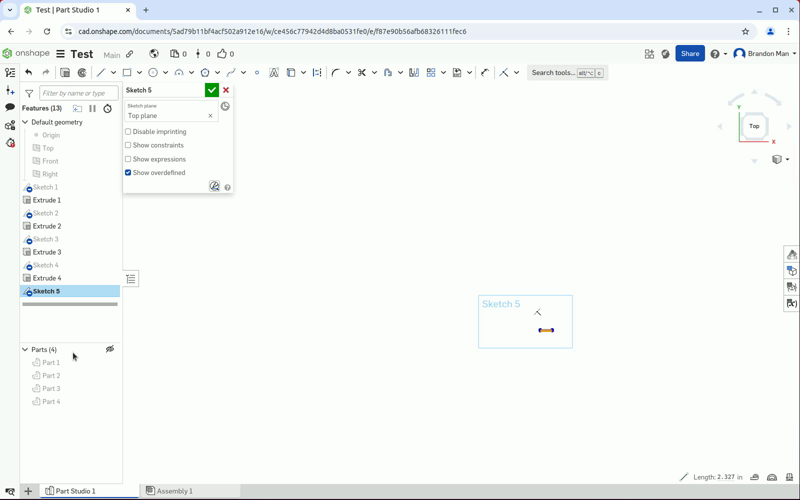
key(shift+e)
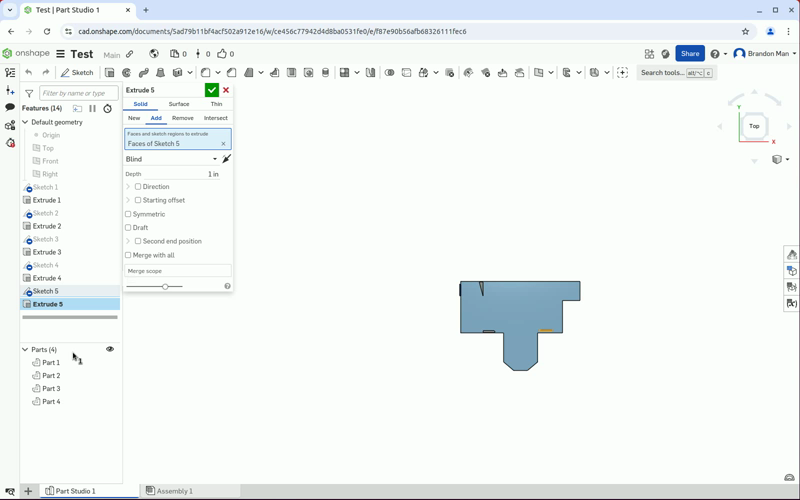
mouse_move(143, 106)
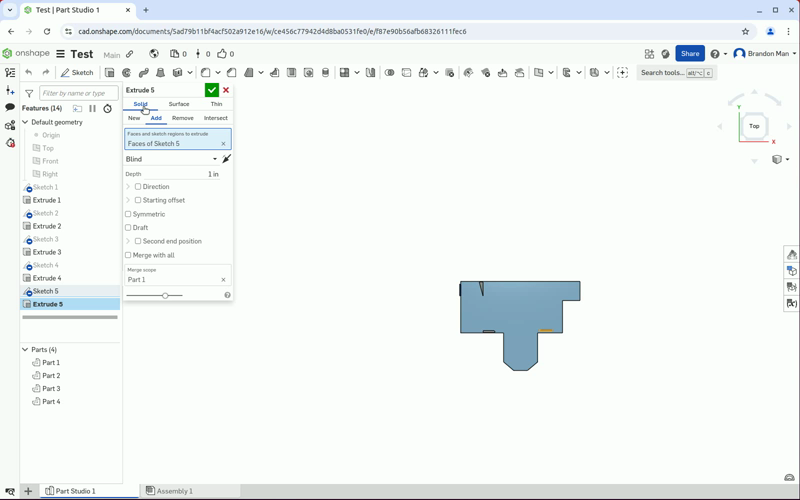
click(143, 106)
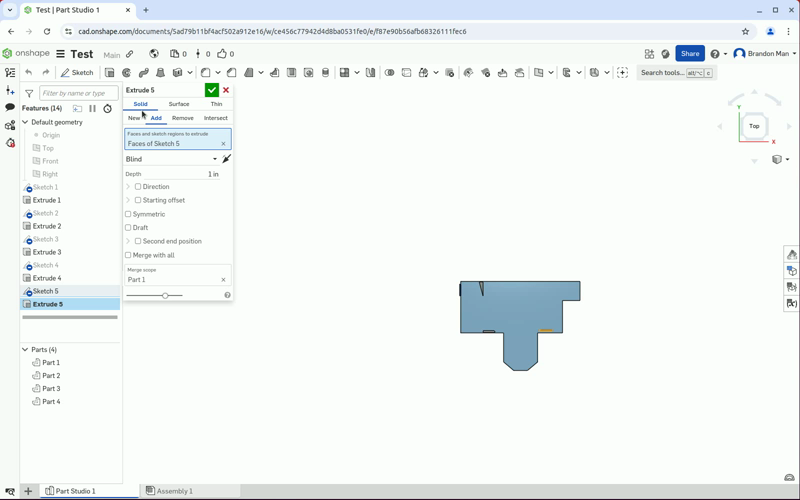
mouse_move(137, 120)
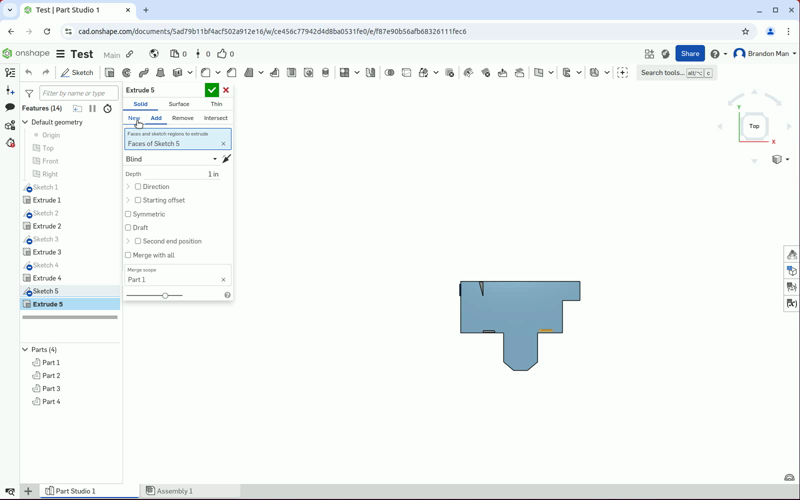
click(137, 120)
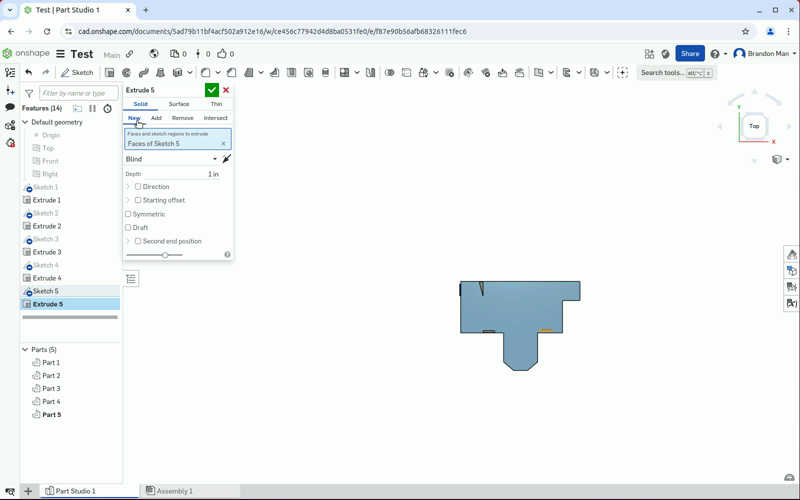
key(tab, 4)
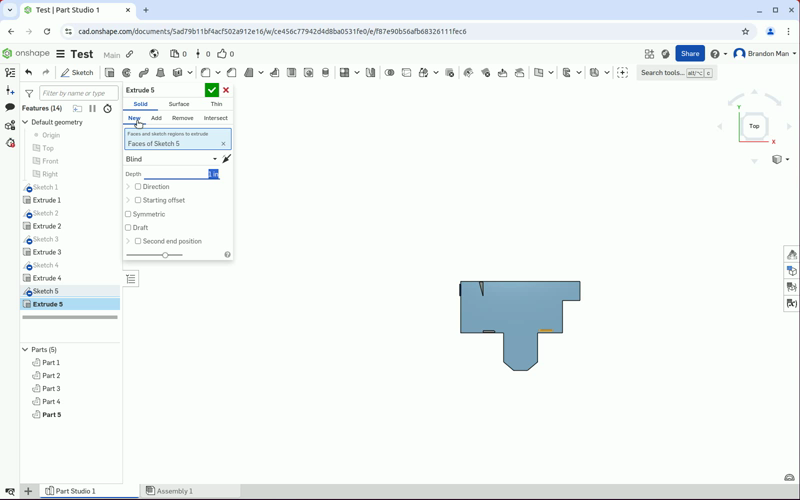
text(0.241)
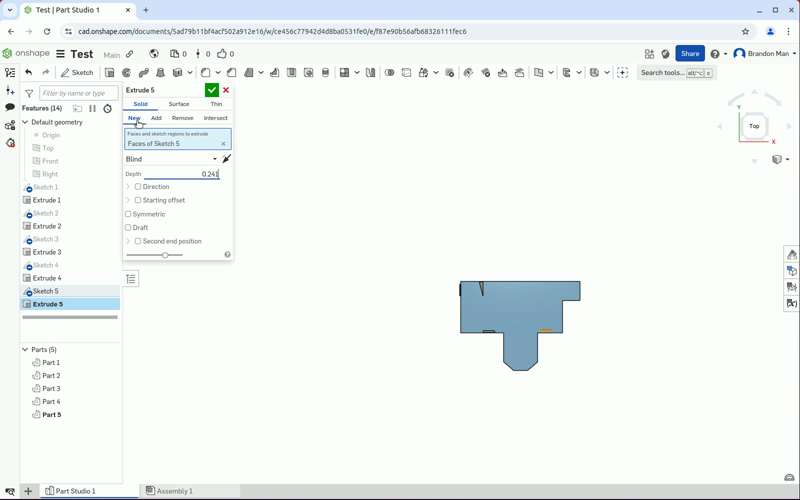
key(enter)
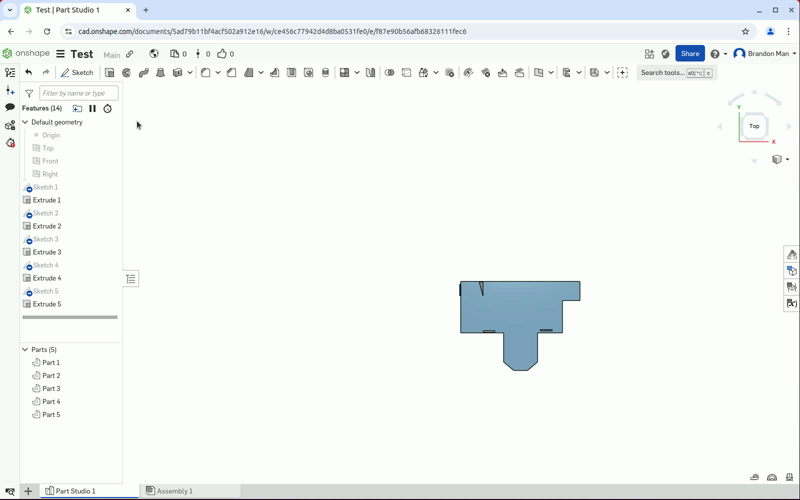
key(shift+h)
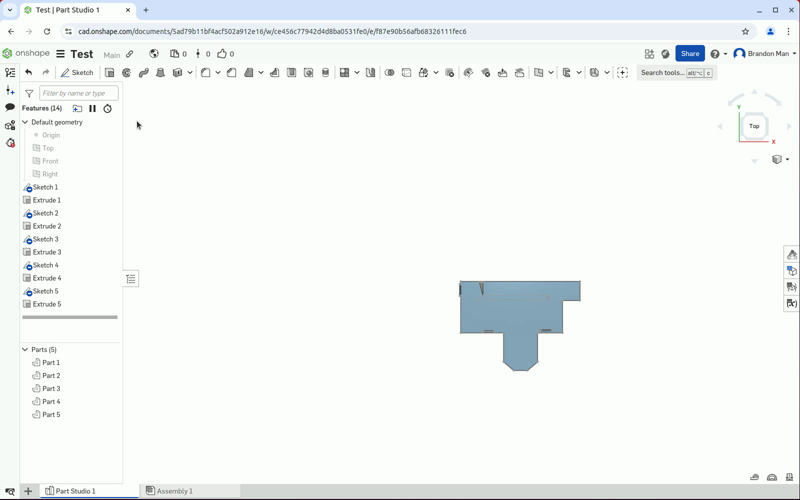
key(shift+h)
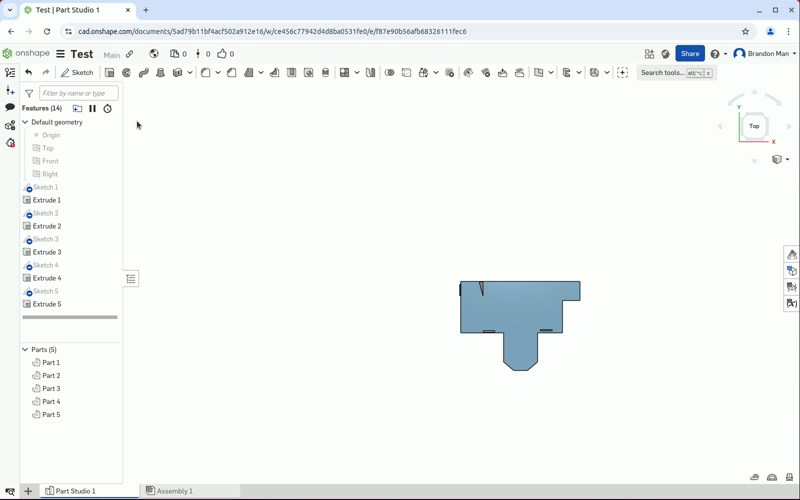
mouse_move(73, 189)
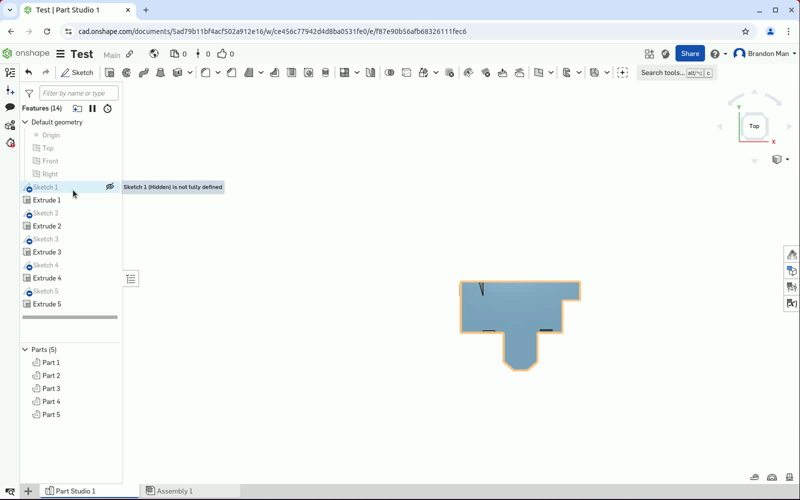
click(73, 189)
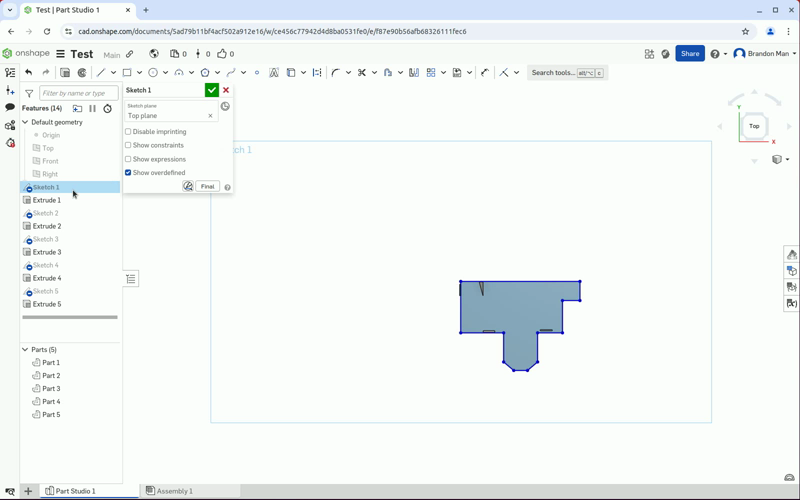
mouse_move(229, 92)
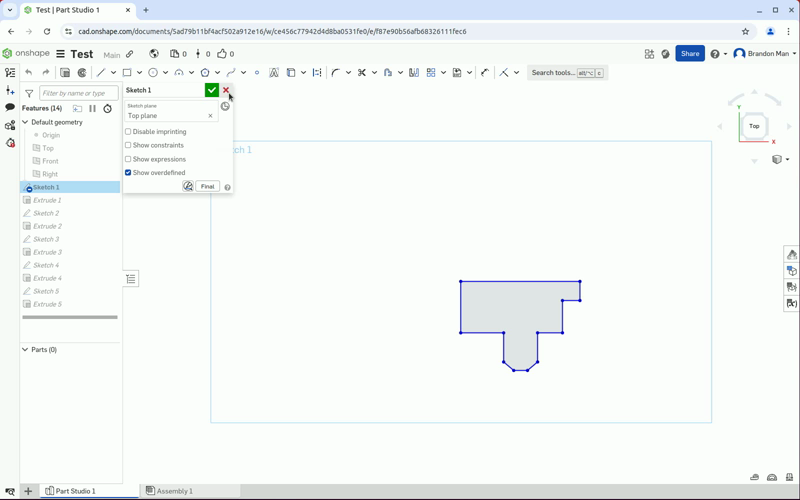
click(229, 92)
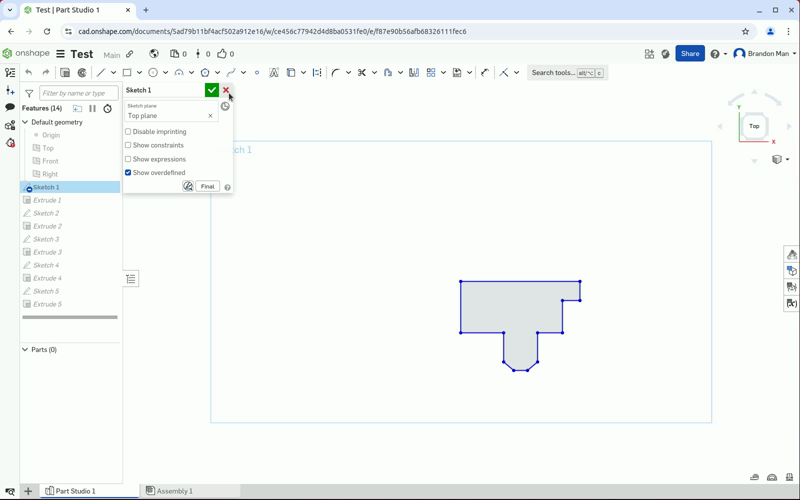
key(shift+s)
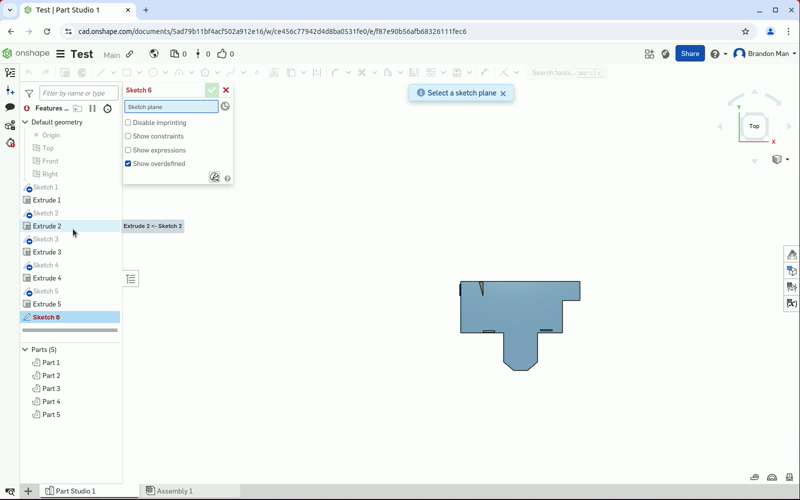
scroll(3)
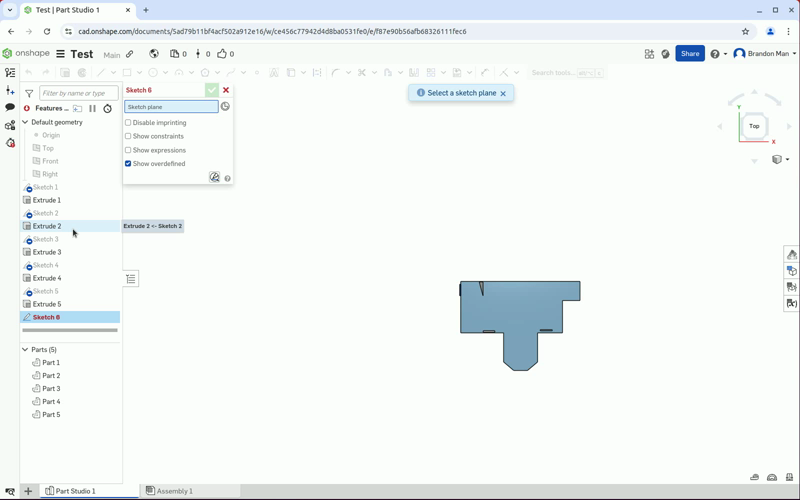
mouse_move(73, 150)
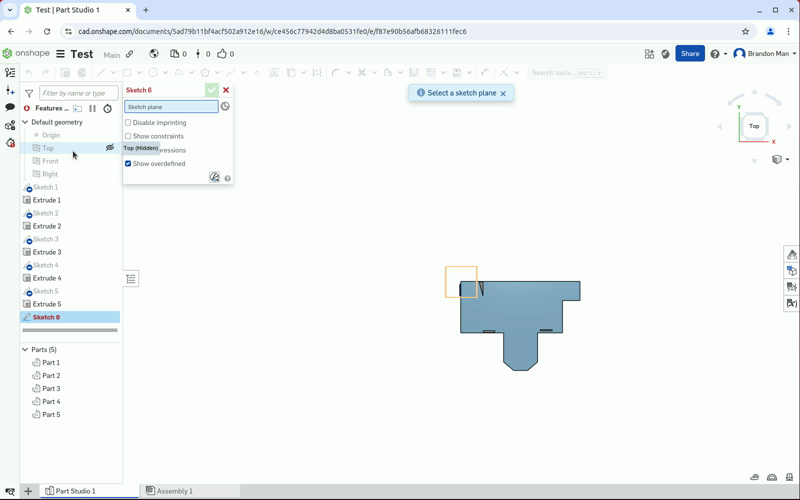
click(73, 150)
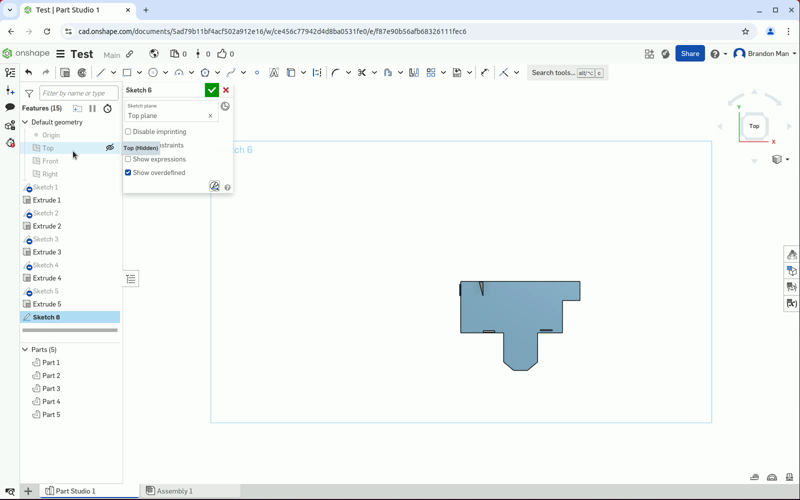
mouse_move(73, 352)
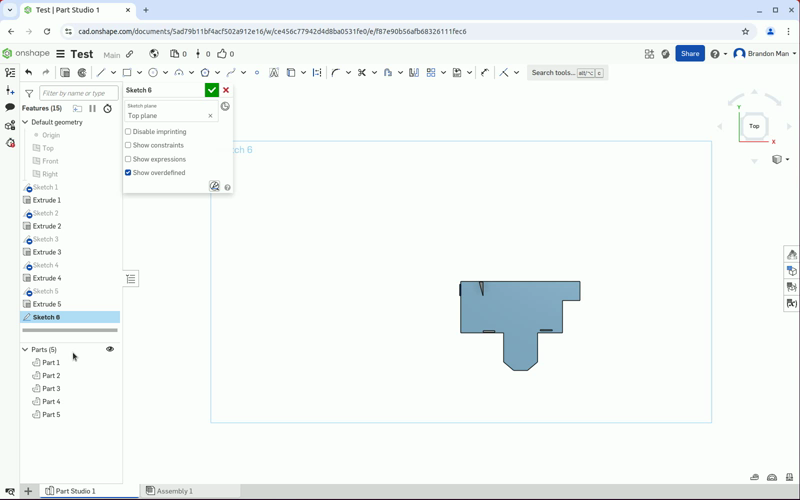
key(y)
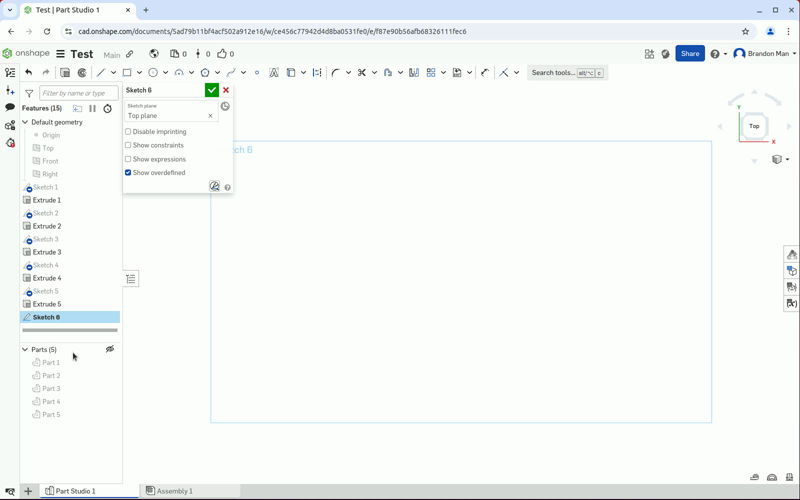
key(l)
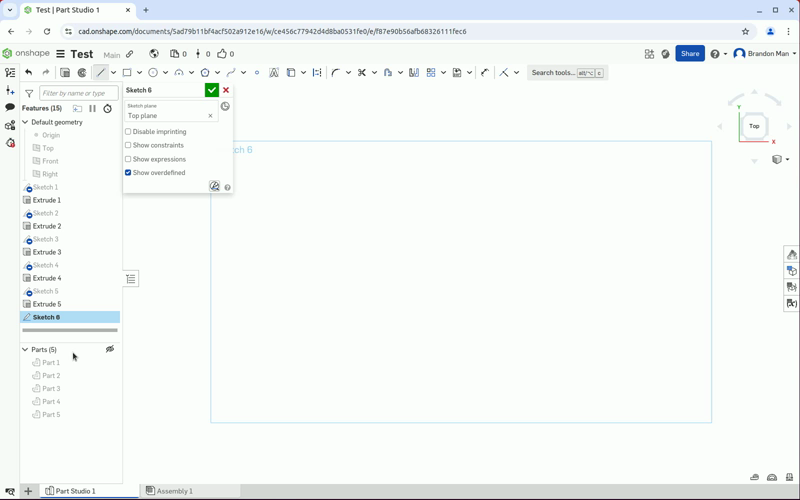
key_down(shift)
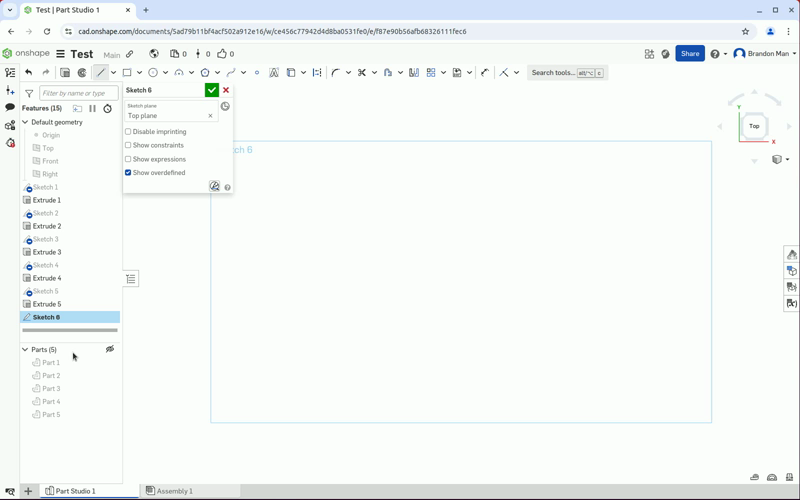
mouse_move(556, 326)
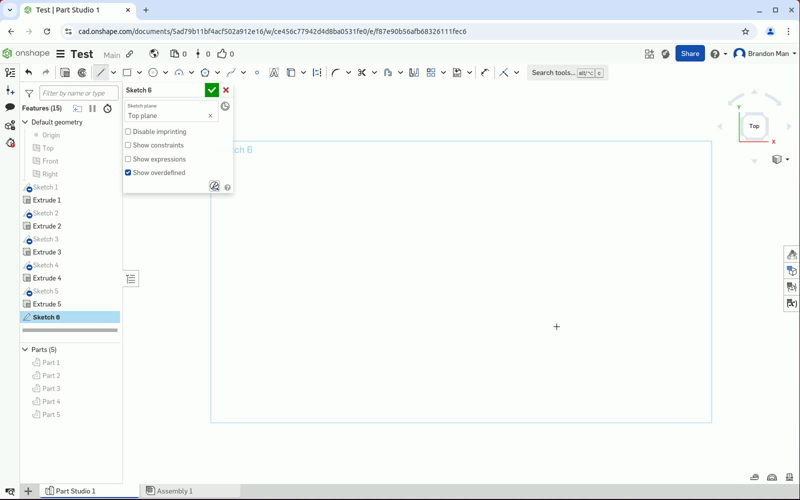
click(556, 326)
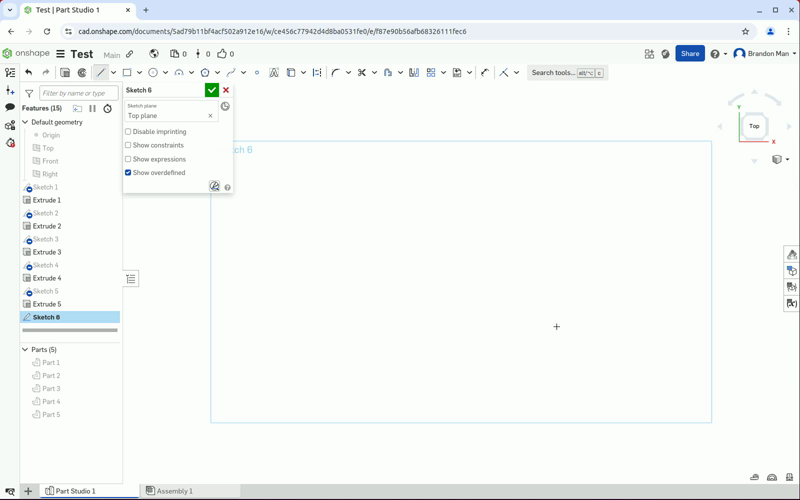
key_up(shift)
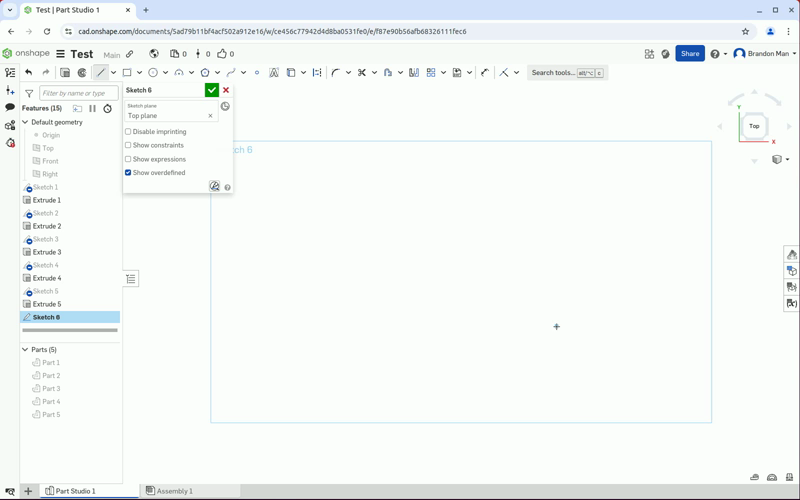
key_down(shift)
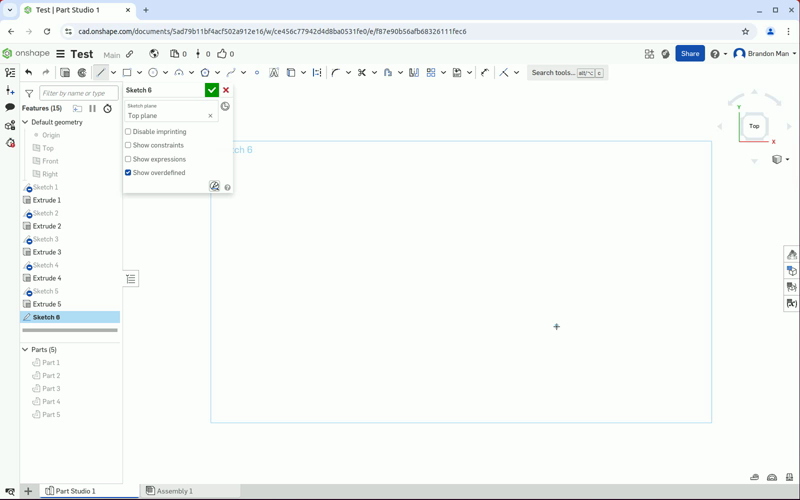
mouse_move(586, 326)
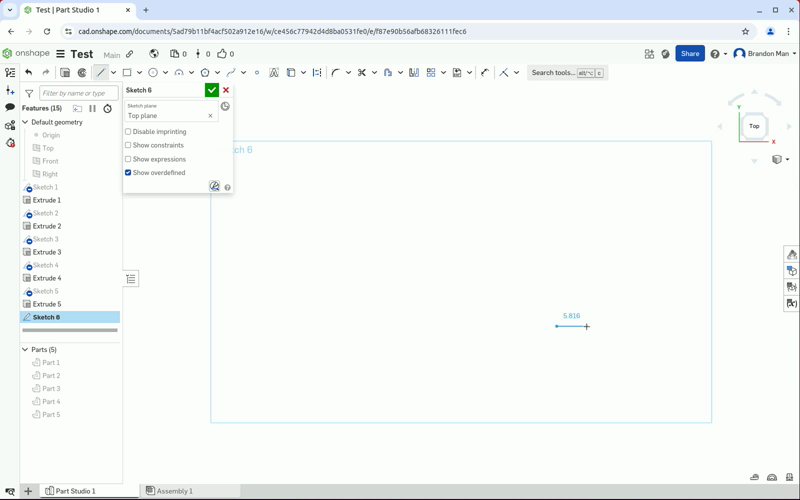
mouse_move(558, 326)
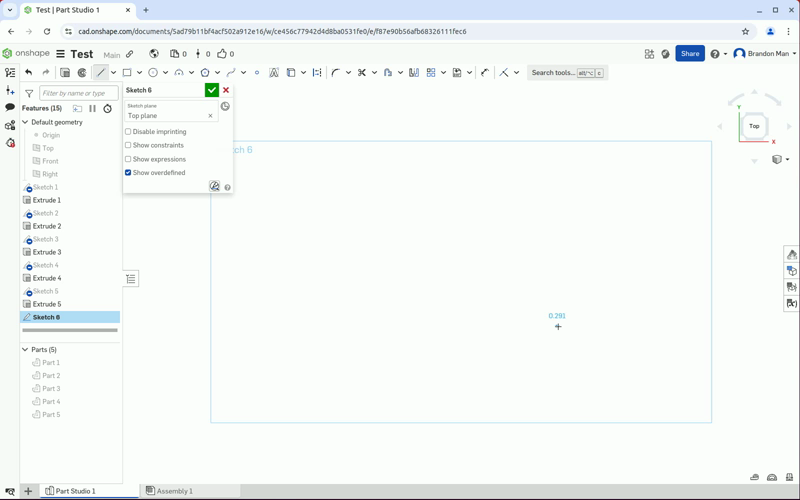
scroll(6)
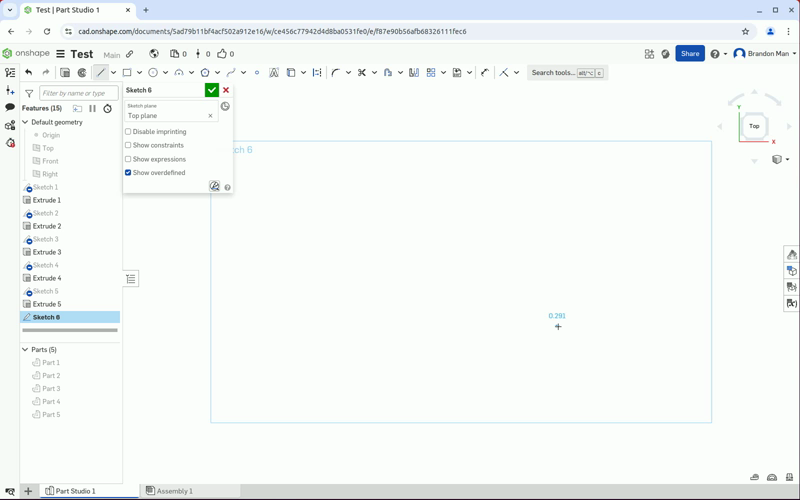
scroll(6)
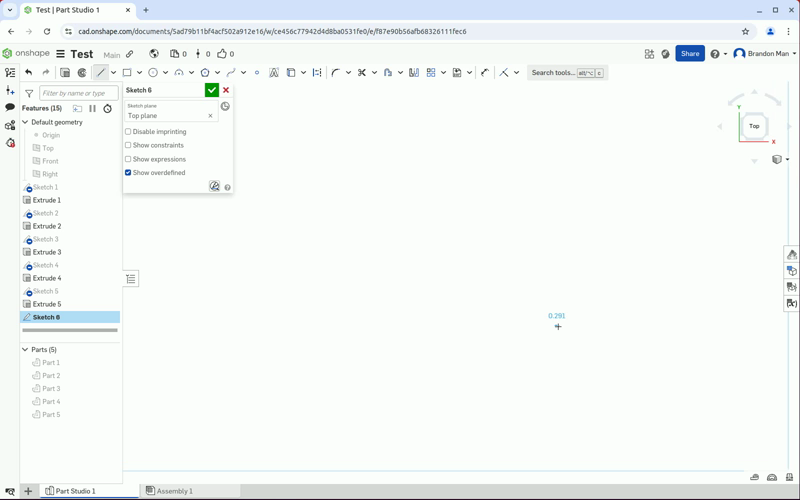
scroll(6)
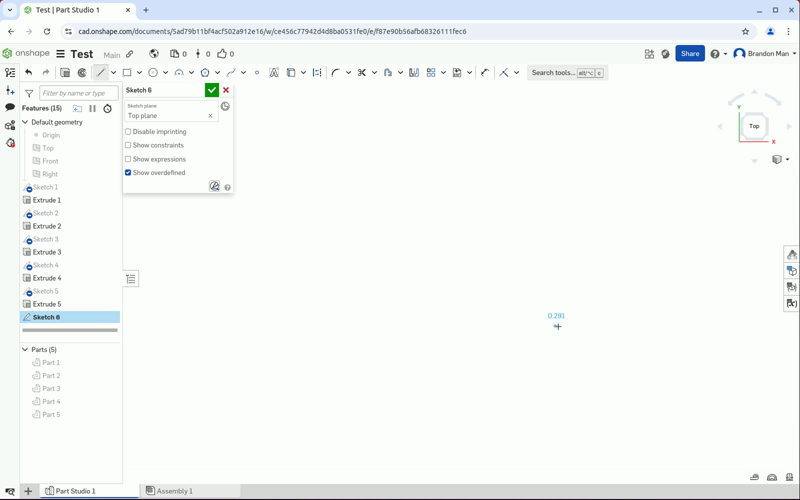
scroll(6)
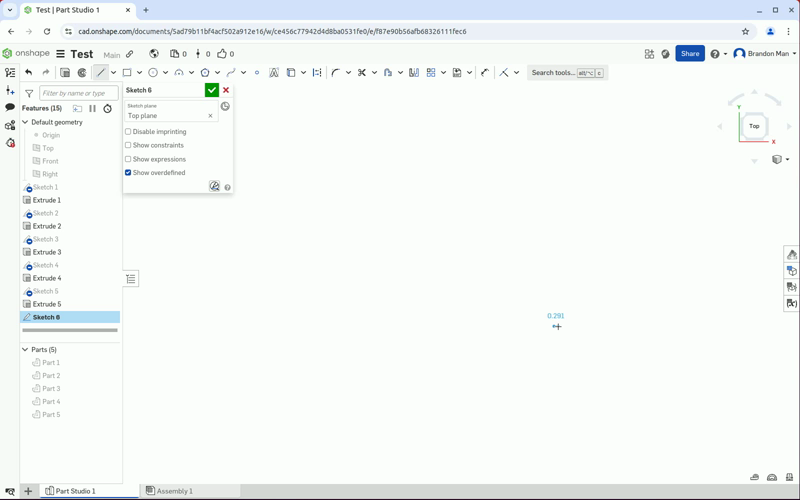
scroll(6)
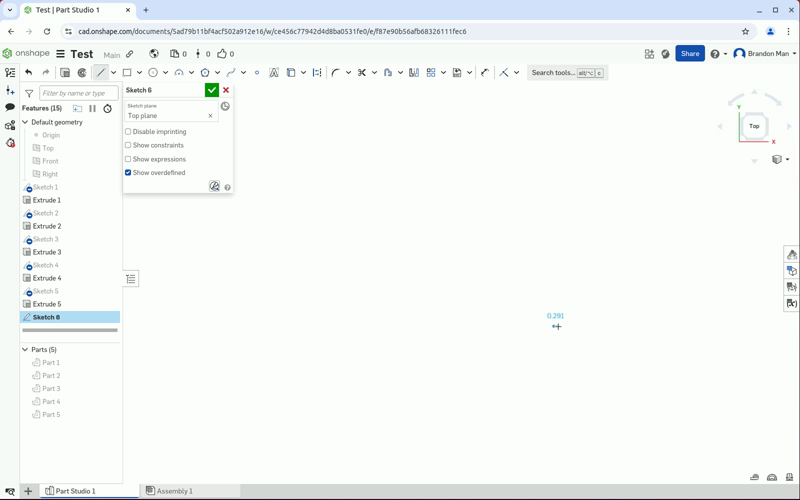
scroll(6)
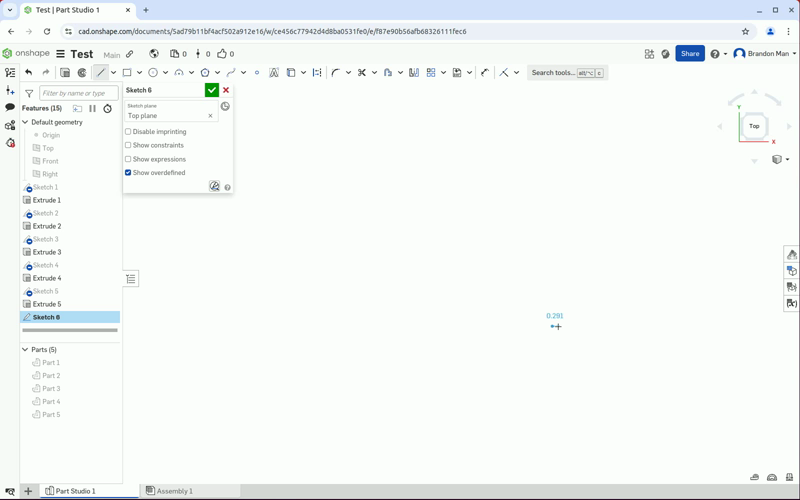
scroll(6)
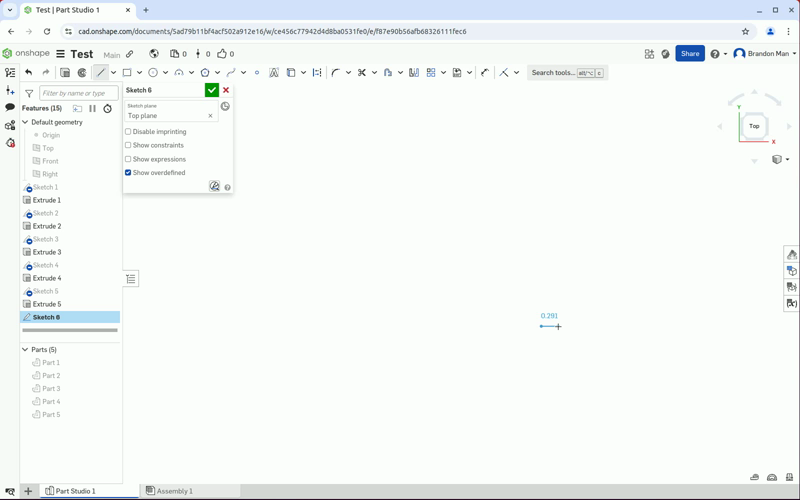
click(558, 326)
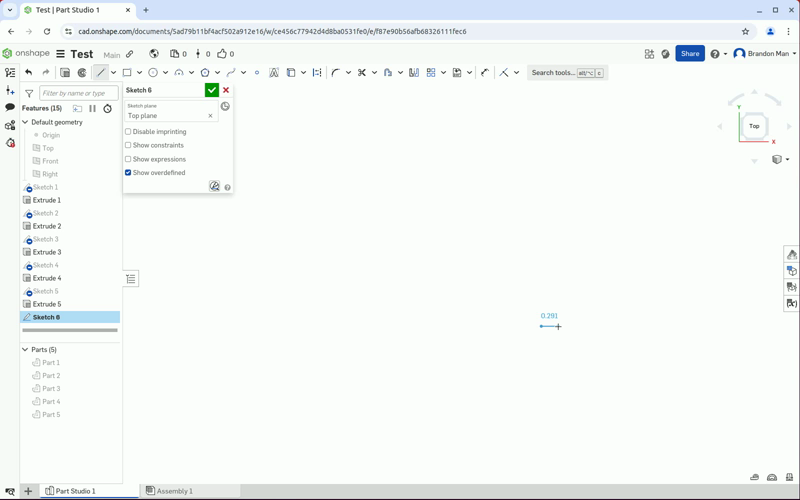
scroll(-6)
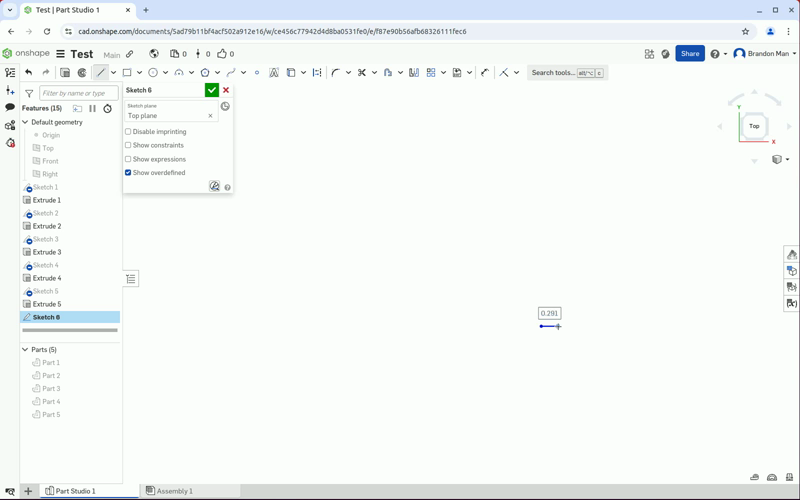
scroll(-6)
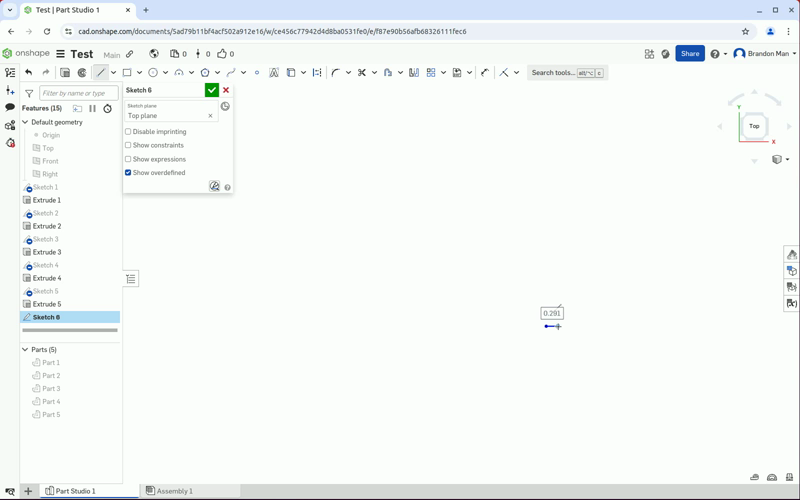
scroll(-6)
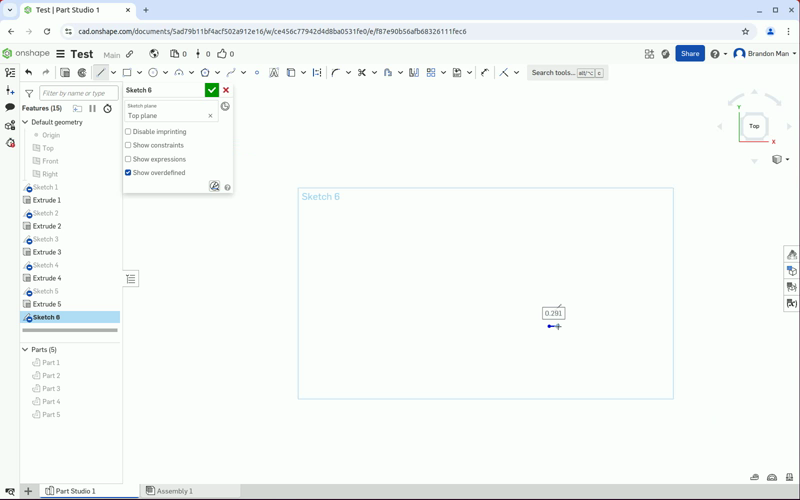
scroll(-6)
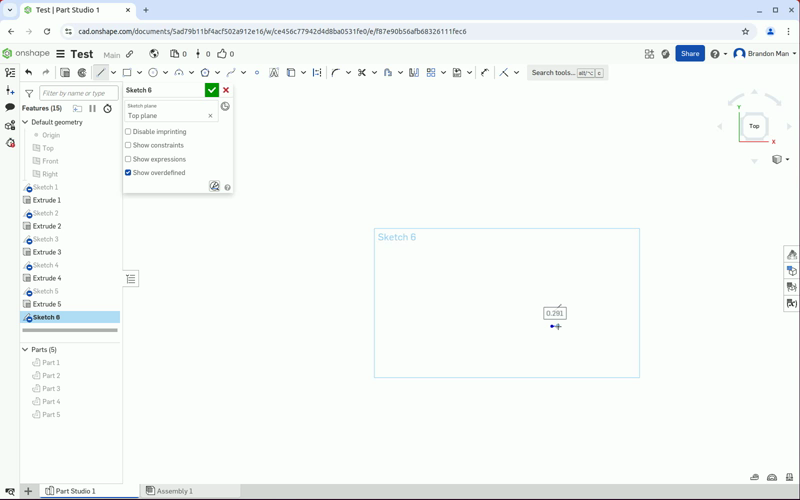
scroll(-6)
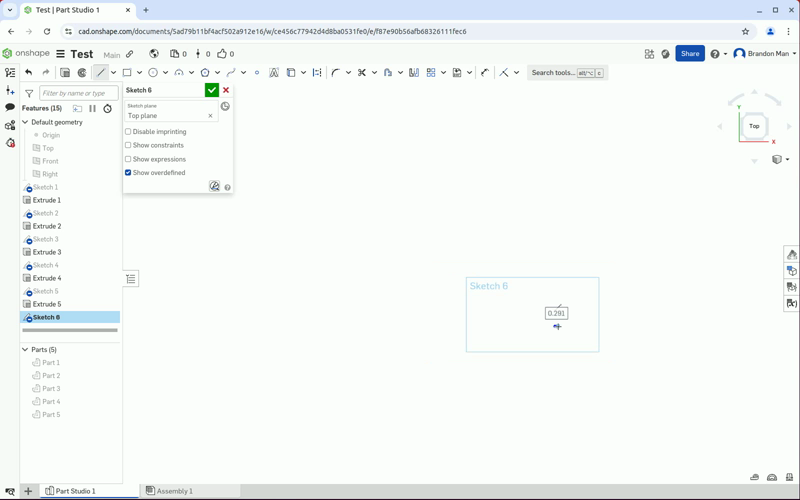
scroll(-6)
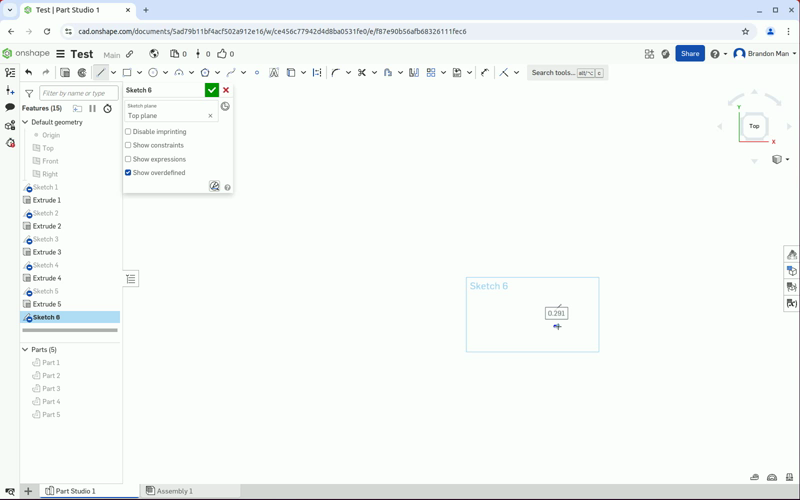
scroll(-6)
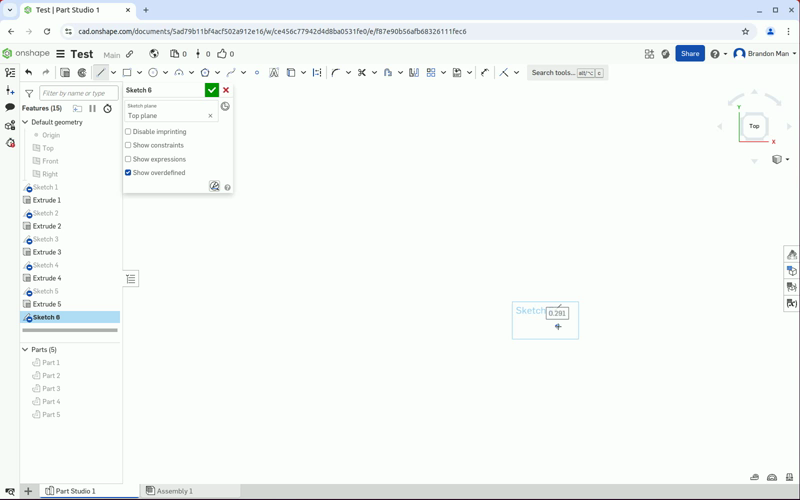
key_up(shift)
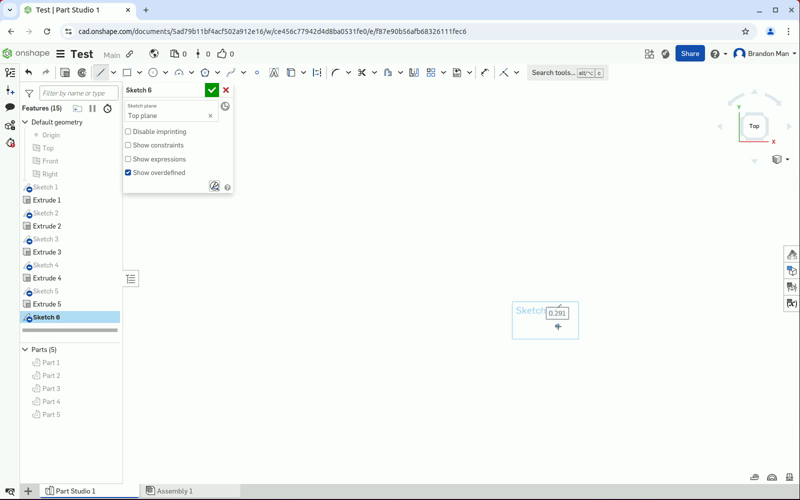
key_down(shift)
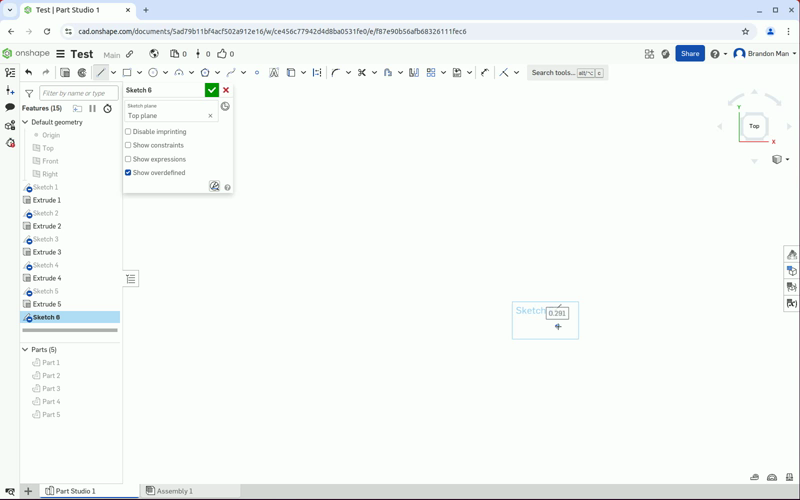
mouse_move(588, 326)
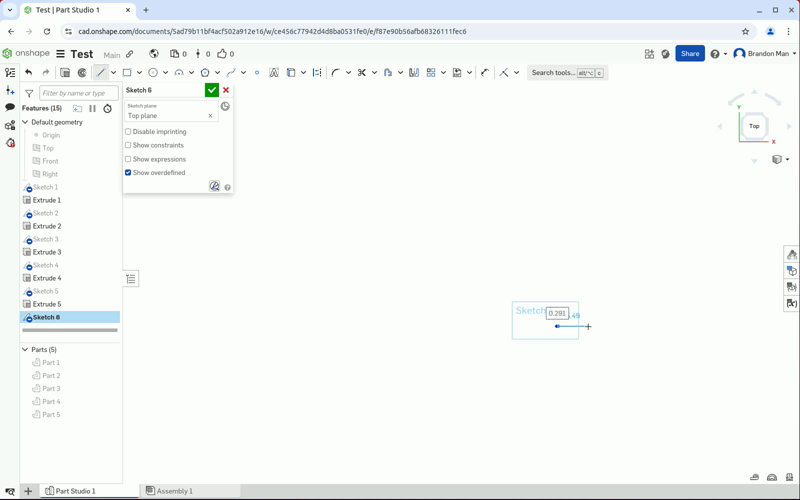
mouse_move(558, 314)
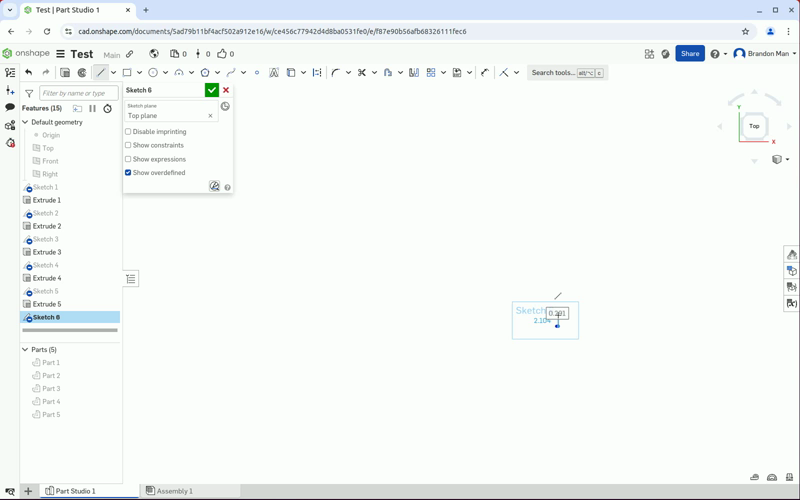
click(558, 314)
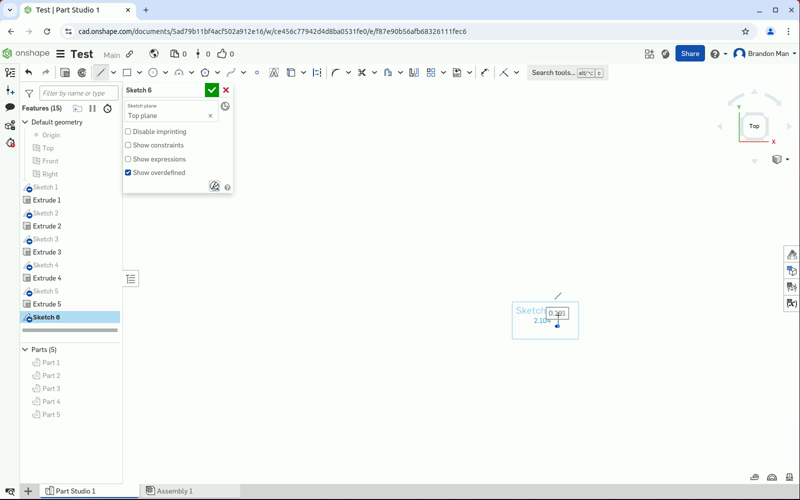
key_up(shift)
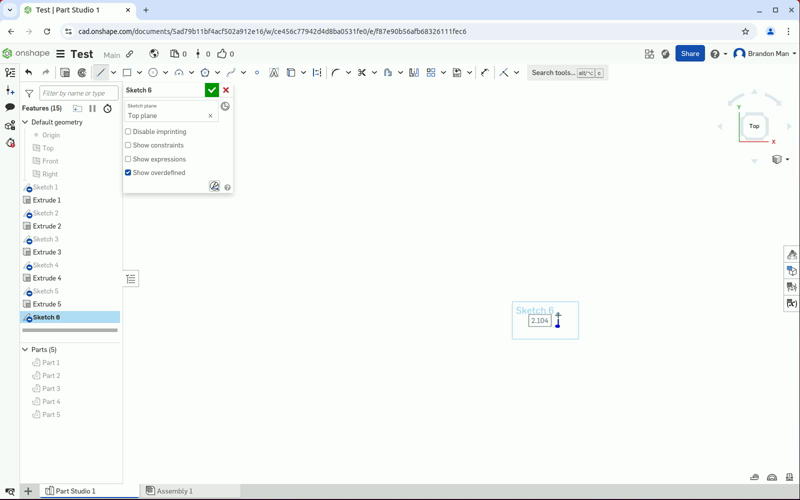
key_down(shift)
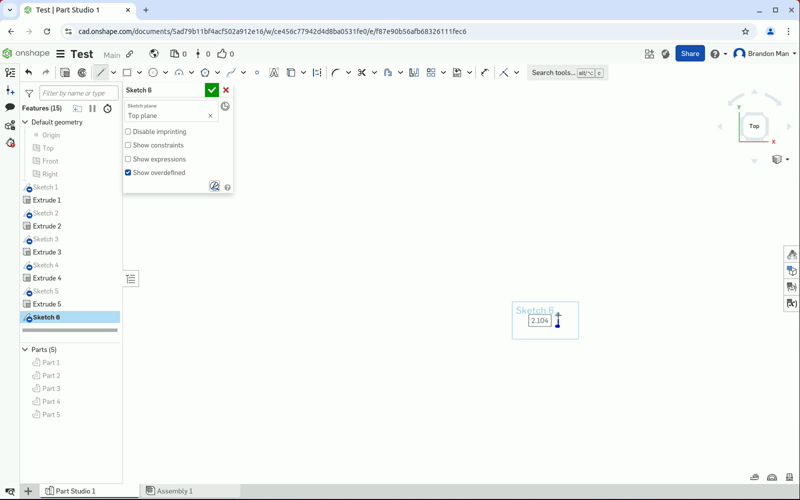
mouse_move(588, 314)
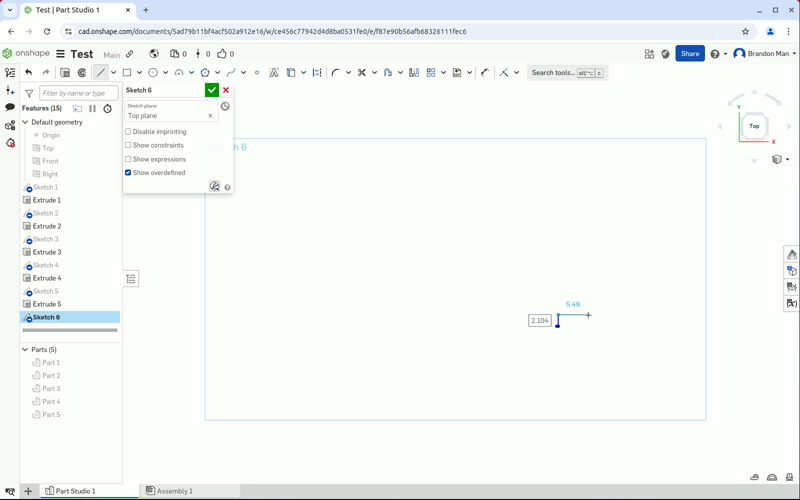
mouse_move(556, 314)
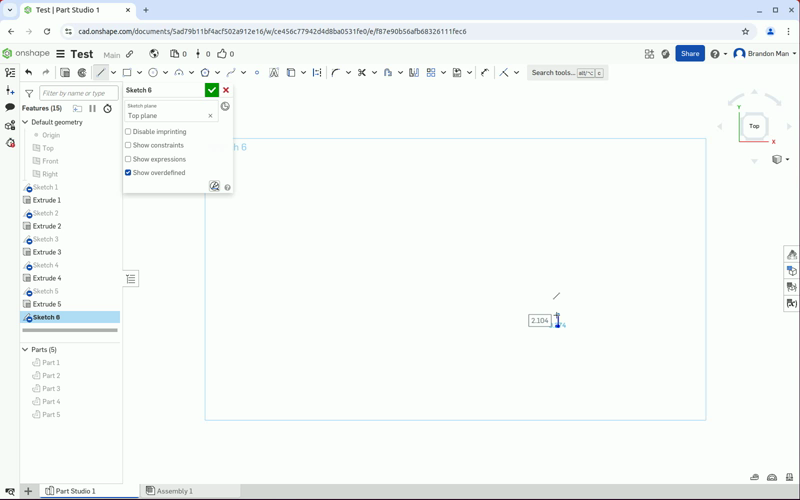
scroll(6)
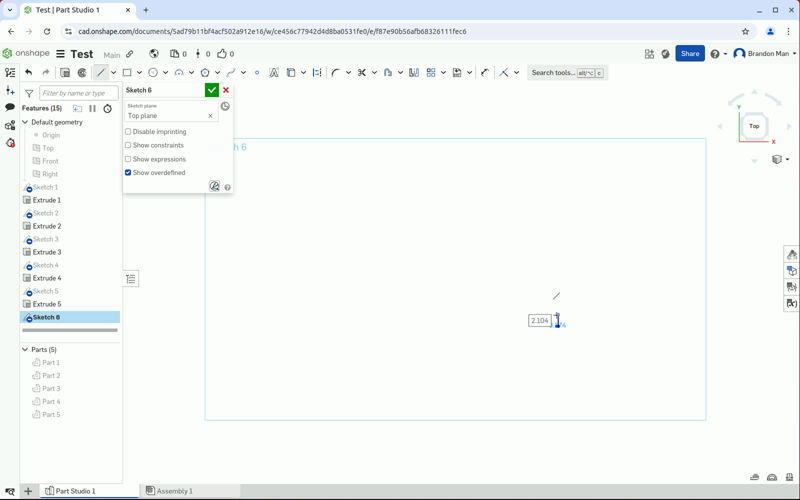
scroll(6)
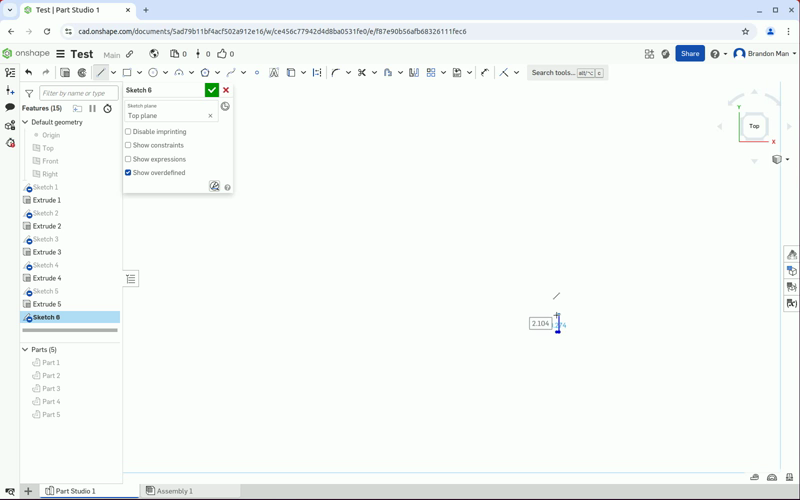
scroll(6)
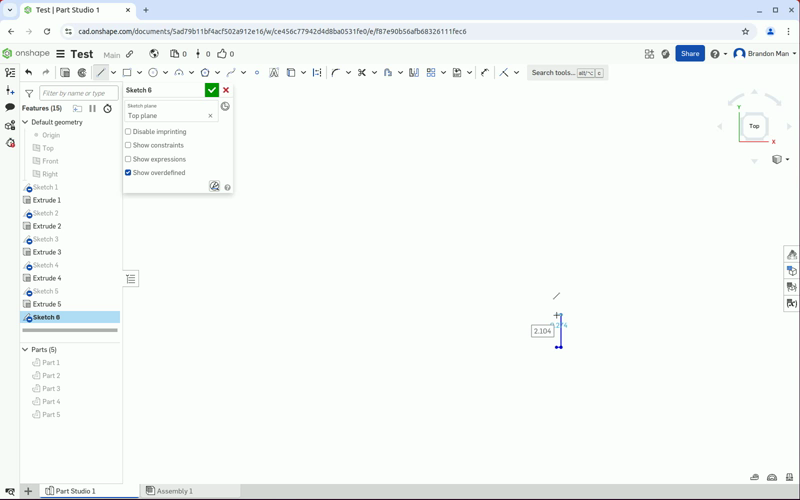
scroll(6)
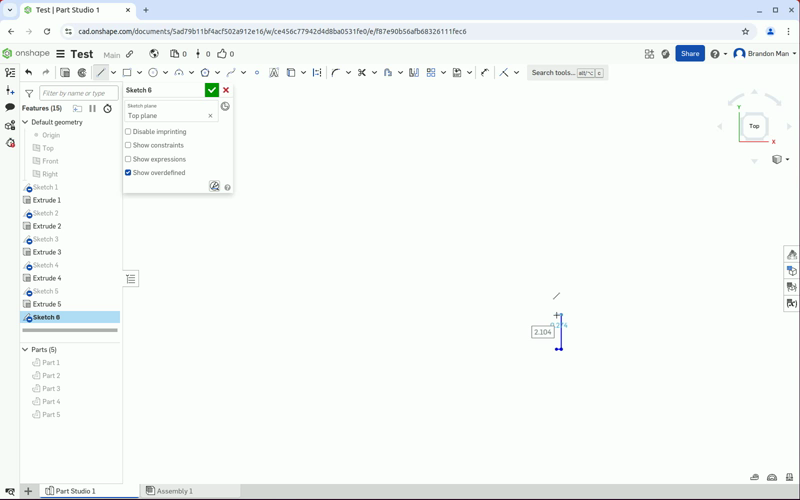
scroll(6)
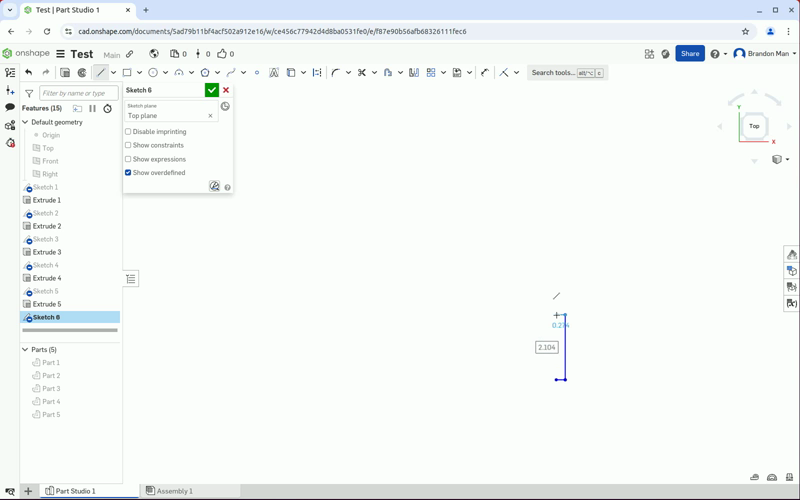
scroll(6)
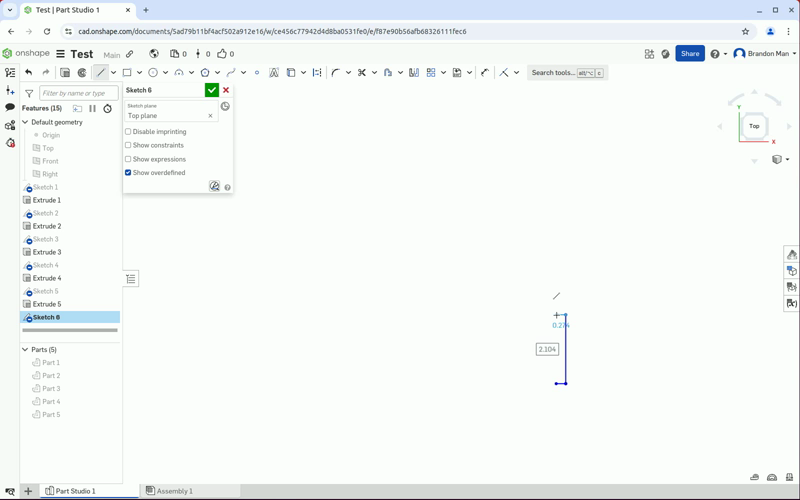
scroll(6)
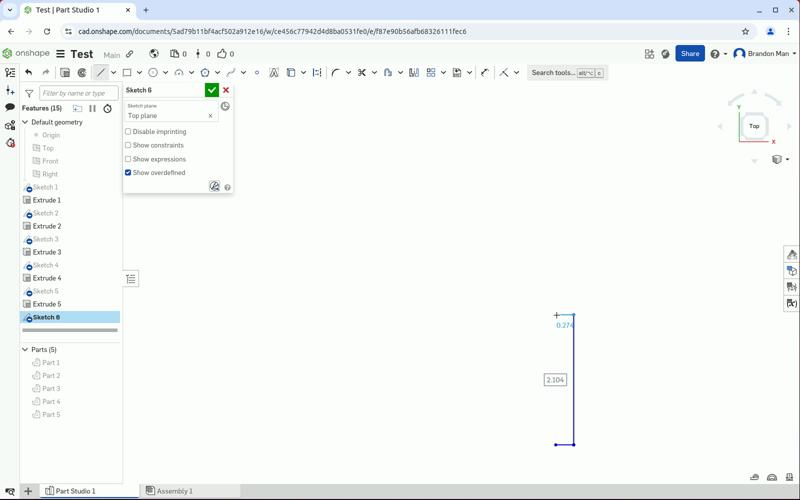
click(556, 314)
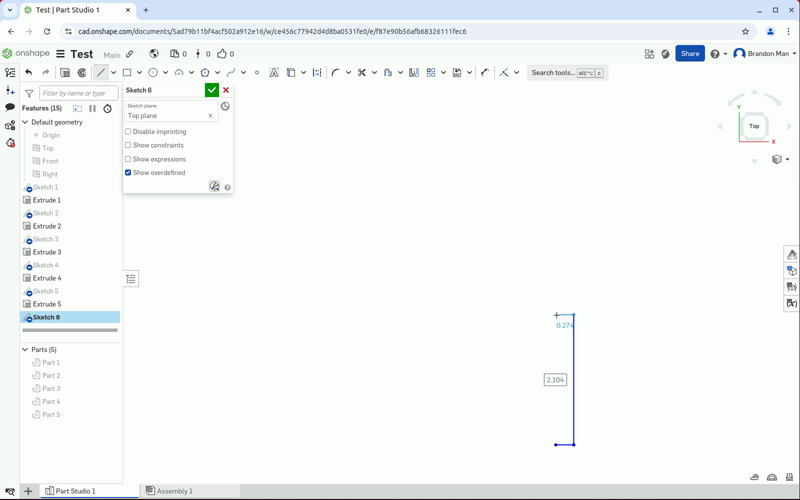
scroll(-6)
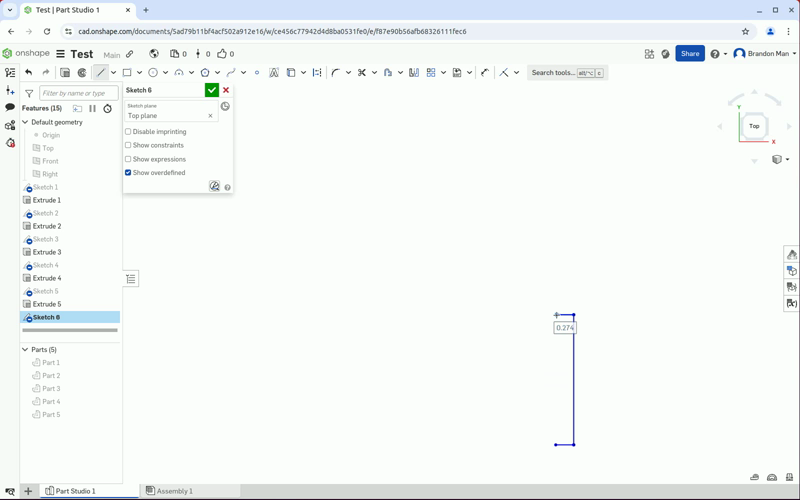
scroll(-6)
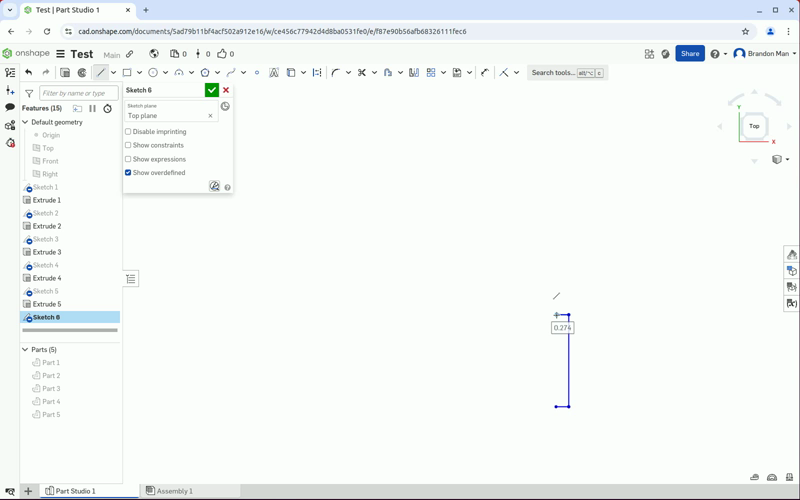
scroll(-6)
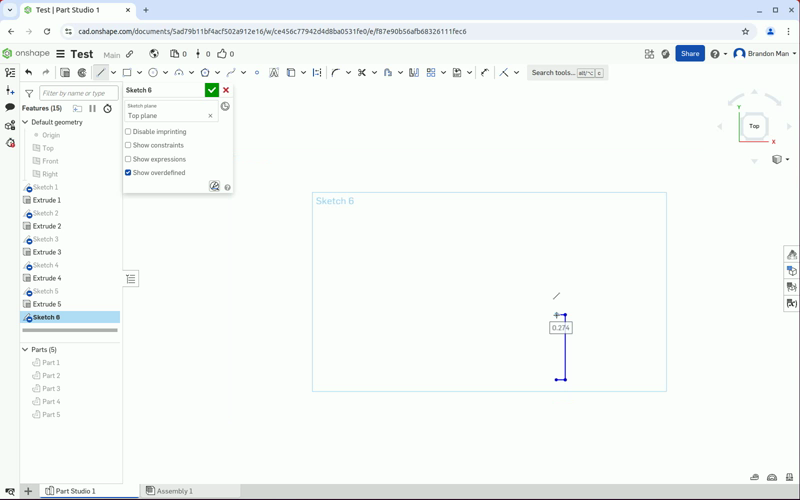
scroll(-6)
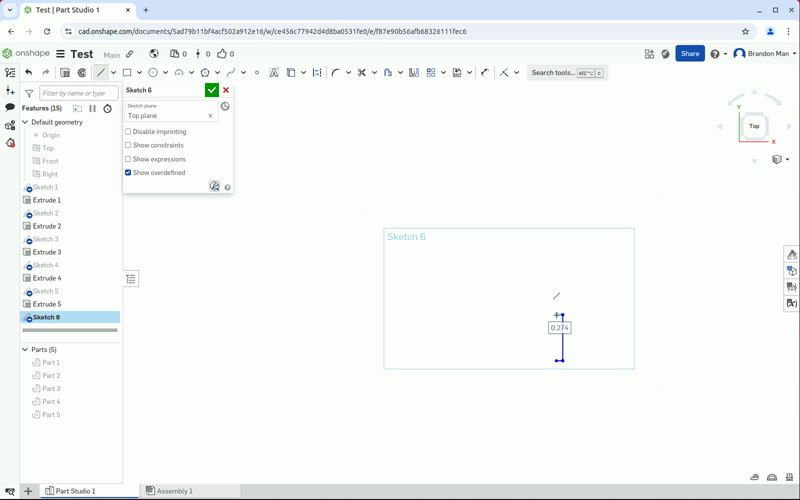
scroll(-6)
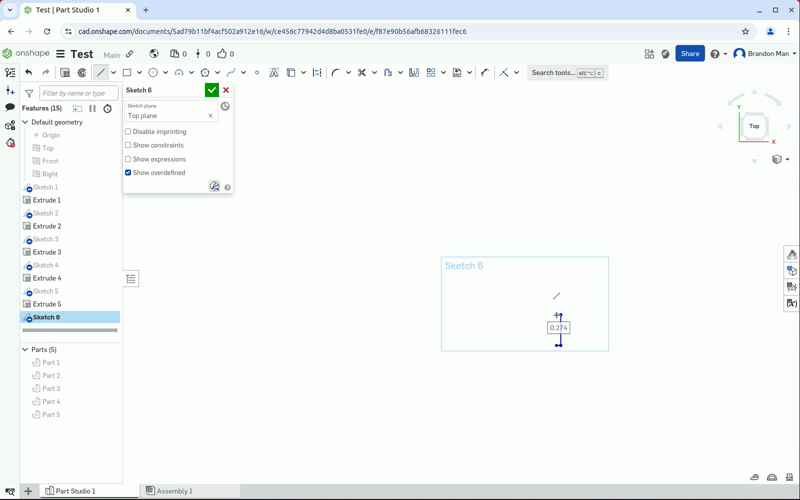
scroll(-6)
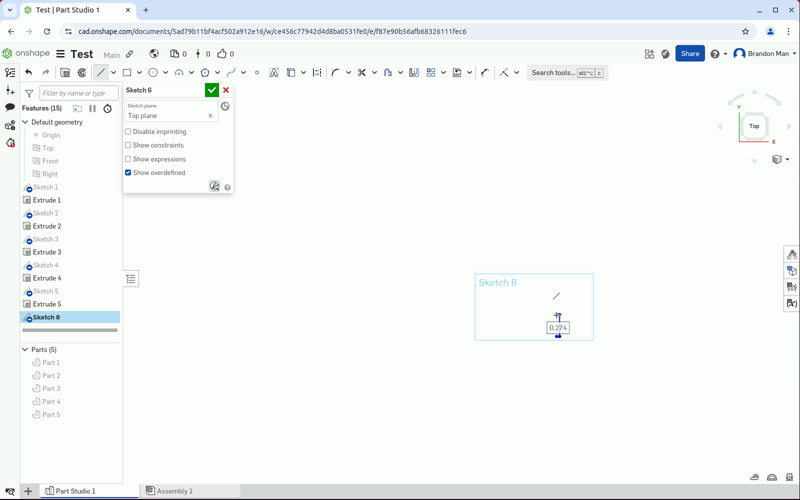
scroll(-6)
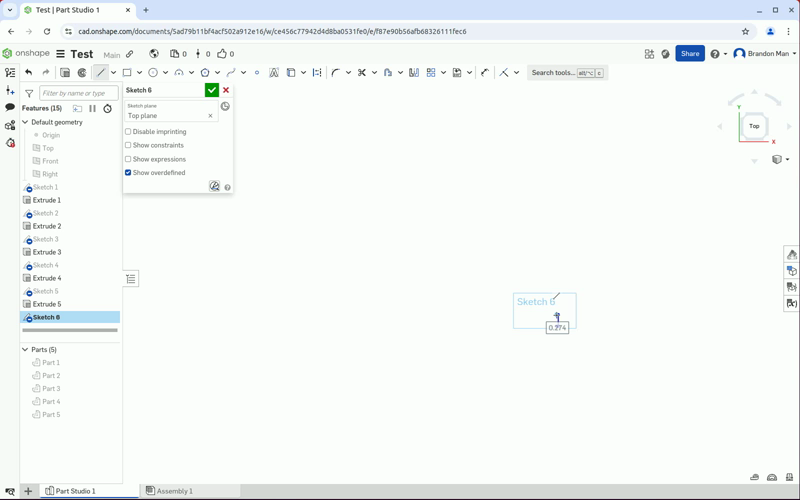
key_up(shift)
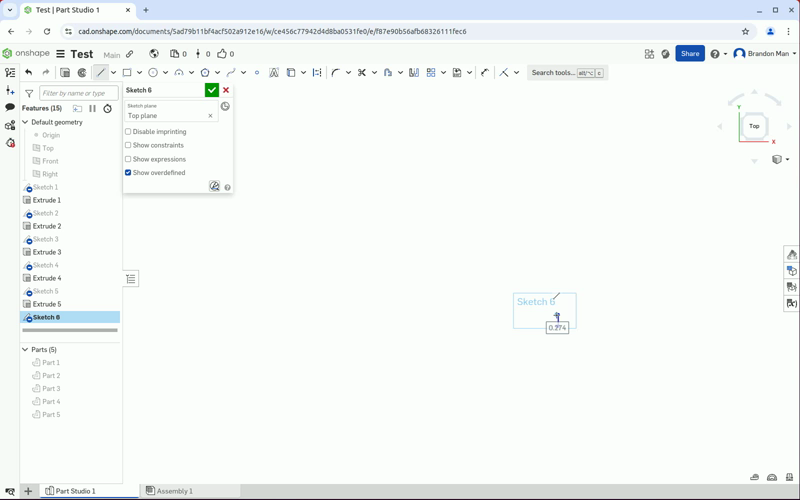
mouse_move(586, 314)
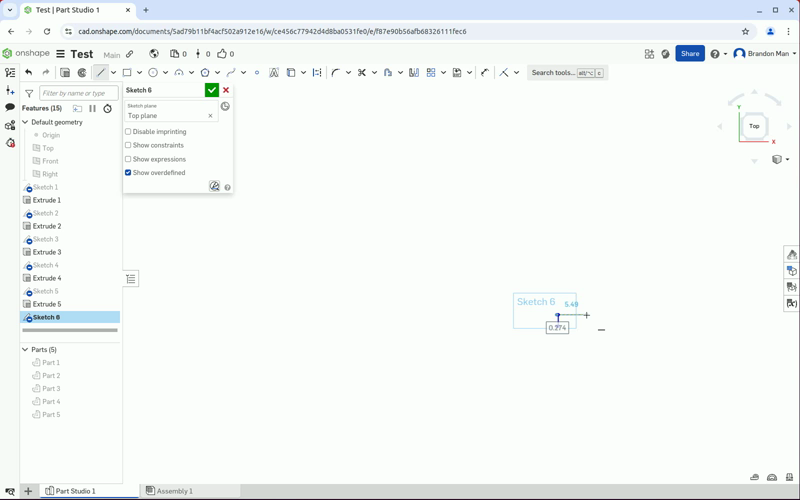
key_down(shift)
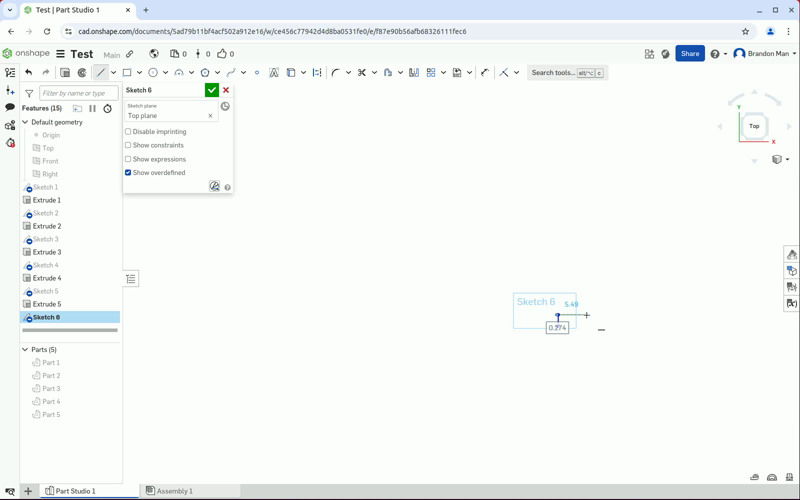
mouse_move(556, 326)
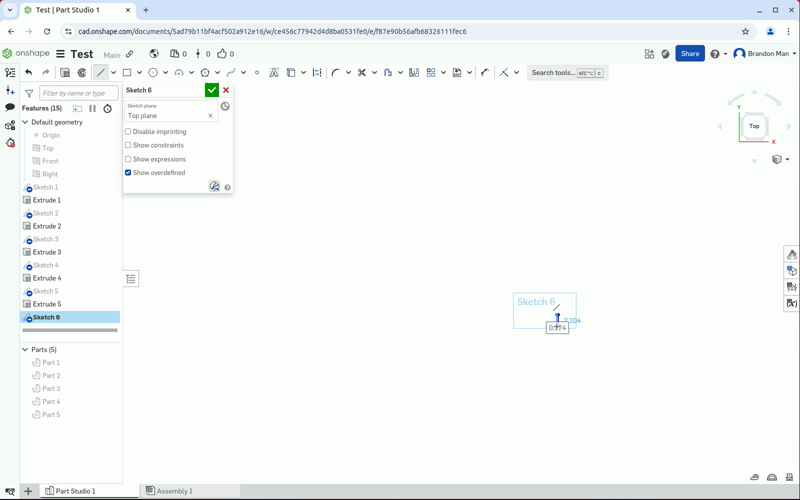
scroll(6)
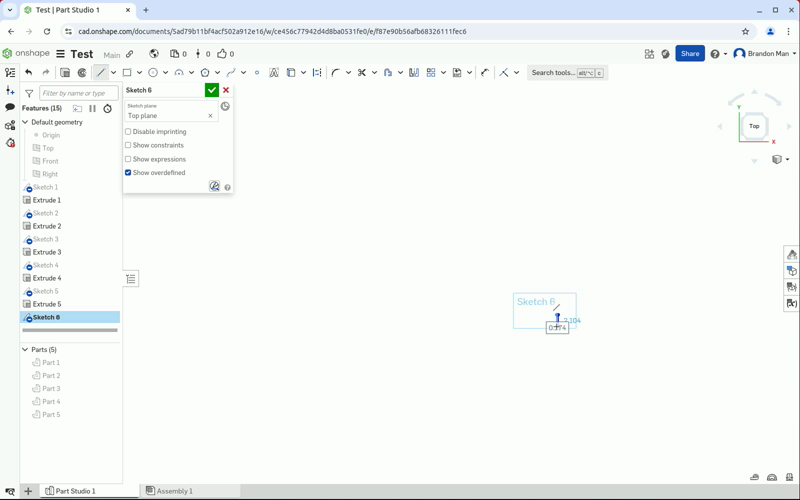
scroll(6)
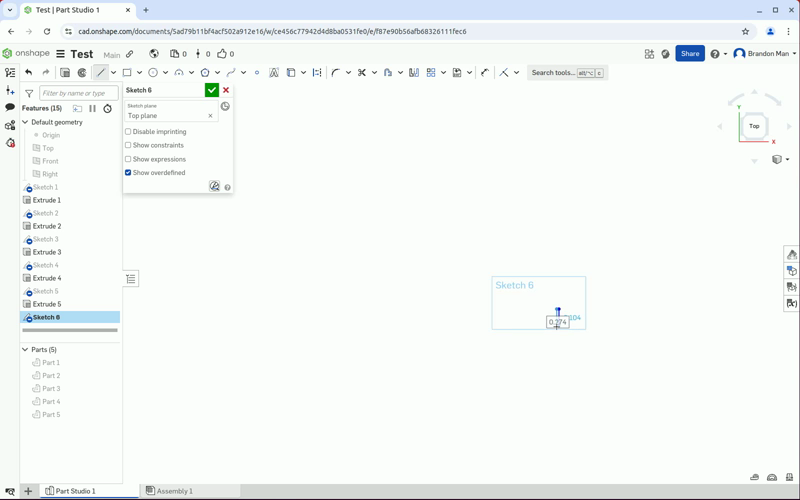
scroll(6)
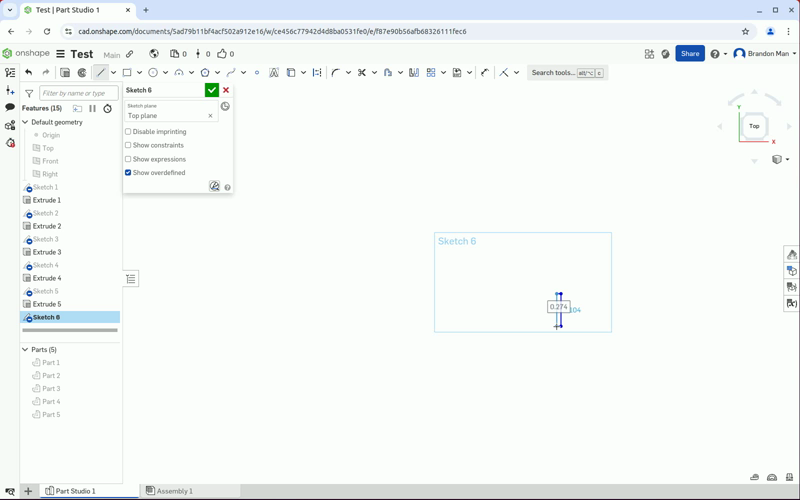
scroll(6)
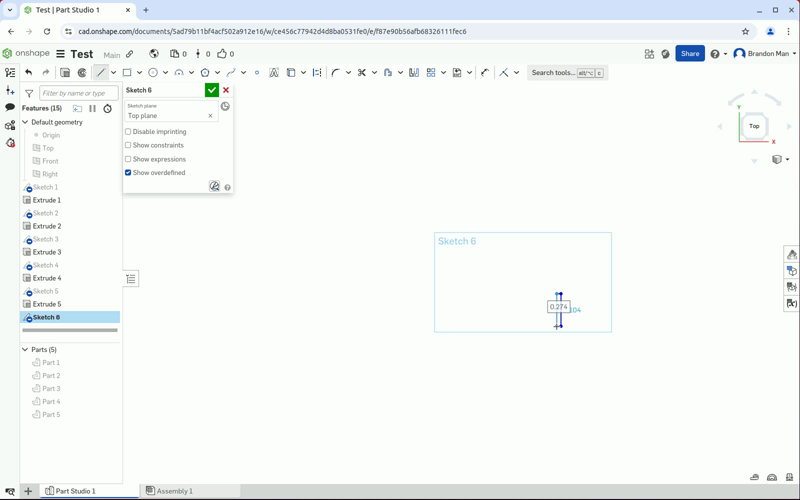
scroll(6)
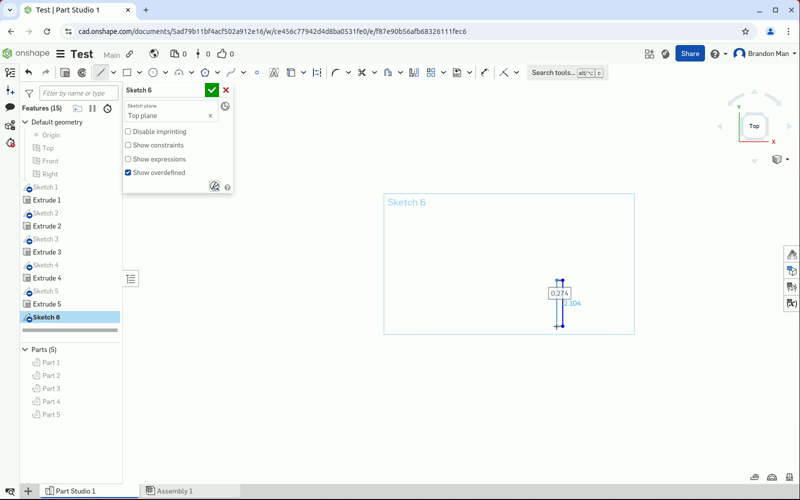
scroll(6)
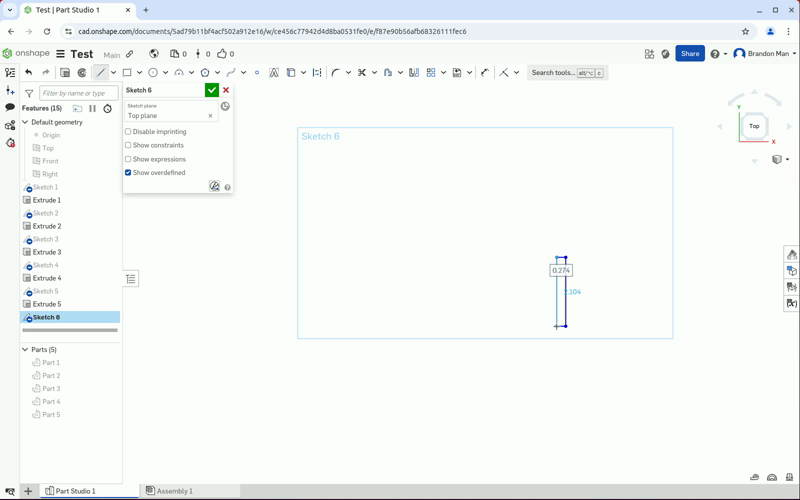
scroll(6)
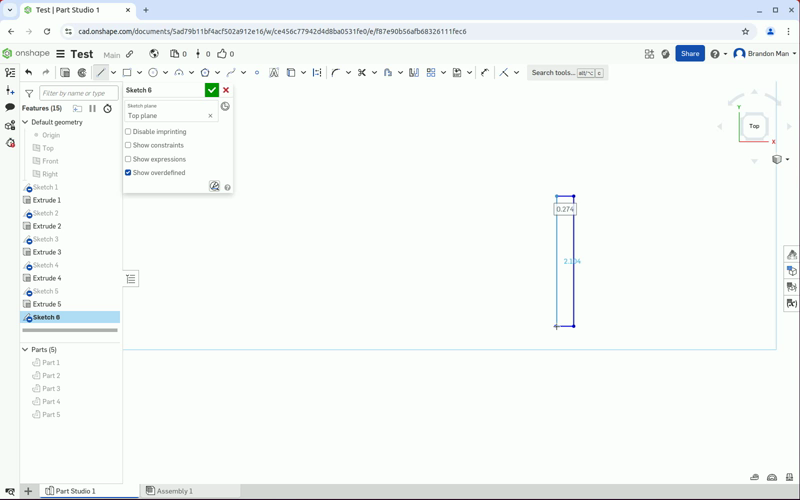
key_up(shift)
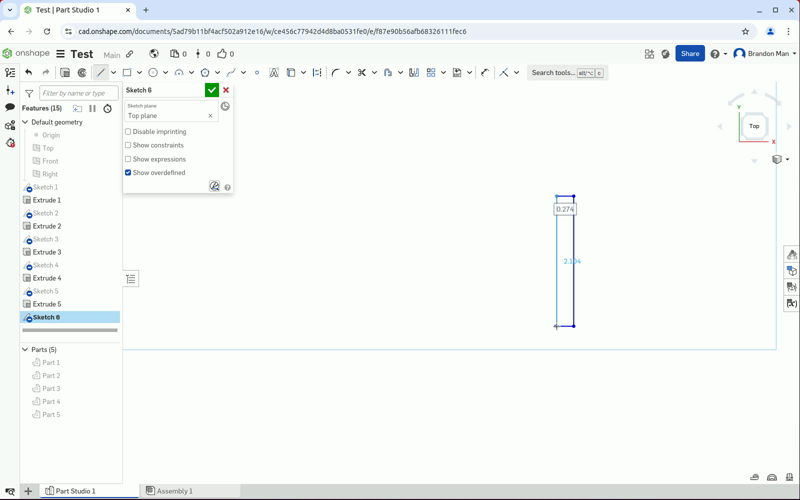
click(556, 326)
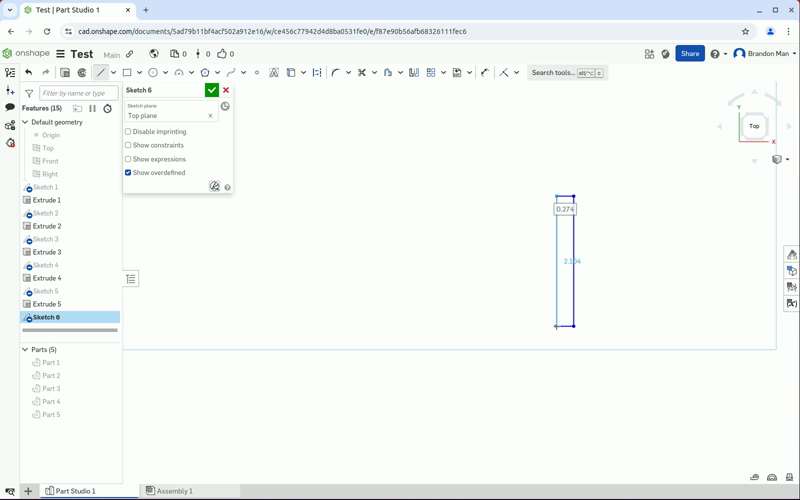
scroll(-6)
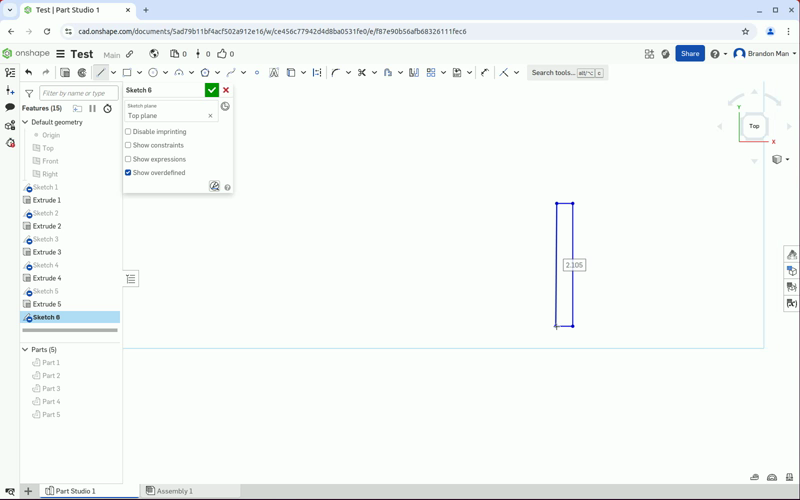
scroll(-6)
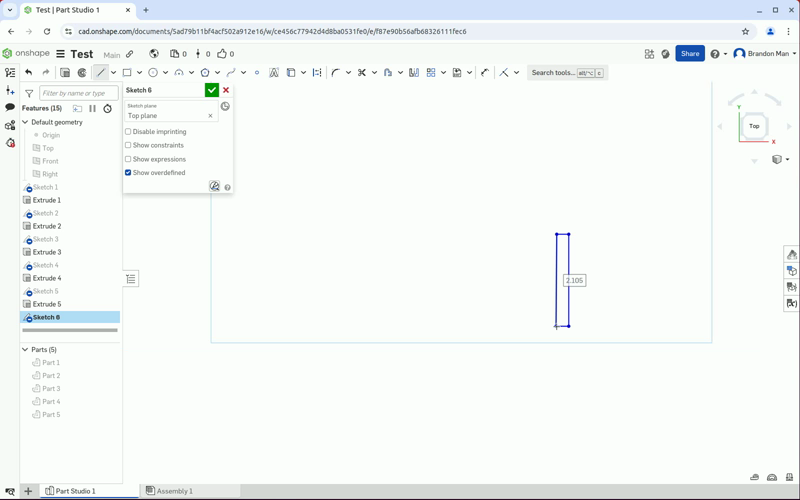
scroll(-6)
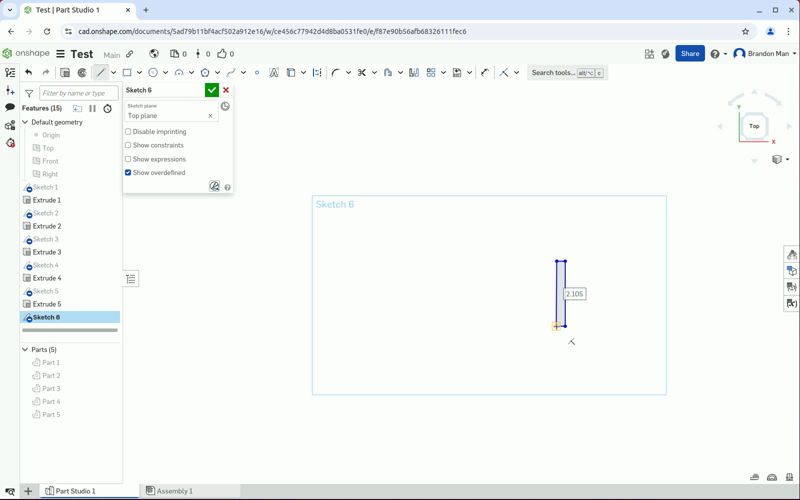
scroll(-6)
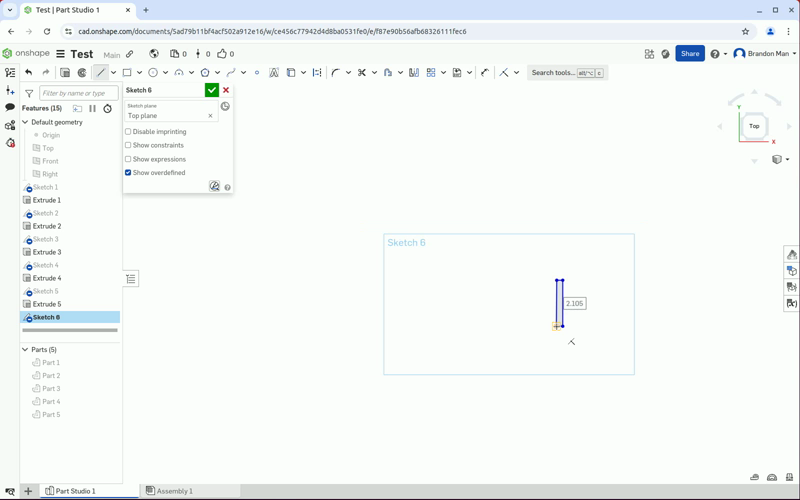
scroll(-6)
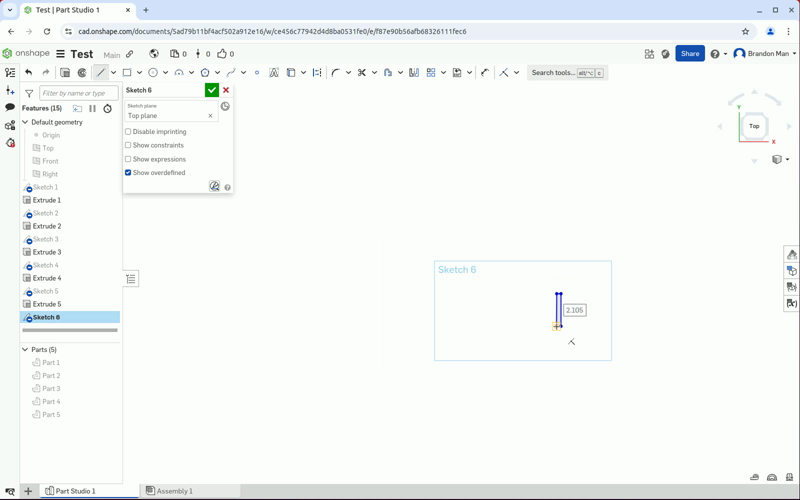
scroll(-6)
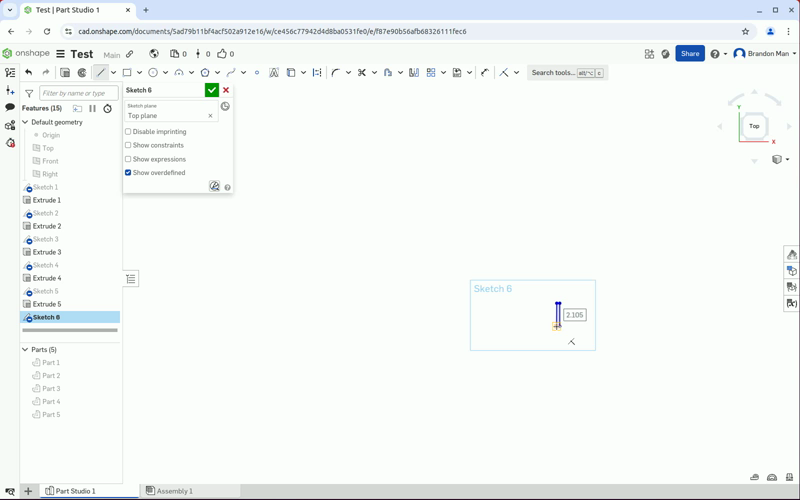
scroll(-6)
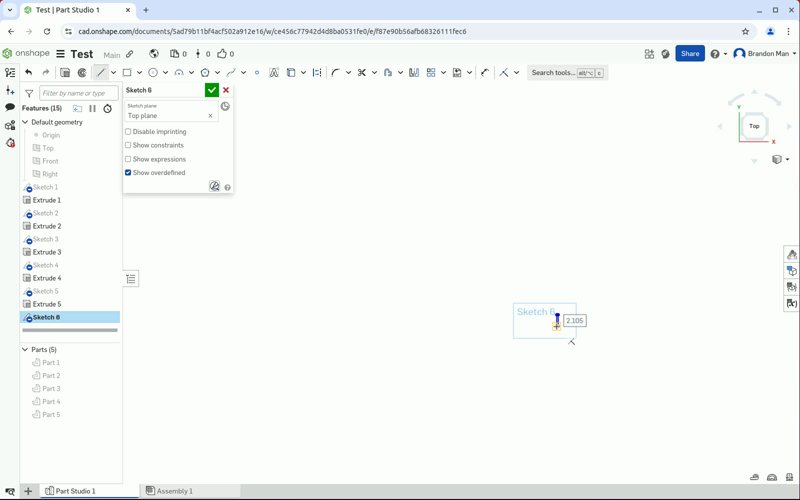
key(esc)
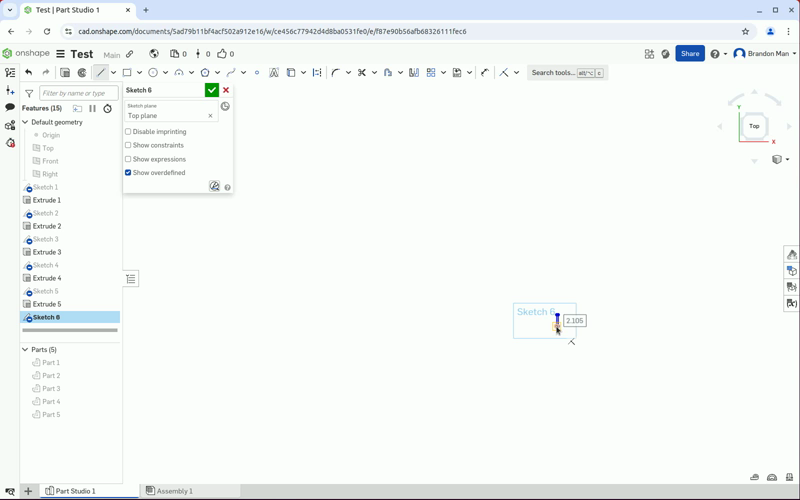
mouse_move(557, 315)
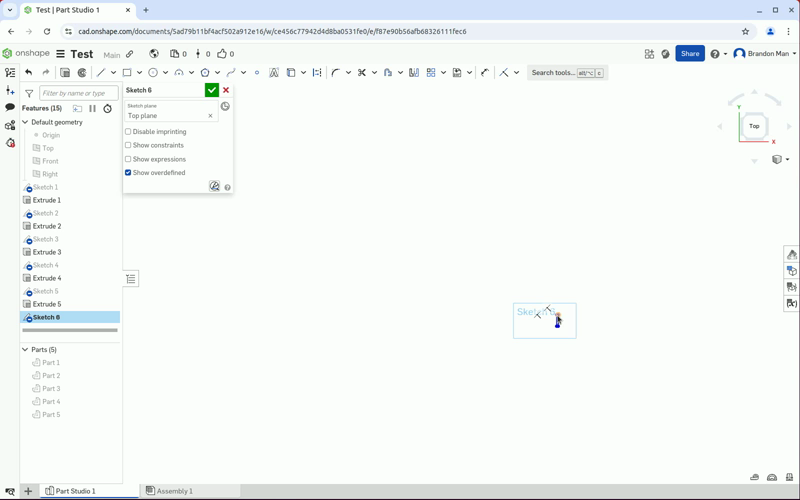
scroll(6)
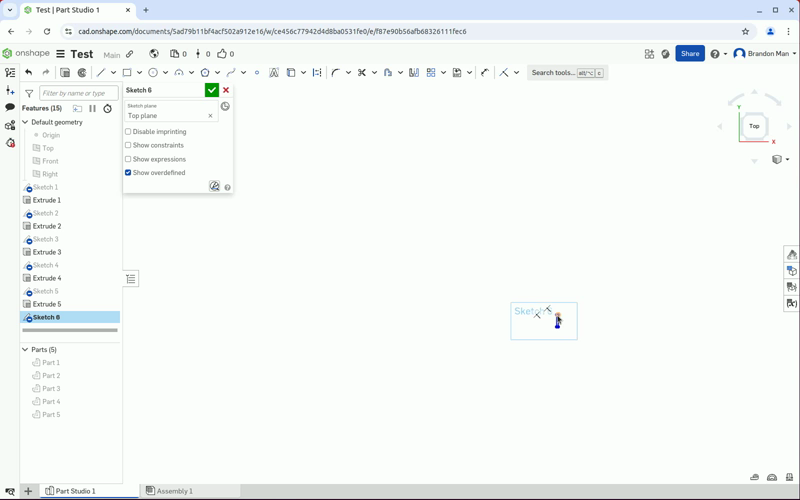
scroll(6)
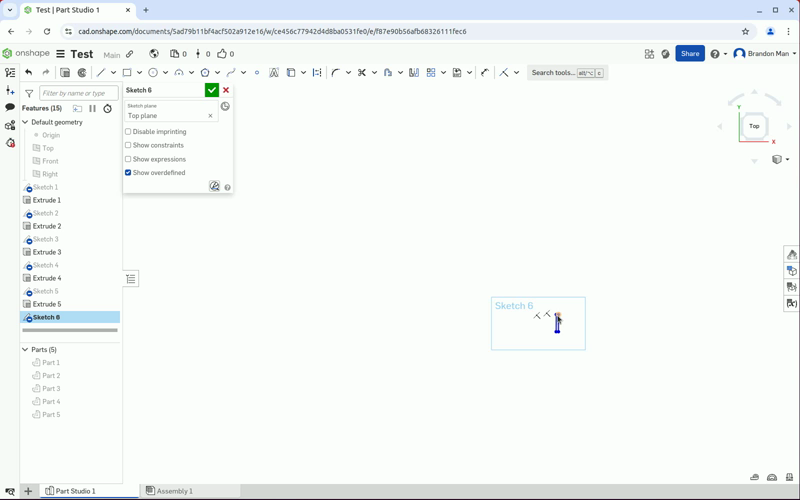
scroll(6)
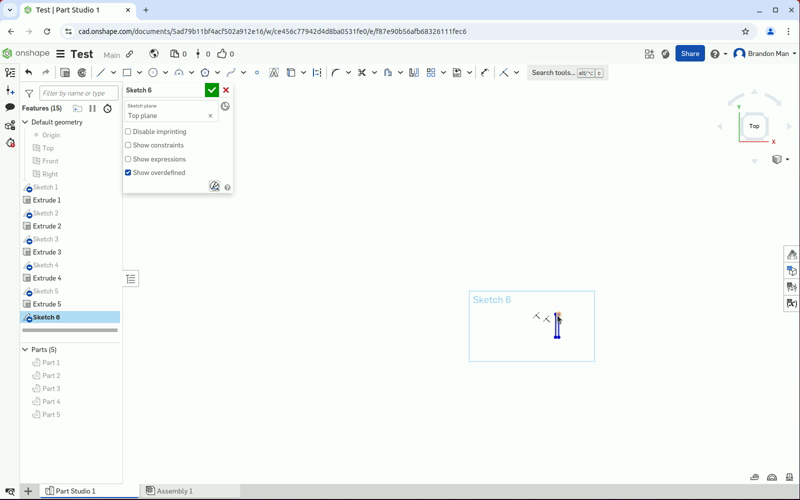
scroll(6)
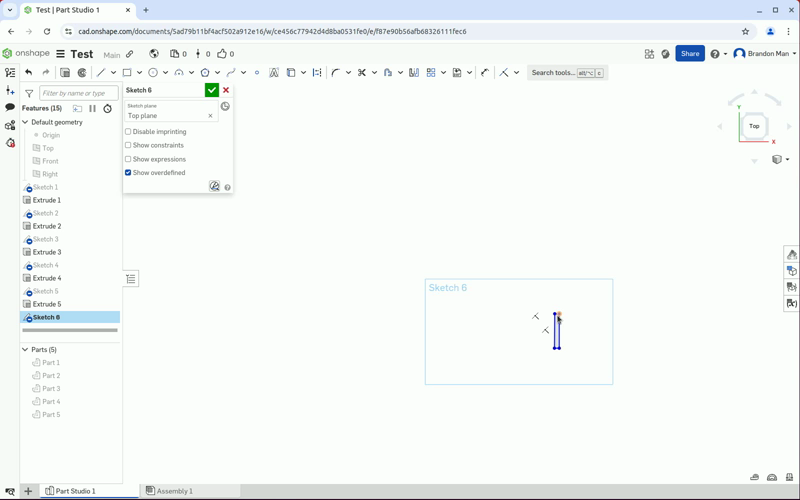
scroll(6)
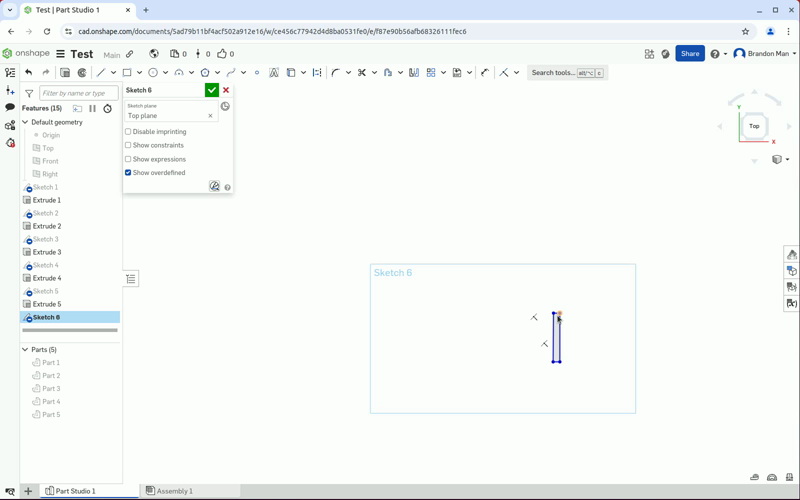
scroll(6)
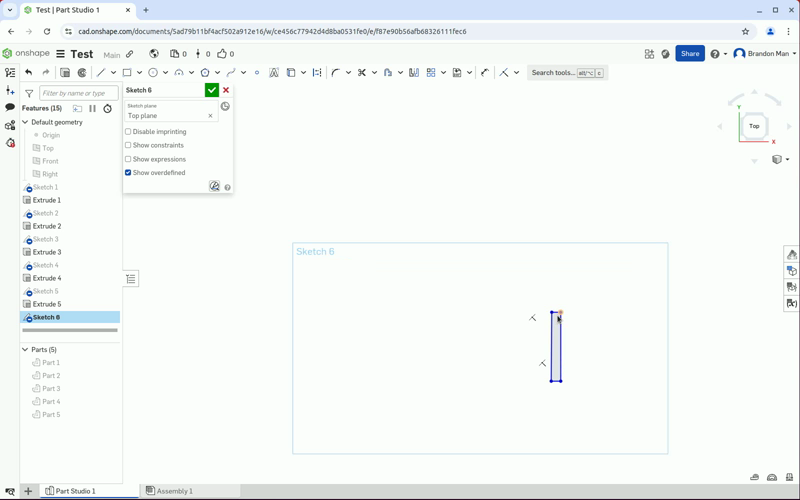
scroll(6)
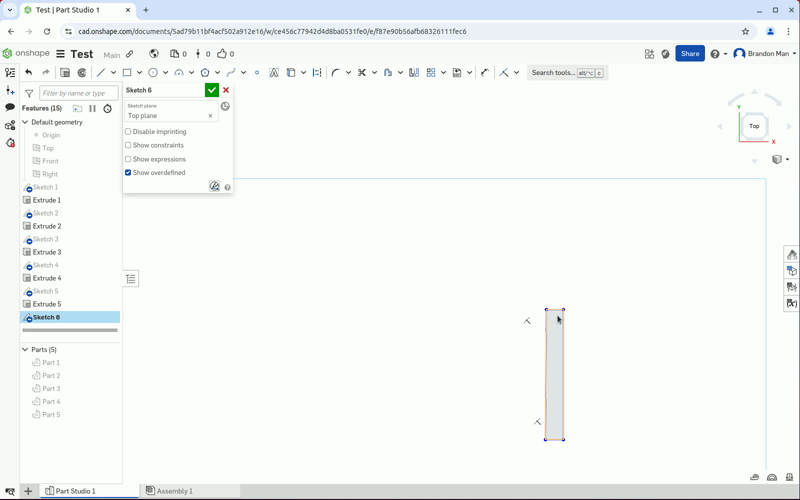
click(557, 315)
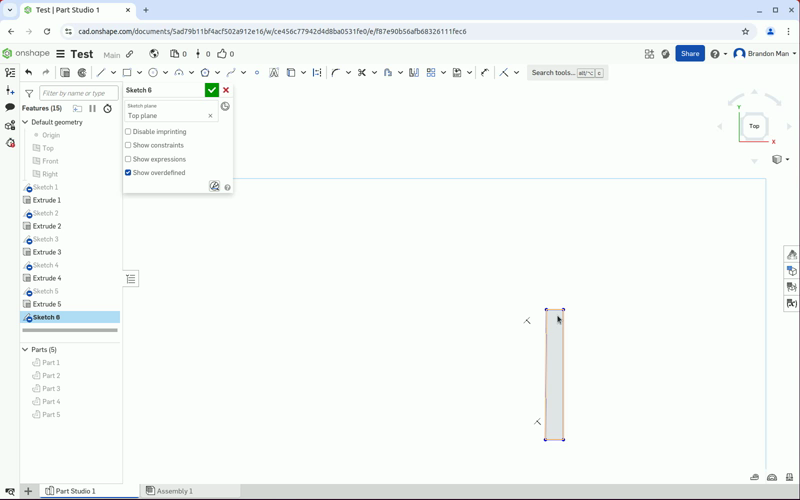
scroll(-6)
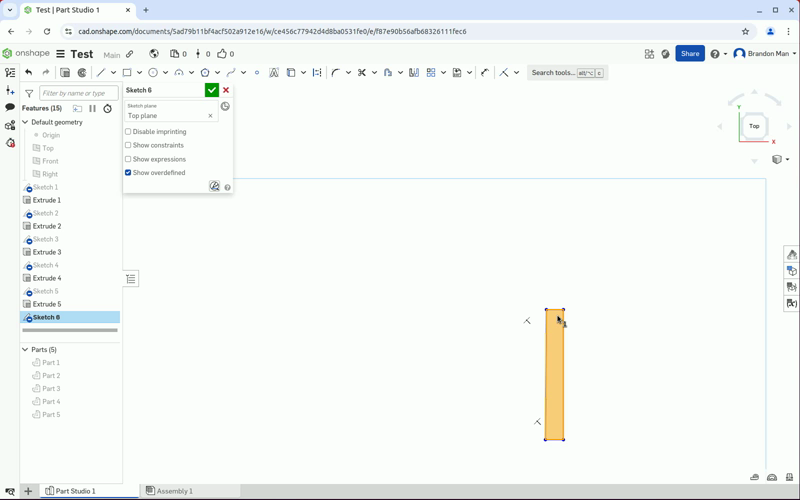
scroll(-6)
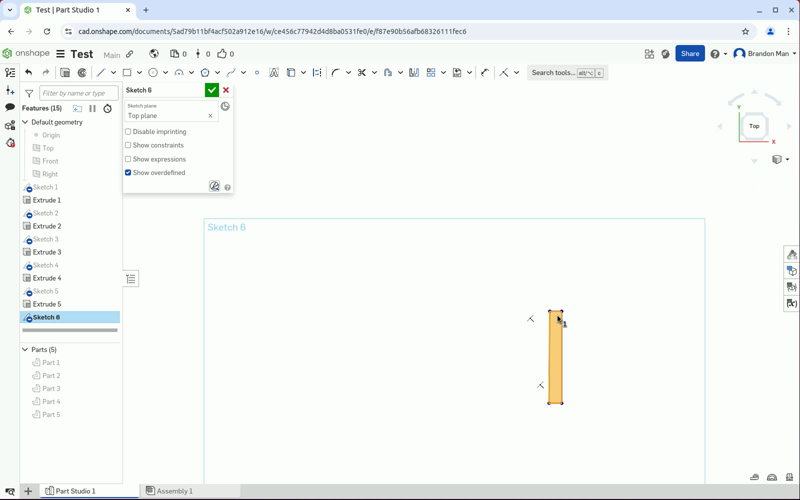
scroll(-6)
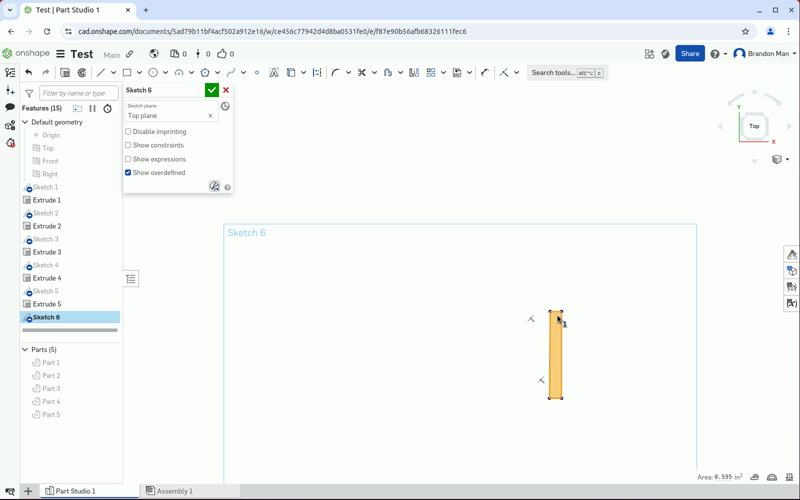
scroll(-6)
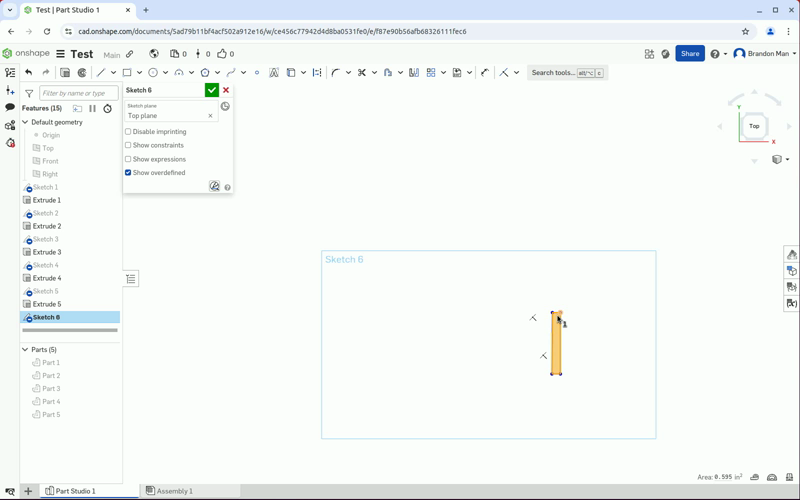
scroll(-6)
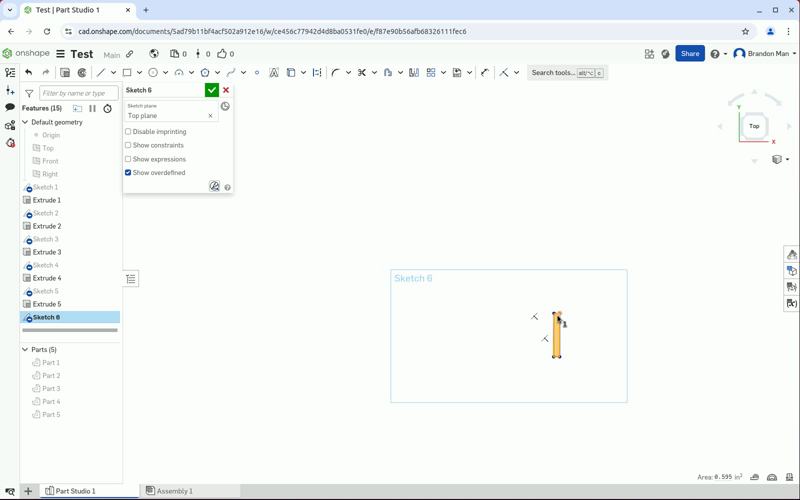
scroll(-6)
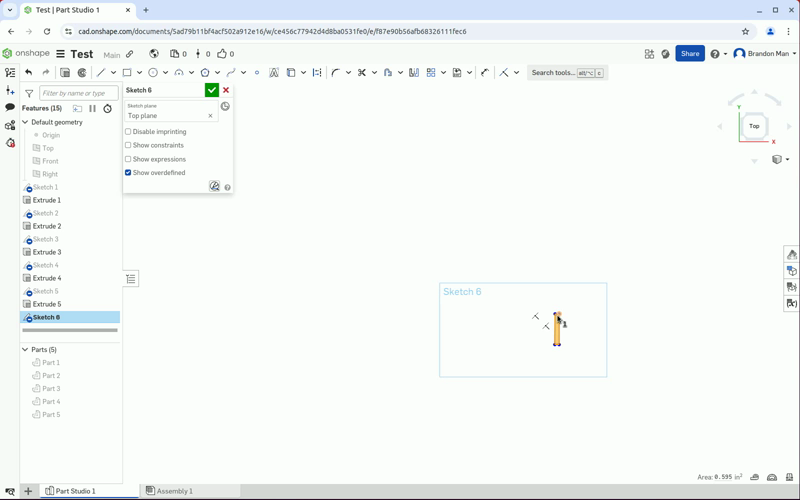
scroll(-6)
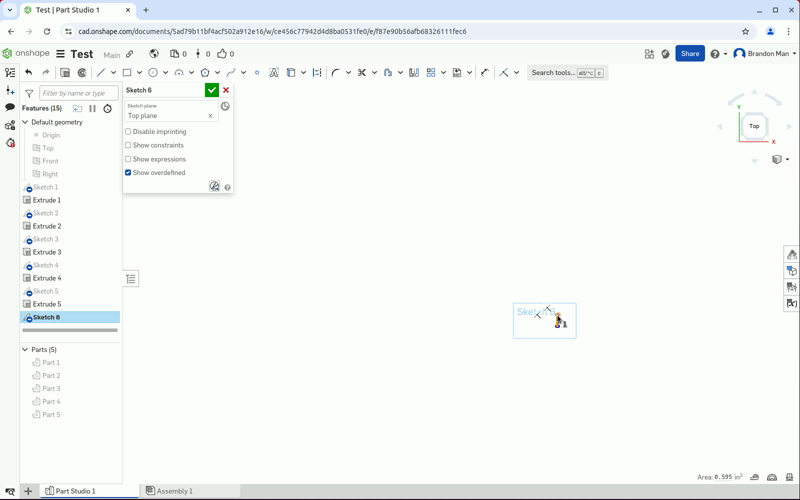
mouse_move(73, 352)
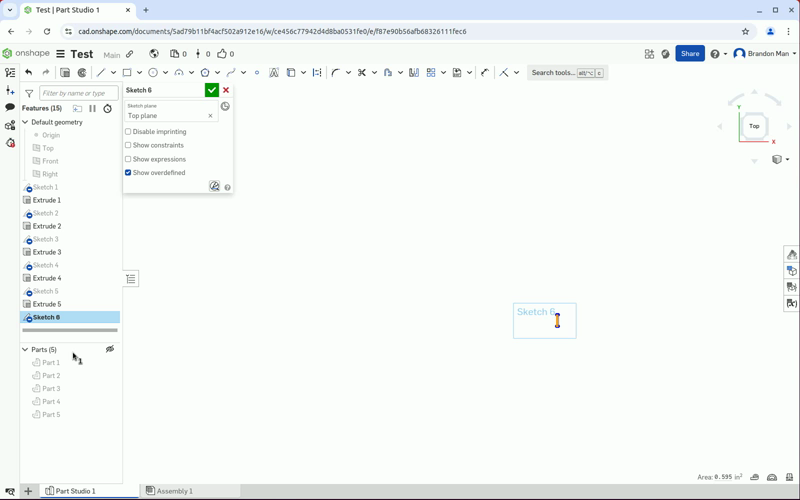
key(shift+y)
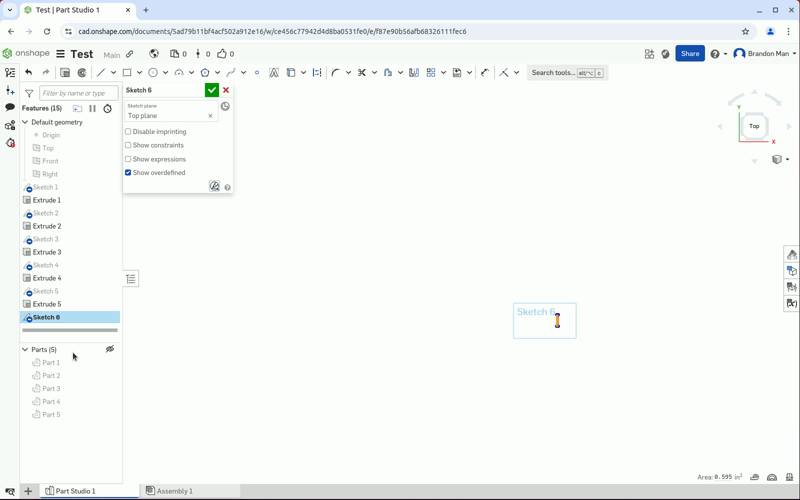
key(shift+e)
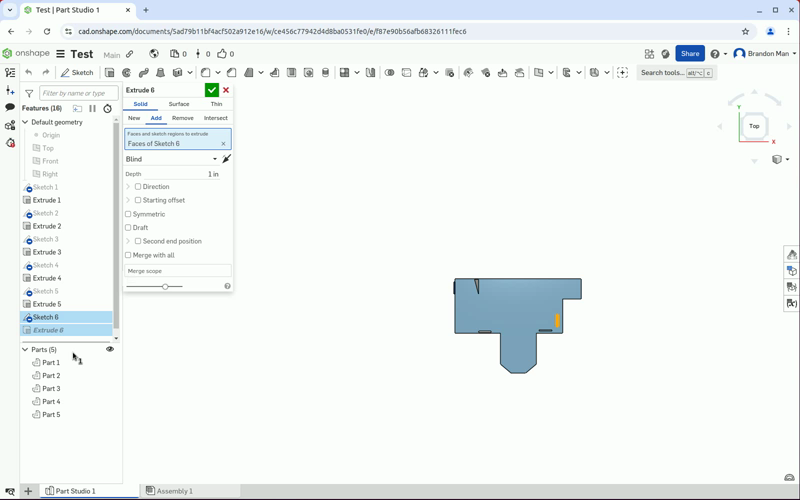
mouse_move(143, 106)
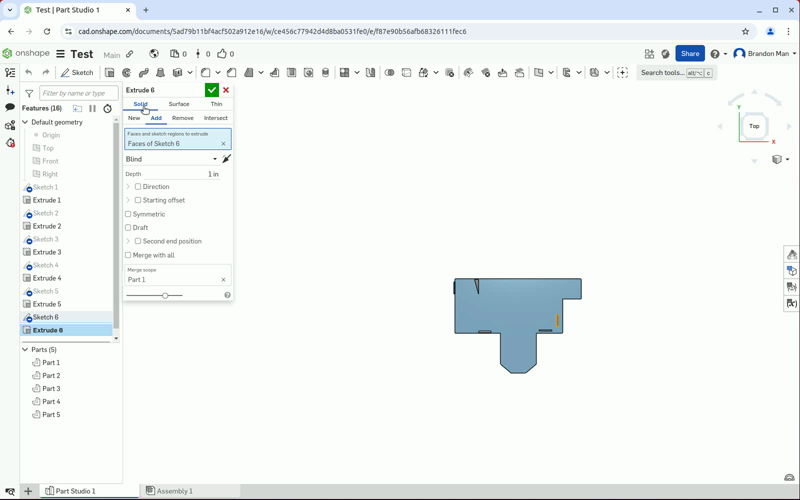
click(143, 106)
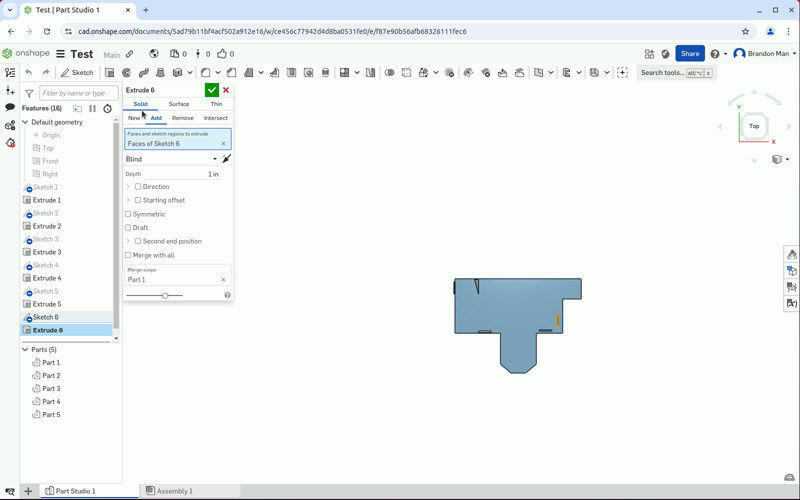
mouse_move(137, 120)
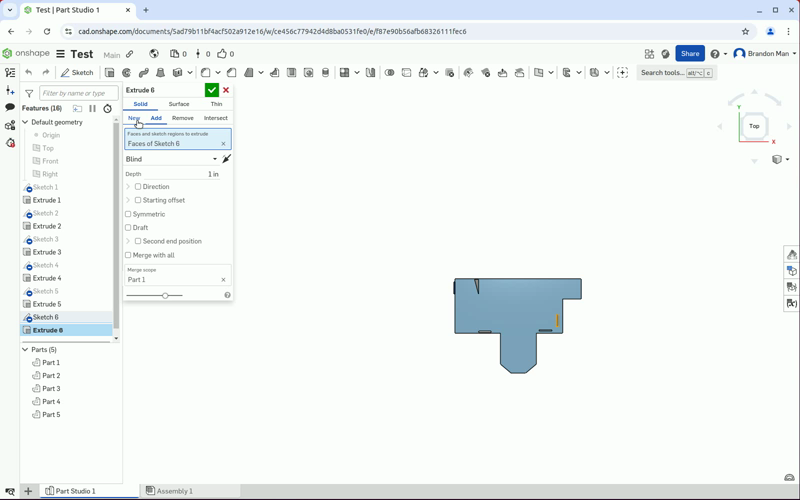
click(137, 120)
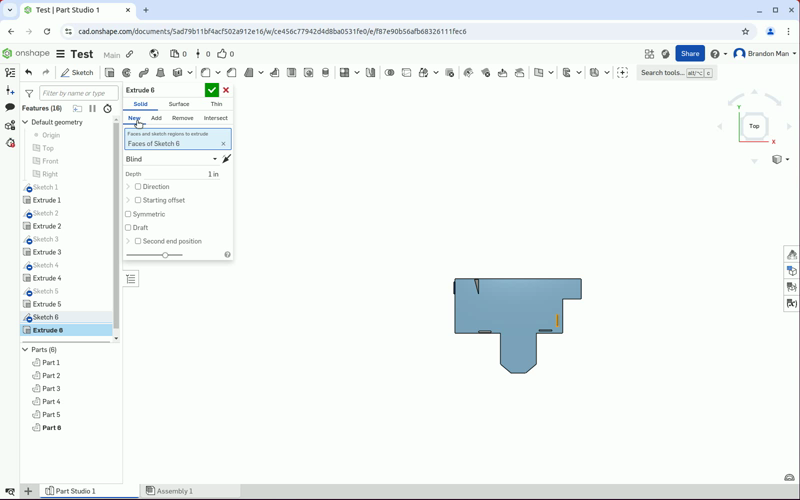
key(tab, 4)
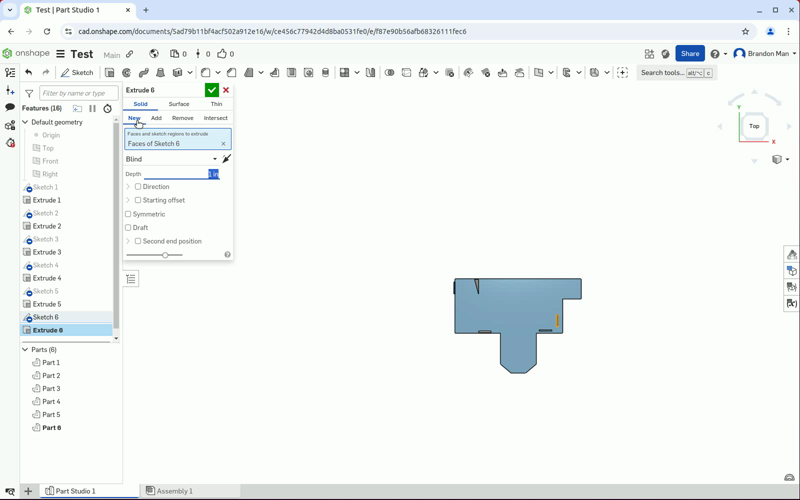
text(0.241)
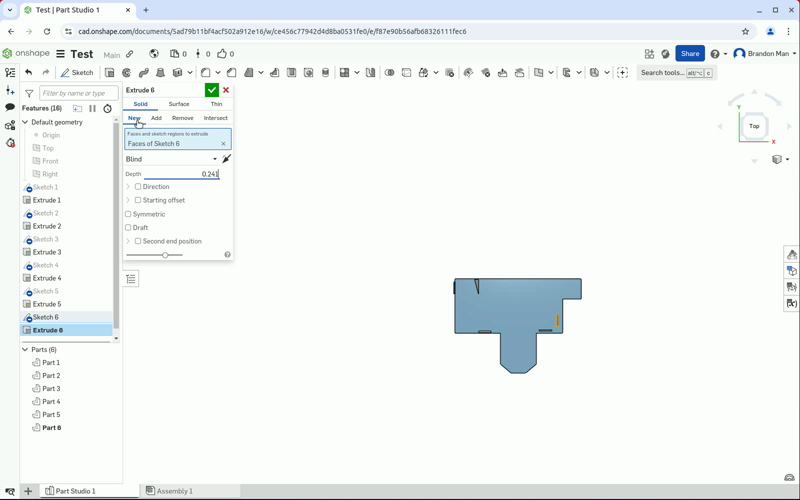
key(enter)
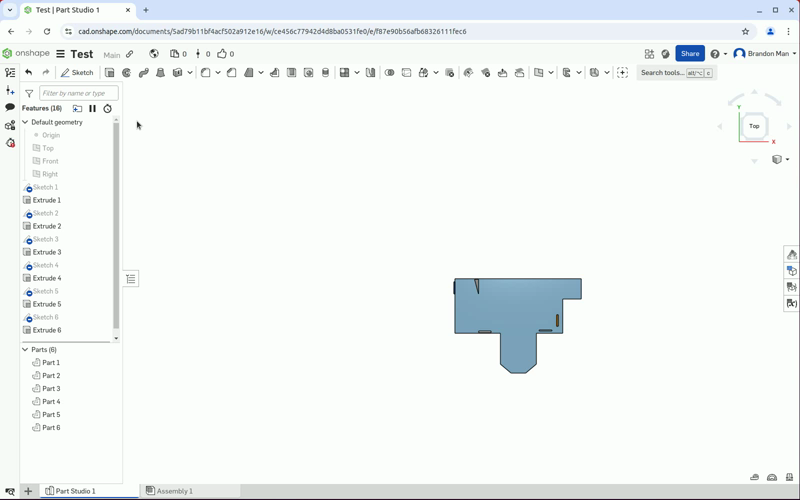
key(shift+h)
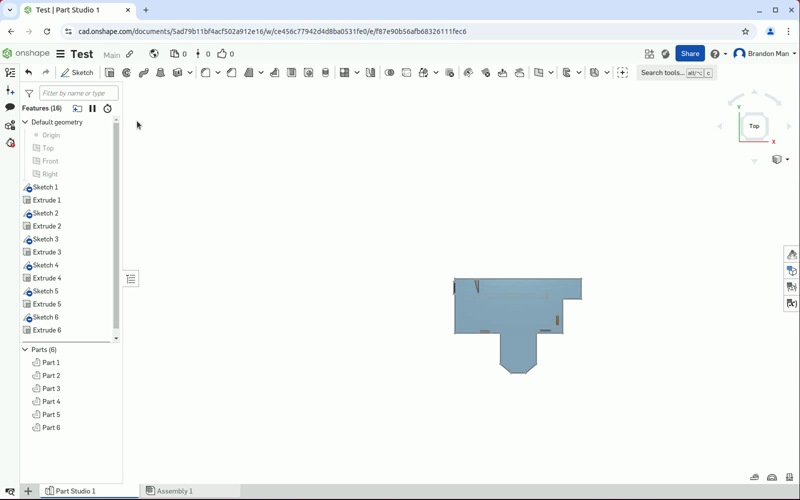
key(shift+h)
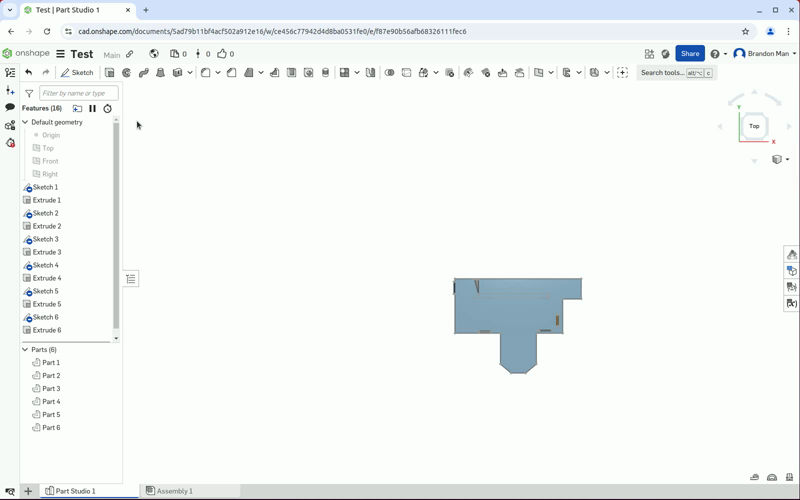
key(shift+7)
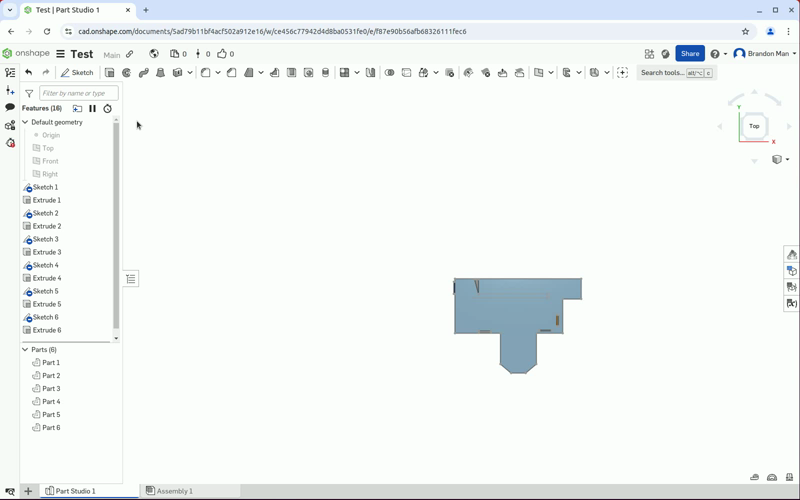
key(up, 3)
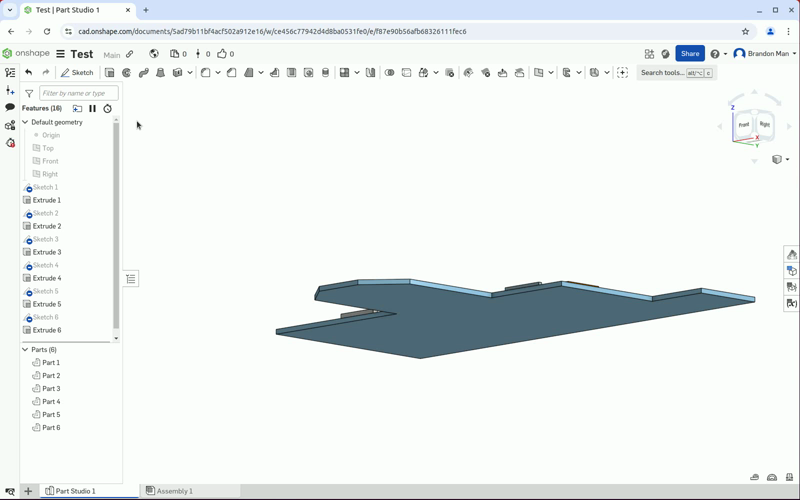
key(left, 3)
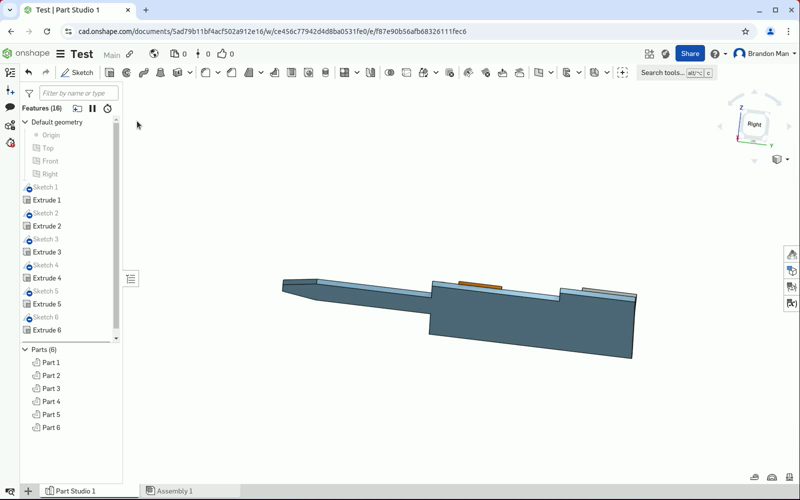
key(right, 3)
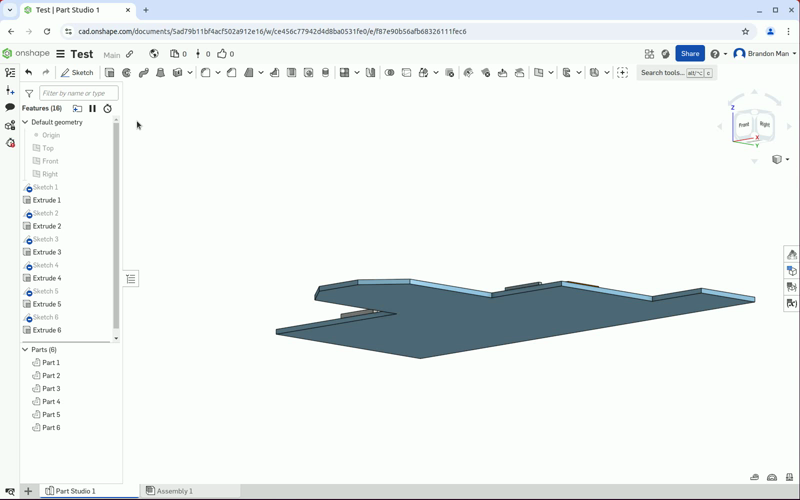
key(down, 3)
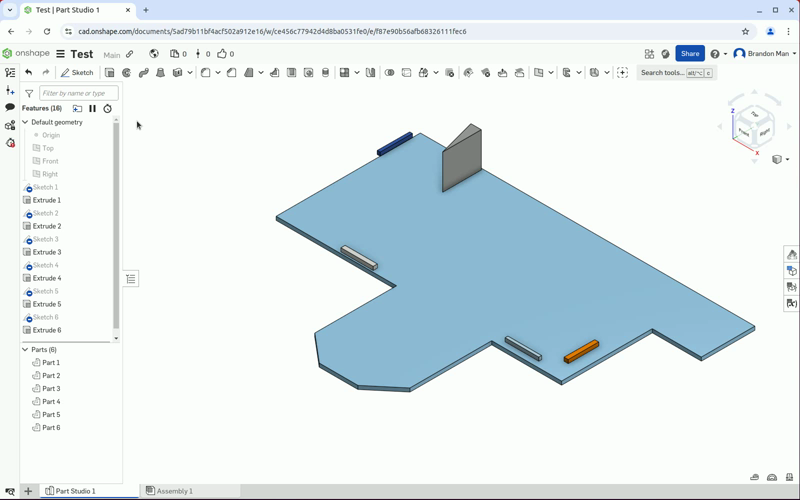
mouse_move(69, 189)
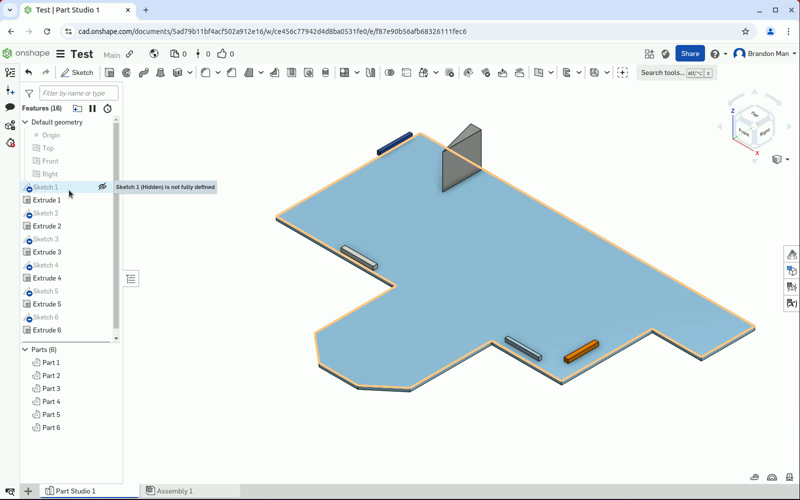
click(69, 189)